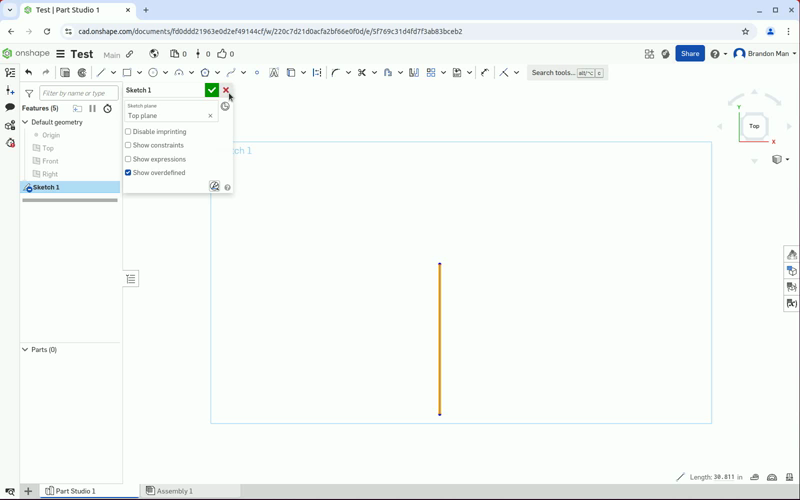
key(shift+h)
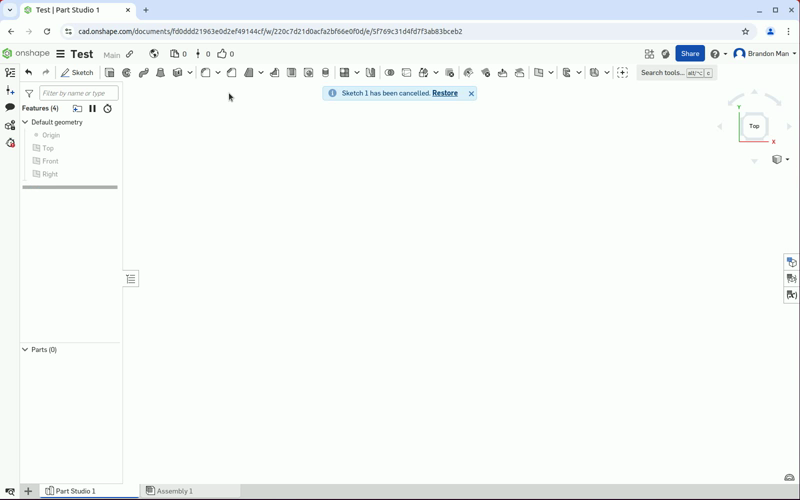
mouse_move(73, 352)
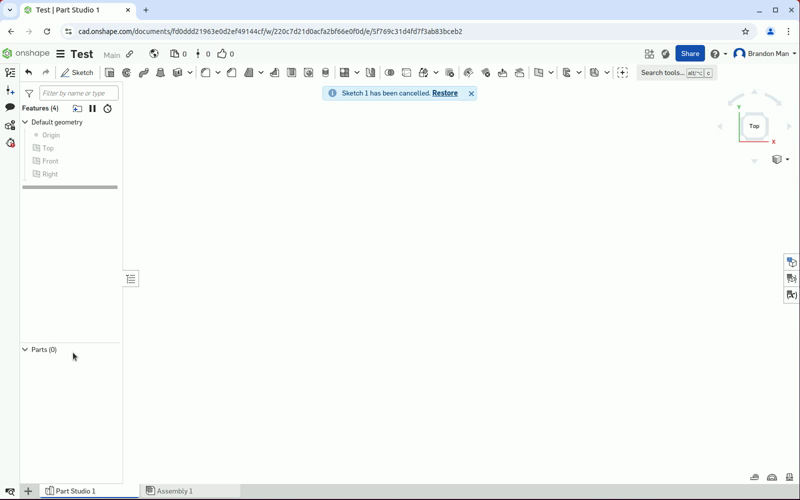
key(y)
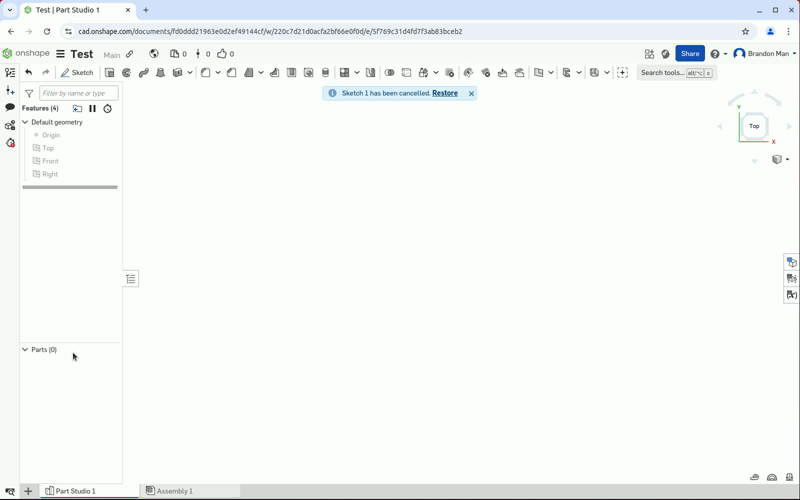
key(shift+p)
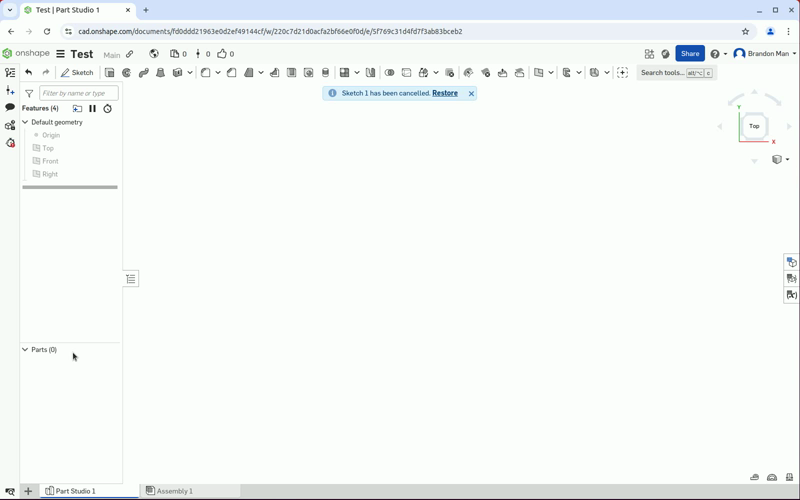
key(space)
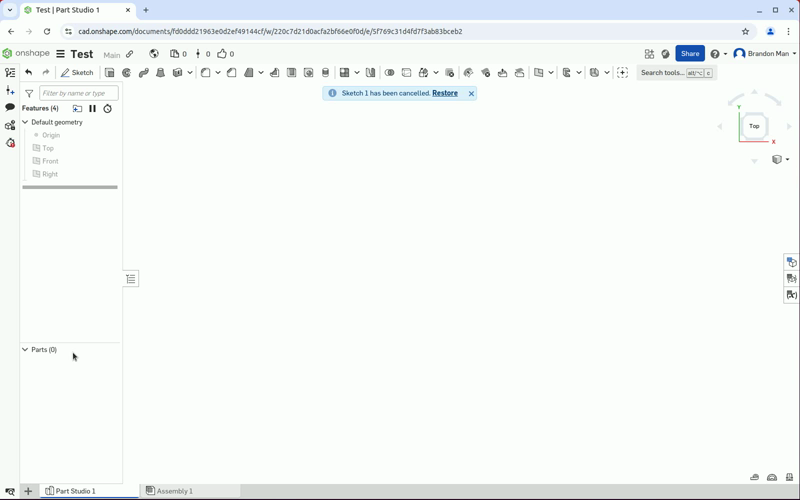
key_down(shift)
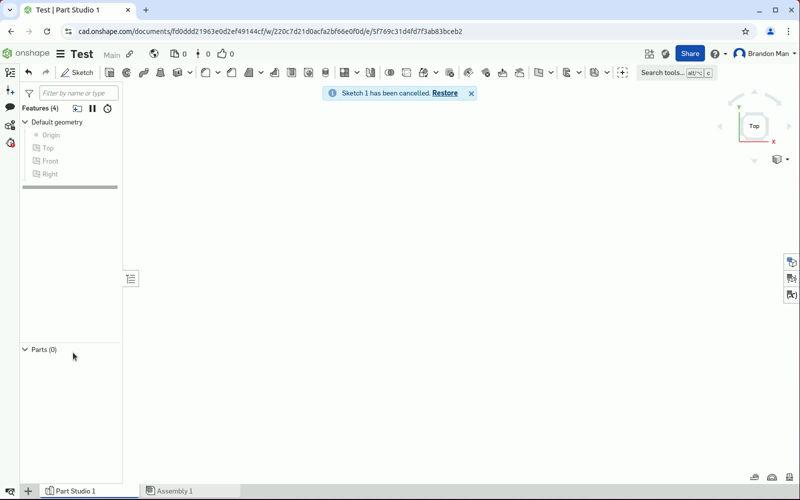
key(up)
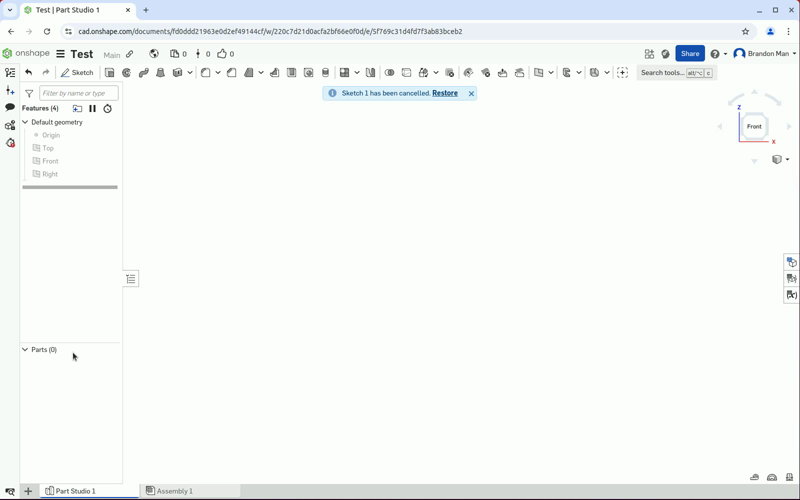
key_up(shift)
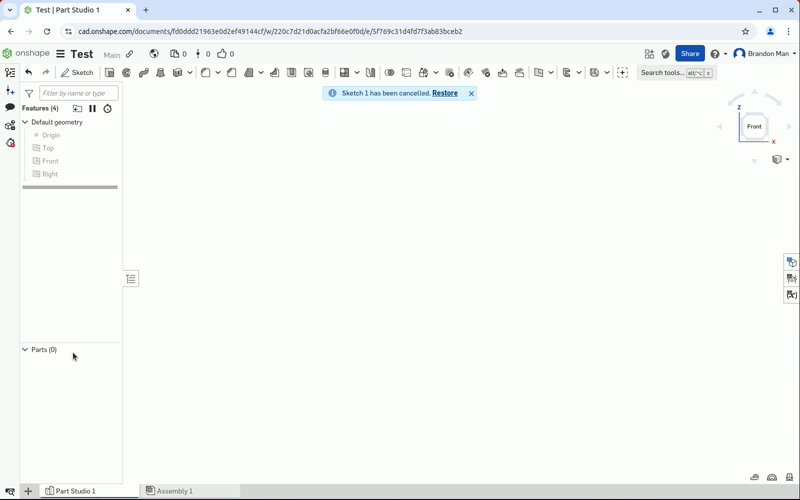
mouse_move(73, 352)
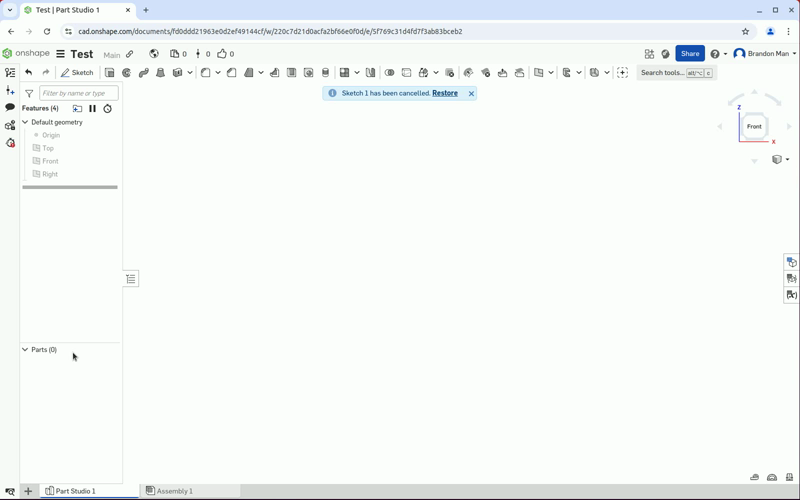
key(shift+y)
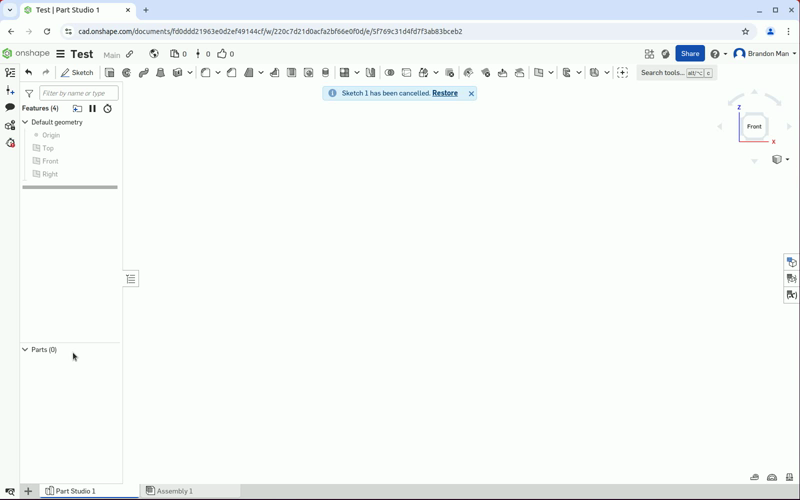
key(shift+s)
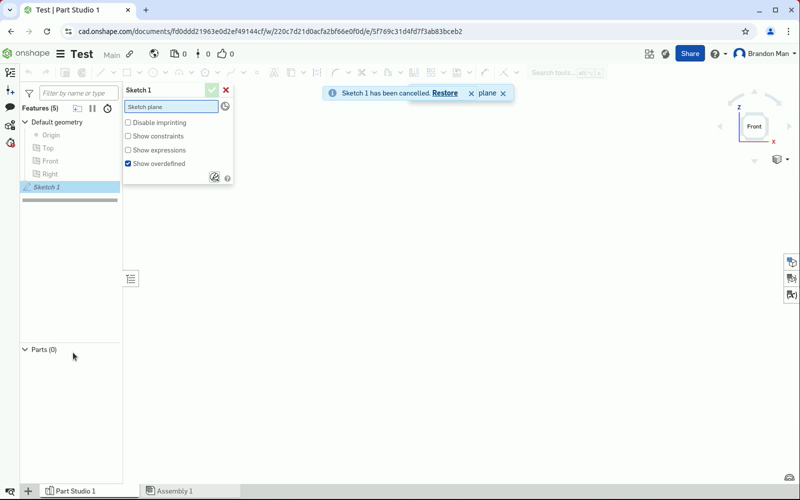
mouse_move(73, 163)
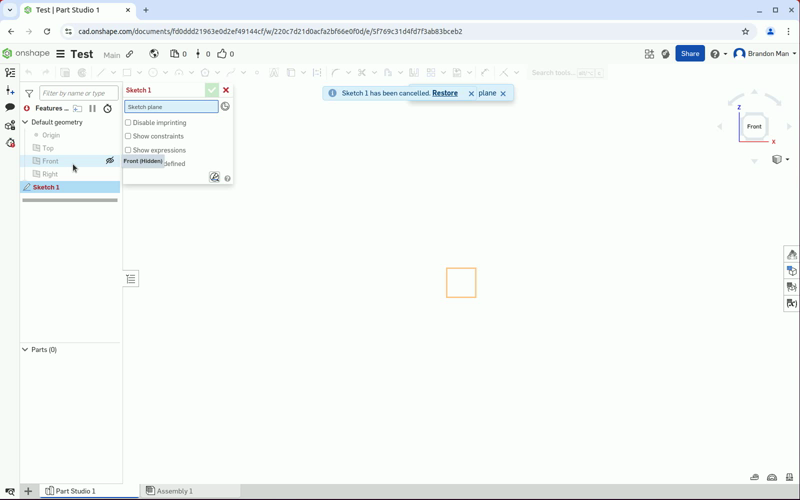
click(73, 163)
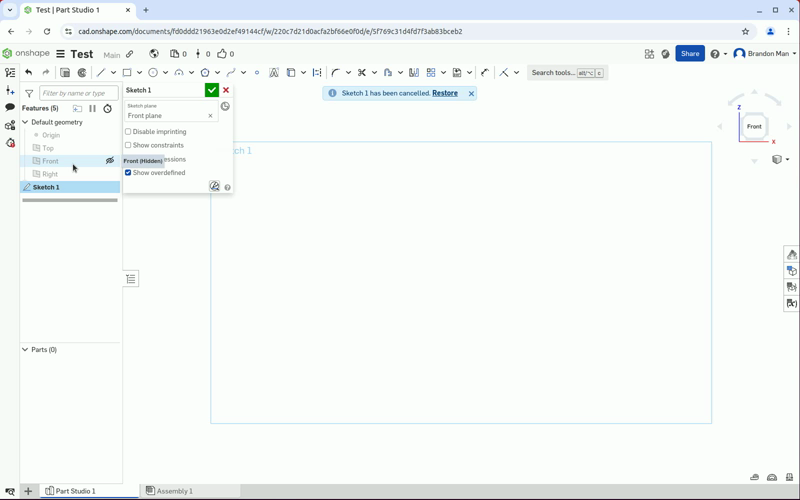
mouse_move(73, 352)
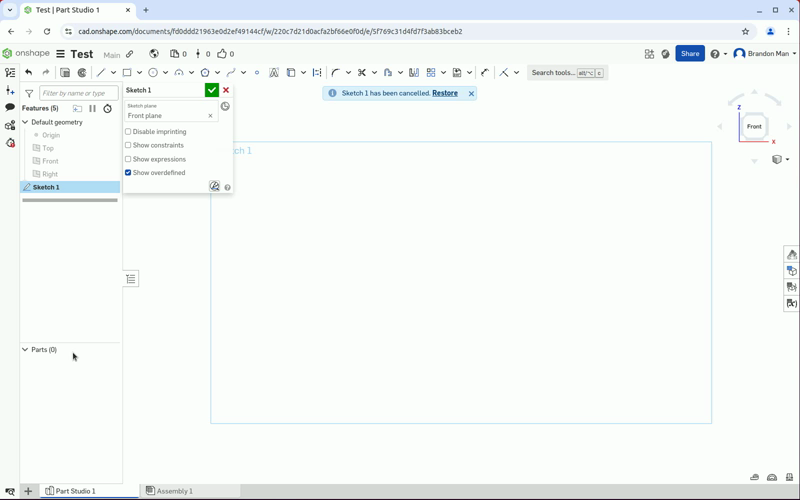
key(y)
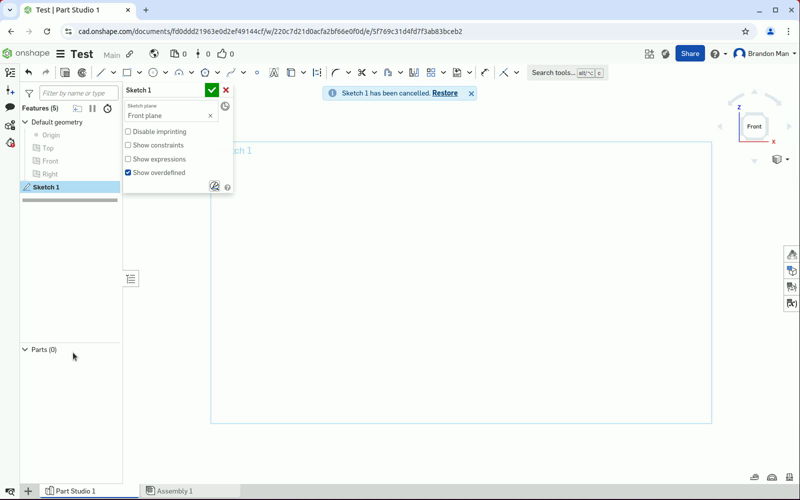
key(c)
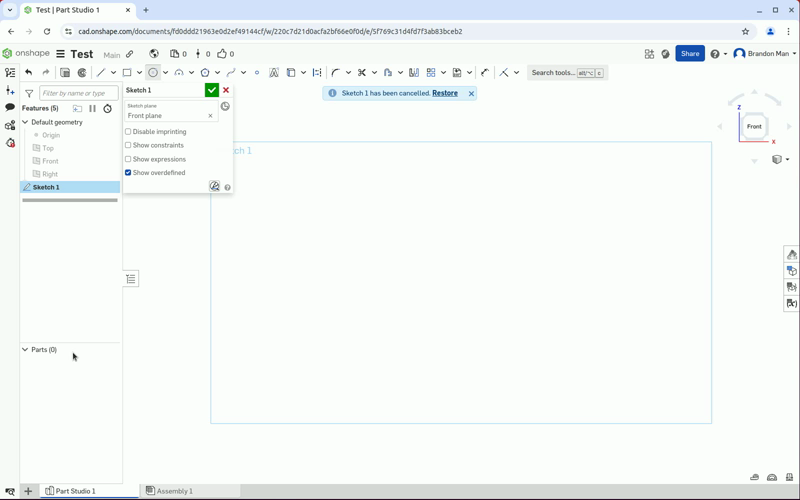
key_down(shift)
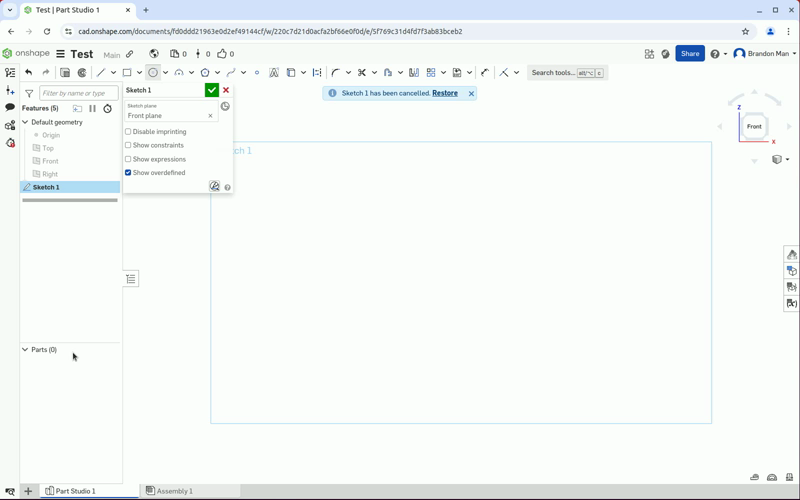
mouse_move(461, 282)
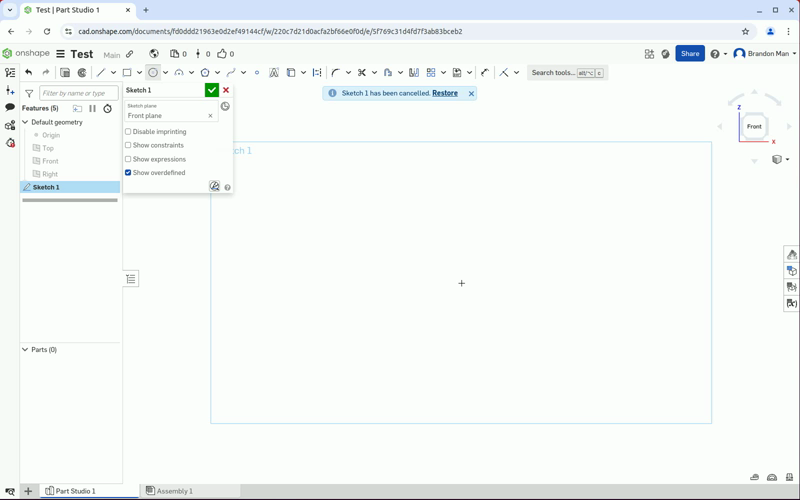
click(461, 282)
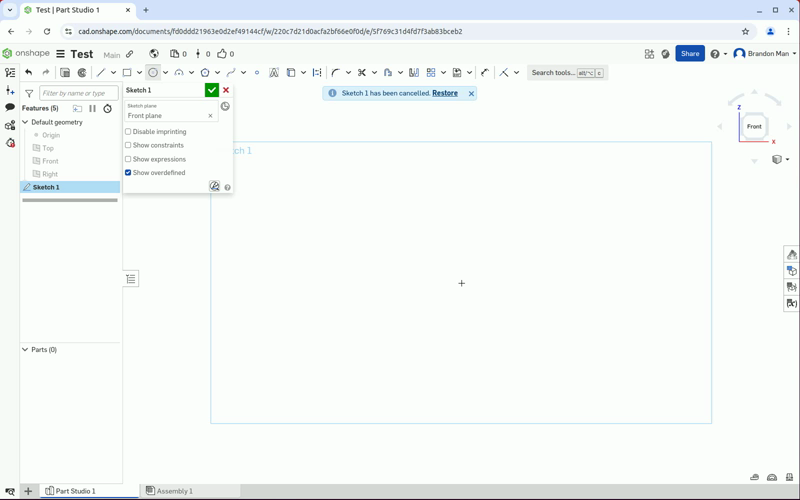
key_up(shift)
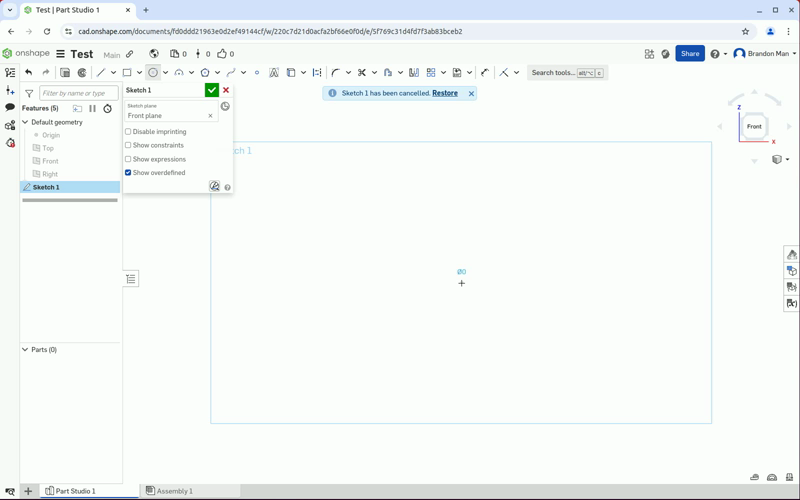
mouse_move(471, 282)
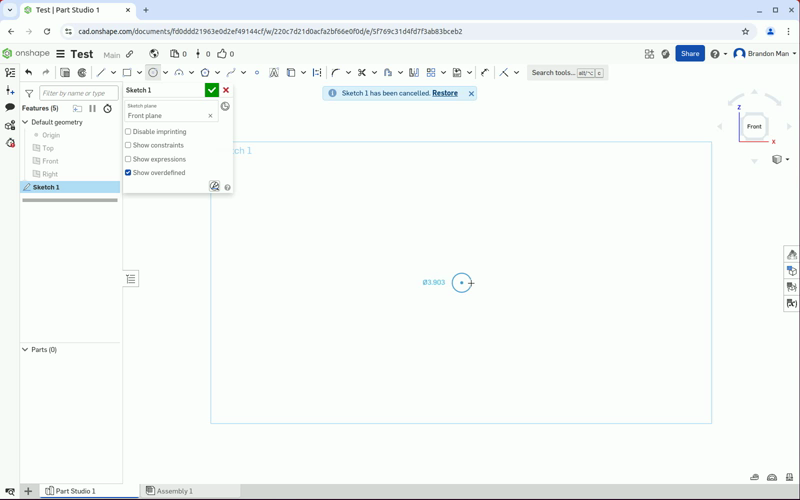
click(471, 282)
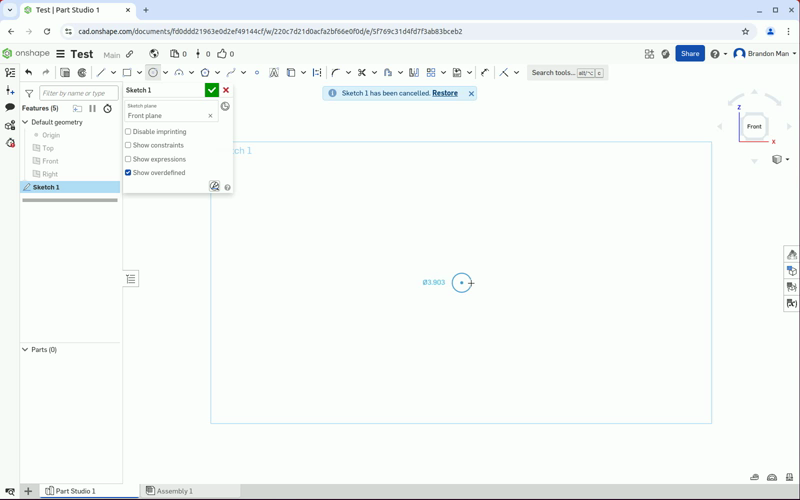
key(esc)
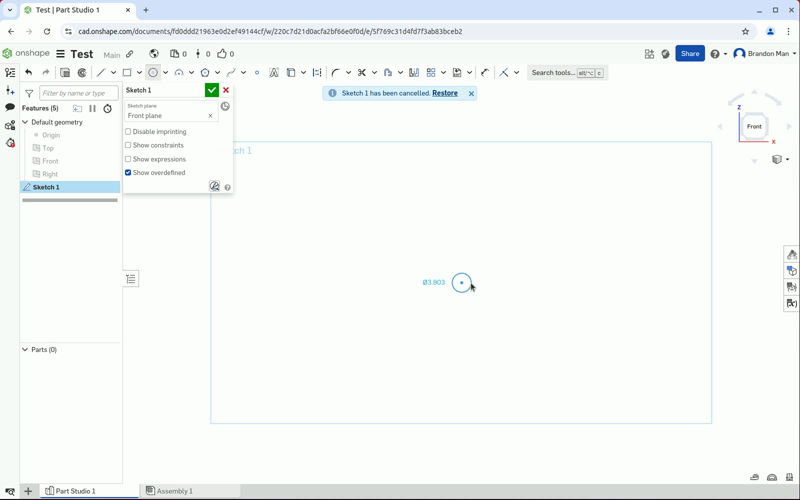
key(c)
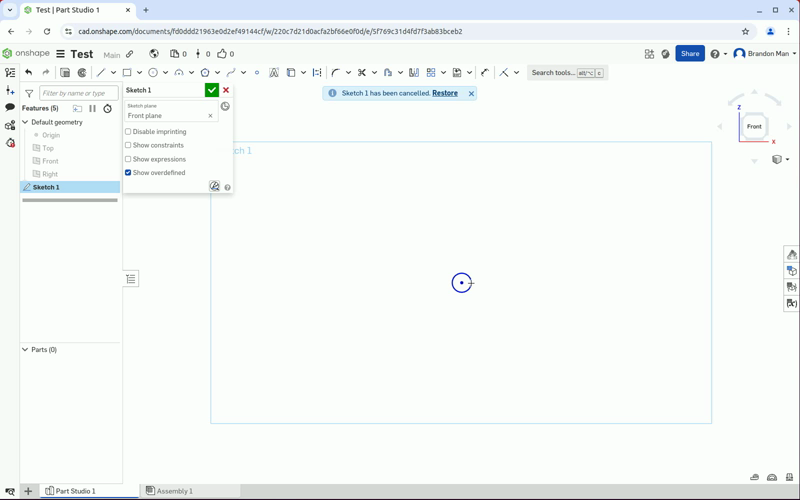
key_down(shift)
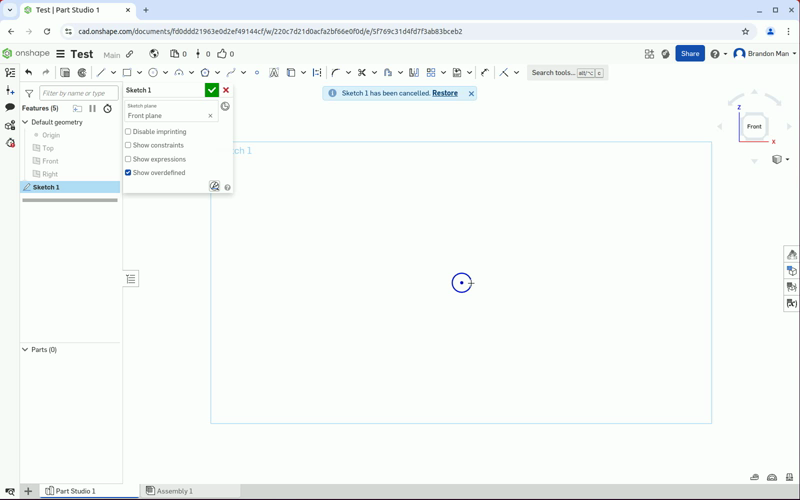
mouse_move(461, 282)
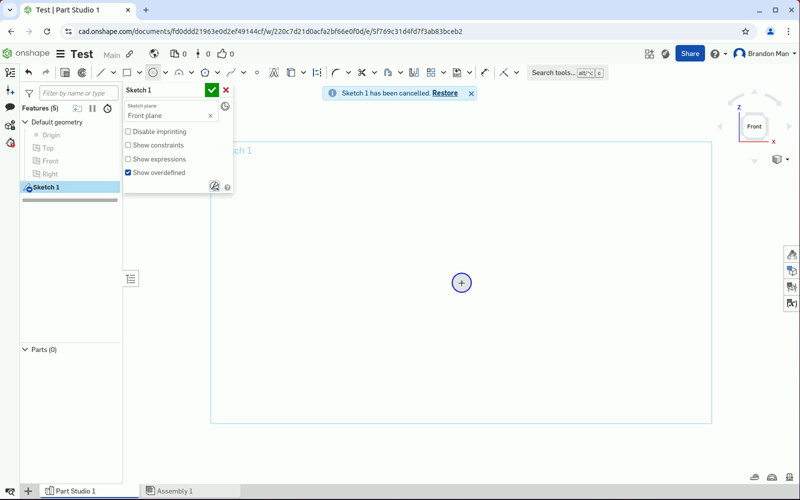
click(461, 282)
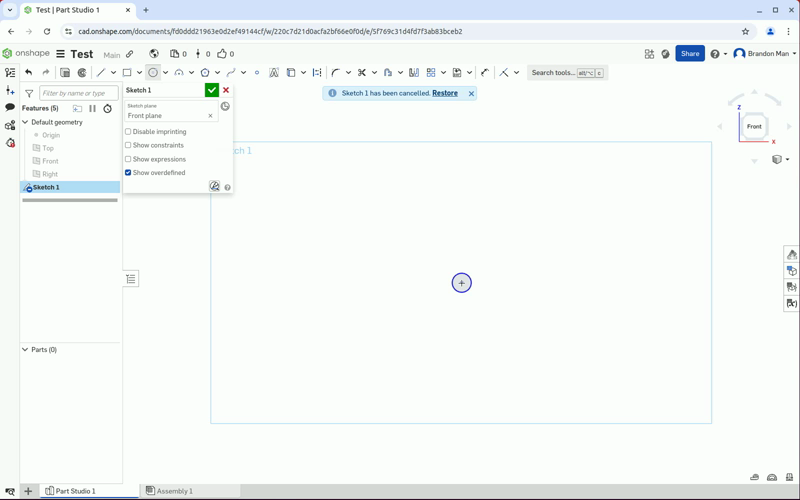
key_up(shift)
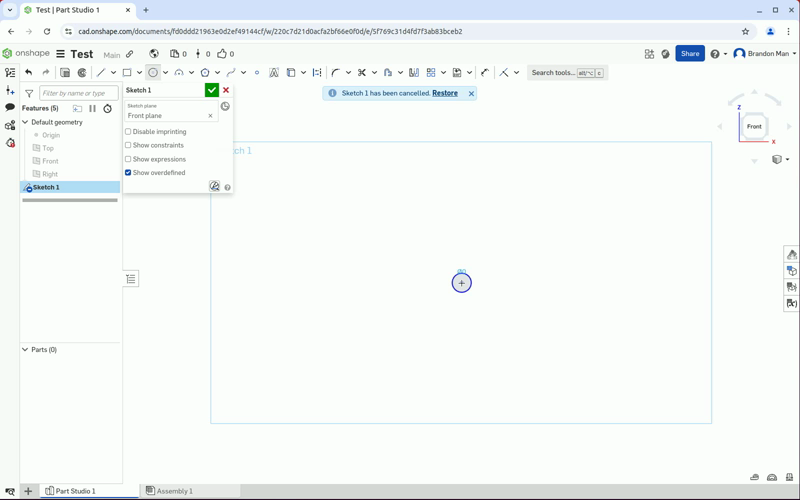
mouse_move(464, 282)
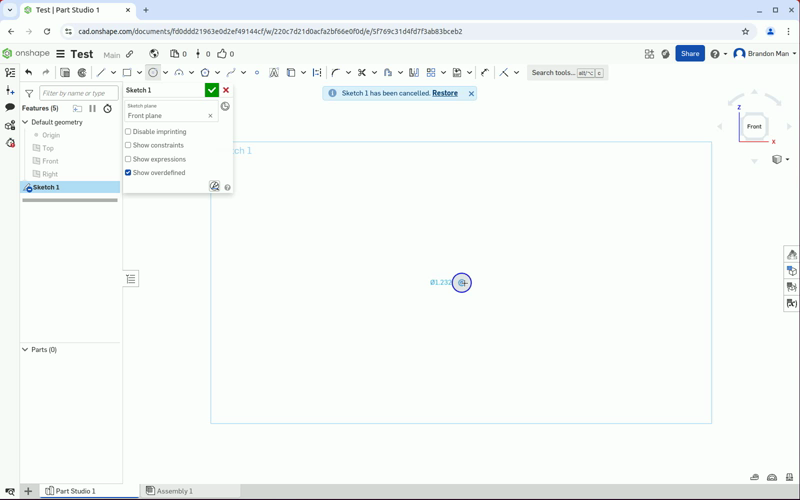
scroll(6)
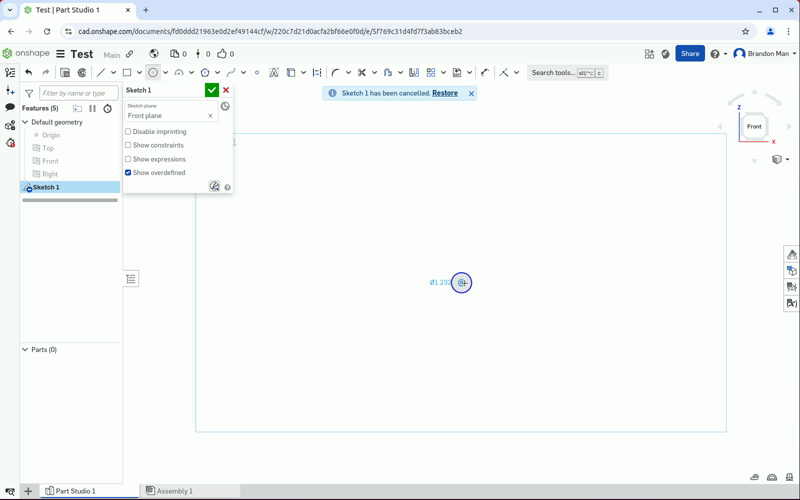
scroll(6)
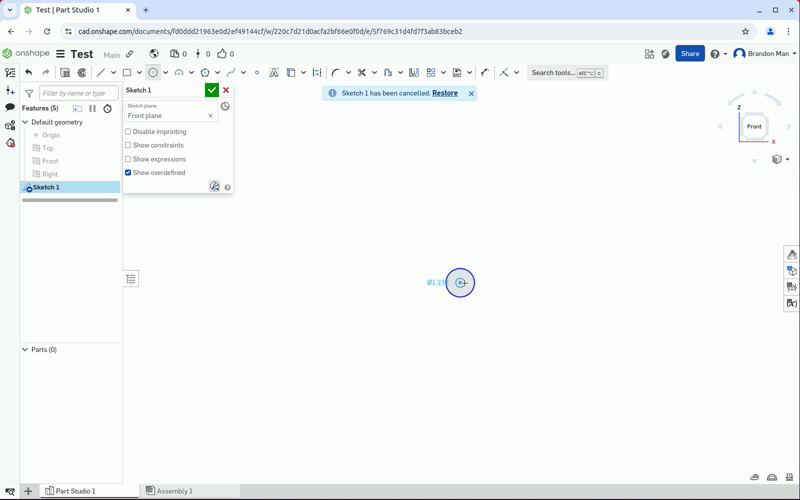
scroll(6)
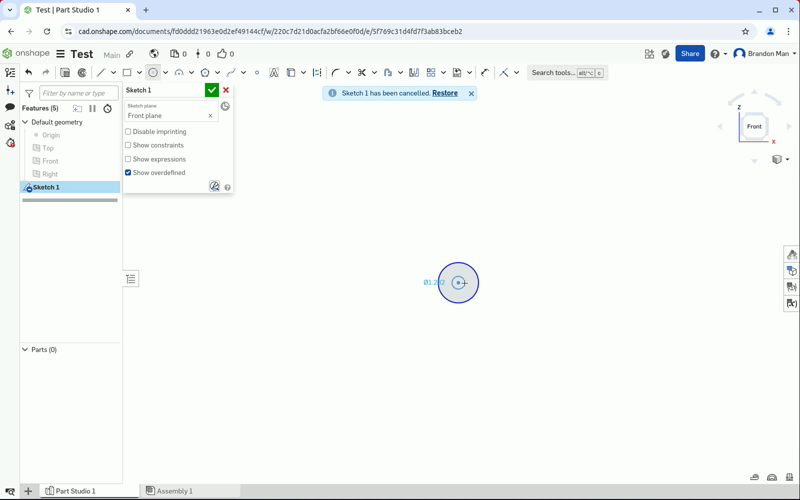
scroll(6)
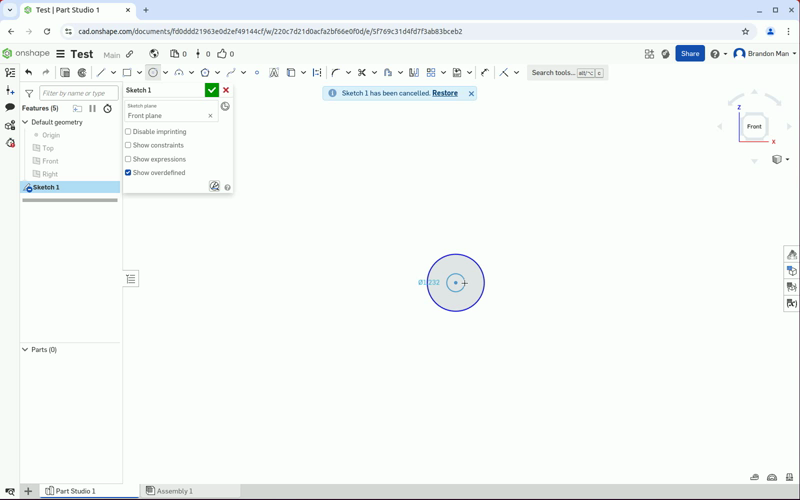
scroll(6)
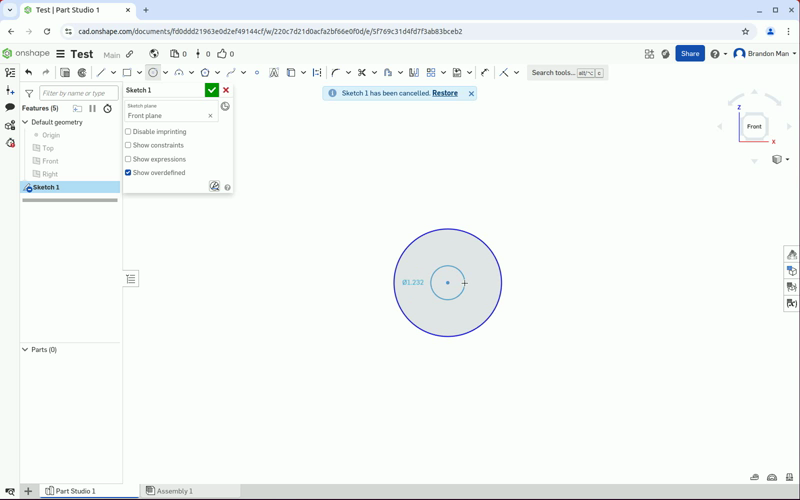
scroll(6)
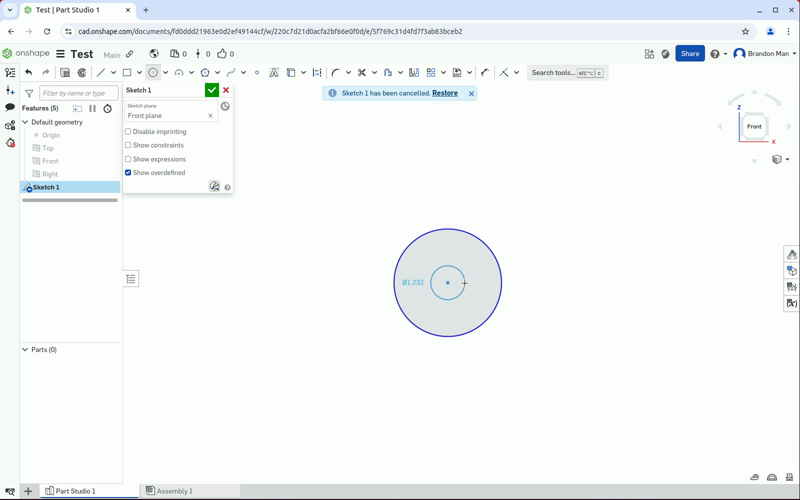
scroll(6)
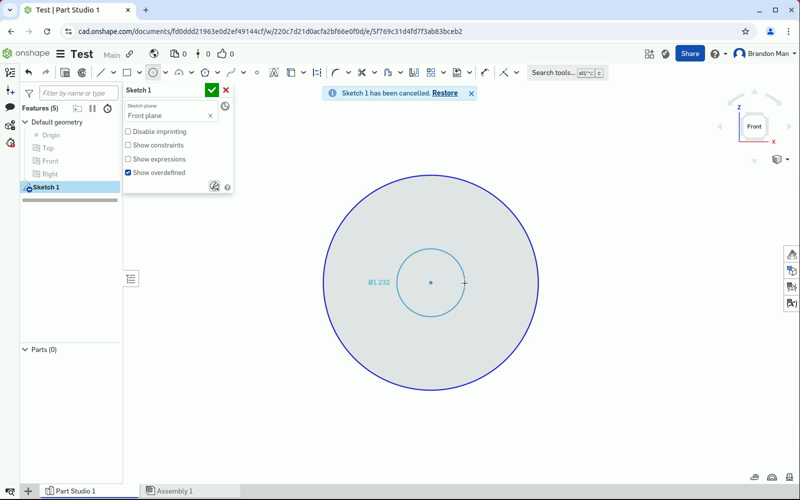
click(464, 282)
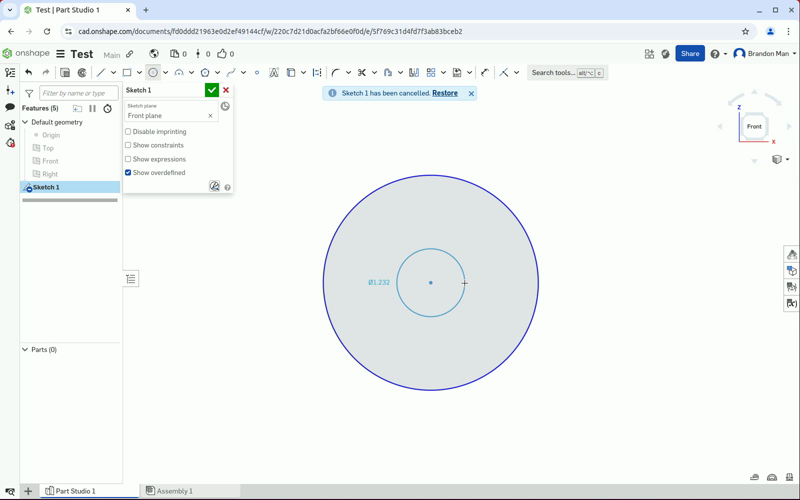
scroll(-6)
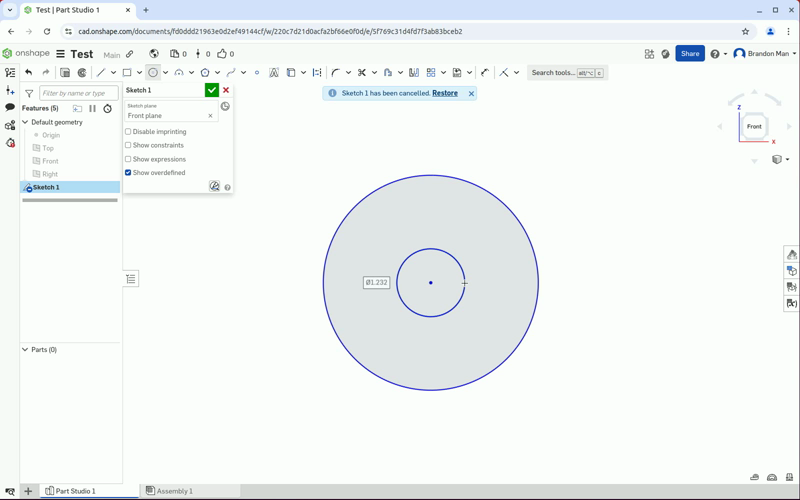
scroll(-6)
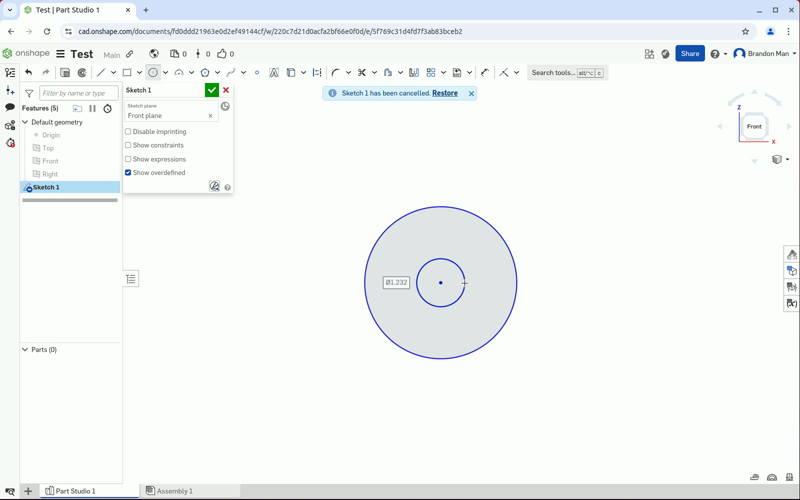
scroll(-6)
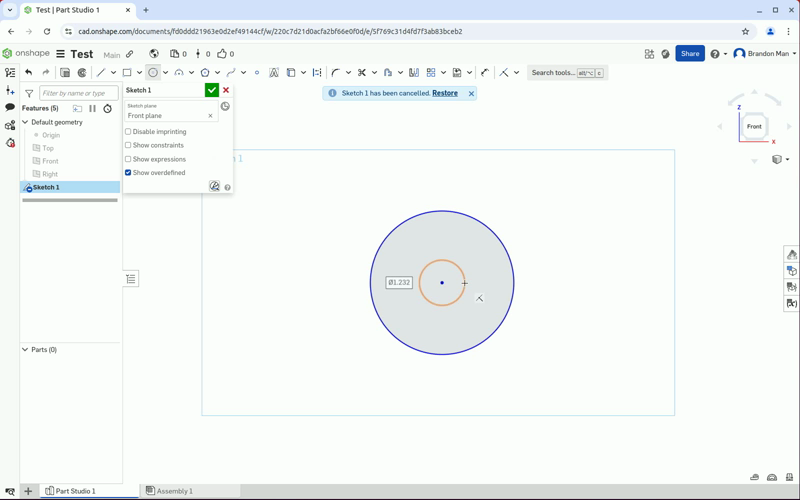
scroll(-6)
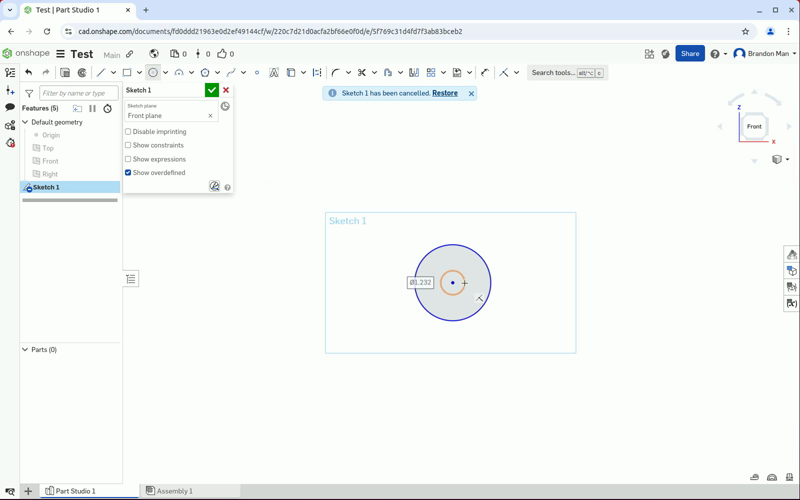
scroll(-6)
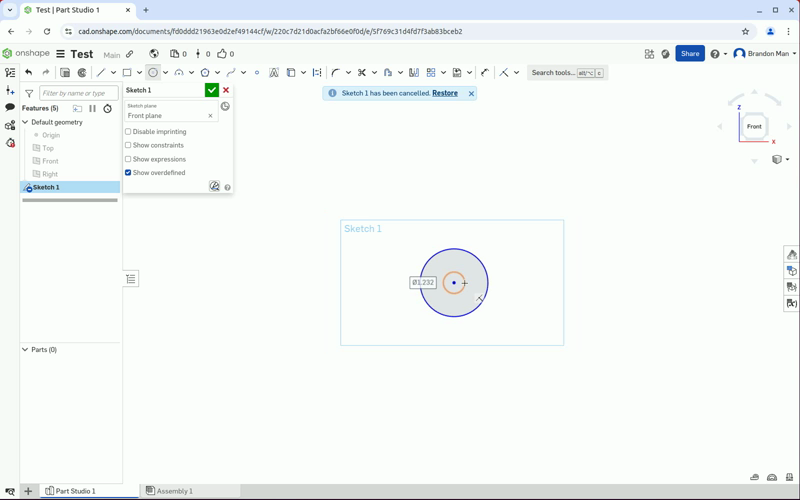
scroll(-6)
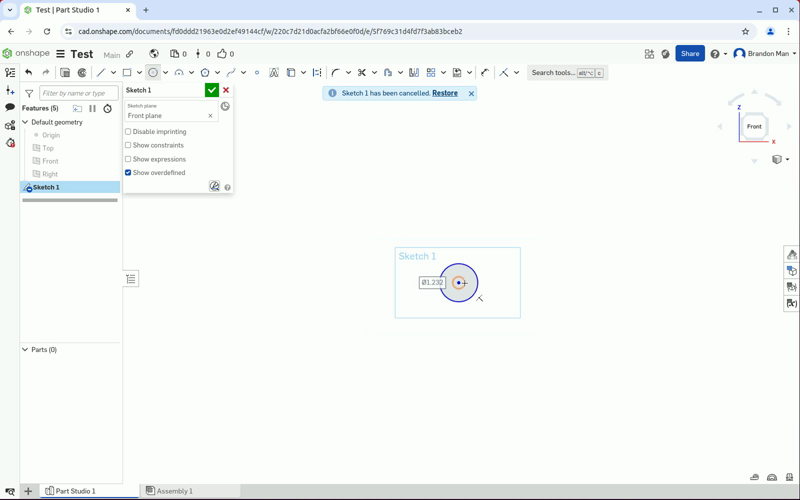
scroll(-6)
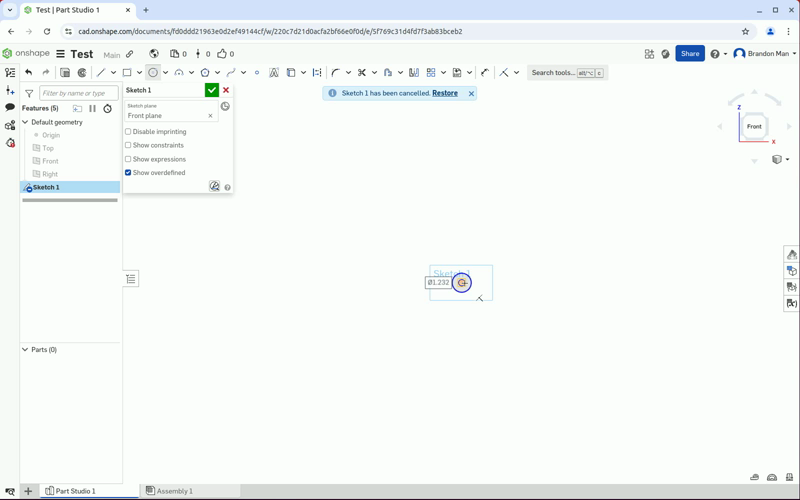
key(esc)
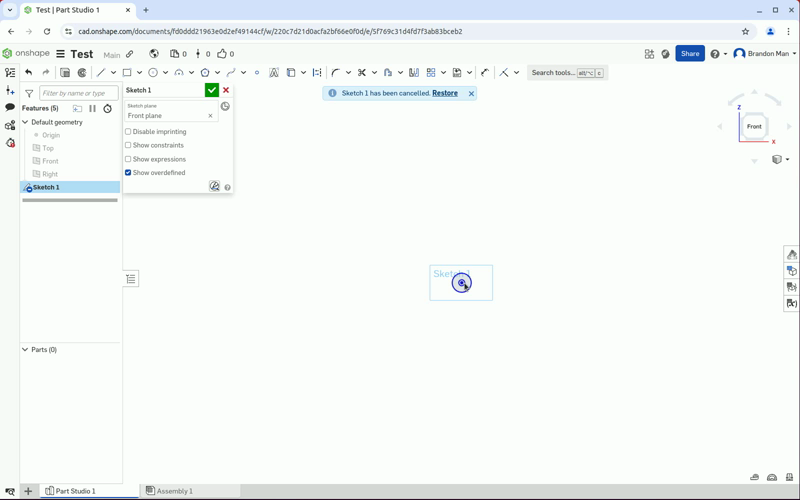
mouse_move(468, 281)
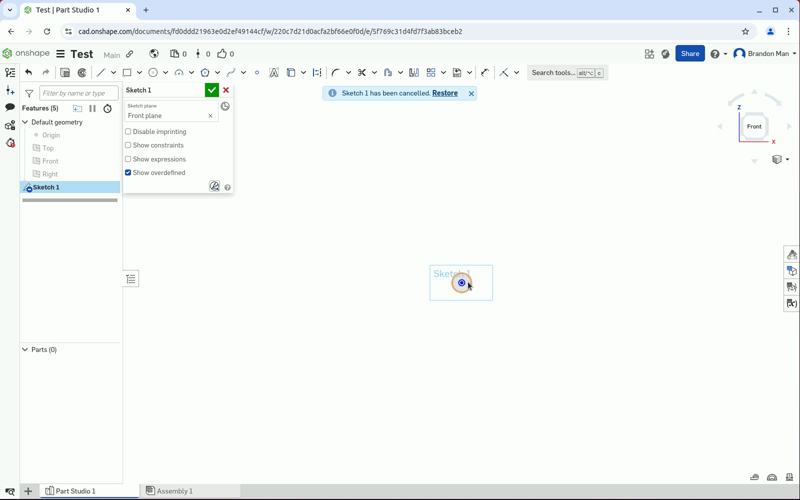
scroll(6)
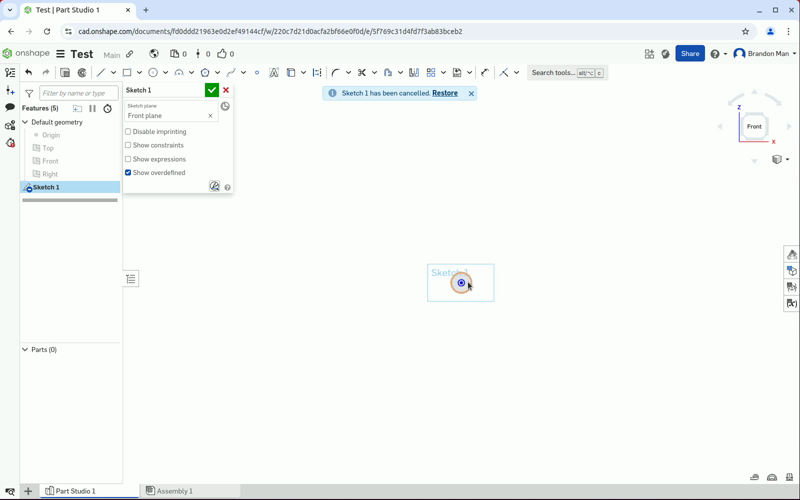
scroll(6)
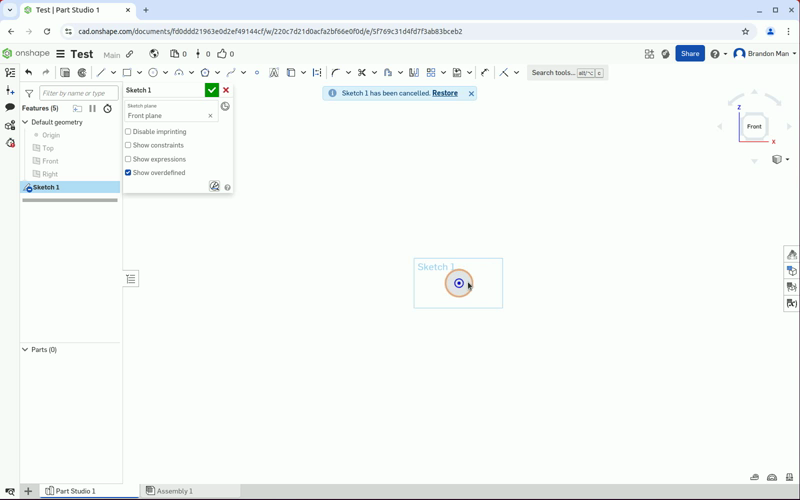
scroll(6)
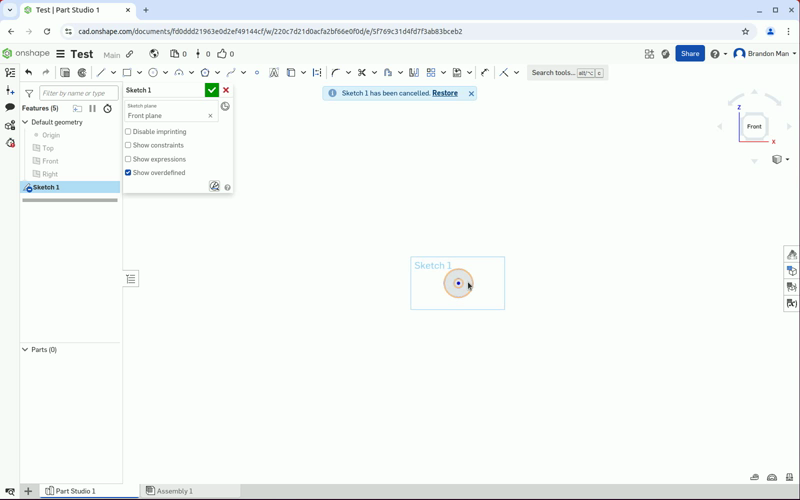
scroll(6)
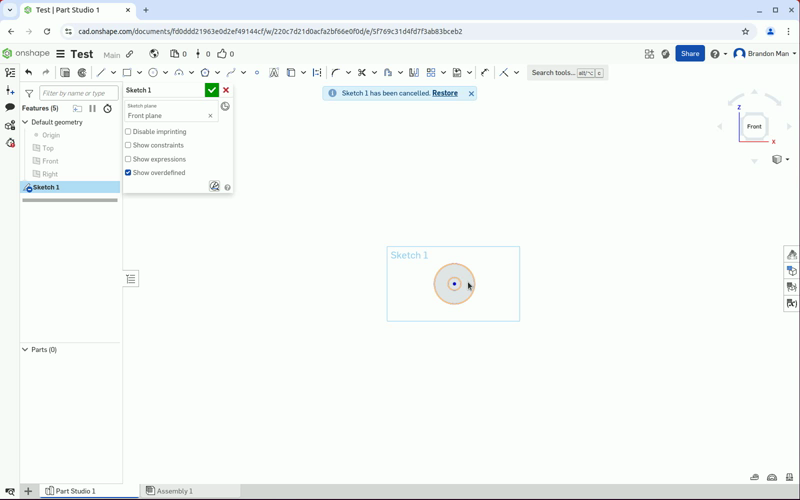
scroll(6)
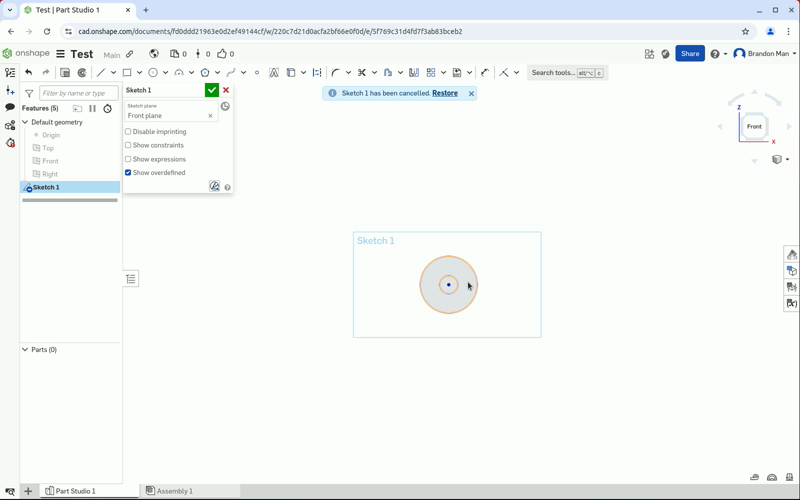
scroll(6)
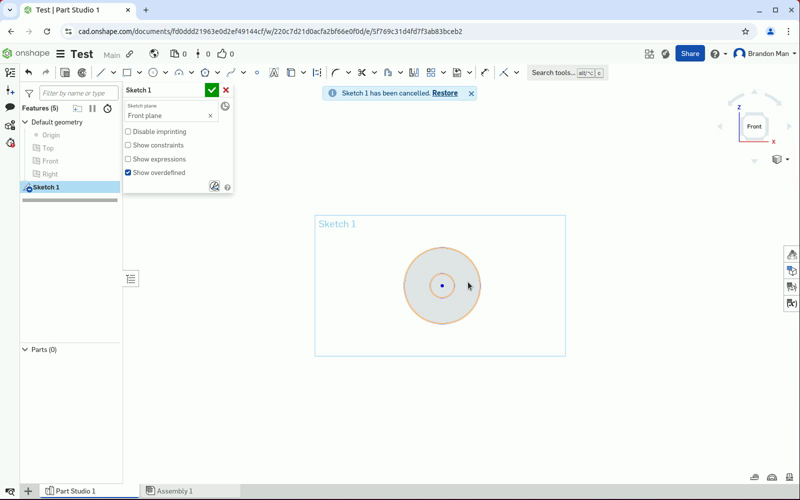
scroll(6)
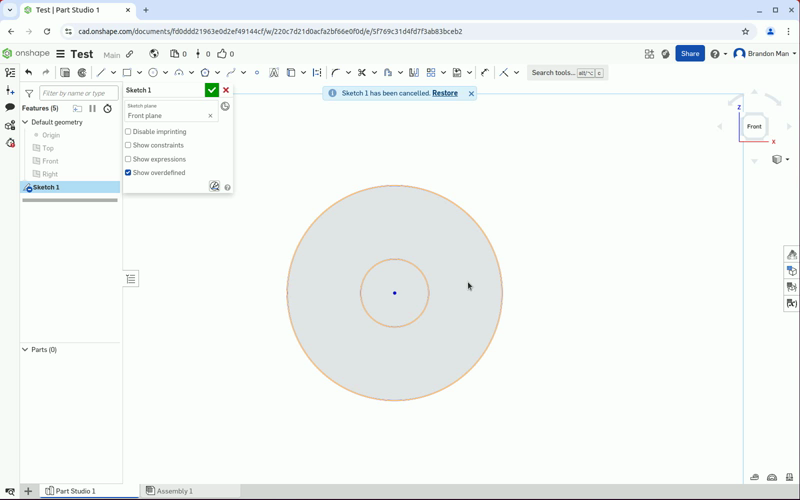
click(468, 281)
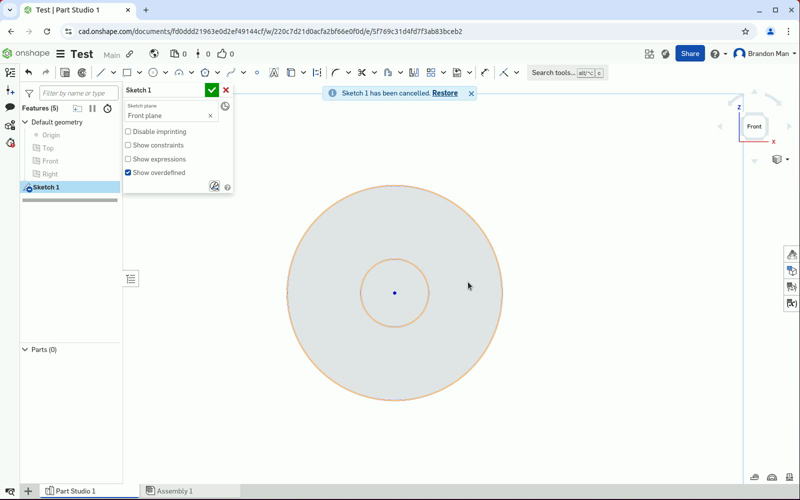
scroll(-6)
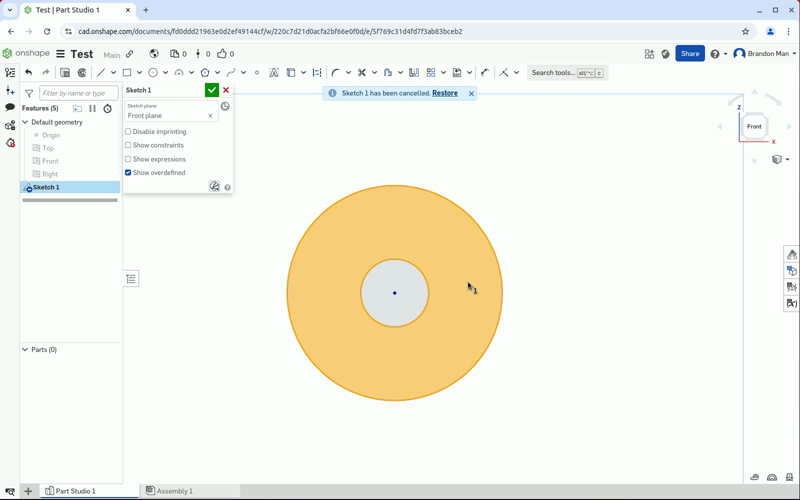
scroll(-6)
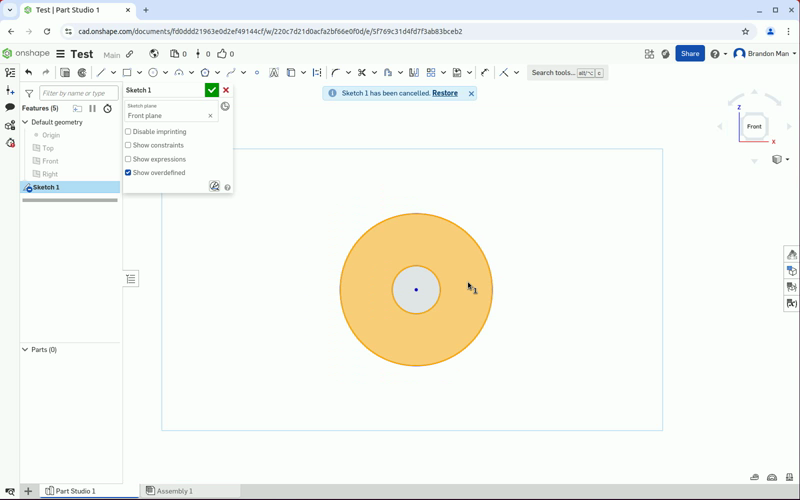
scroll(-6)
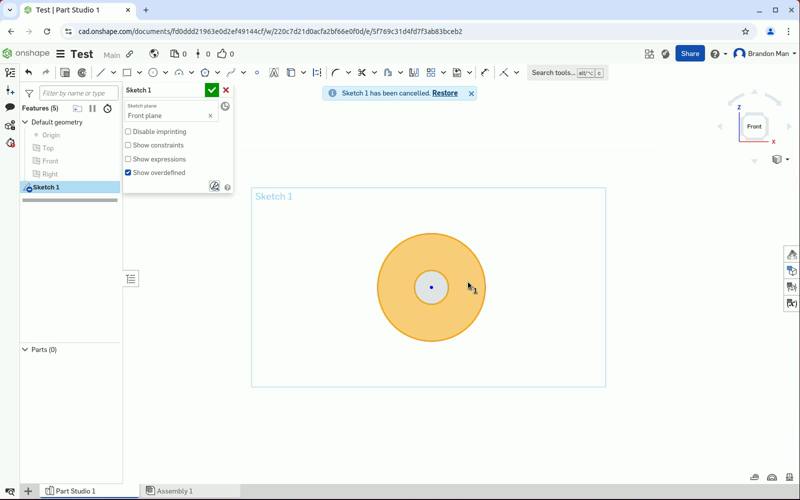
scroll(-6)
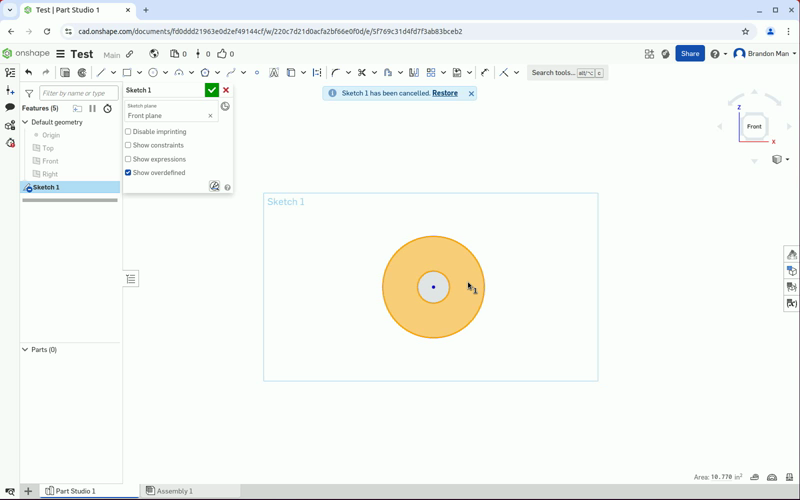
scroll(-6)
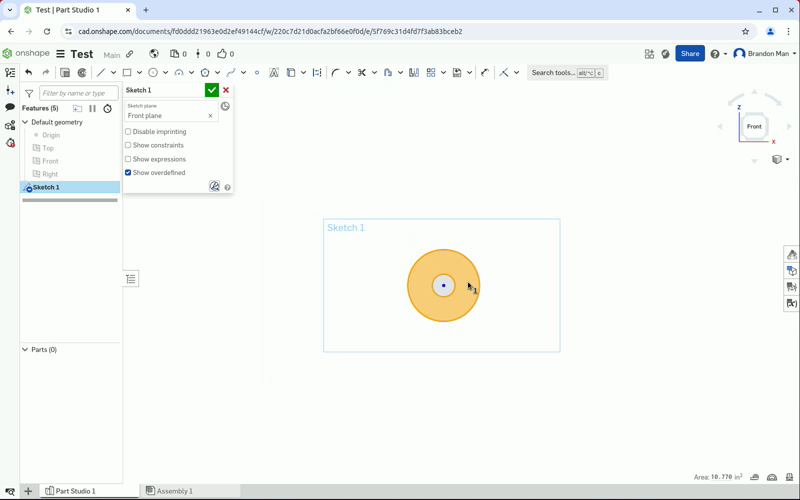
scroll(-6)
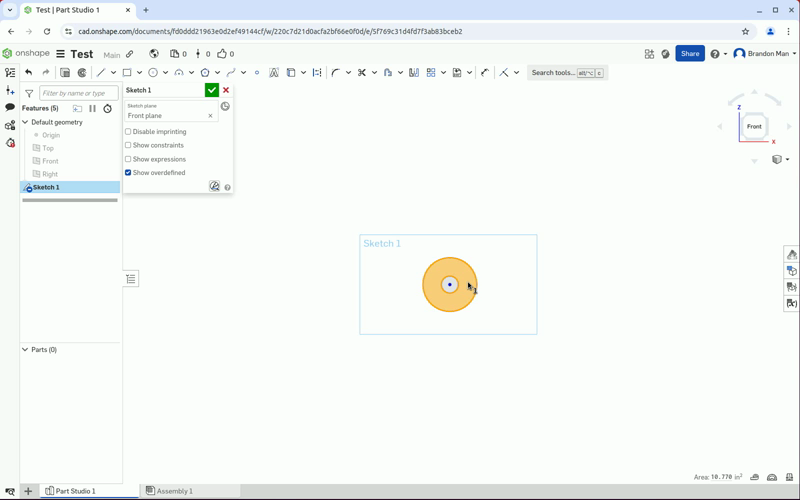
scroll(-6)
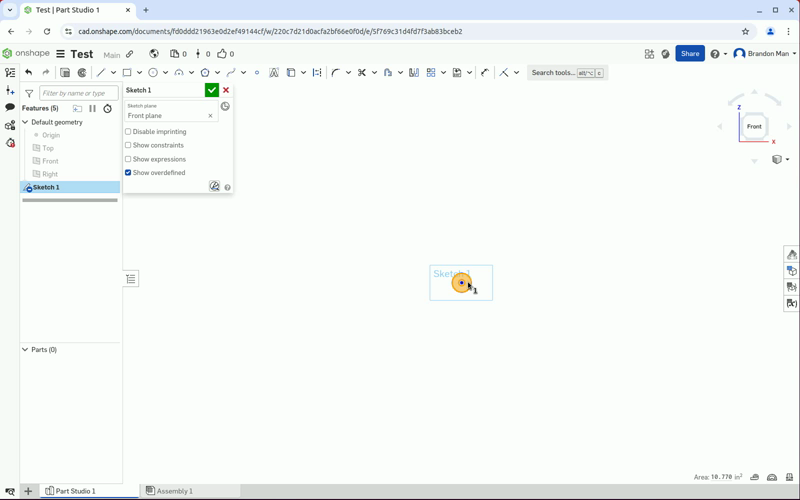
mouse_move(73, 352)
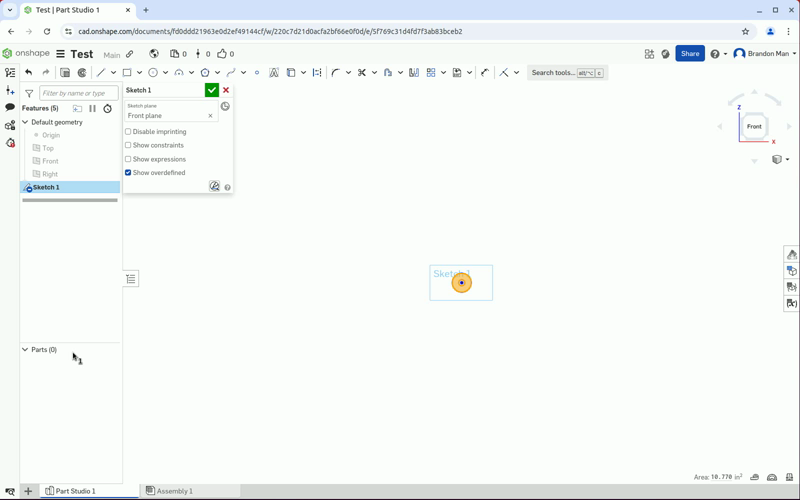
key(shift+y)
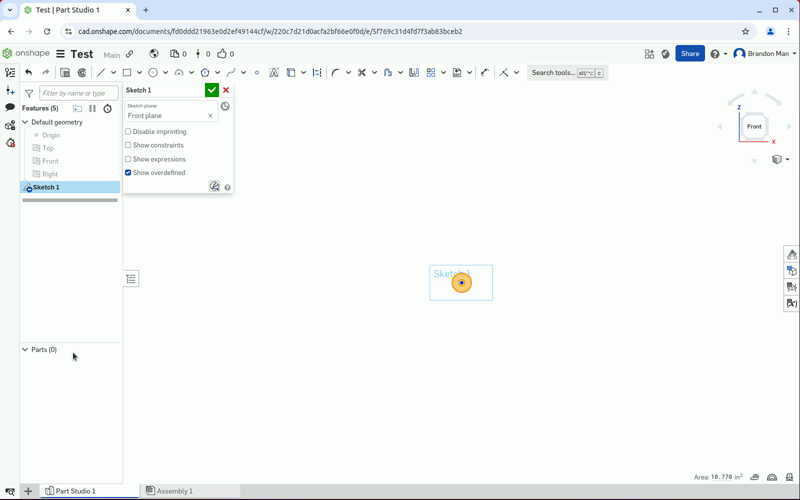
key(shift+e)
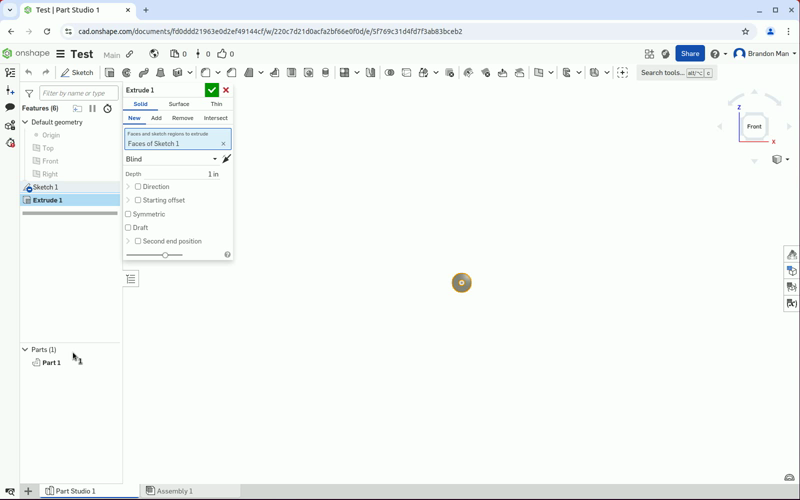
mouse_move(143, 106)
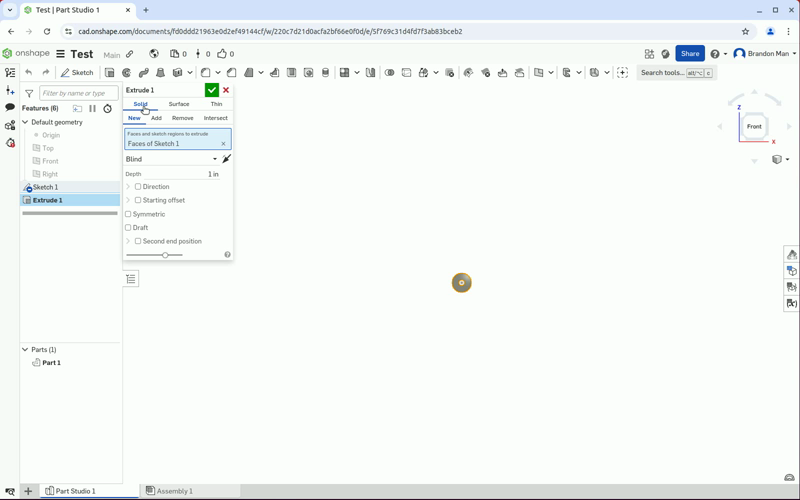
click(143, 106)
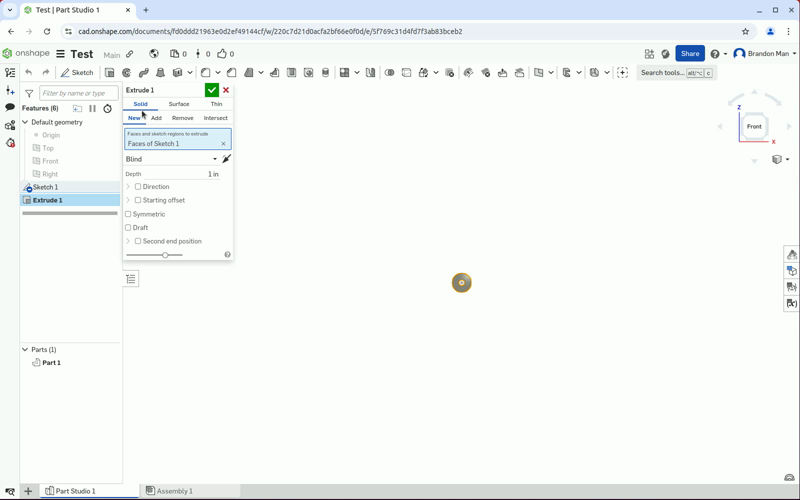
mouse_move(137, 120)
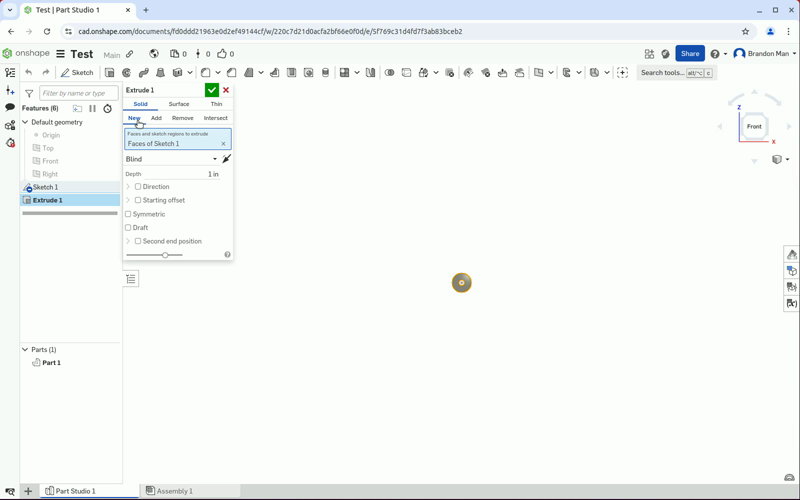
click(137, 120)
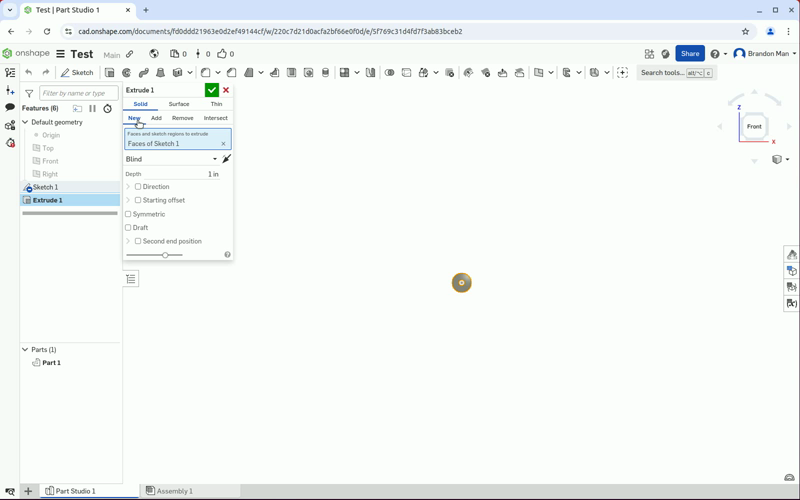
key(tab, 4)
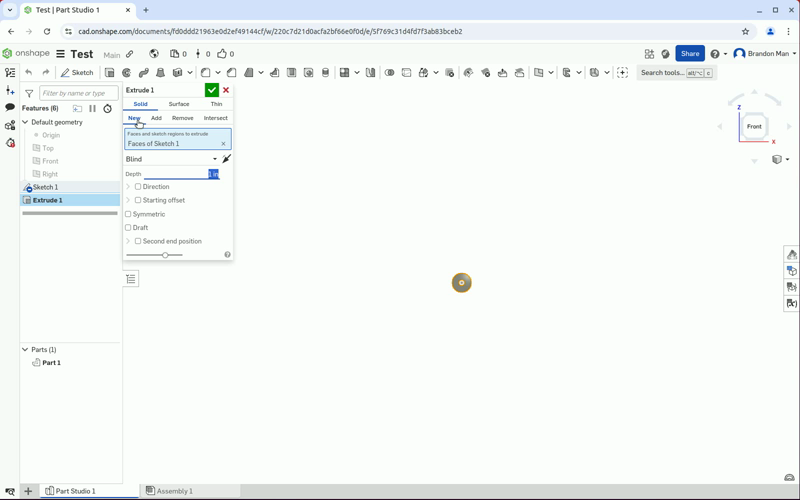
text(0.481)
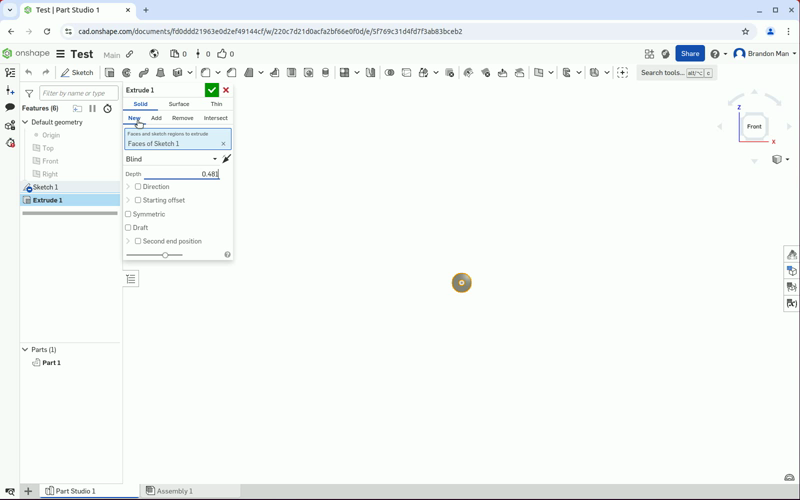
key(enter)
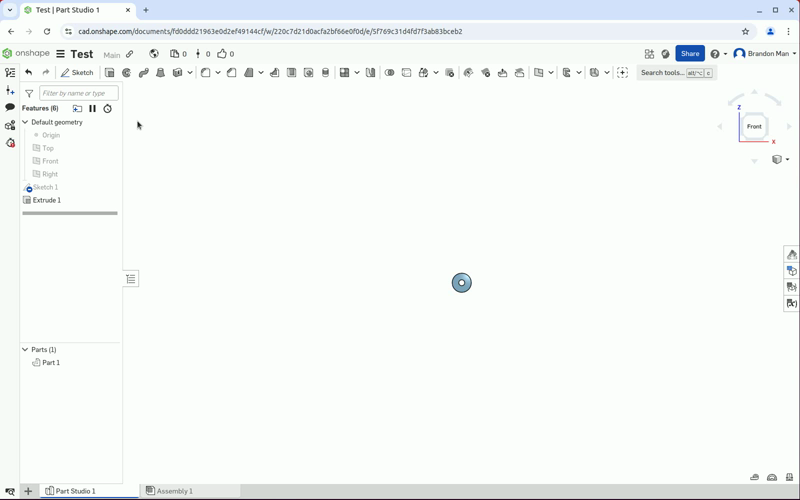
key(shift+h)
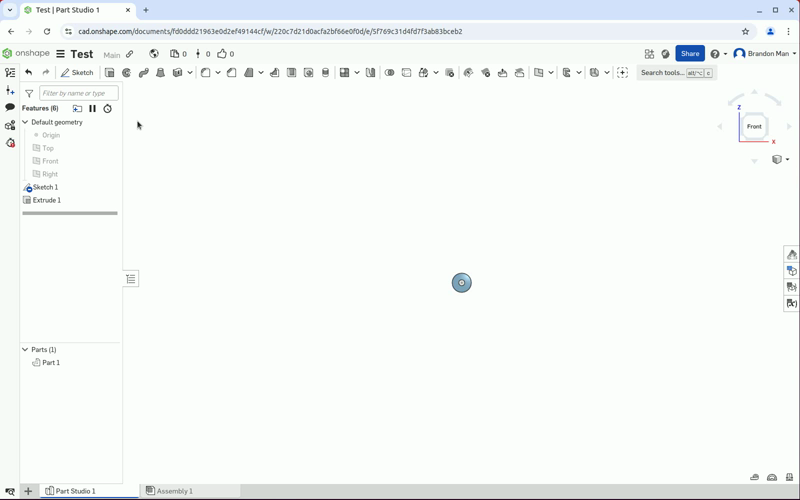
key(shift+h)
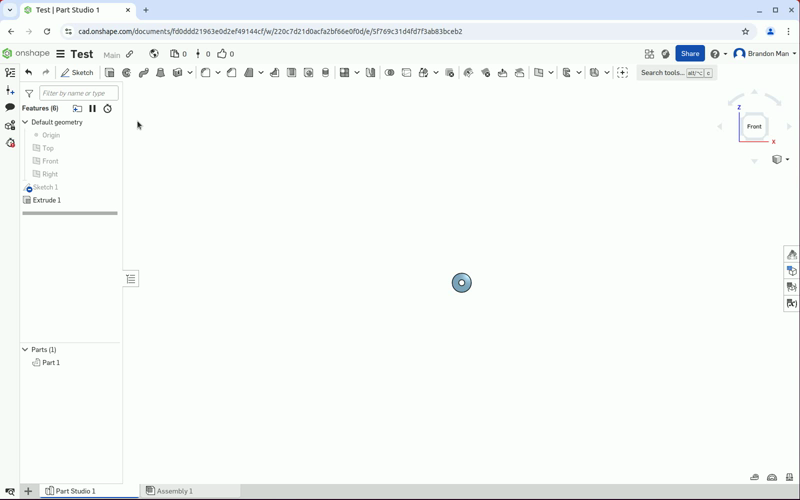
mouse_move(73, 189)
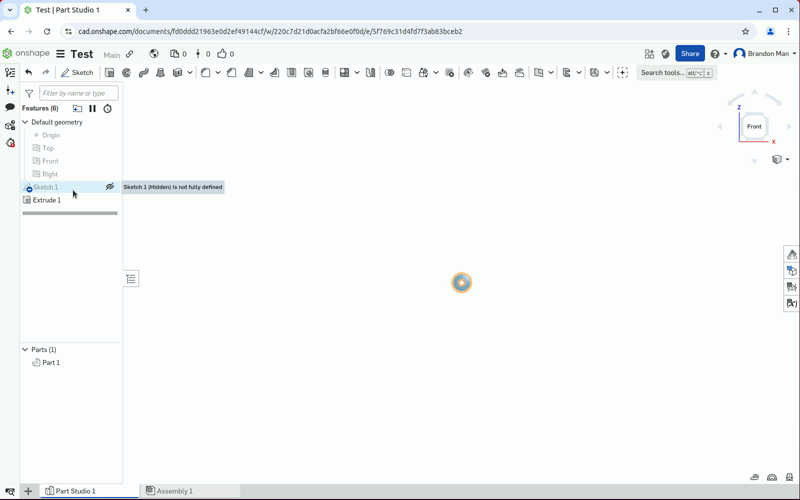
click(73, 189)
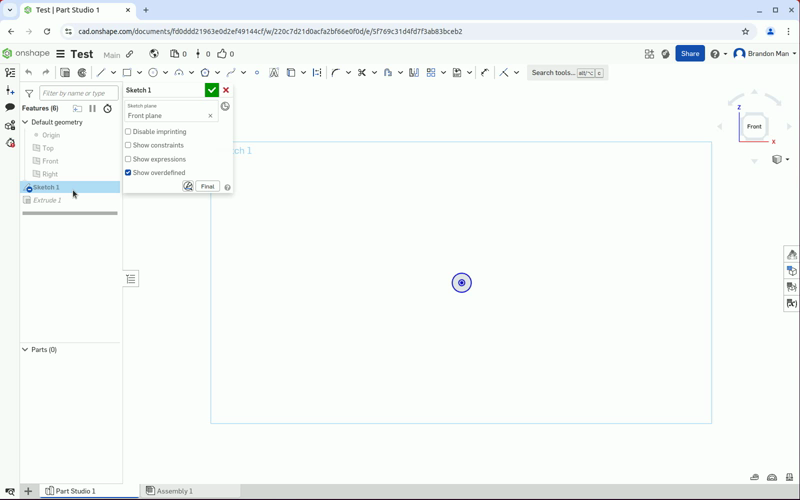
mouse_move(229, 92)
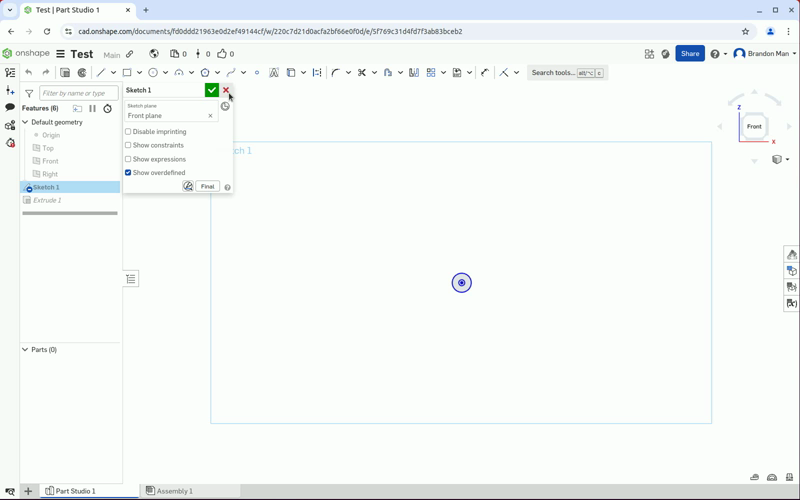
click(229, 92)
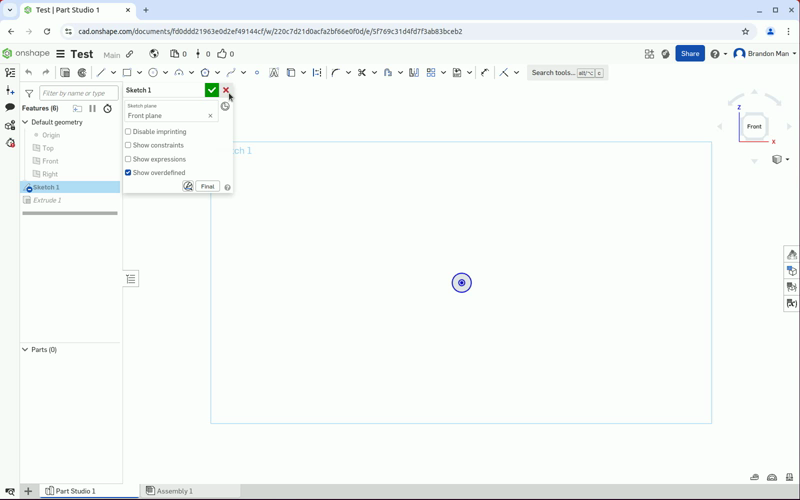
key(shift+s)
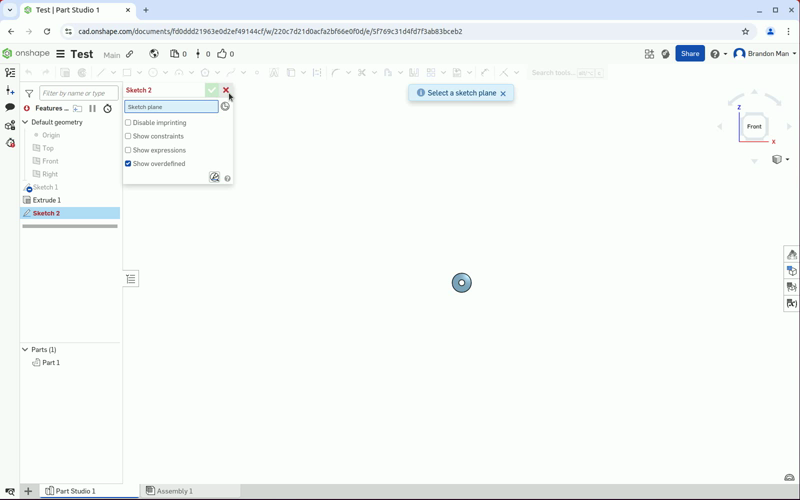
mouse_move(73, 163)
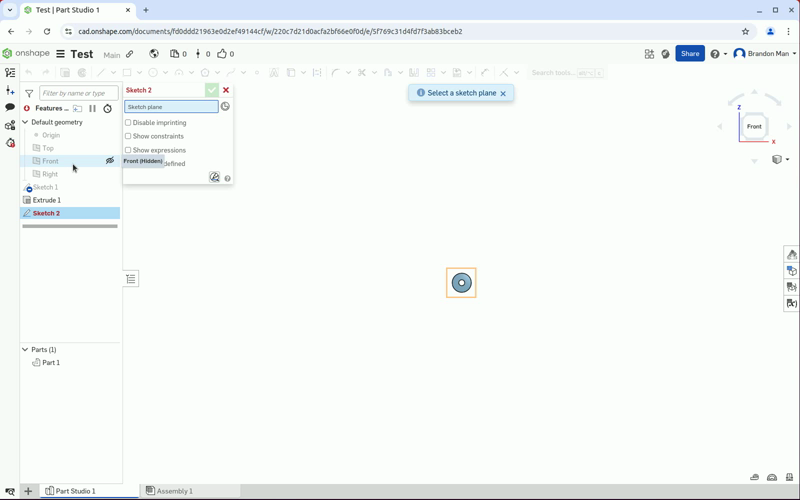
click(73, 163)
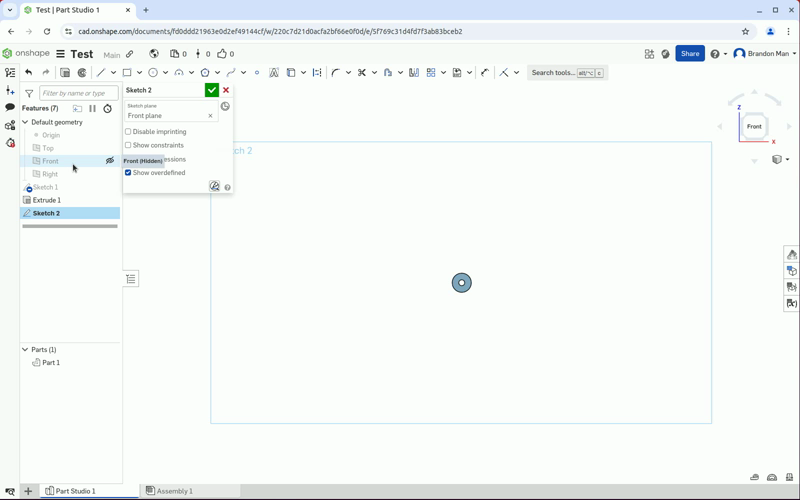
mouse_move(73, 352)
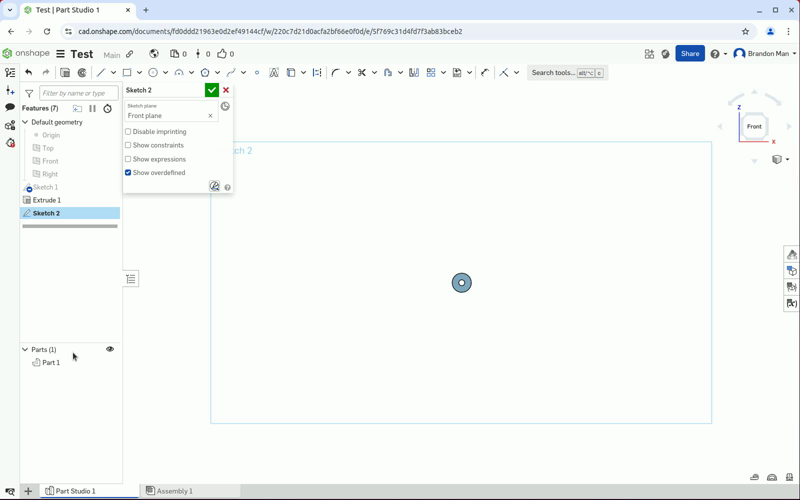
key(y)
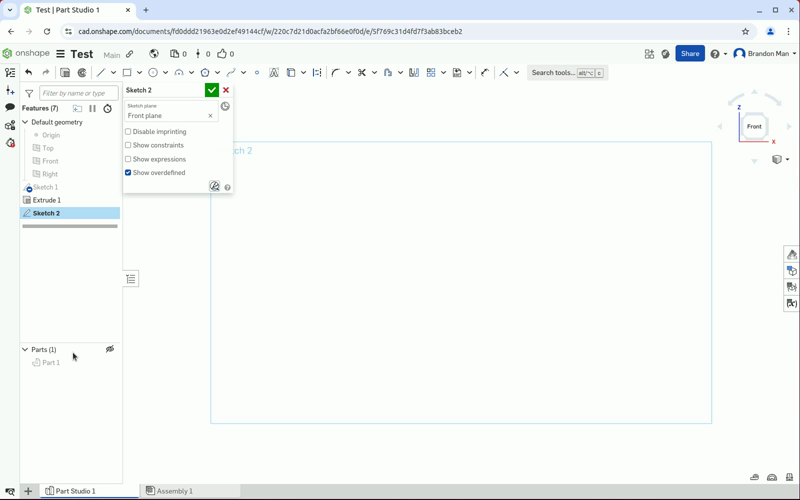
key(c)
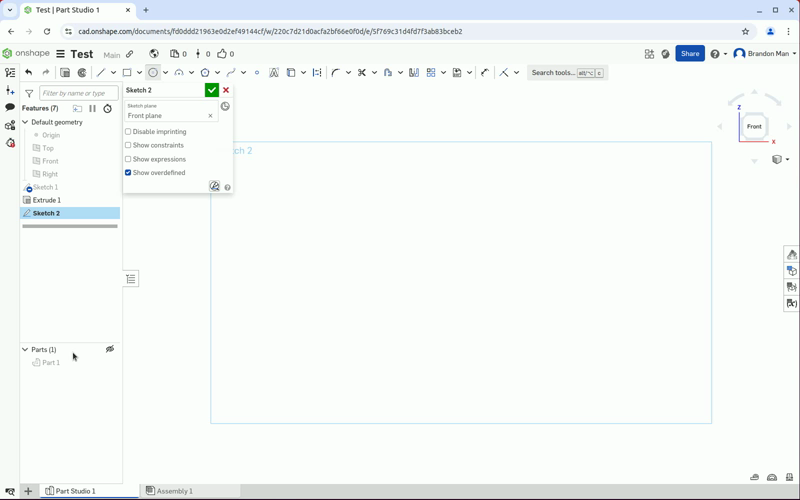
key_down(shift)
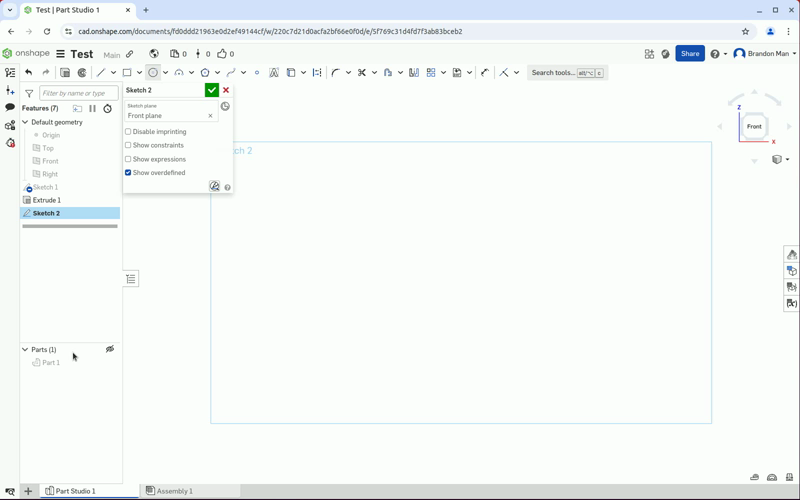
mouse_move(501, 282)
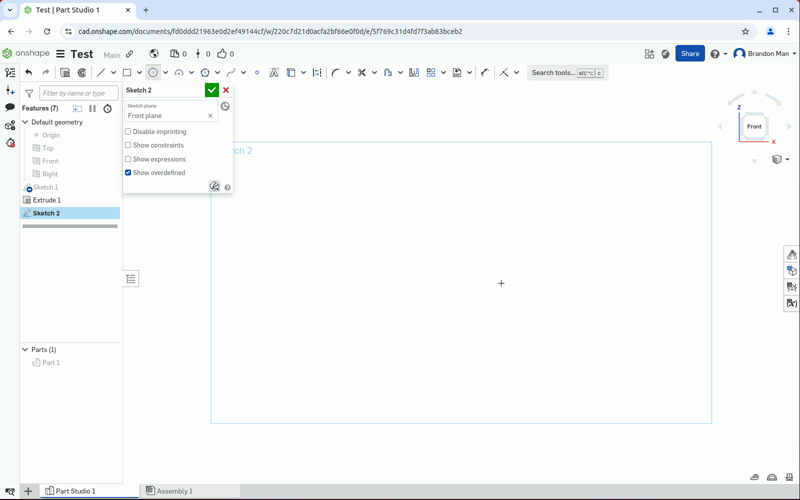
click(501, 282)
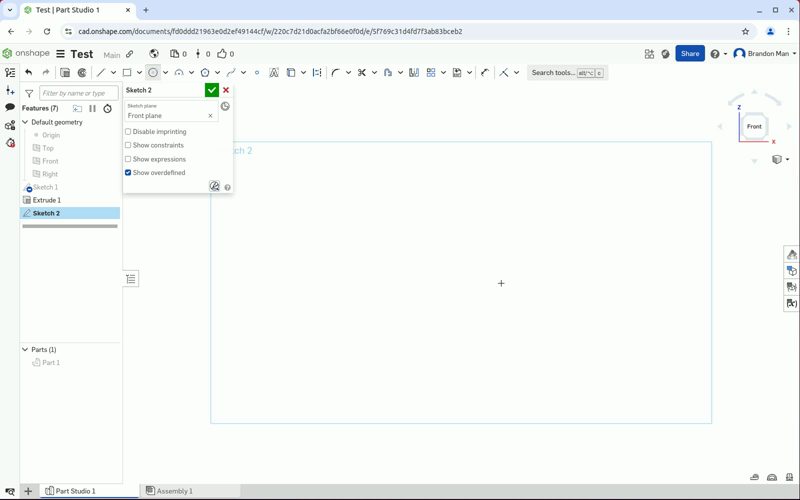
key_up(shift)
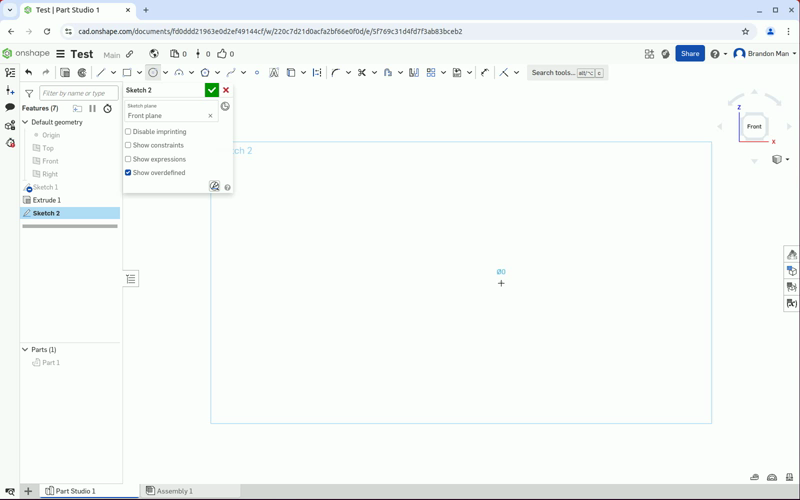
mouse_move(508, 282)
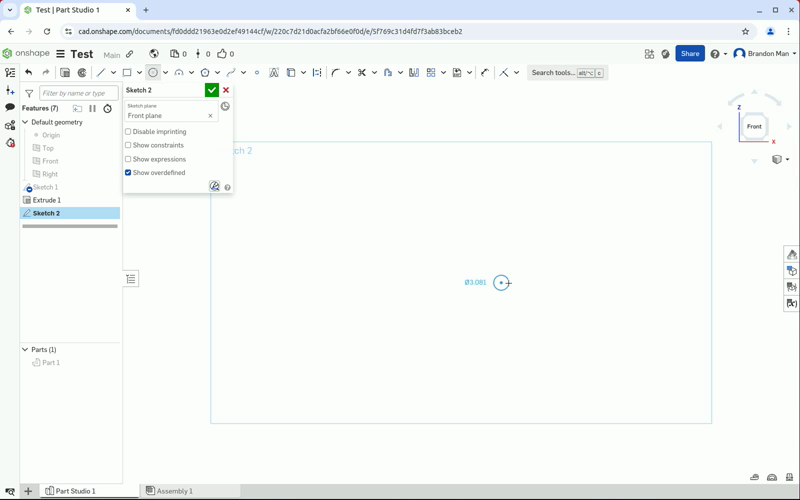
click(508, 282)
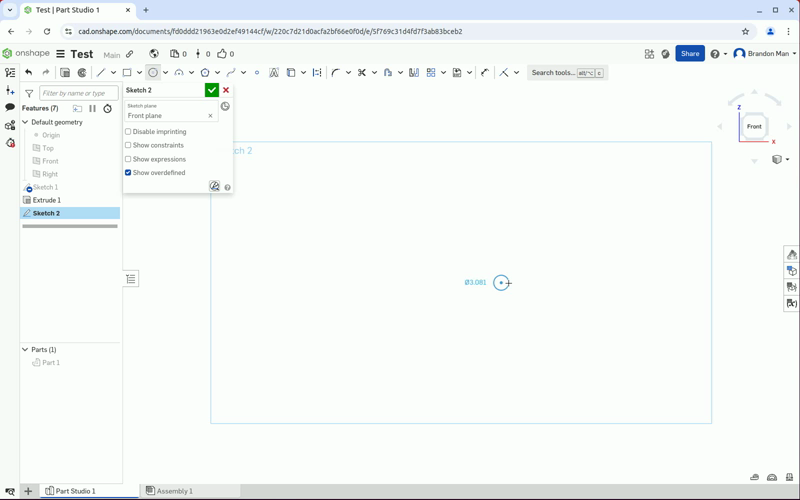
key(esc)
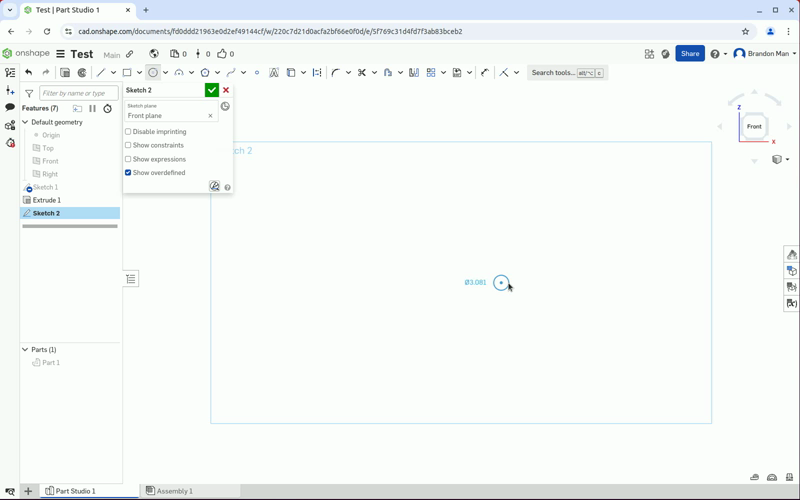
key(c)
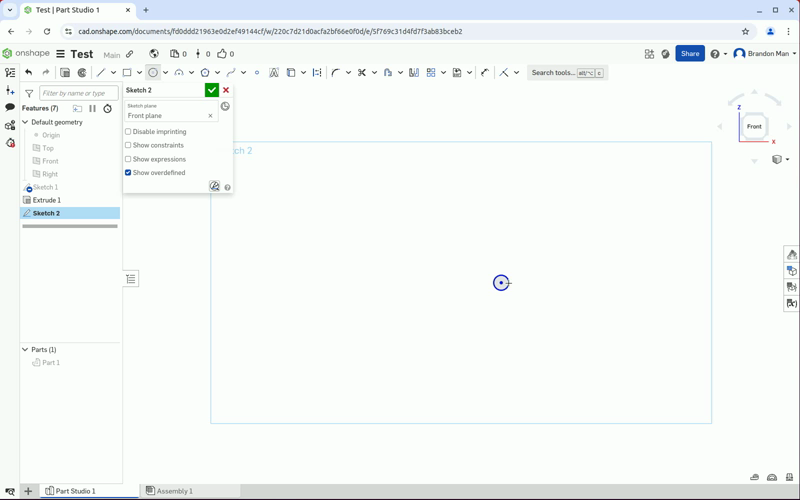
key_down(shift)
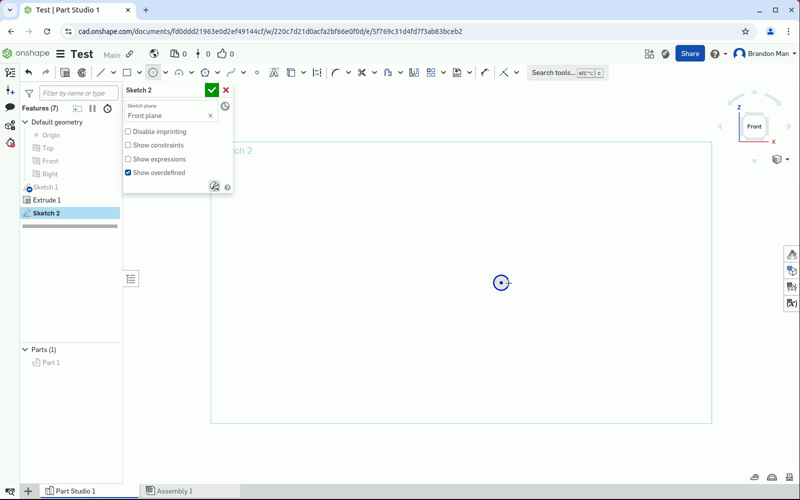
mouse_move(501, 282)
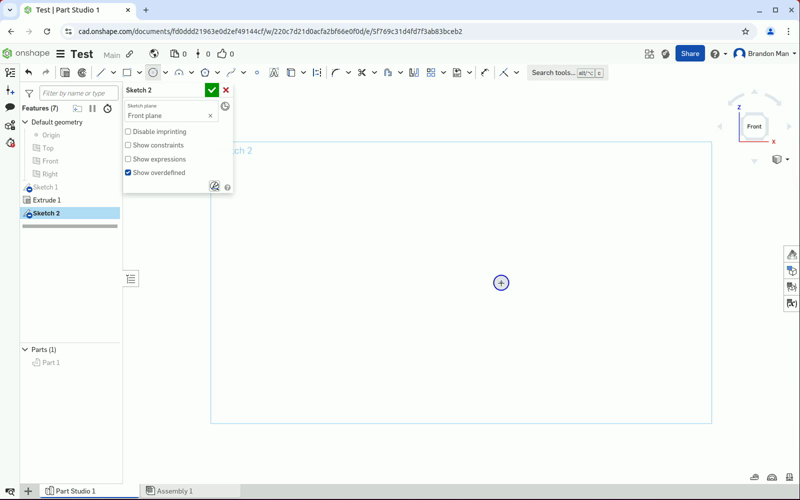
click(501, 282)
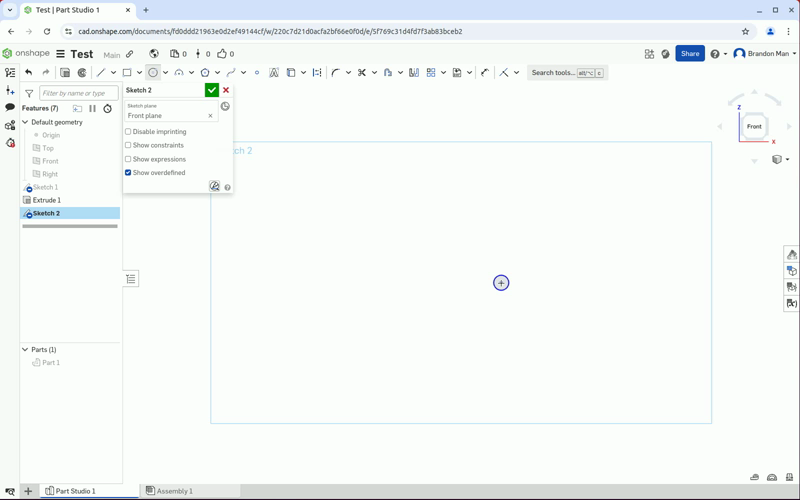
key_up(shift)
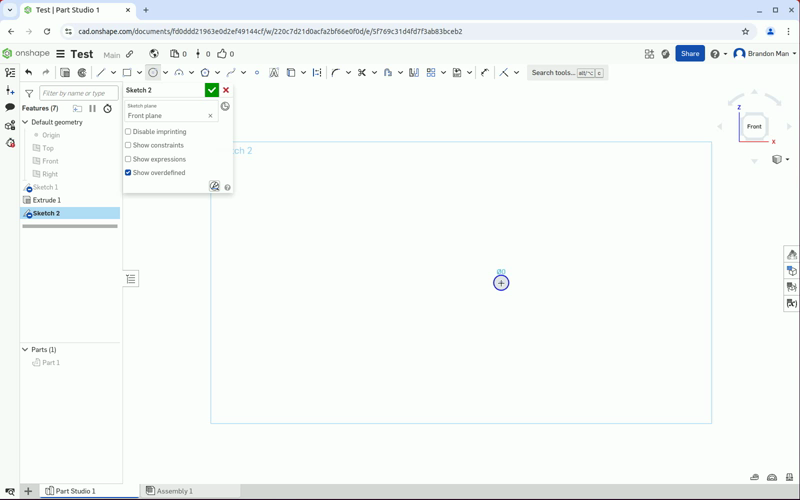
mouse_move(504, 282)
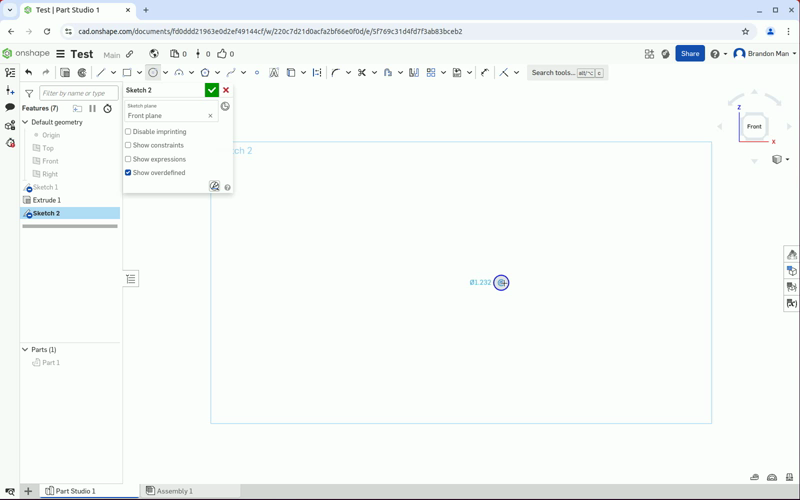
scroll(6)
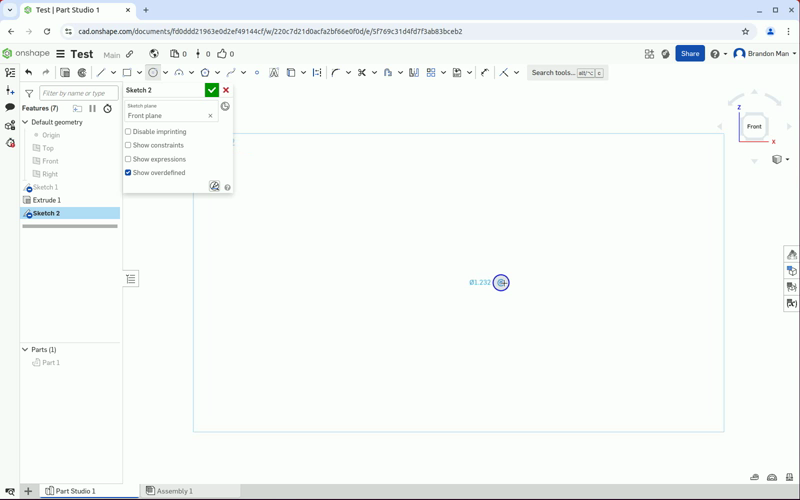
scroll(6)
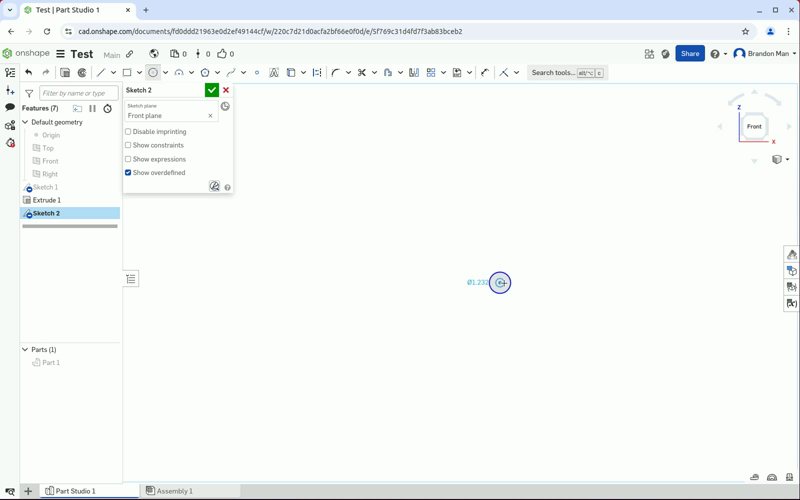
scroll(6)
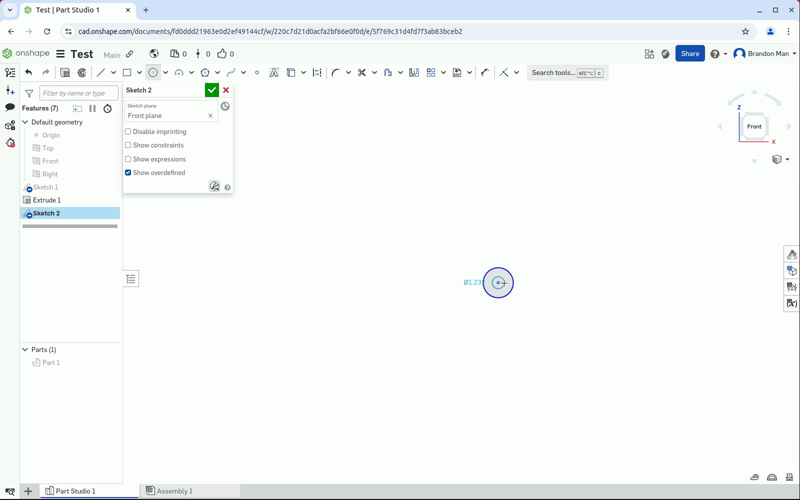
scroll(6)
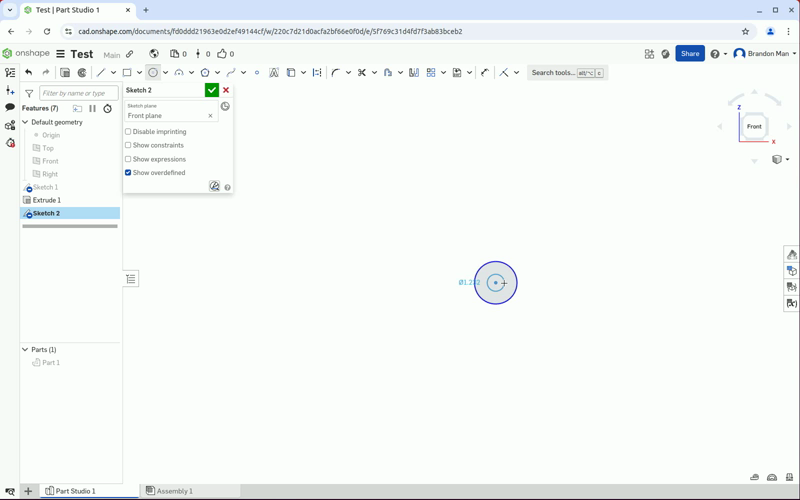
scroll(6)
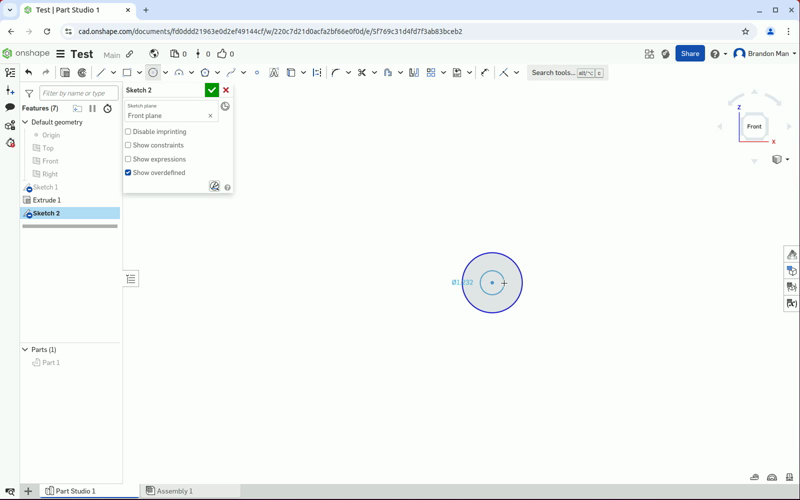
scroll(6)
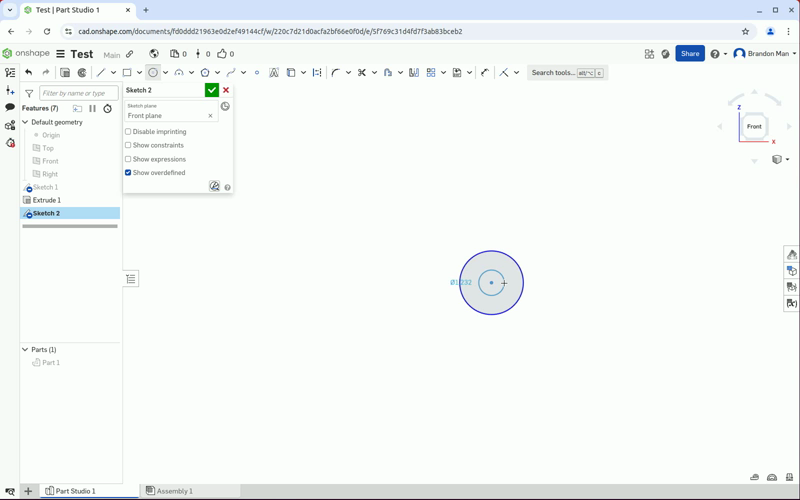
scroll(6)
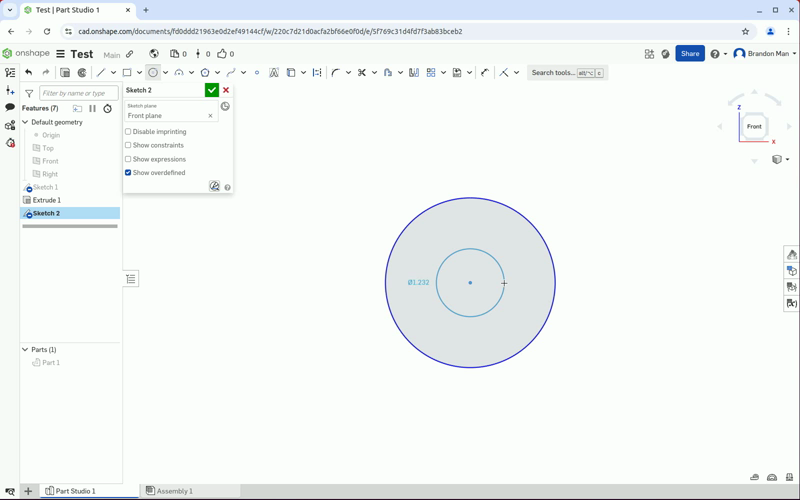
click(504, 282)
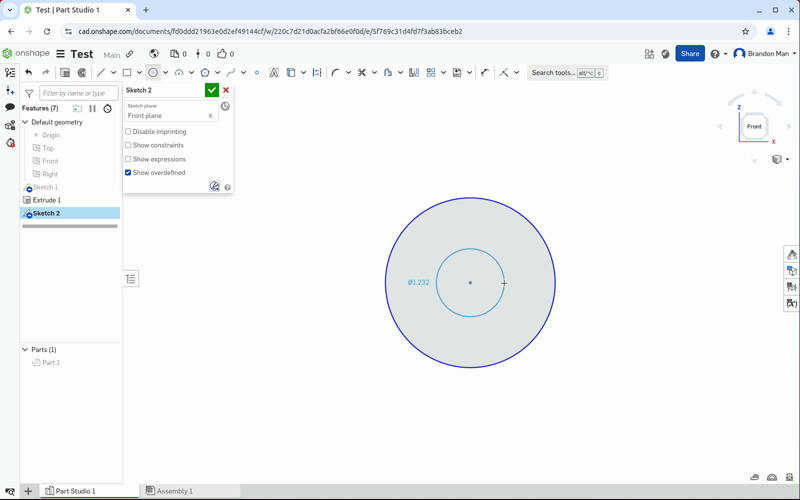
scroll(-6)
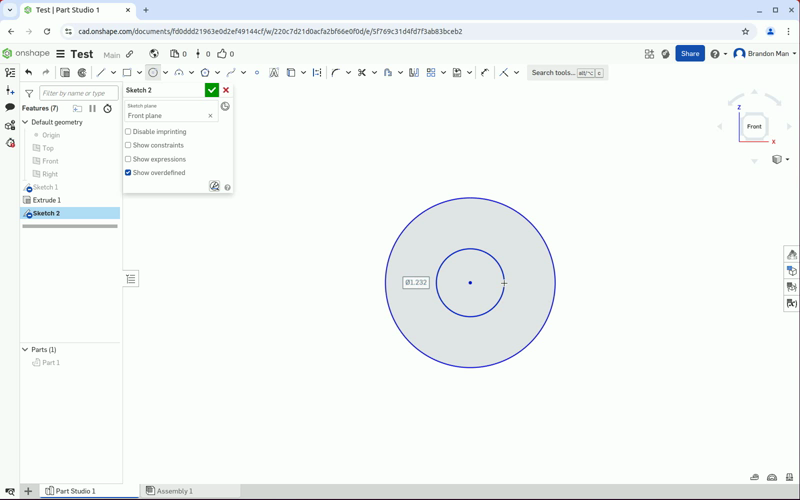
scroll(-6)
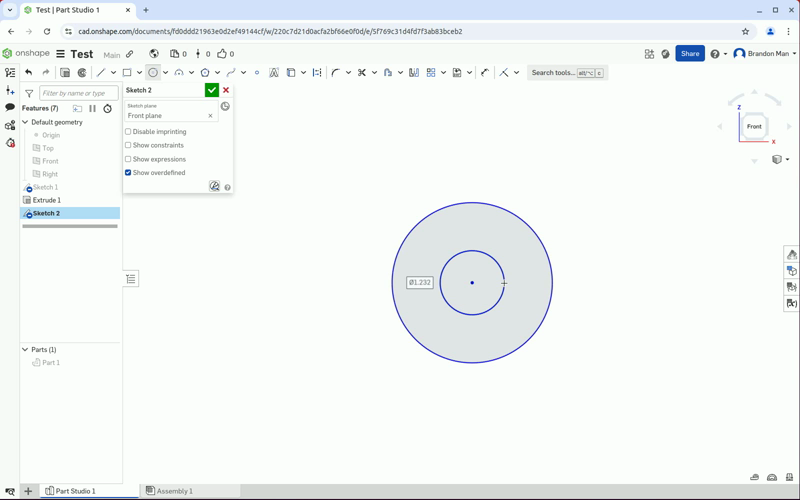
scroll(-6)
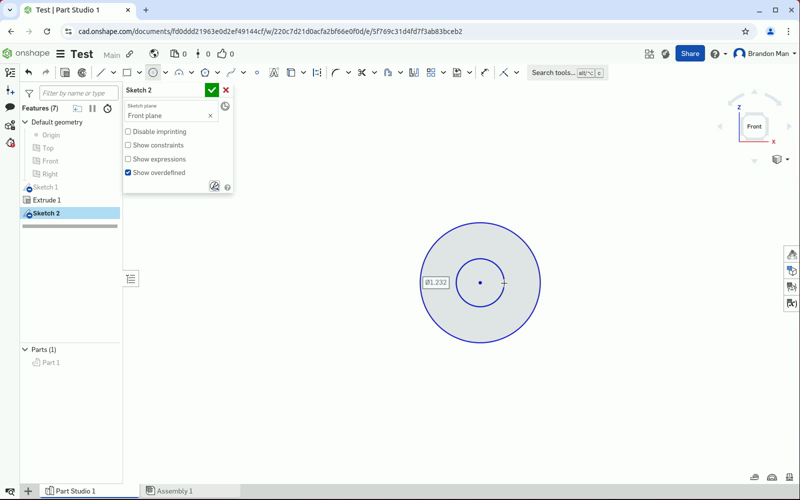
scroll(-6)
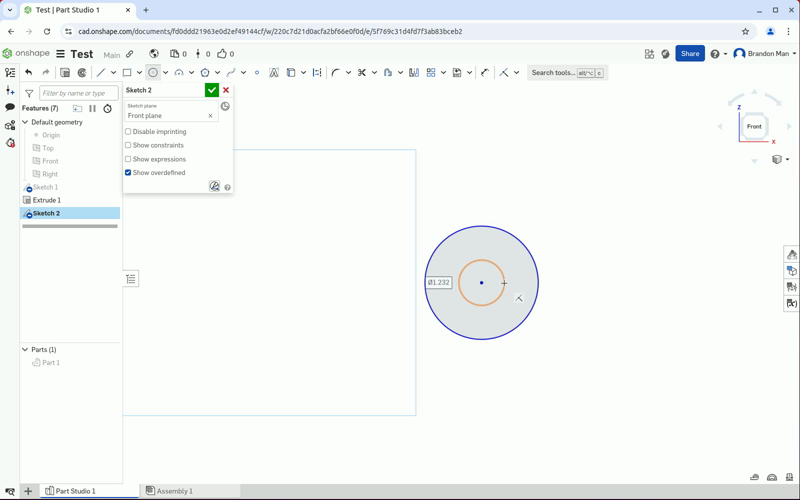
scroll(-6)
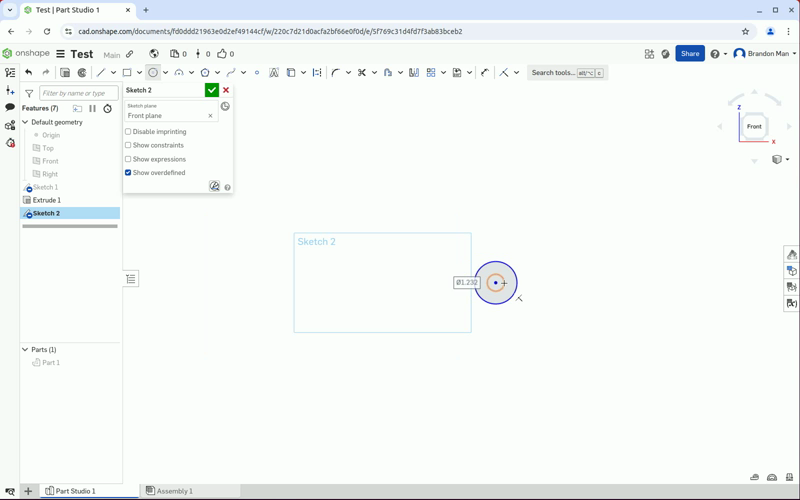
scroll(-6)
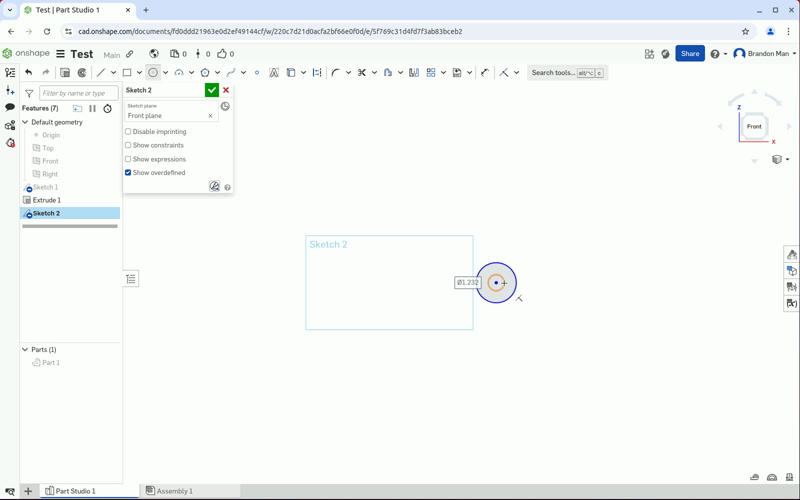
scroll(-6)
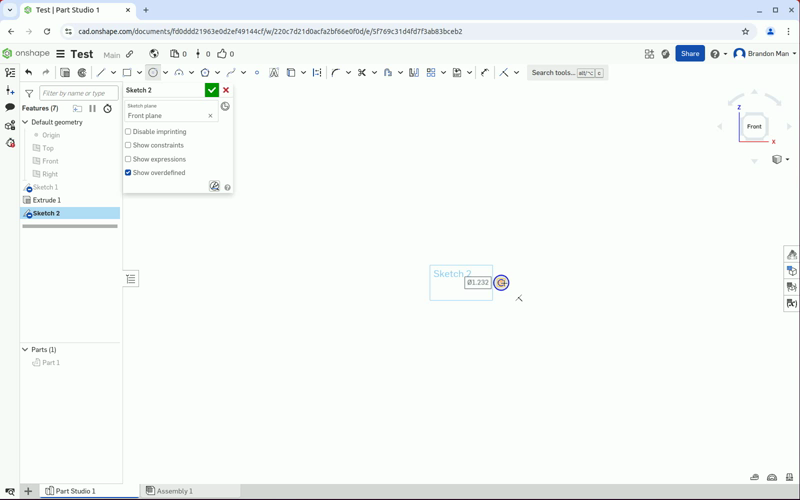
key(esc)
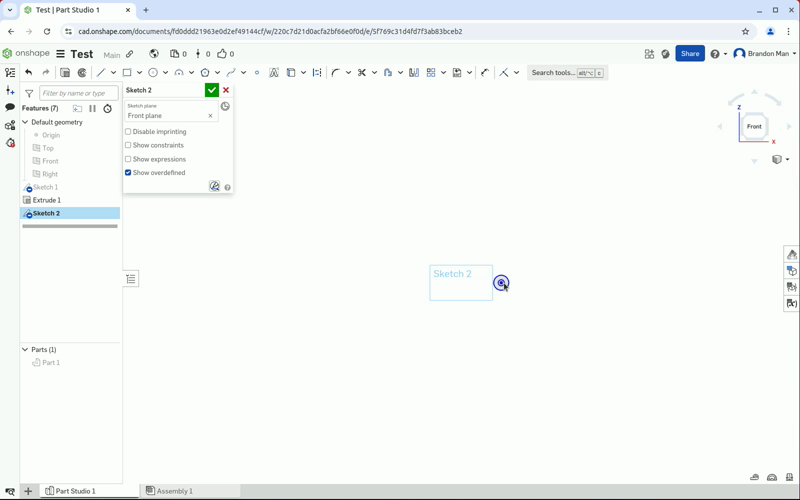
mouse_move(502, 276)
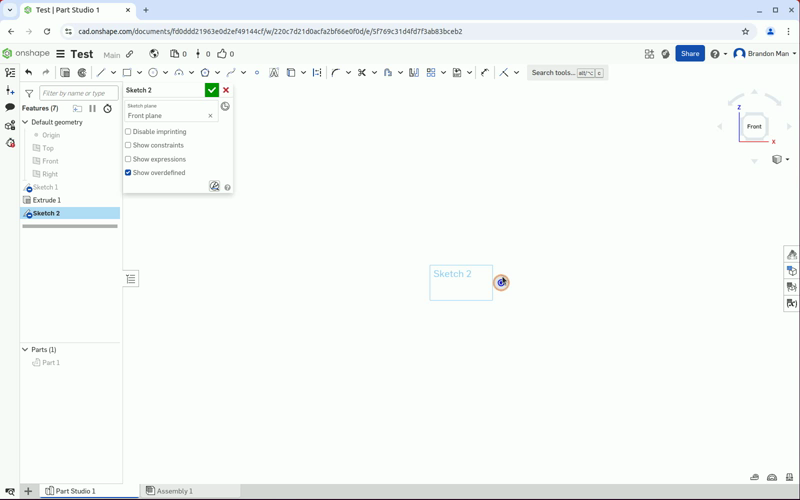
scroll(6)
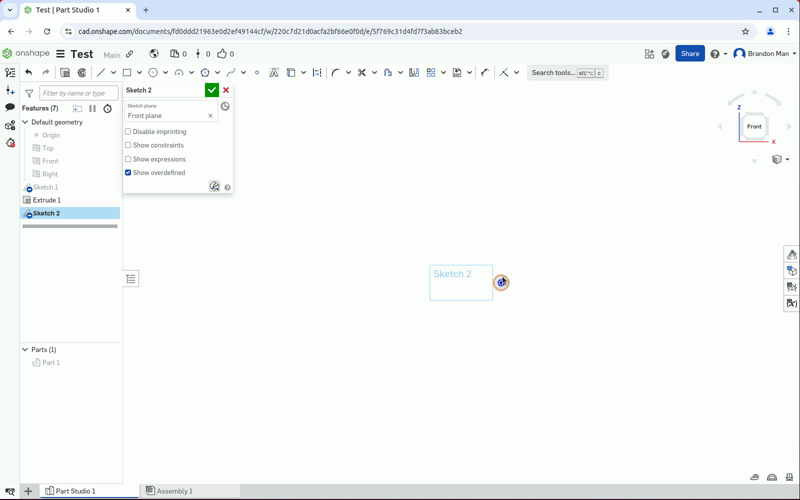
scroll(6)
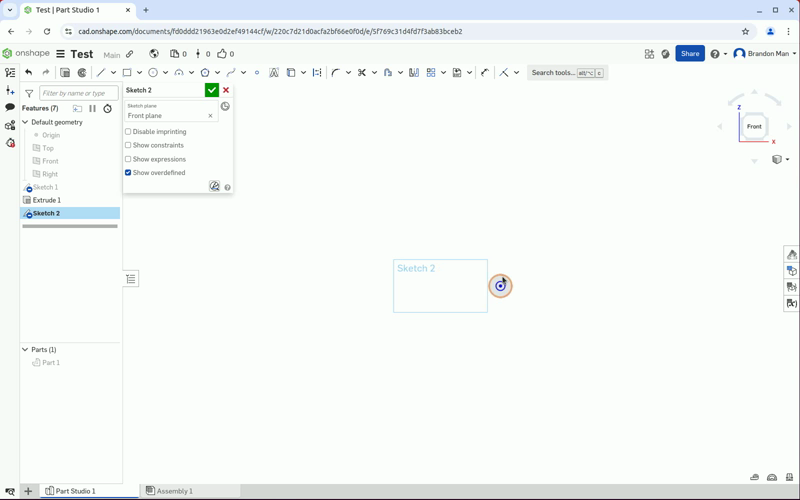
scroll(6)
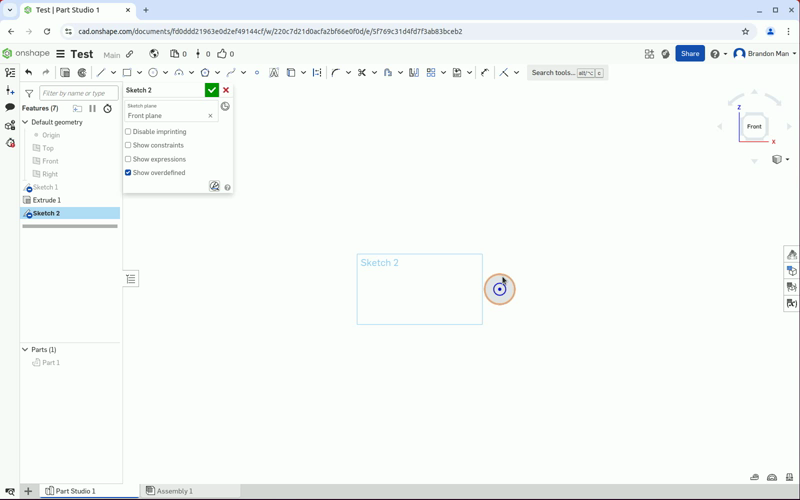
scroll(6)
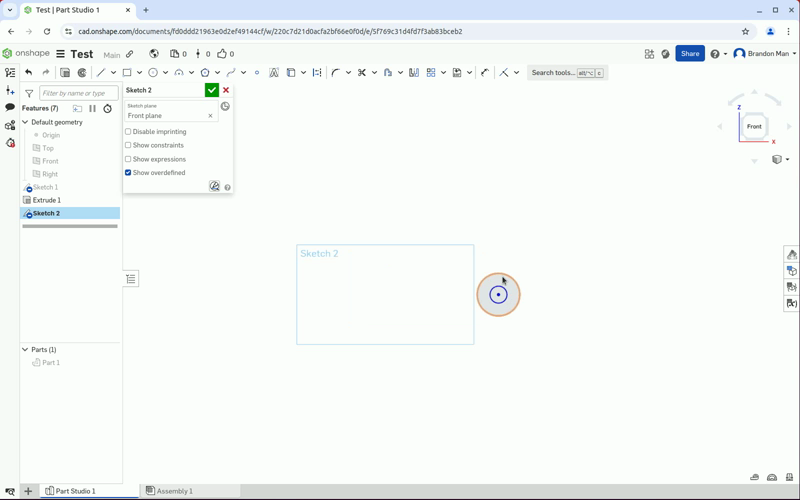
scroll(6)
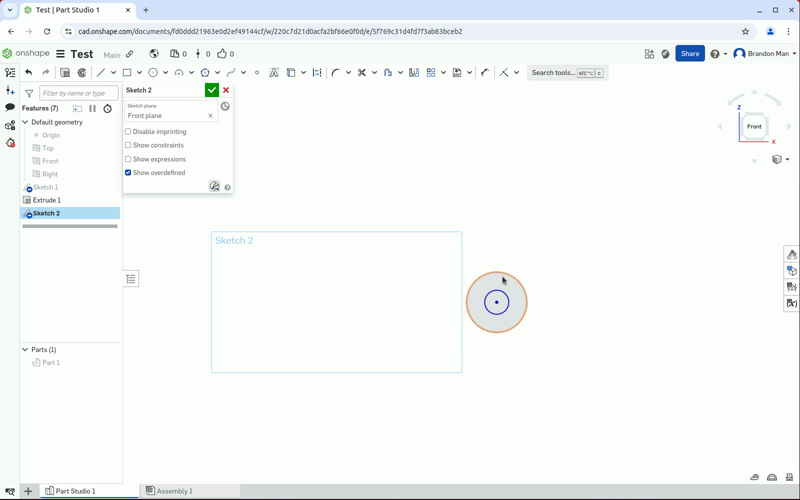
scroll(6)
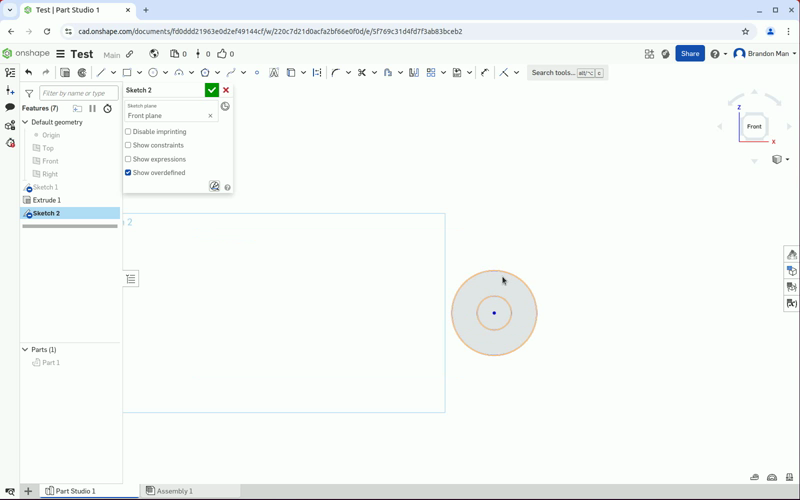
scroll(6)
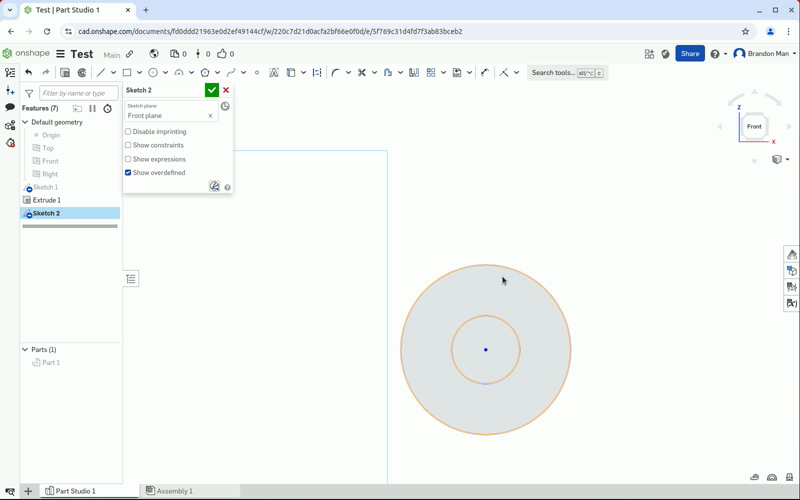
click(502, 276)
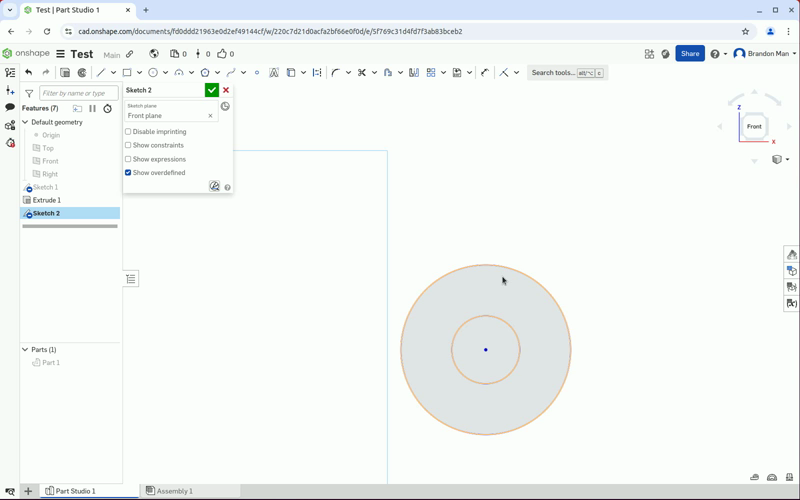
scroll(-6)
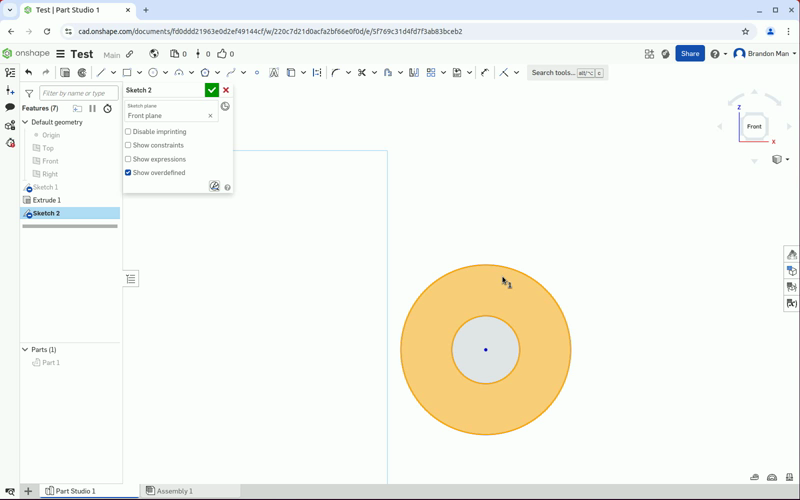
scroll(-6)
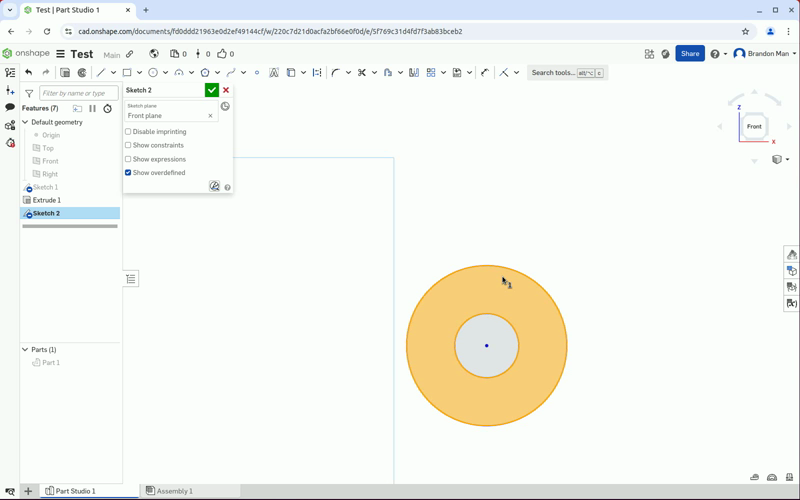
scroll(-6)
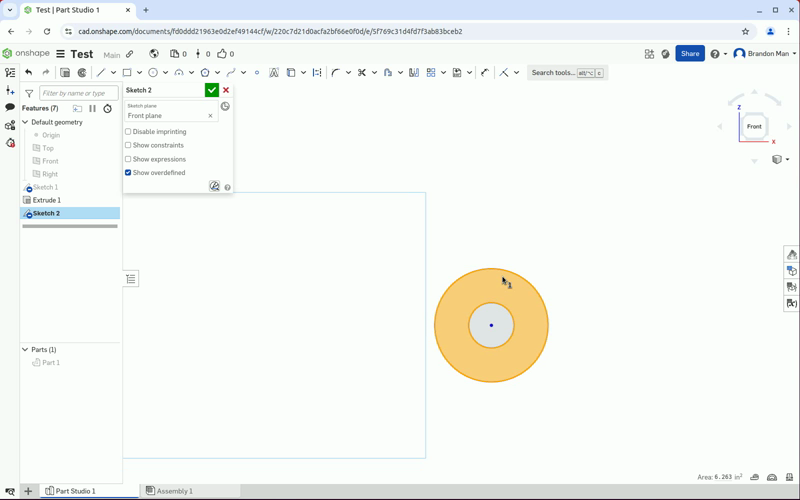
scroll(-6)
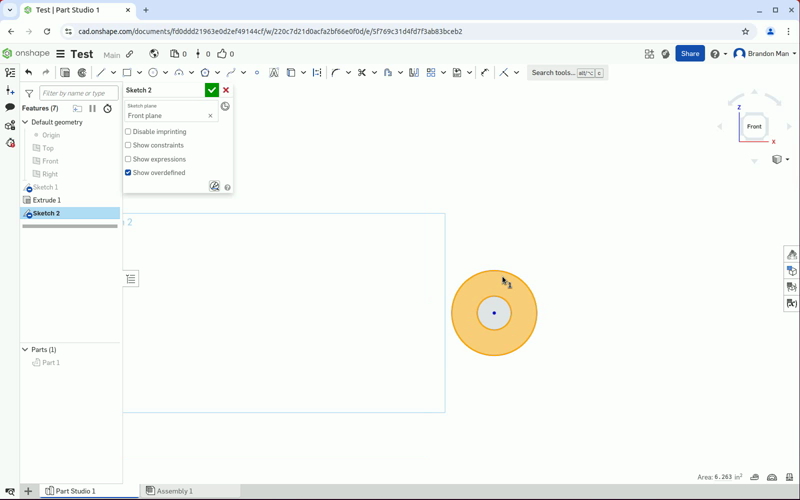
scroll(-6)
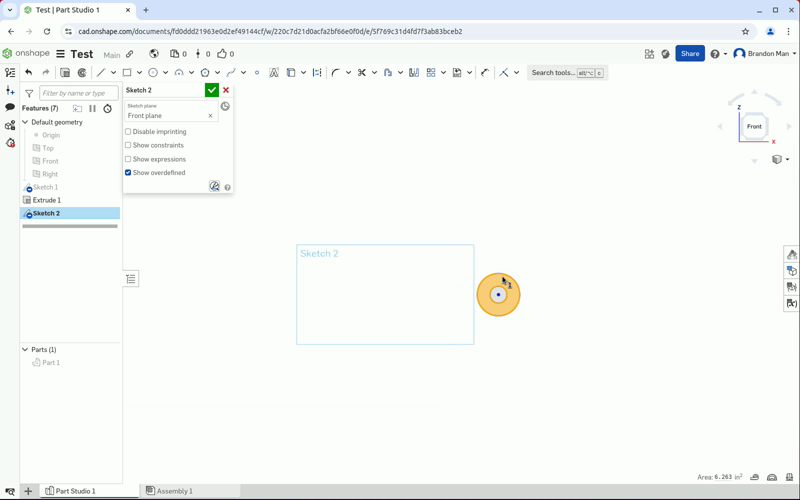
scroll(-6)
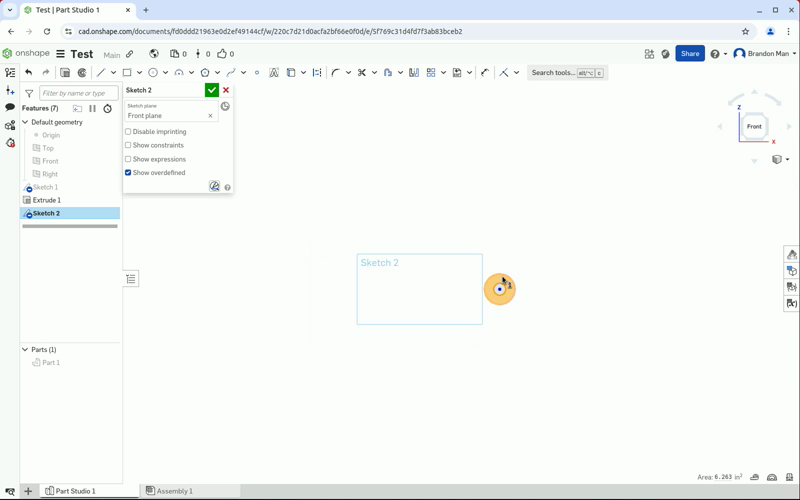
scroll(-6)
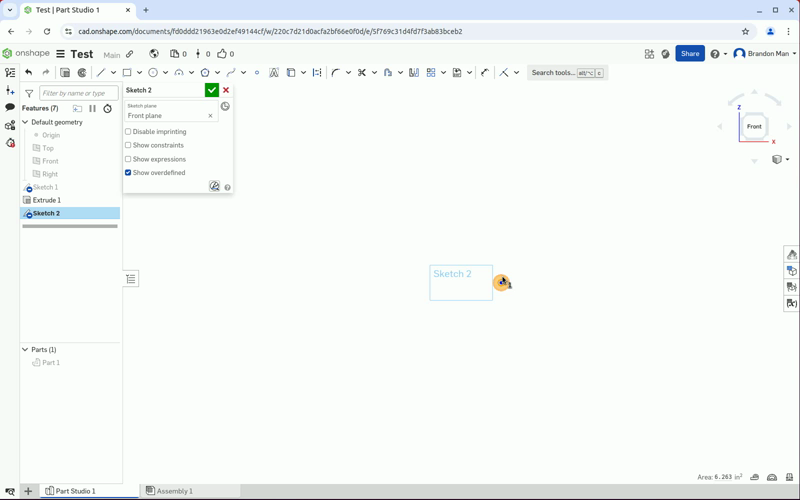
mouse_move(73, 352)
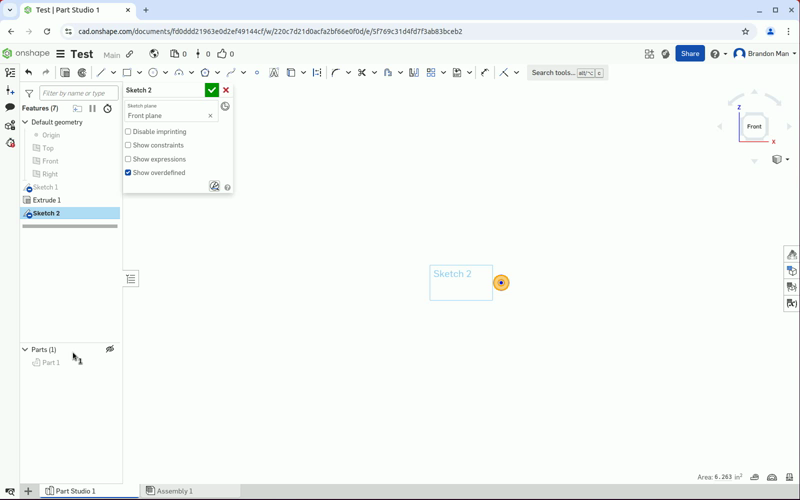
key(shift+y)
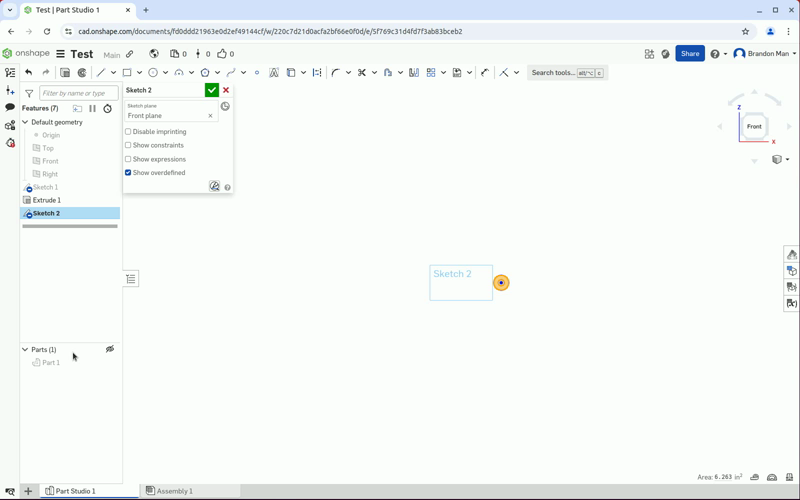
key(shift+e)
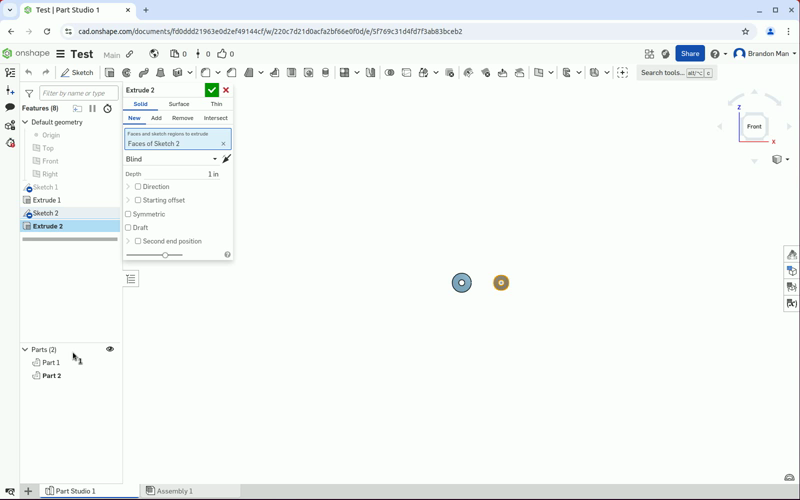
mouse_move(143, 106)
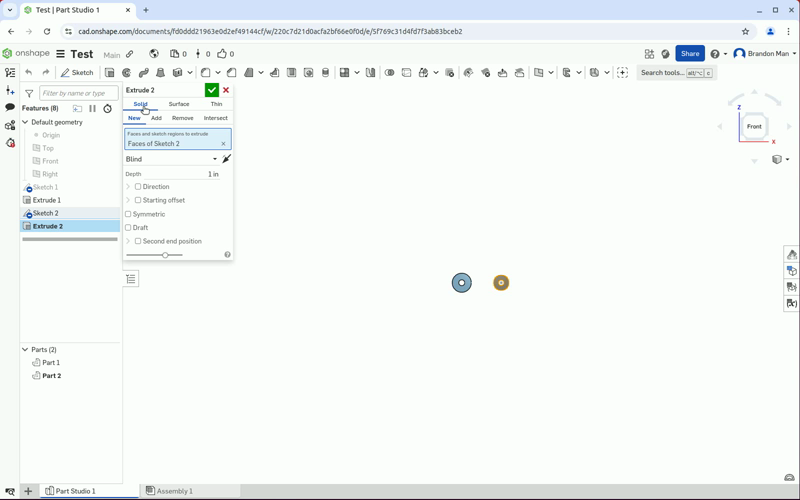
click(143, 106)
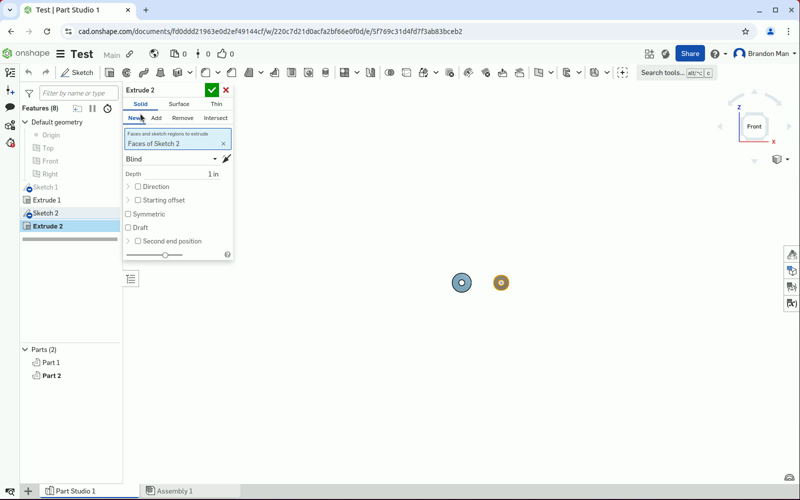
mouse_move(137, 120)
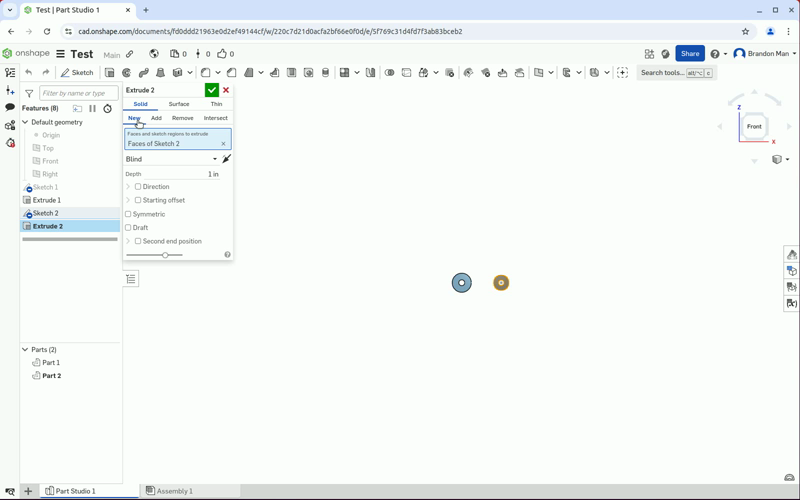
click(137, 120)
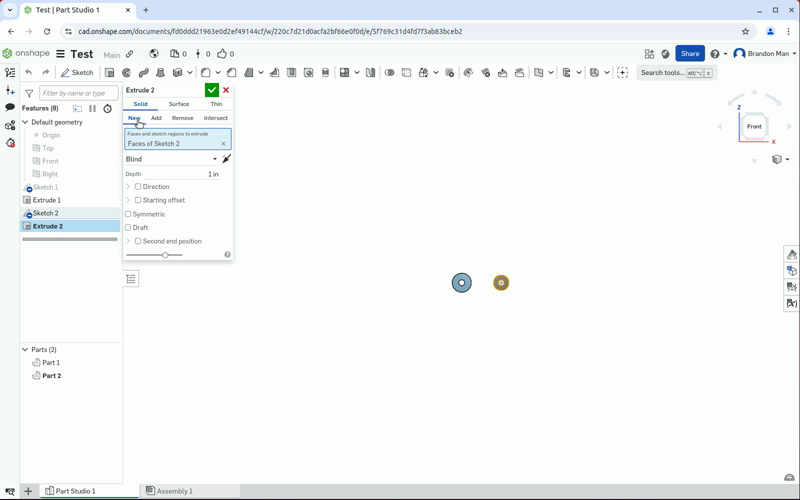
key(tab, 4)
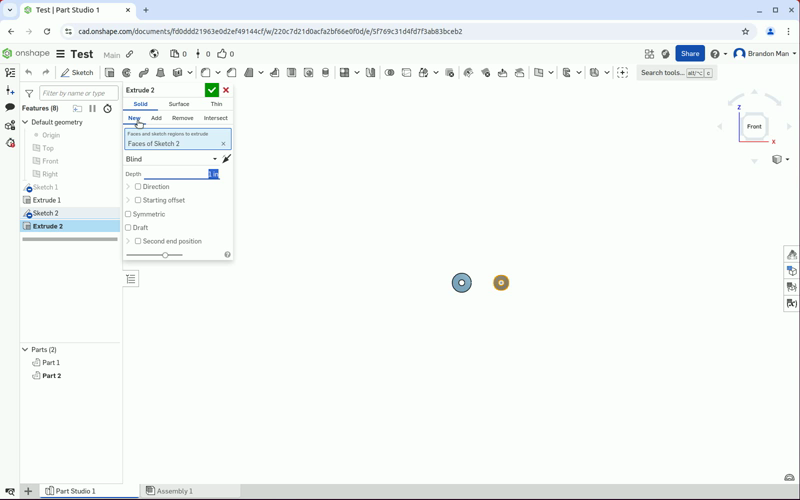
text(0.481)
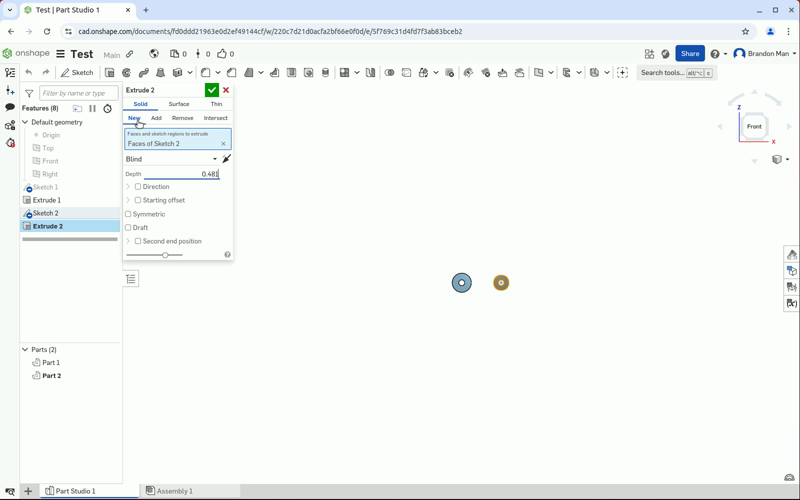
key(enter)
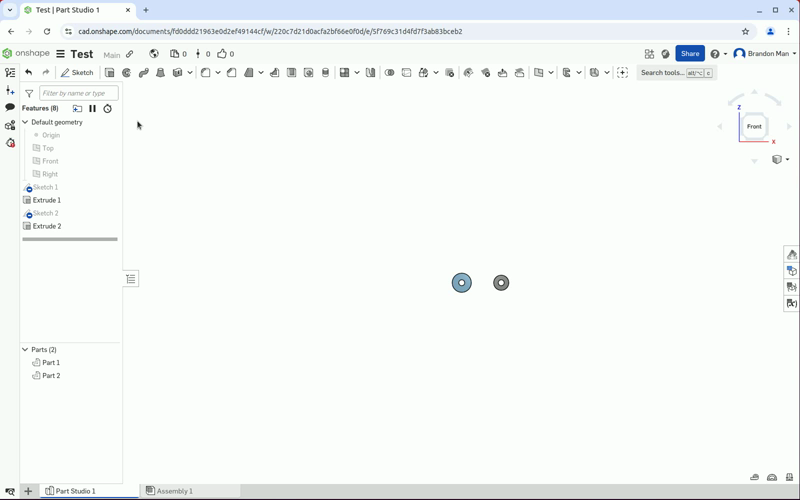
key(shift+h)
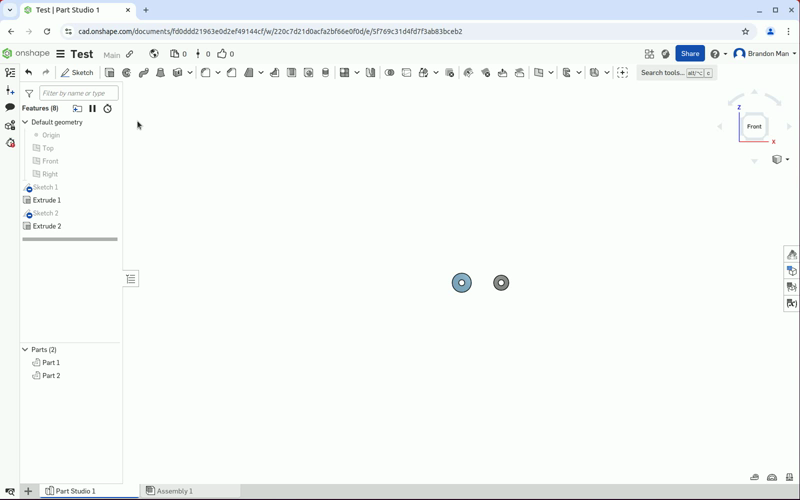
key(shift+h)
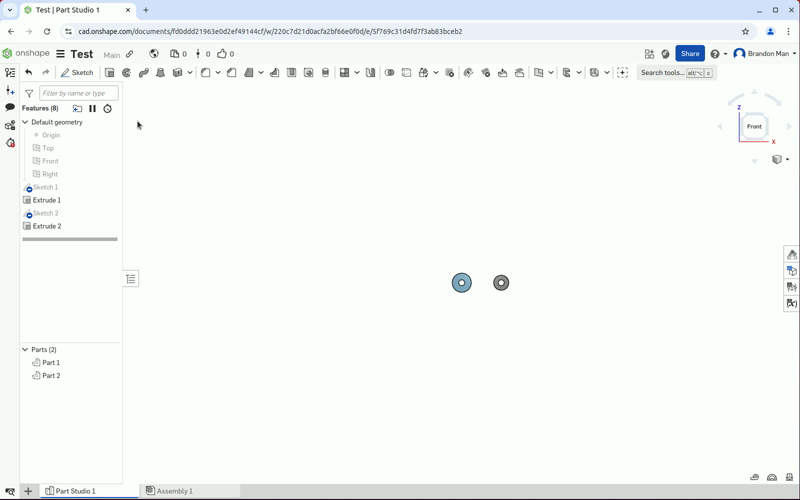
mouse_move(73, 189)
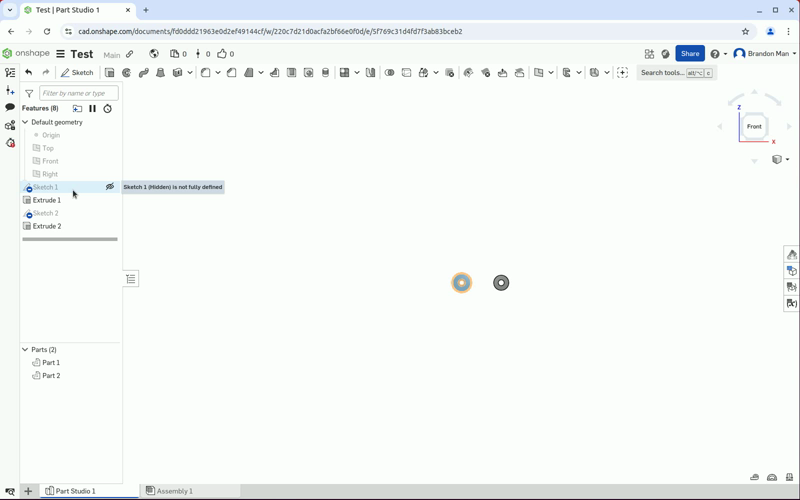
click(73, 189)
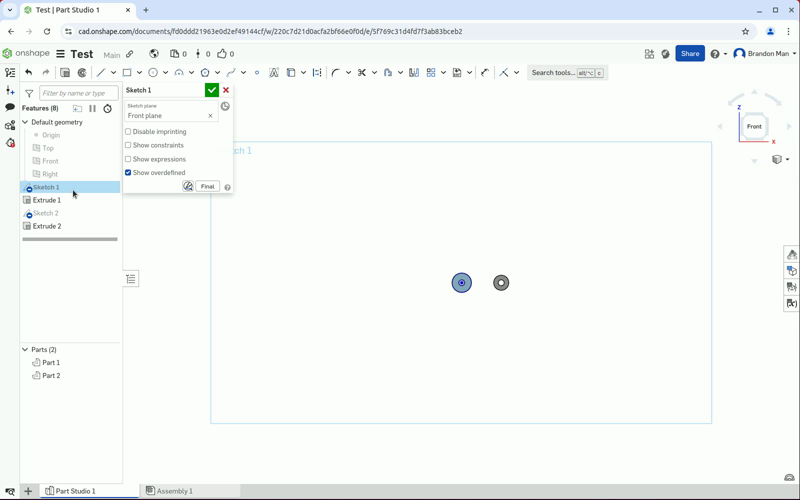
mouse_move(229, 92)
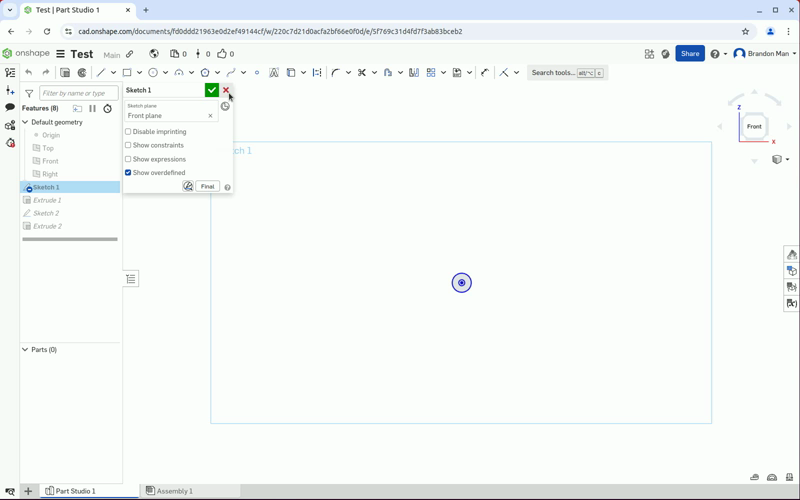
click(229, 92)
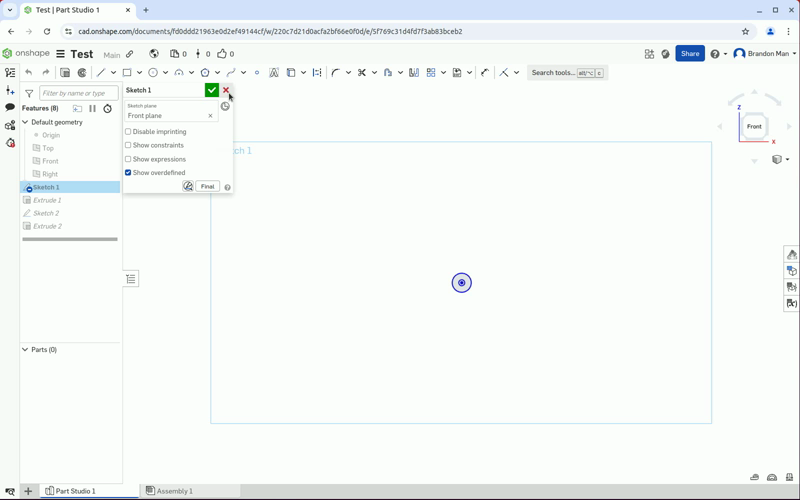
key(shift+s)
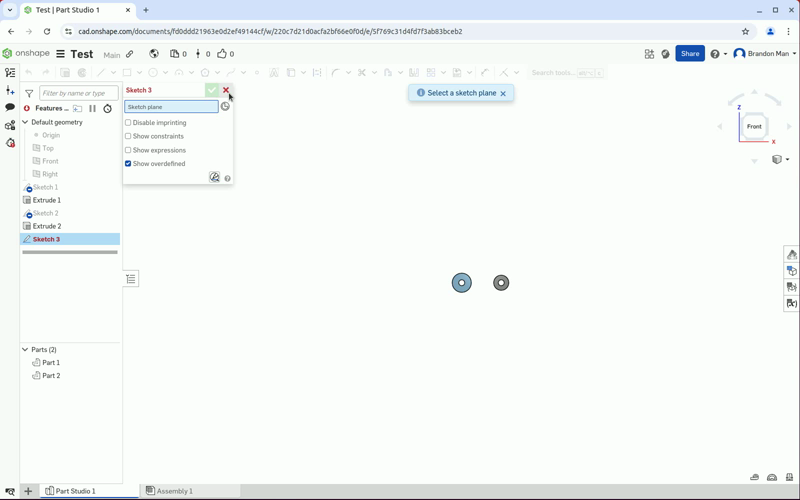
mouse_move(73, 163)
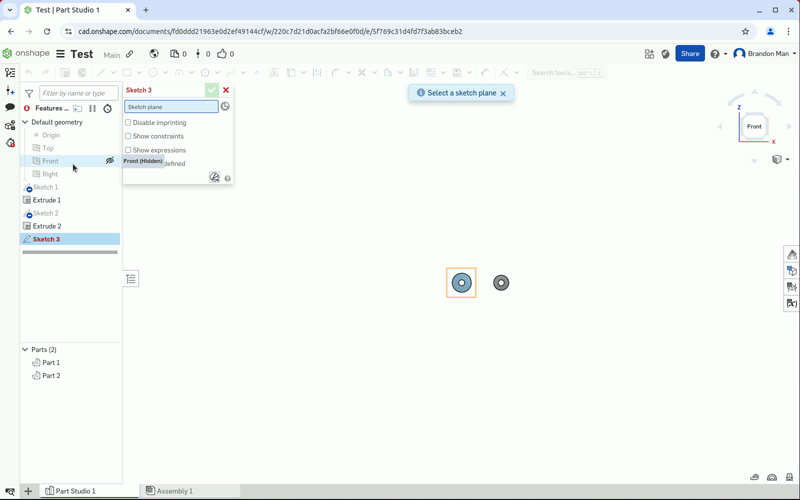
click(73, 163)
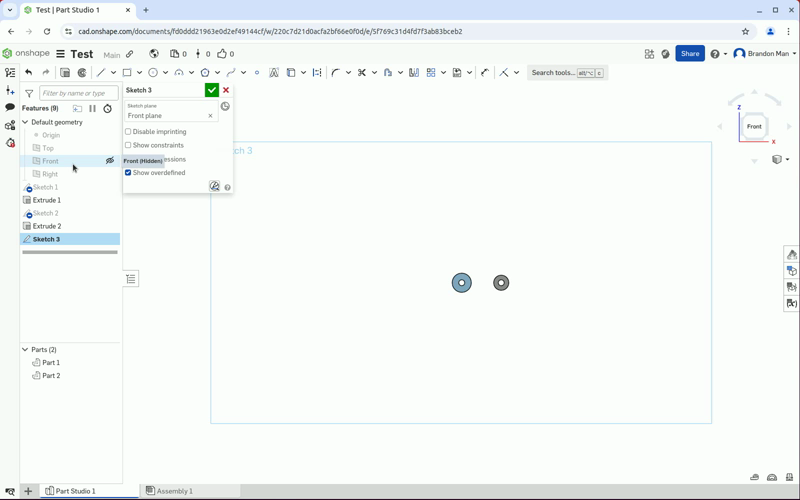
mouse_move(73, 352)
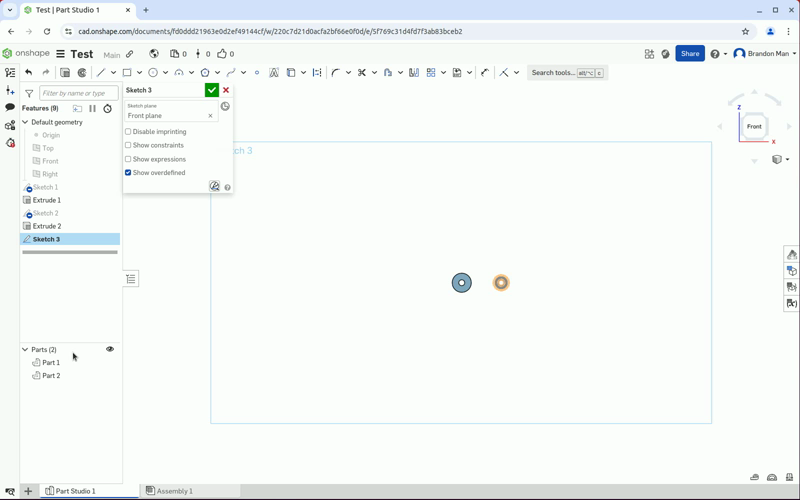
key(y)
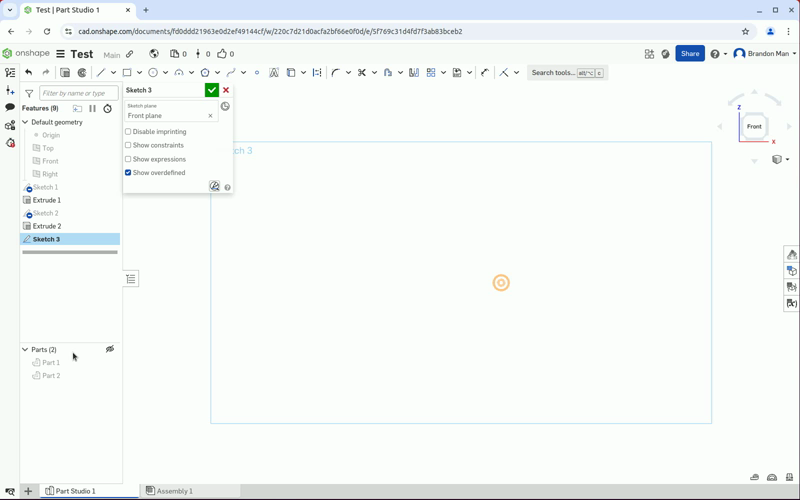
key(c)
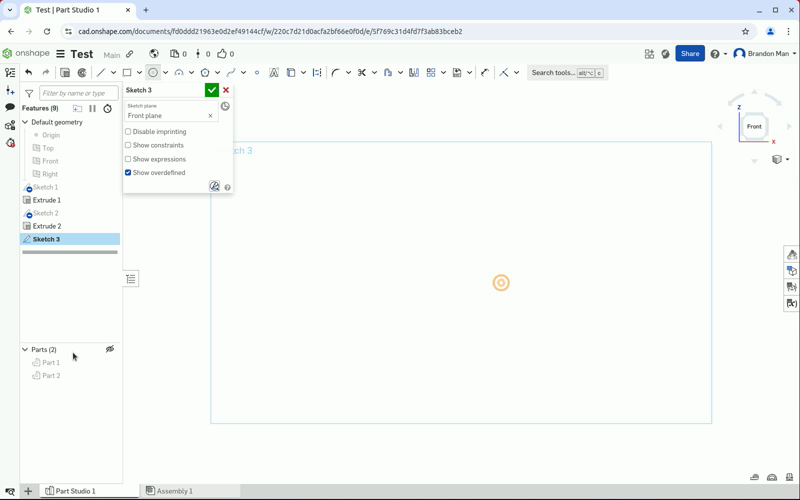
key_down(shift)
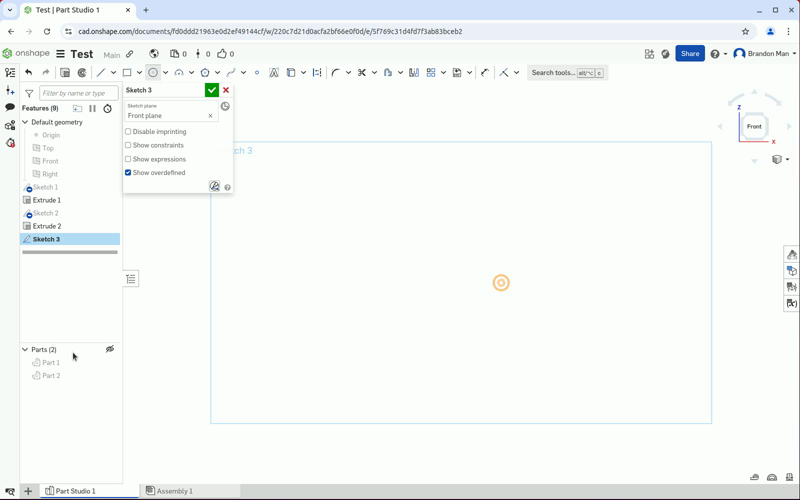
mouse_move(461, 178)
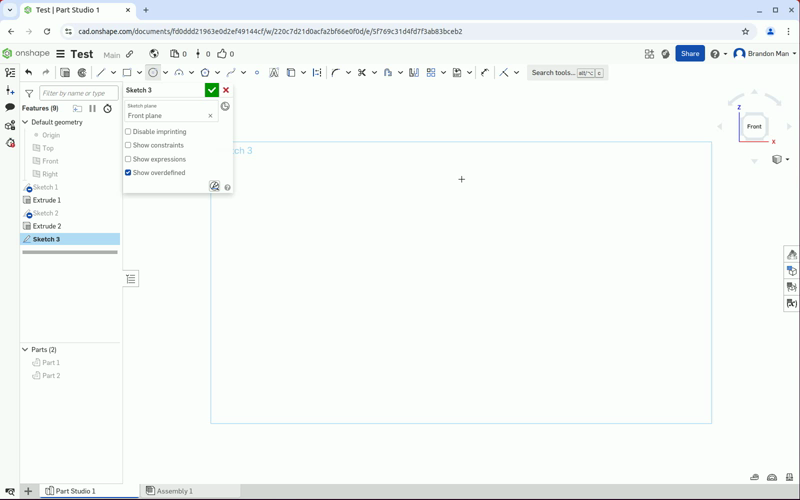
click(461, 178)
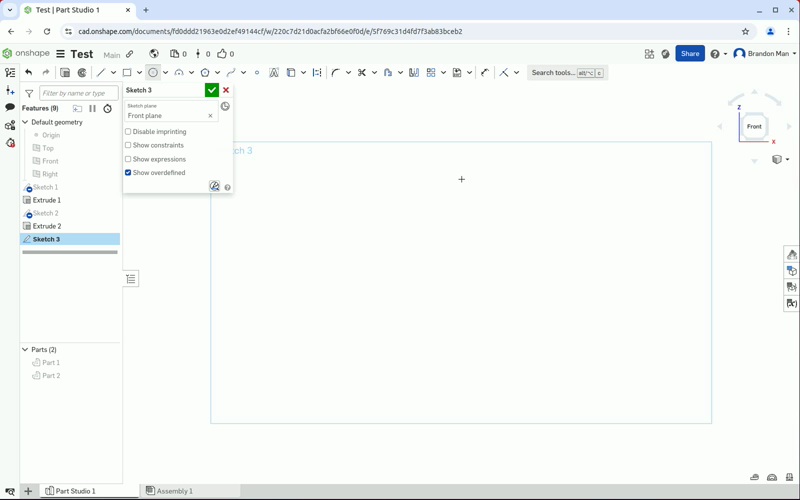
key_up(shift)
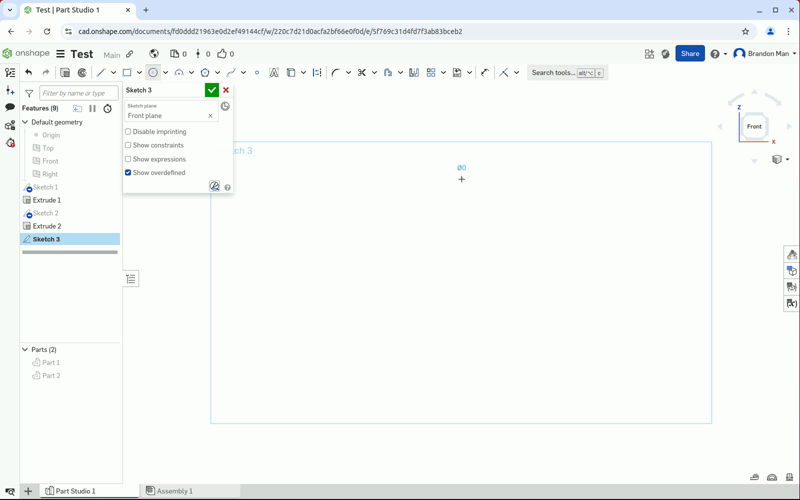
mouse_move(471, 178)
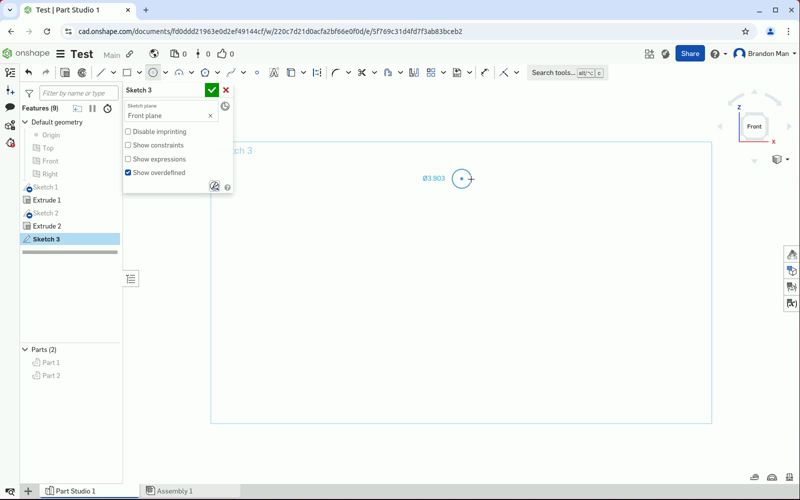
click(471, 178)
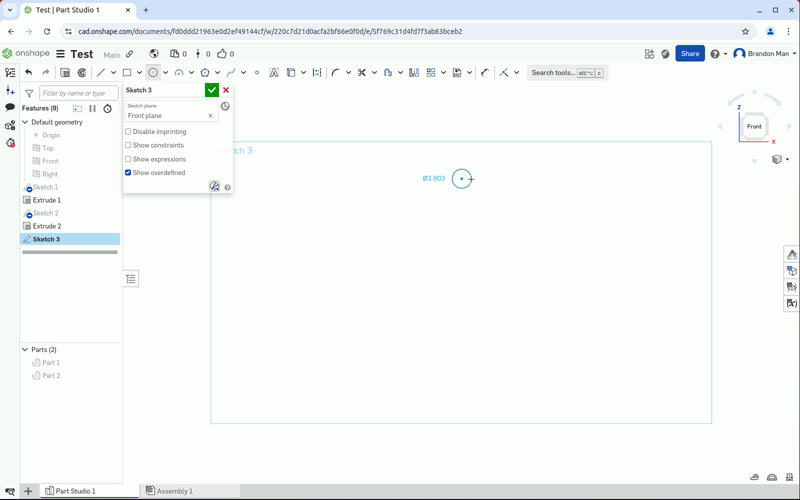
key(esc)
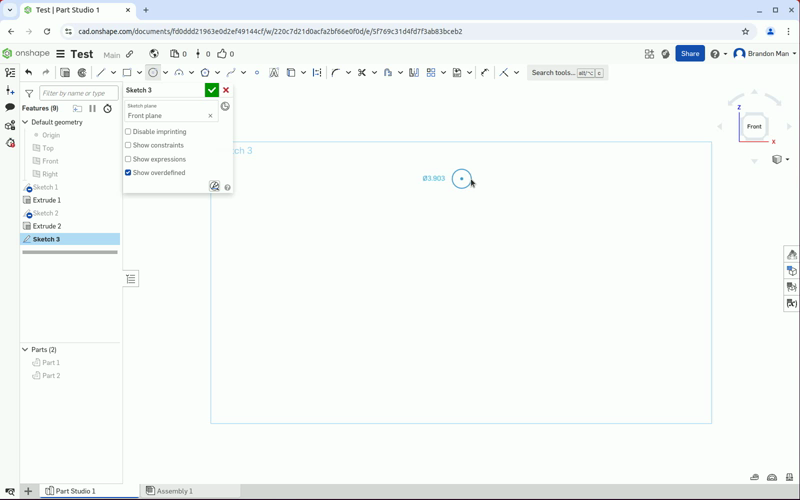
key(c)
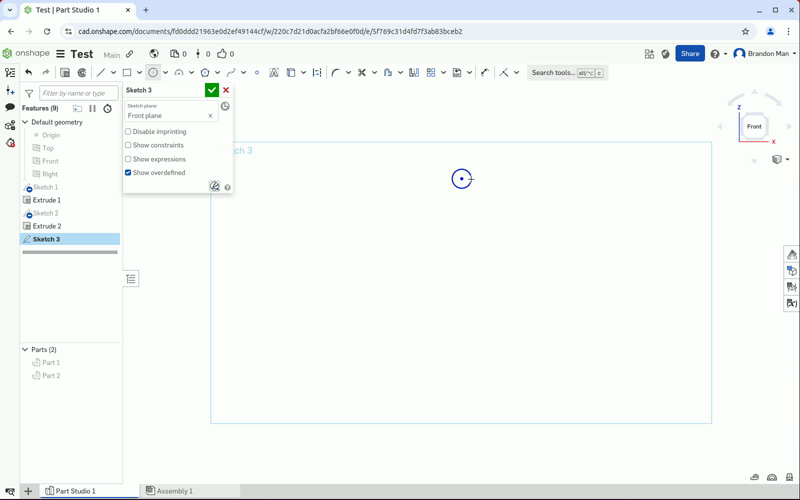
key_down(shift)
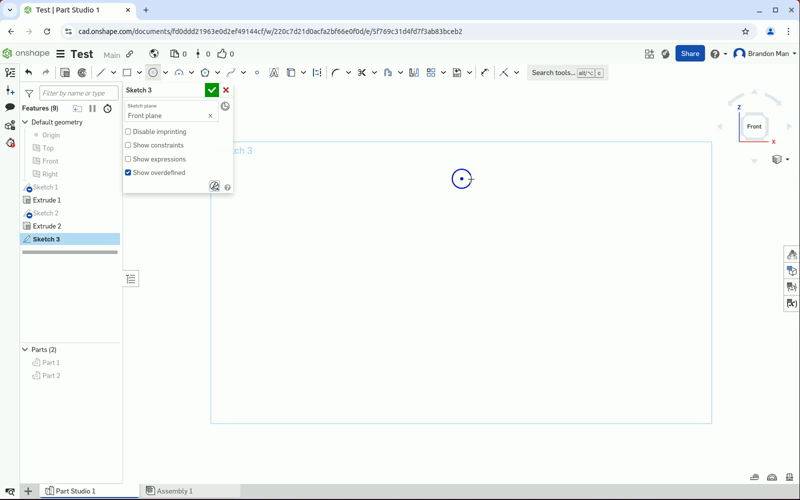
mouse_move(461, 178)
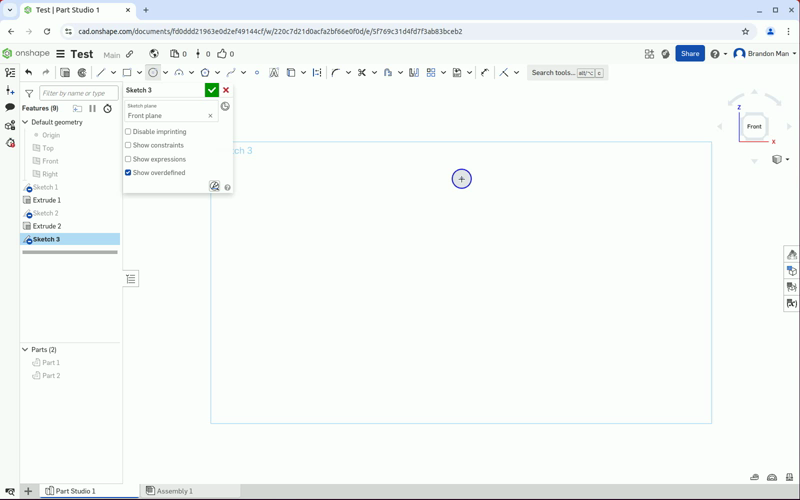
click(461, 178)
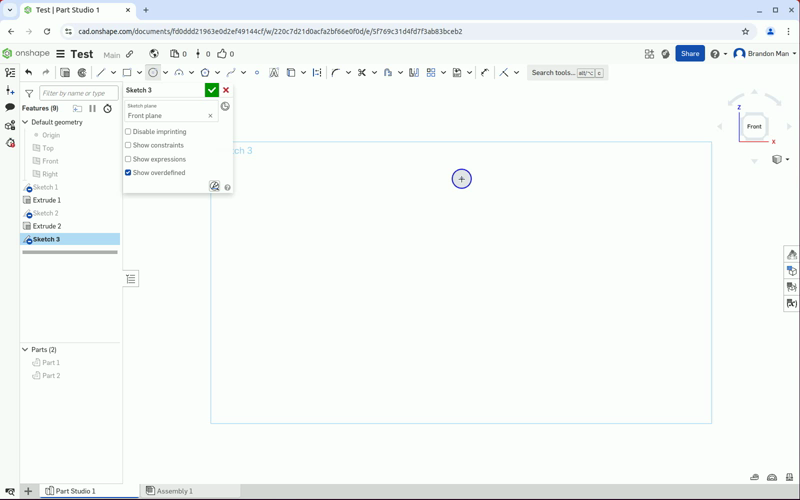
key_up(shift)
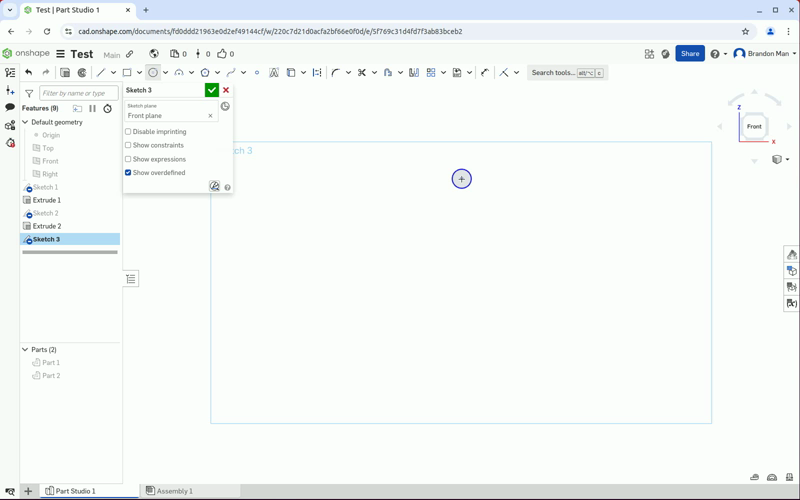
mouse_move(464, 178)
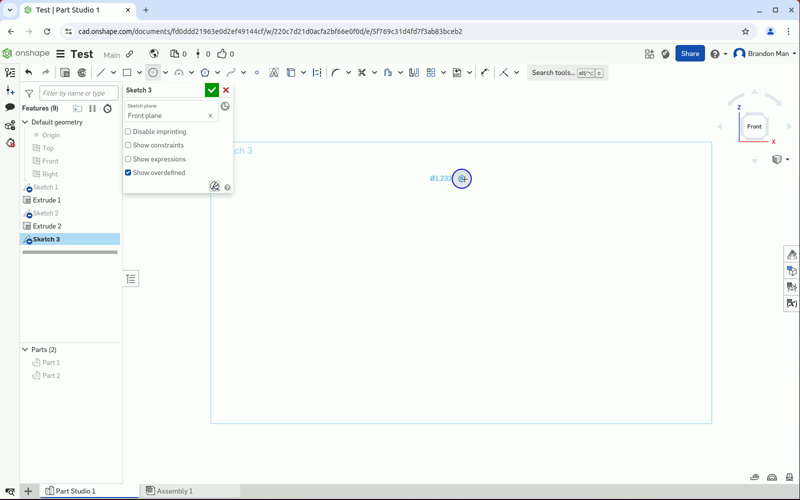
scroll(6)
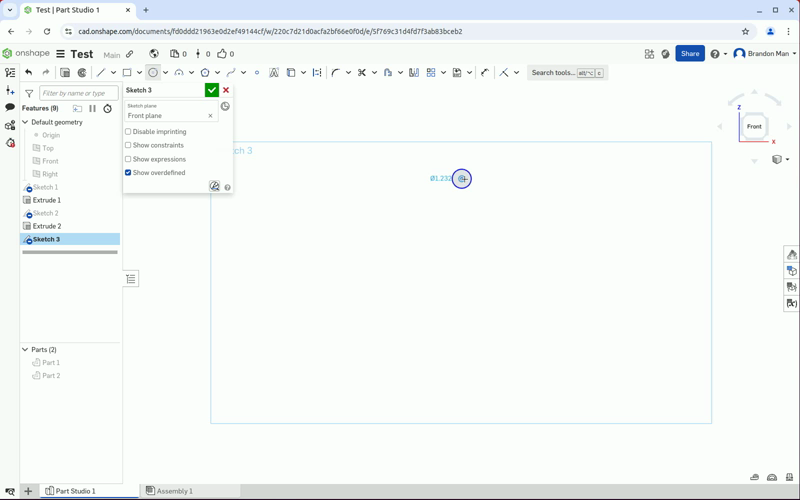
scroll(6)
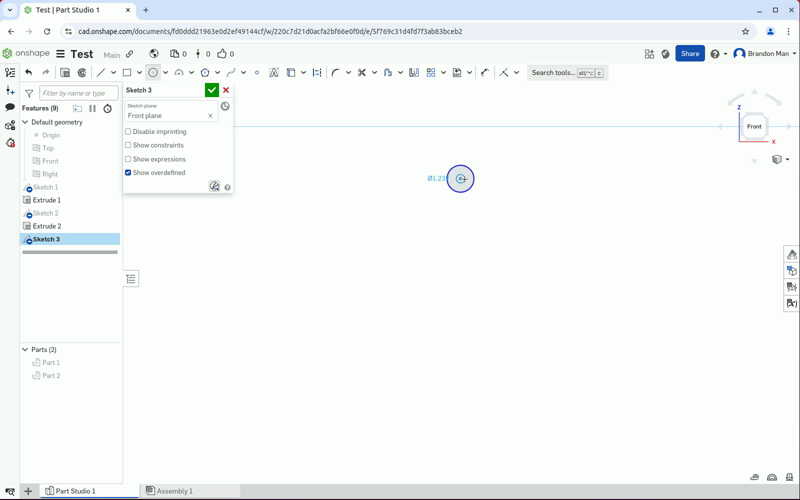
scroll(6)
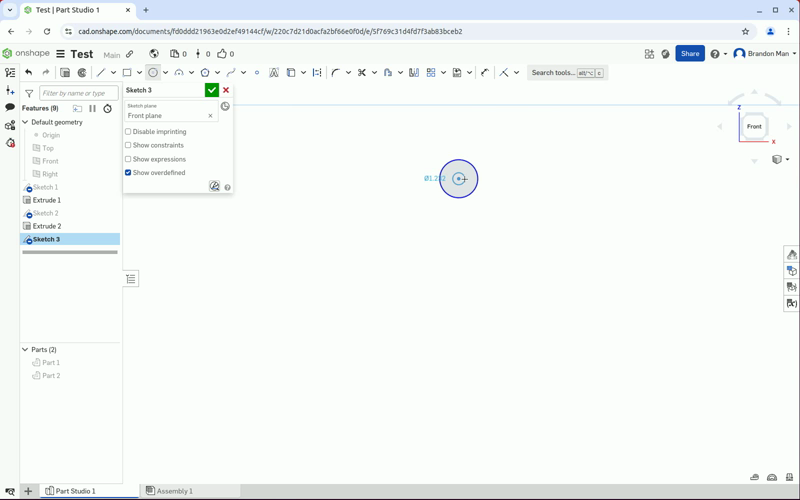
scroll(6)
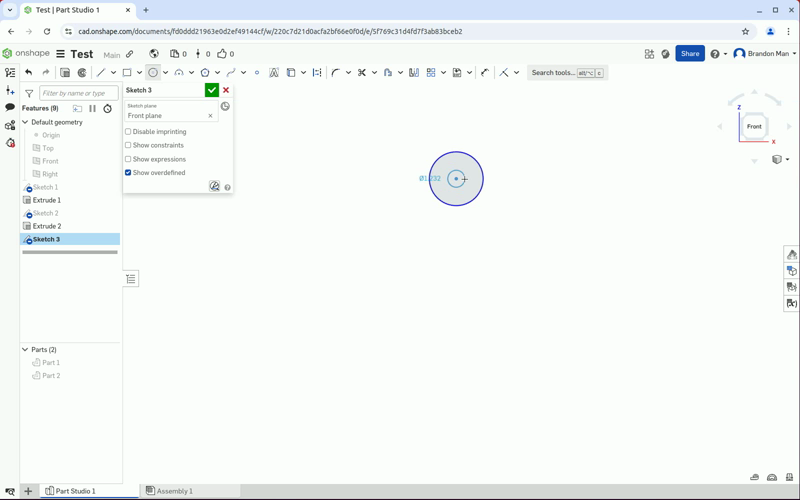
scroll(6)
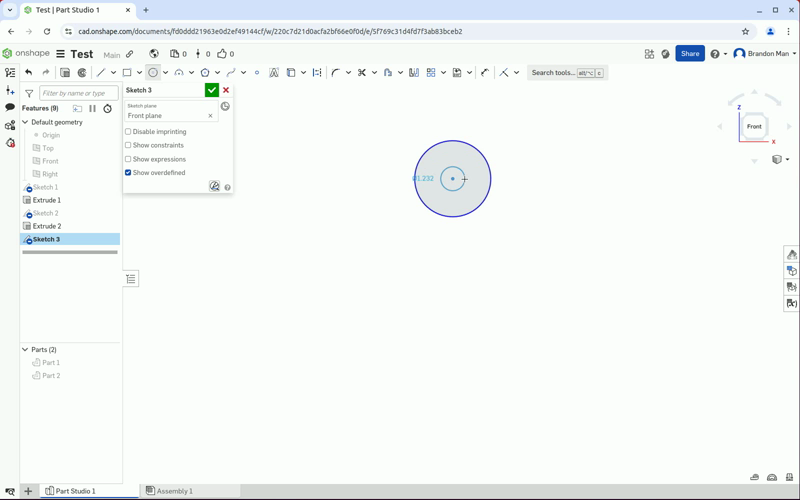
scroll(6)
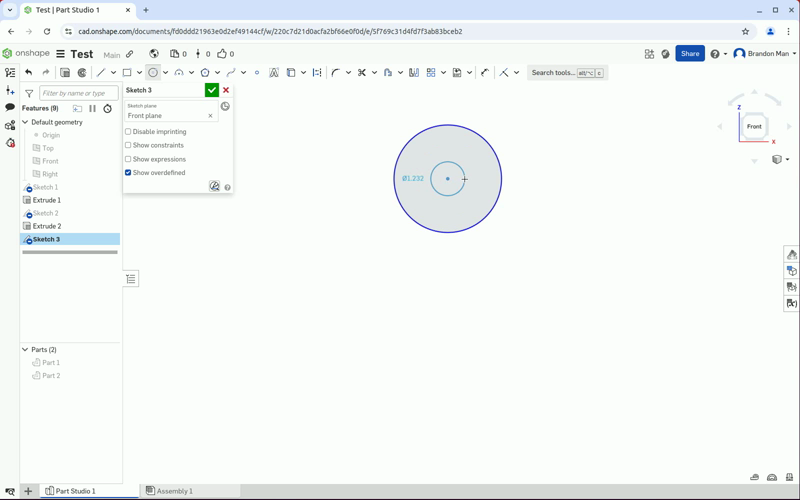
scroll(6)
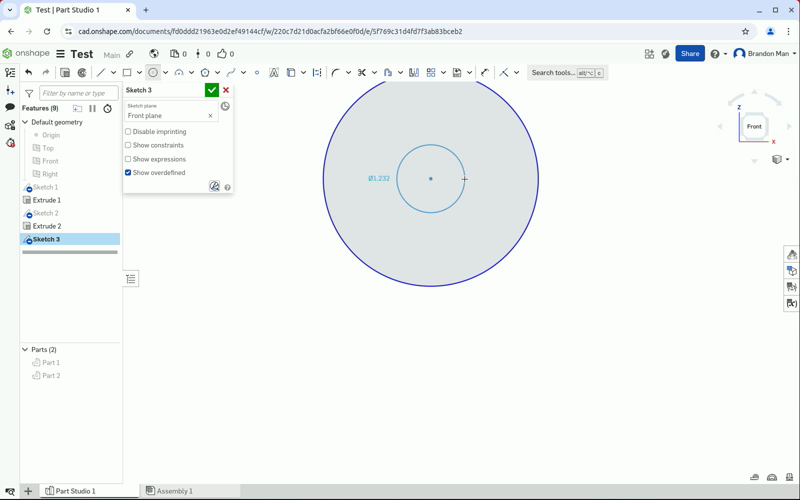
click(464, 178)
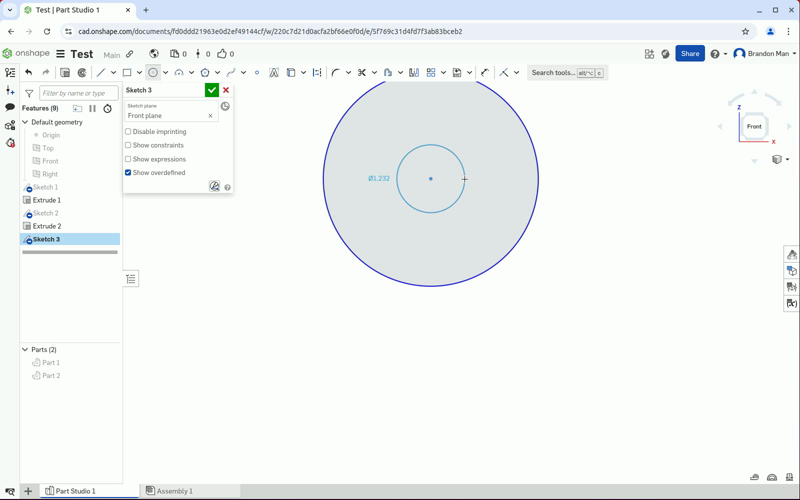
scroll(-6)
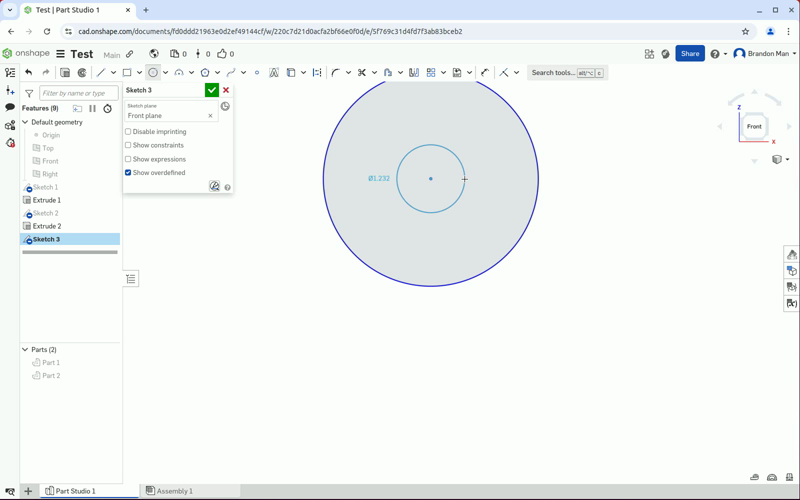
scroll(-6)
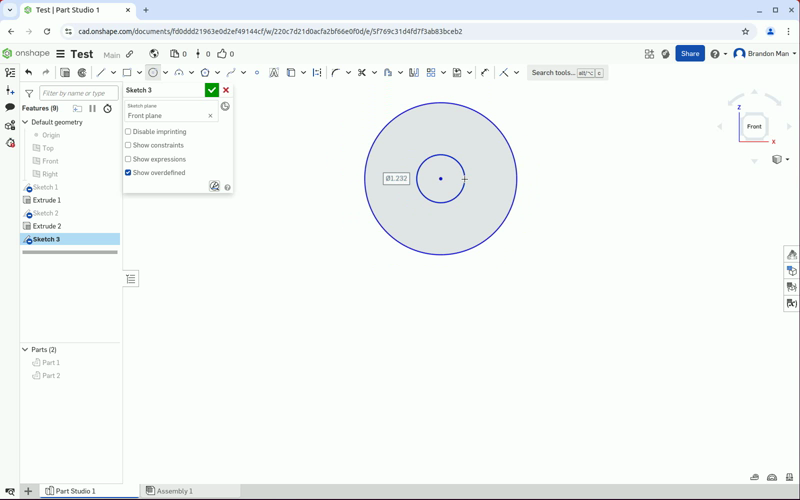
scroll(-6)
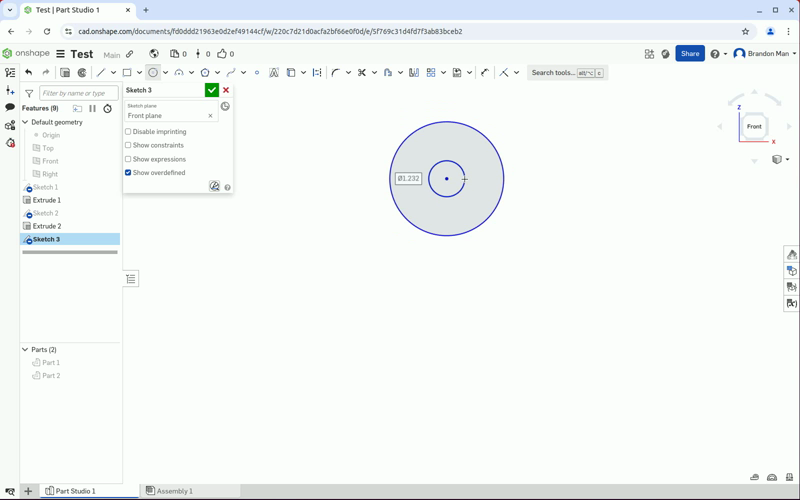
scroll(-6)
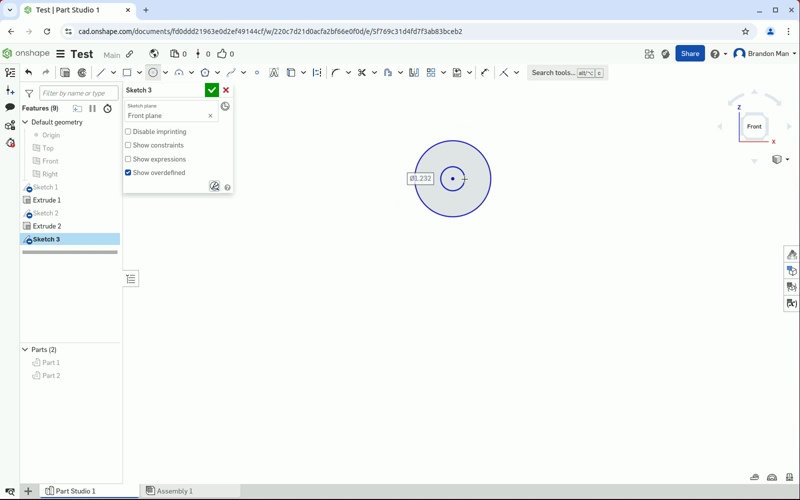
scroll(-6)
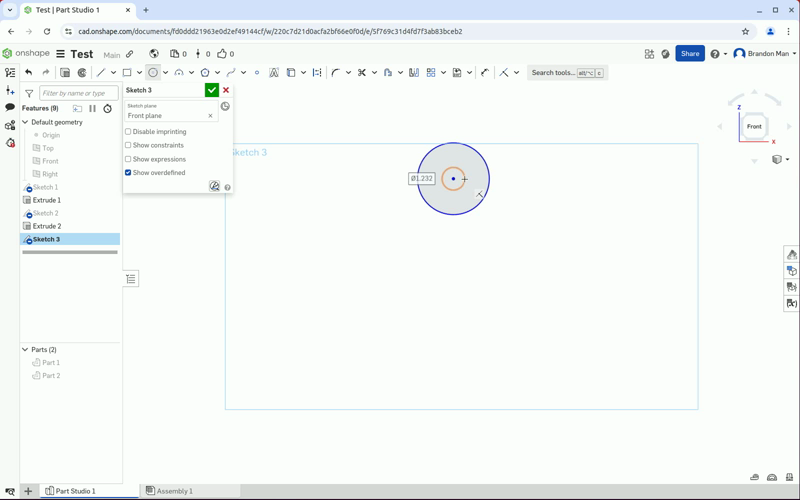
scroll(-6)
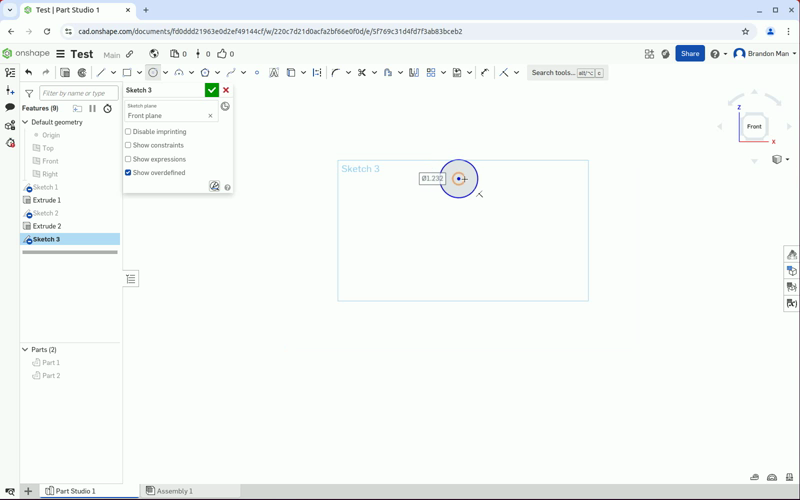
scroll(-6)
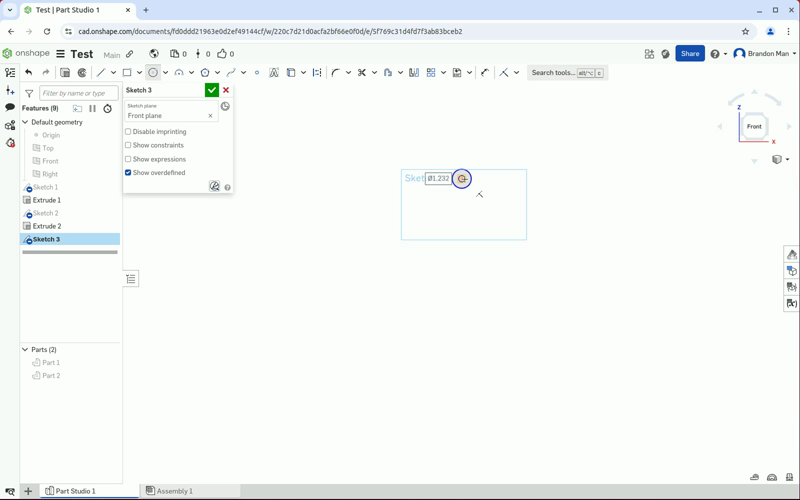
key(esc)
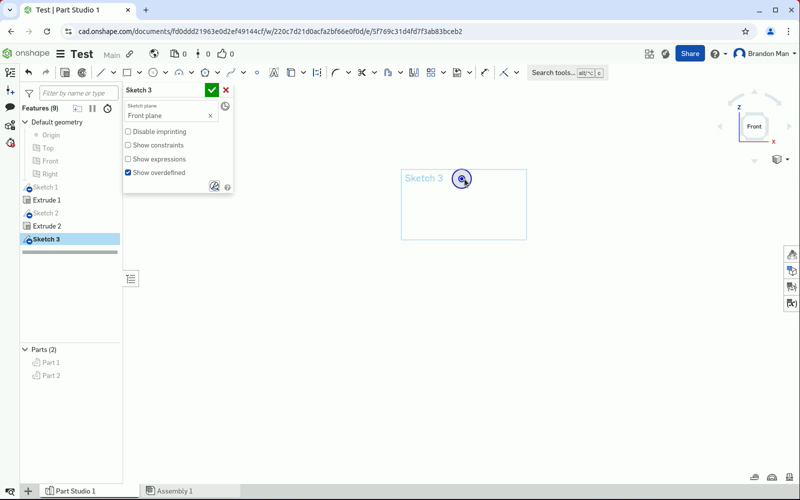
mouse_move(459, 173)
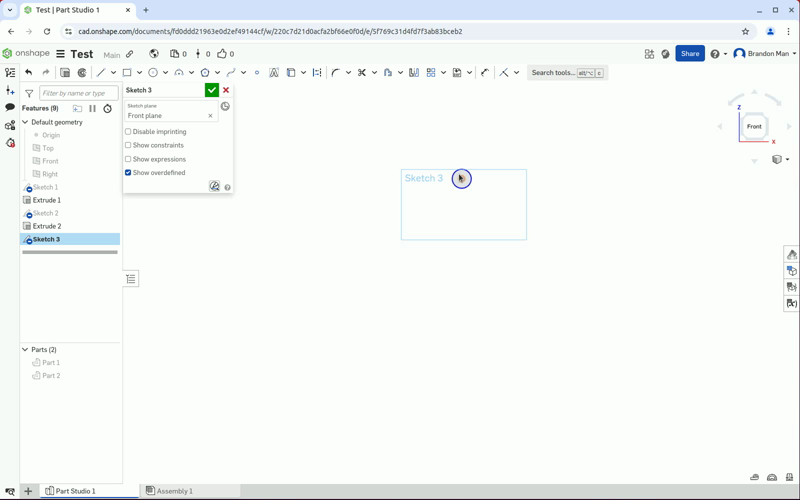
scroll(6)
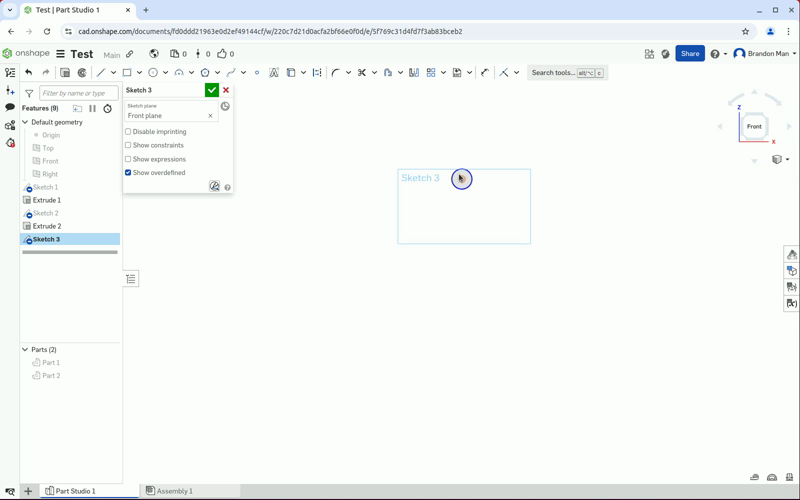
scroll(6)
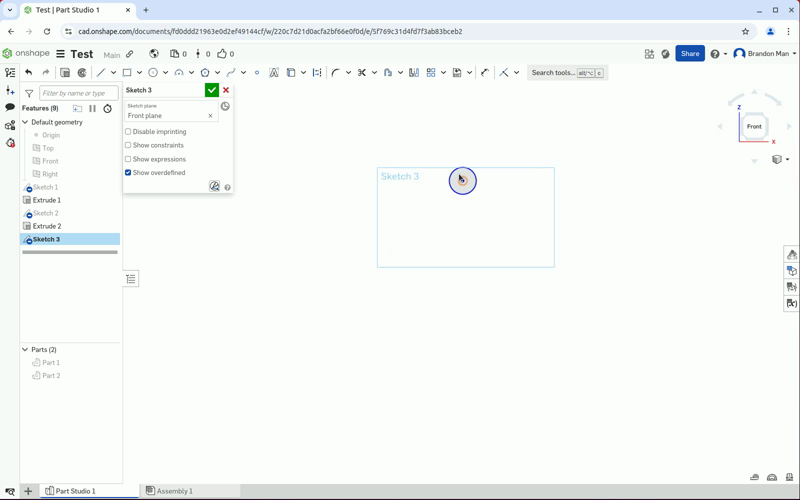
scroll(6)
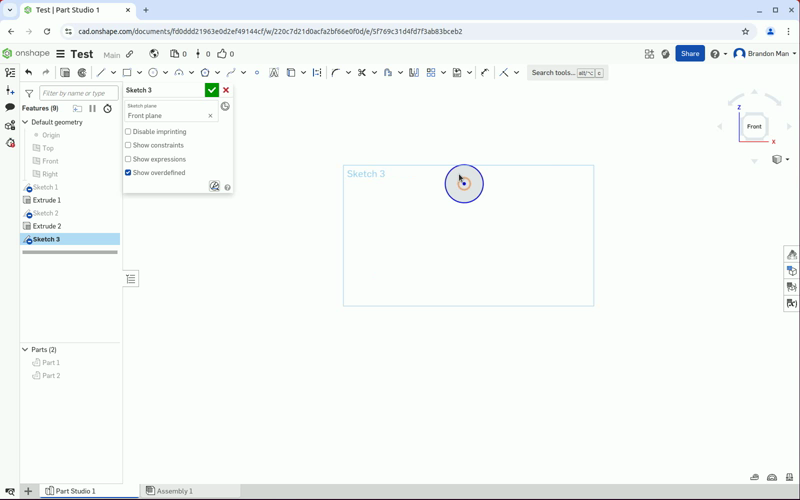
scroll(6)
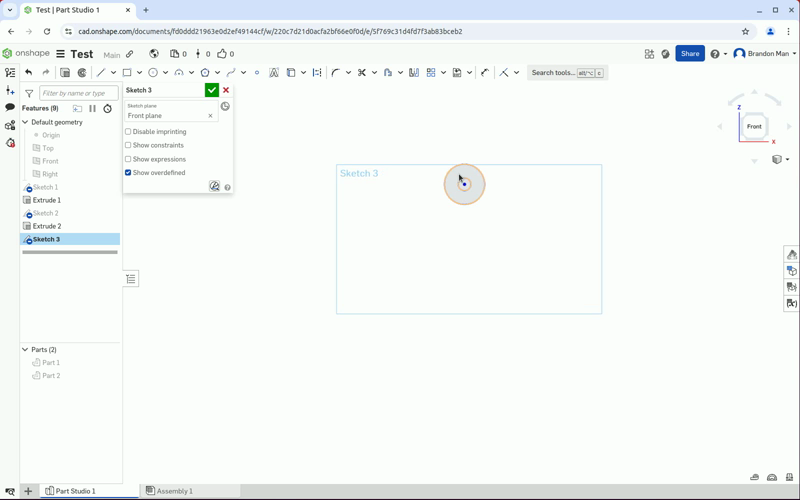
scroll(6)
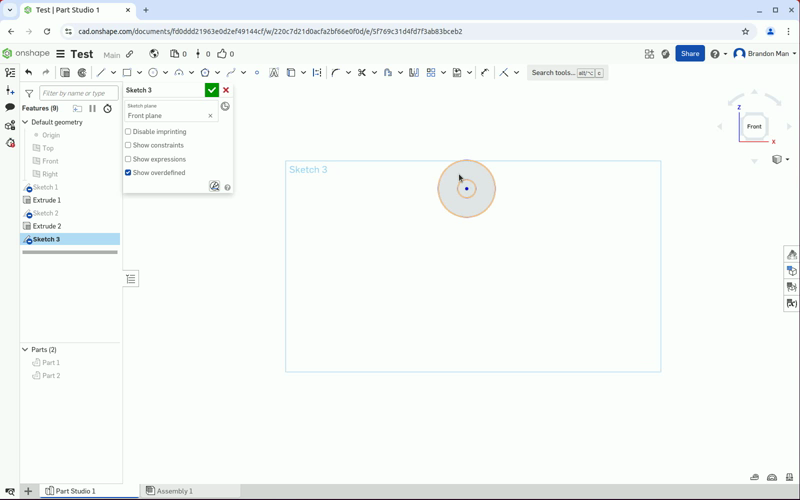
scroll(6)
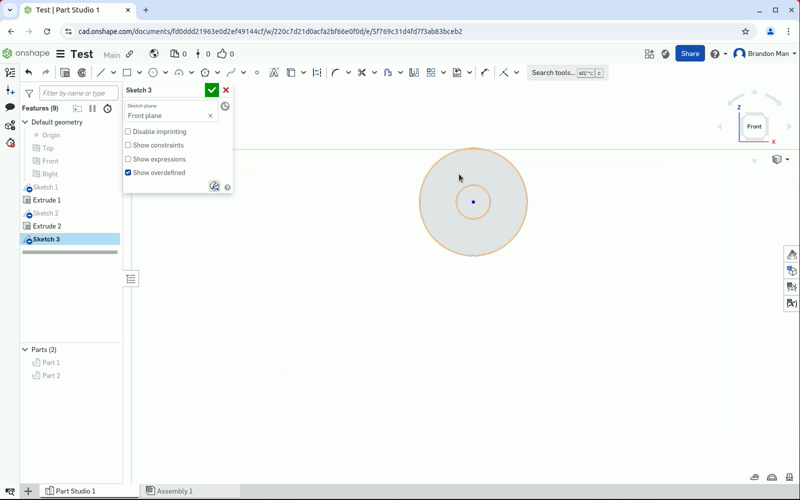
scroll(6)
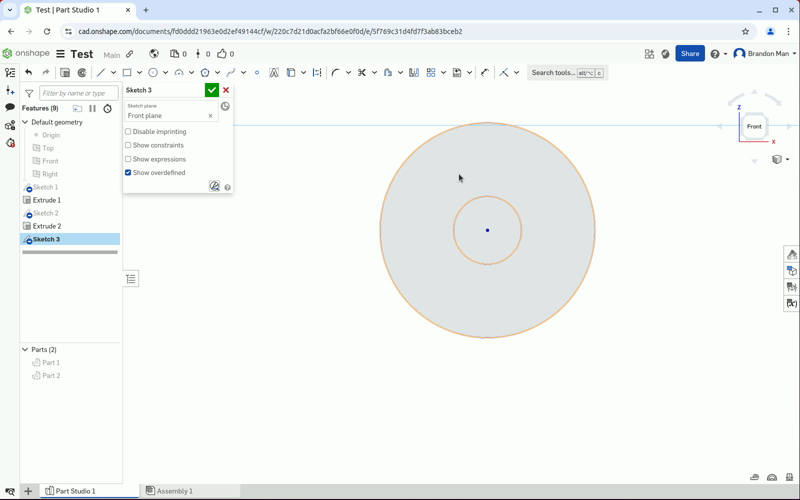
click(459, 173)
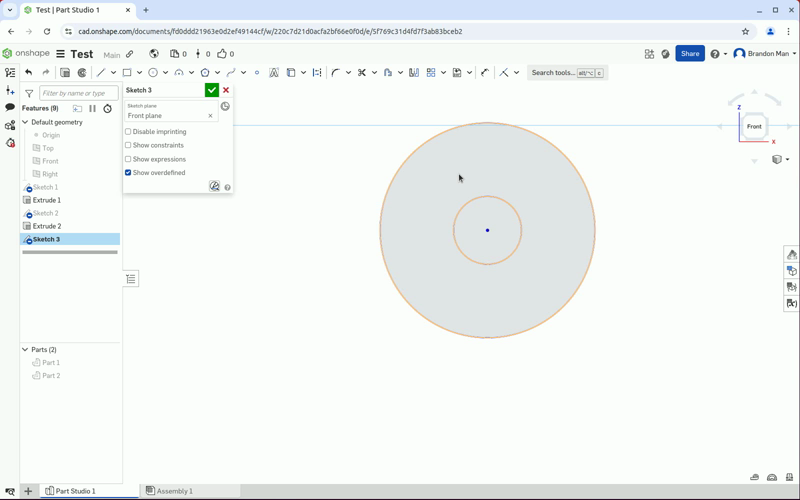
scroll(-6)
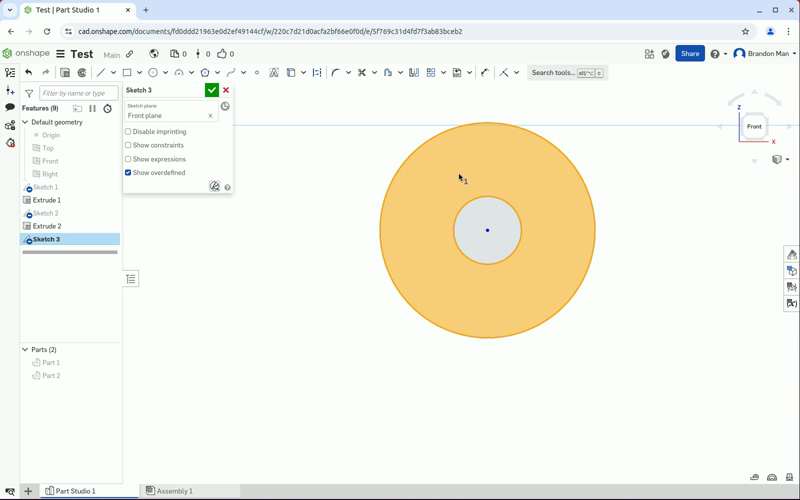
scroll(-6)
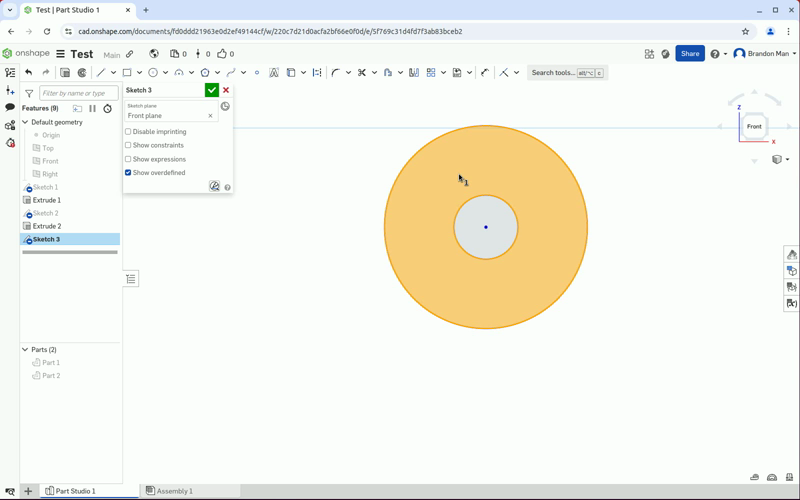
scroll(-6)
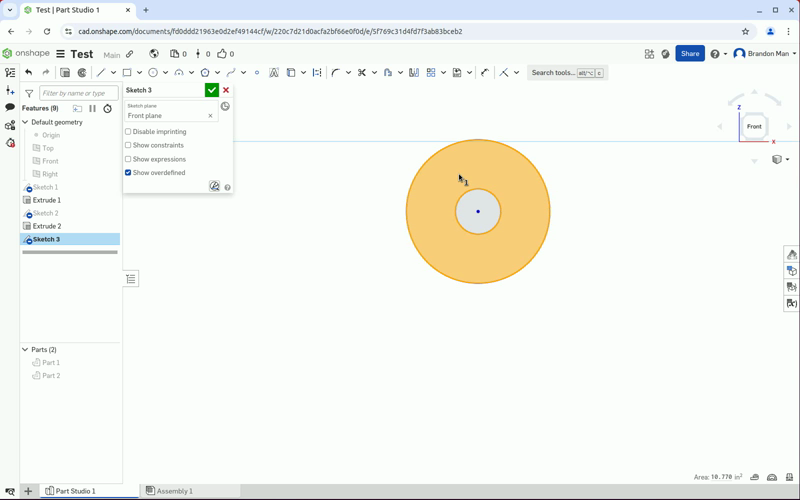
scroll(-6)
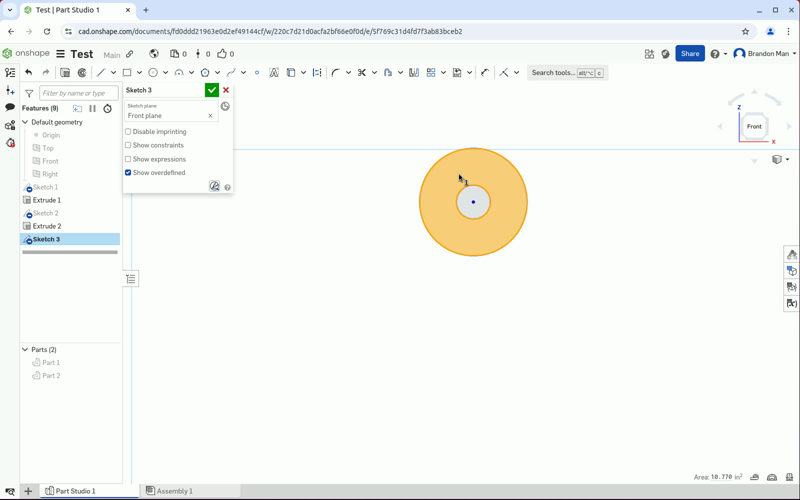
scroll(-6)
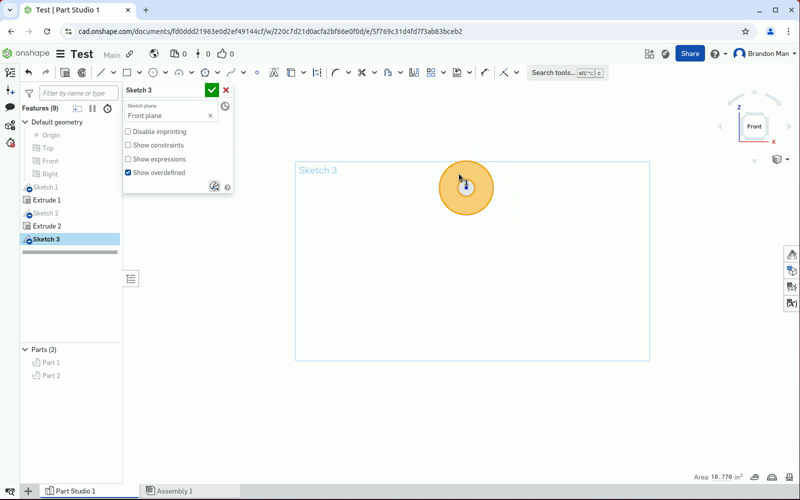
scroll(-6)
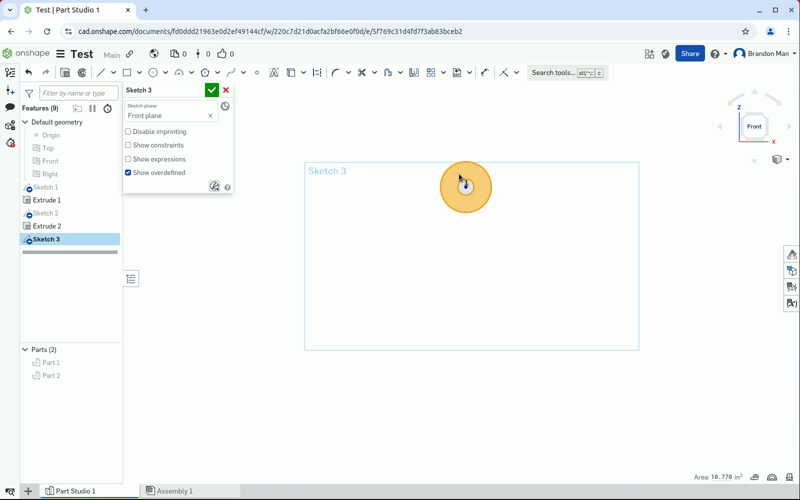
scroll(-6)
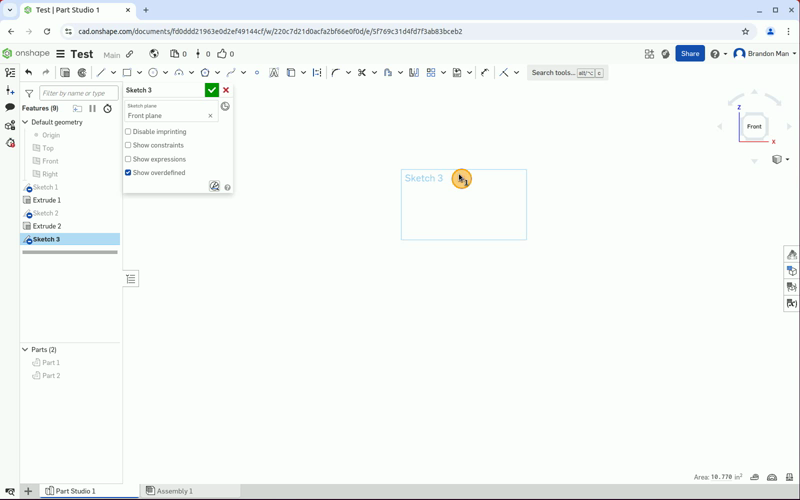
mouse_move(73, 352)
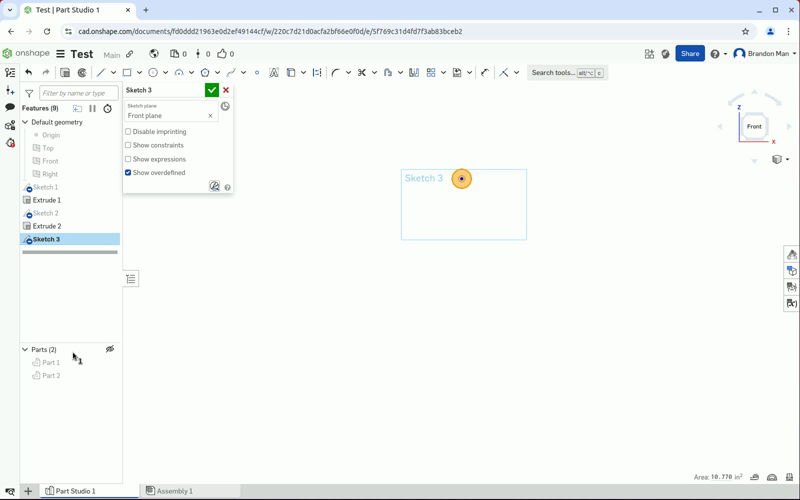
key(shift+y)
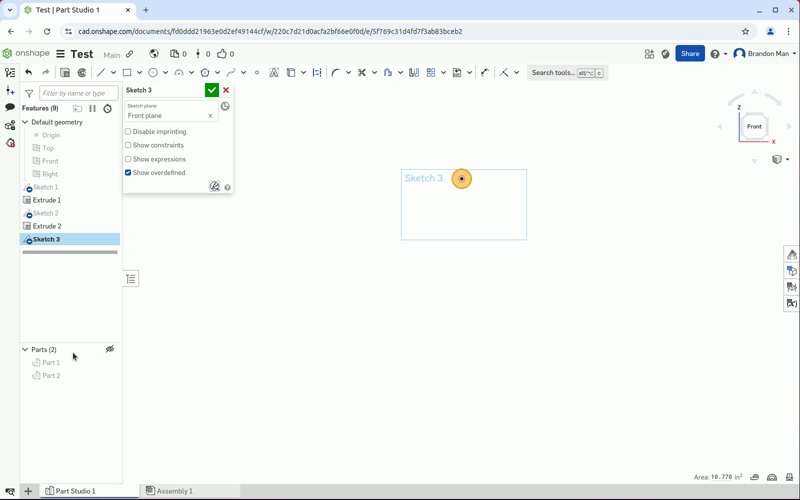
key(shift+e)
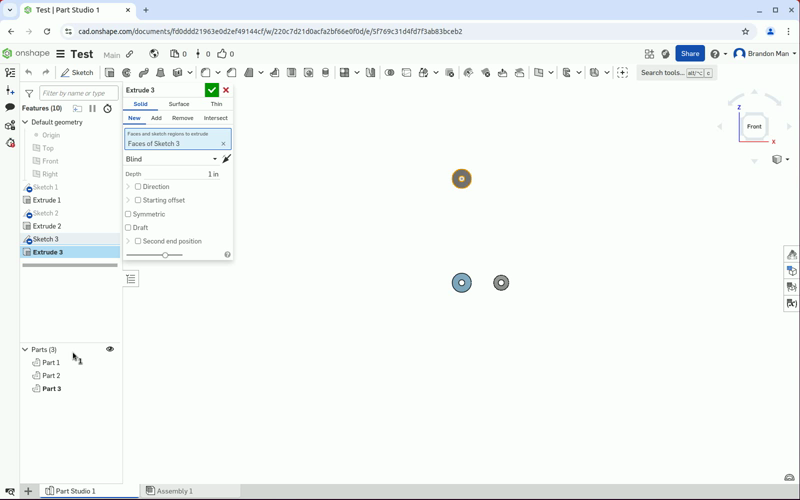
mouse_move(143, 106)
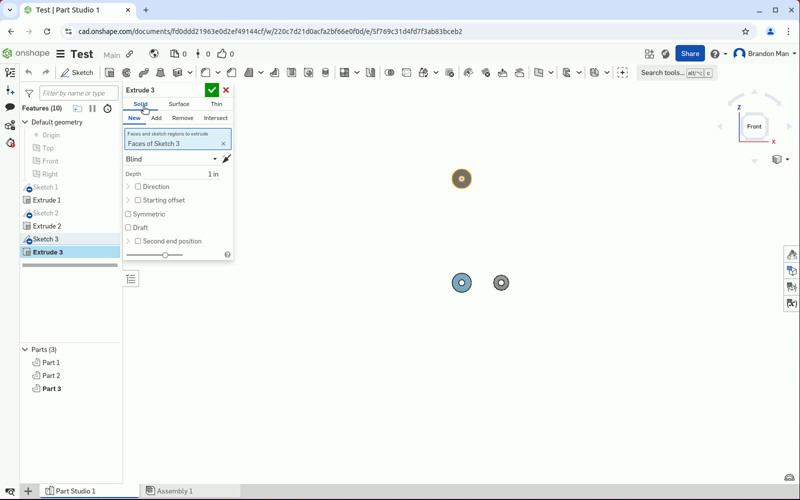
click(143, 106)
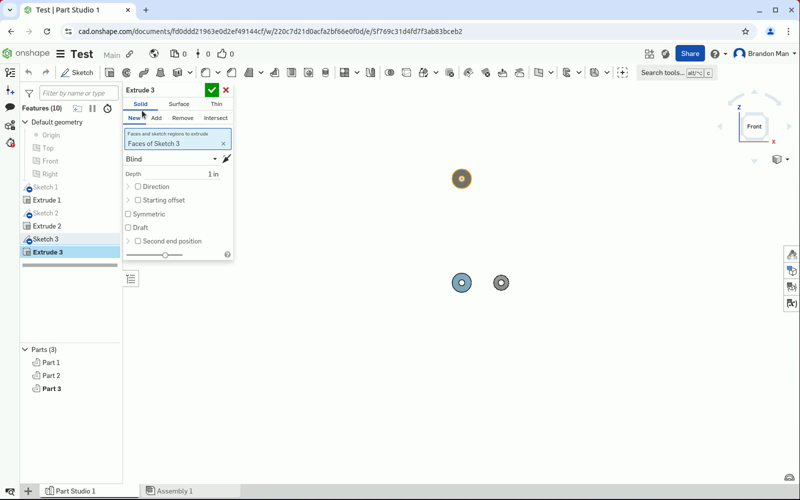
mouse_move(137, 120)
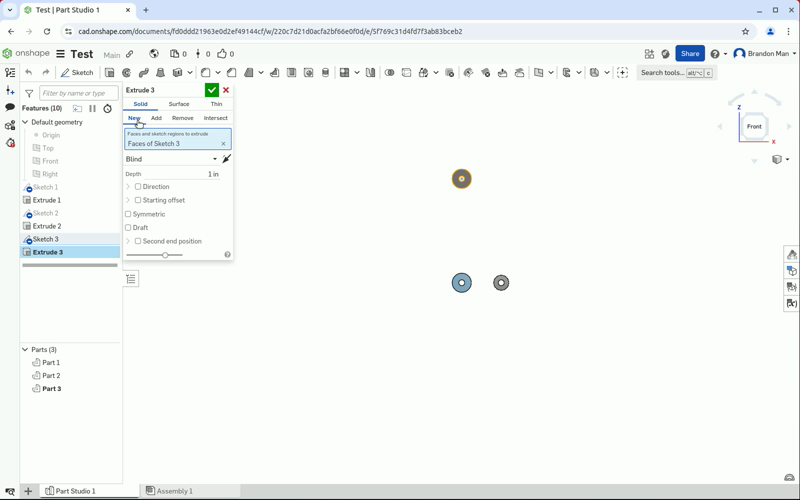
click(137, 120)
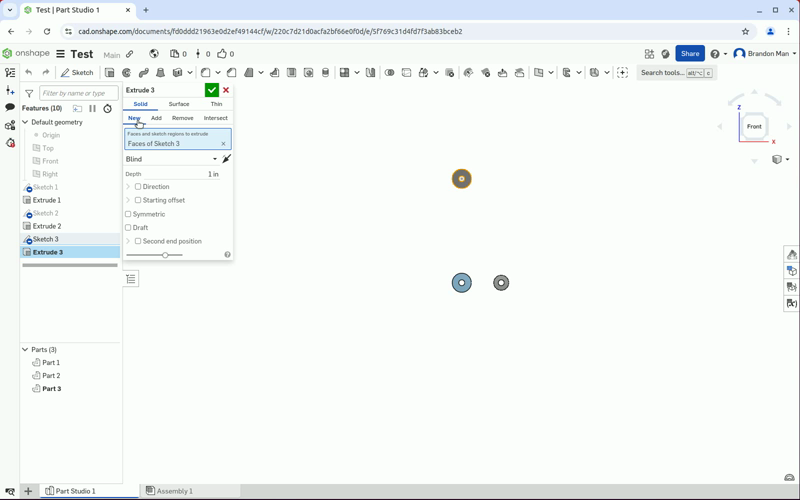
key(tab, 4)
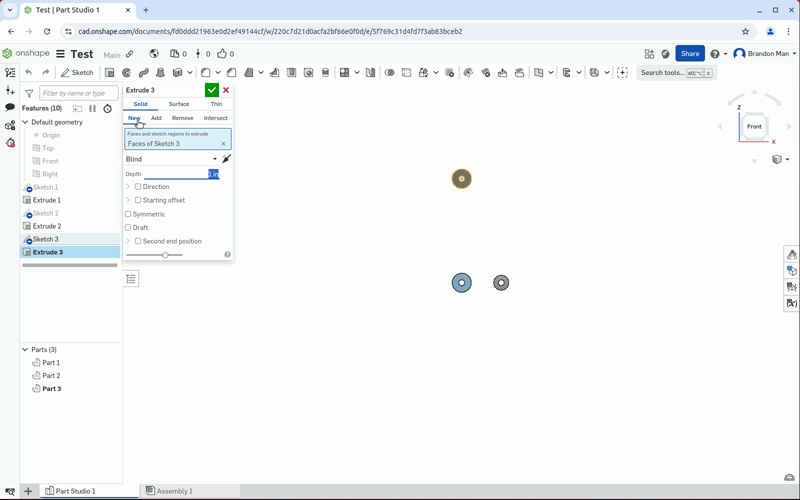
text(0.481)
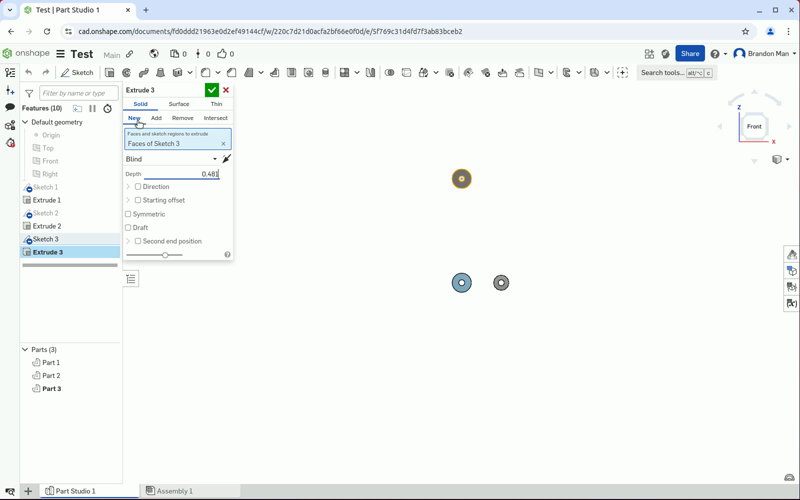
key(enter)
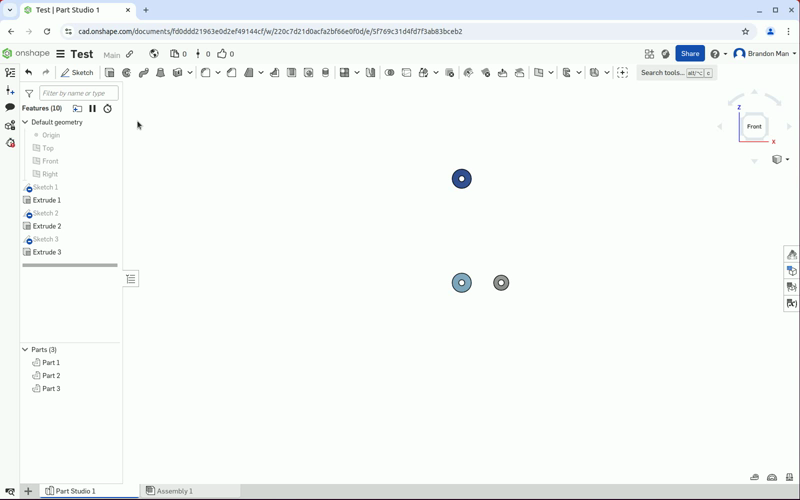
key(shift+h)
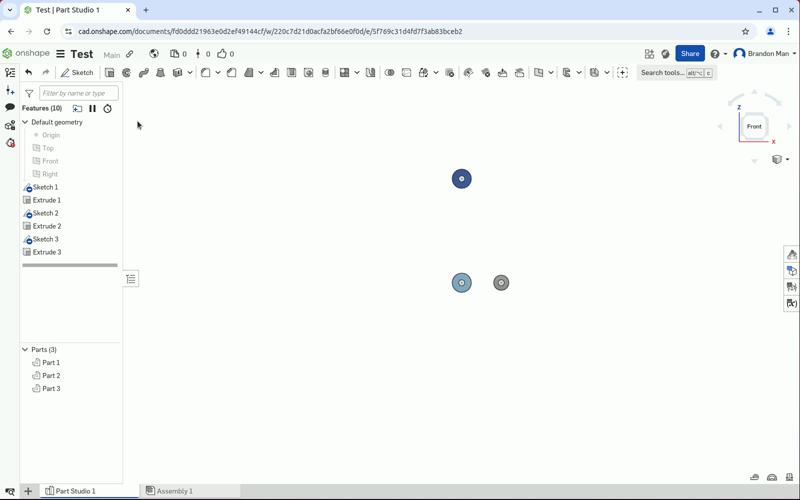
key(shift+h)
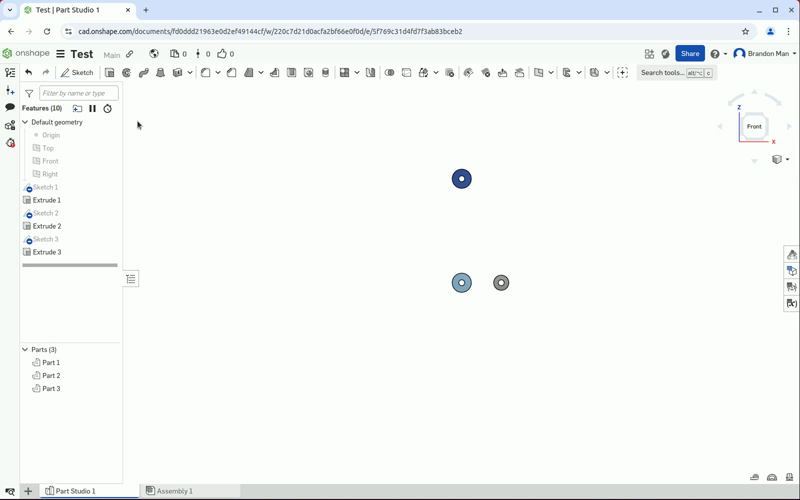
mouse_move(73, 189)
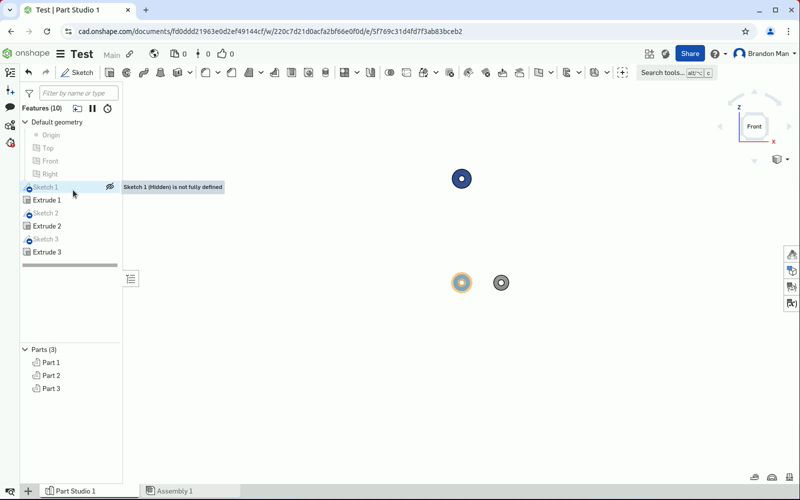
click(73, 189)
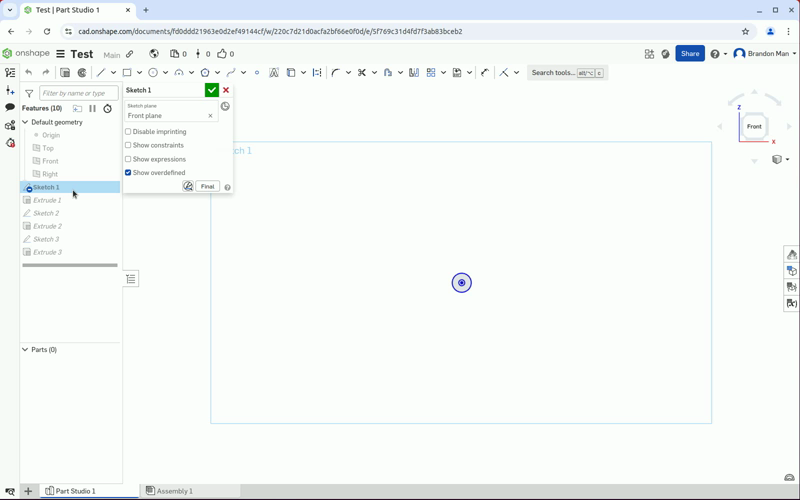
mouse_move(229, 92)
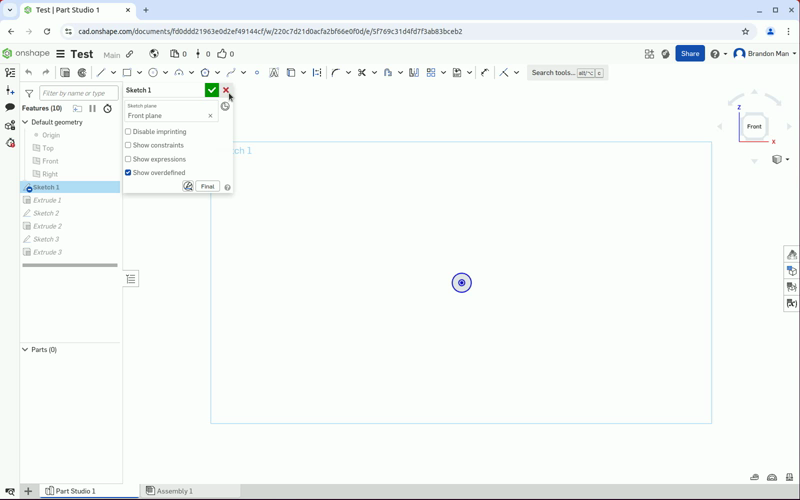
click(229, 92)
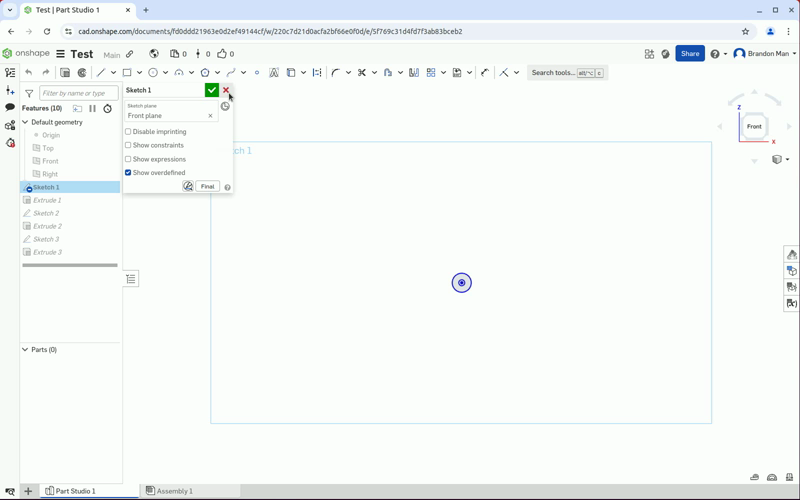
key(shift+s)
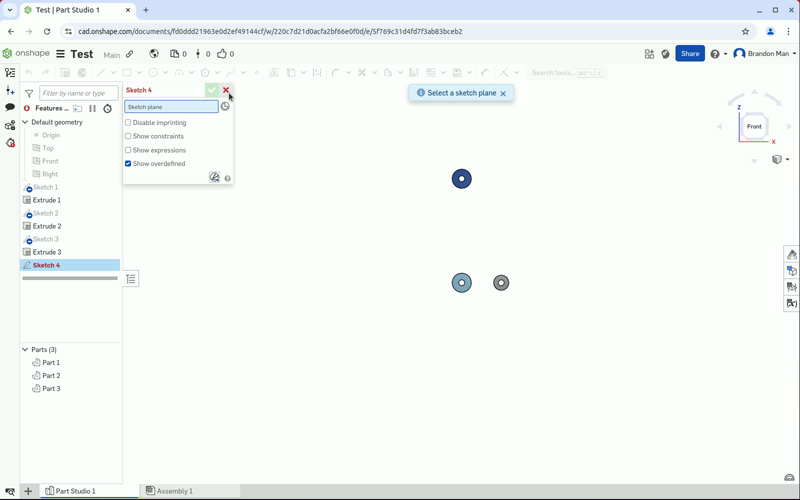
mouse_move(73, 163)
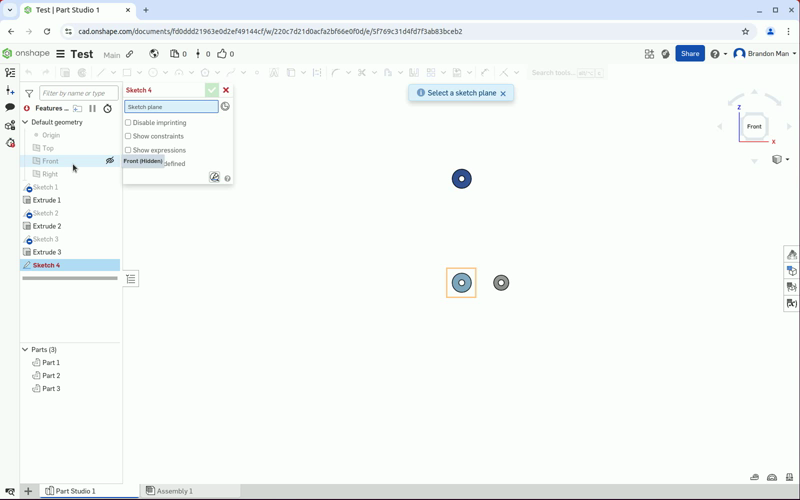
click(73, 163)
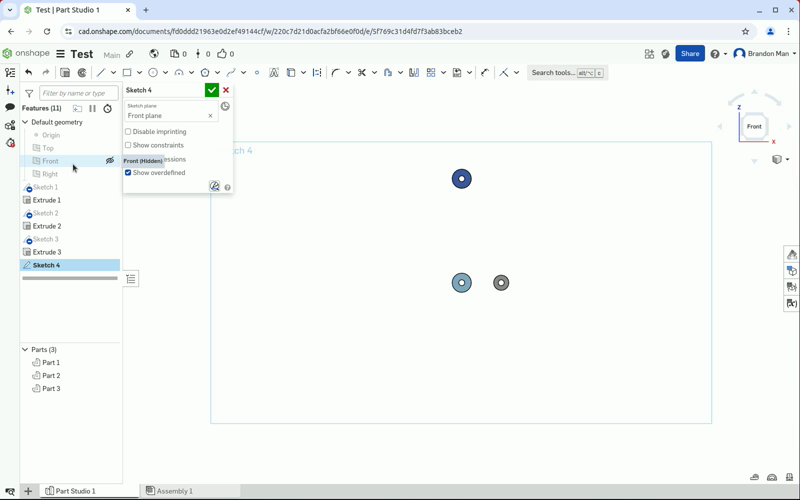
mouse_move(73, 352)
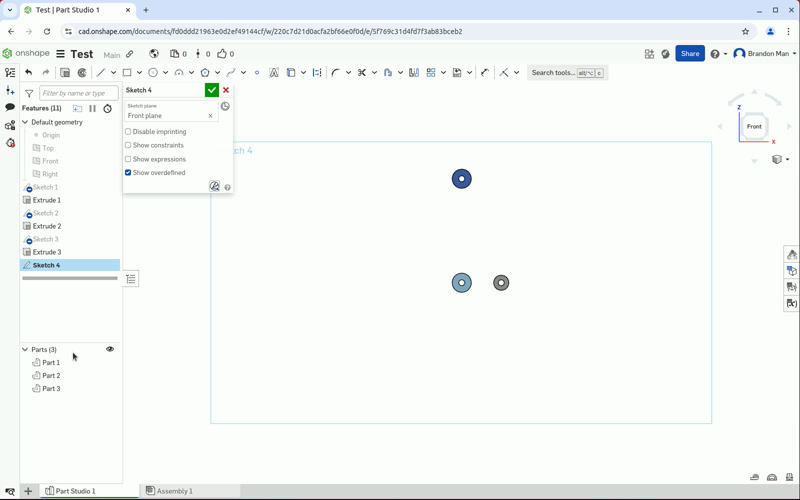
key(y)
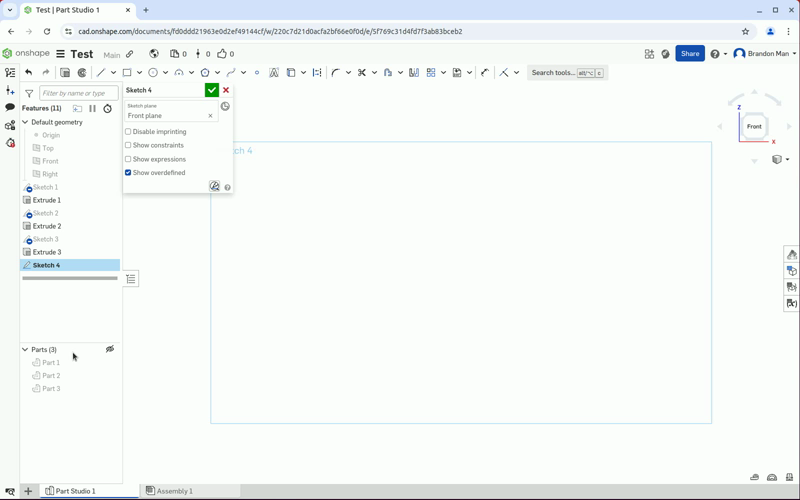
key(c)
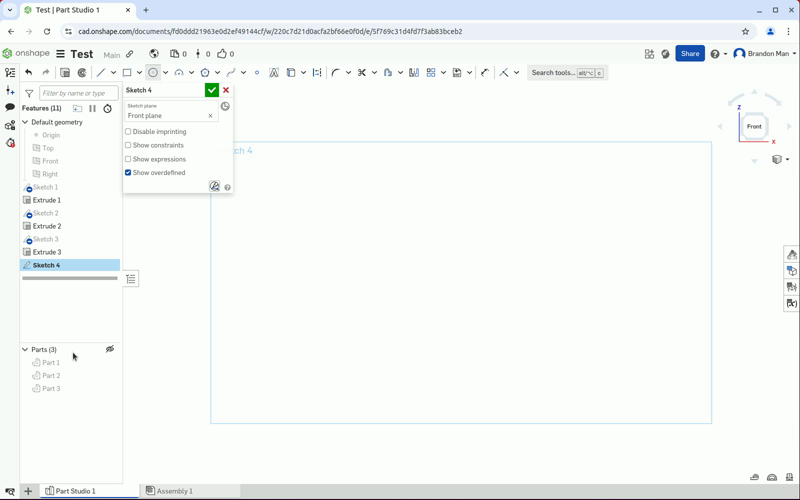
key_down(shift)
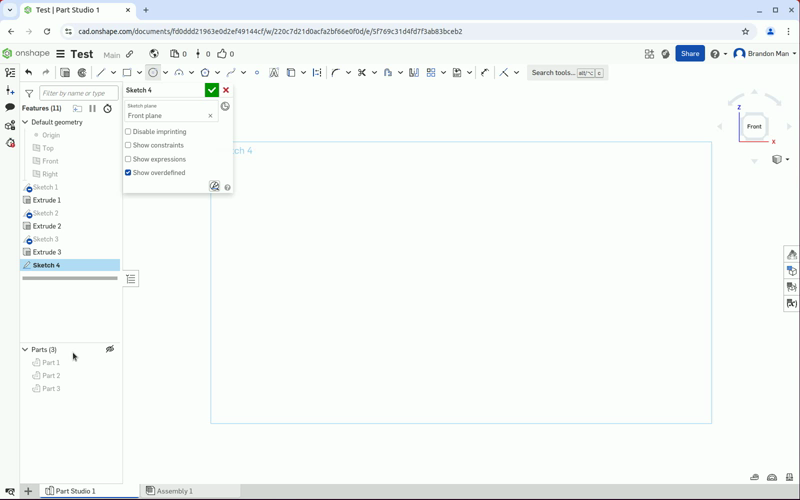
mouse_move(461, 225)
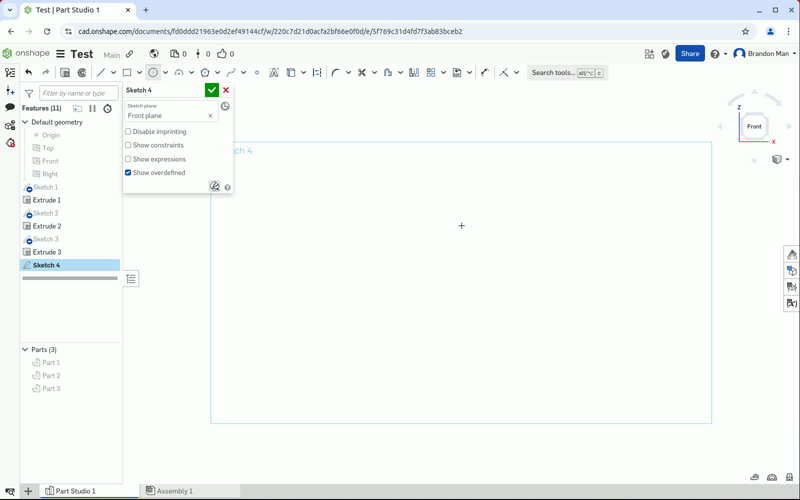
click(461, 225)
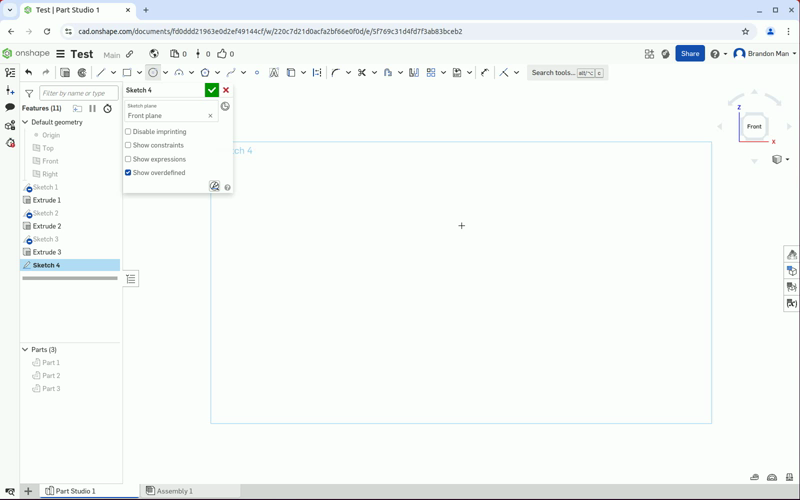
key_up(shift)
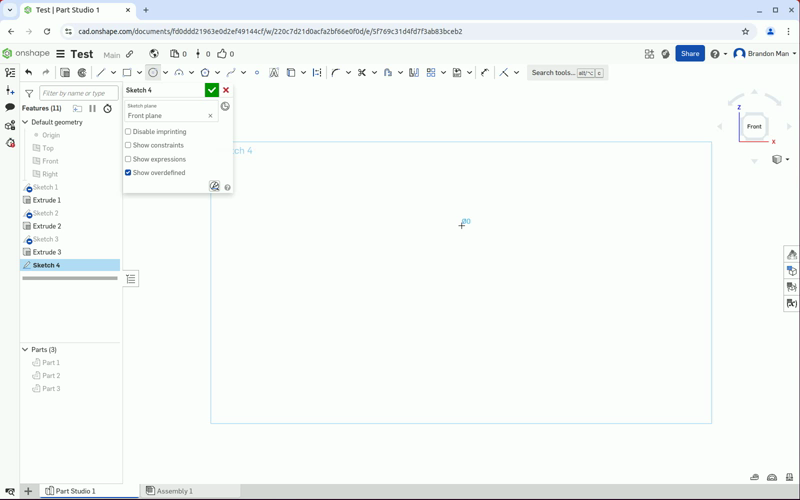
mouse_move(477, 225)
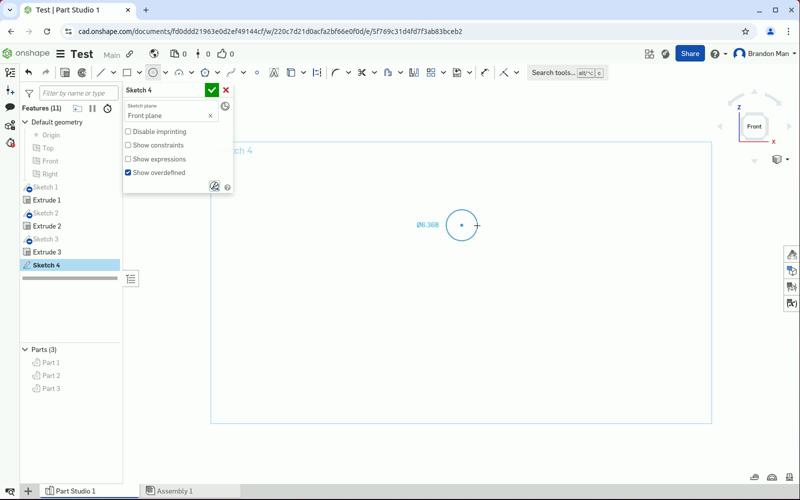
click(477, 225)
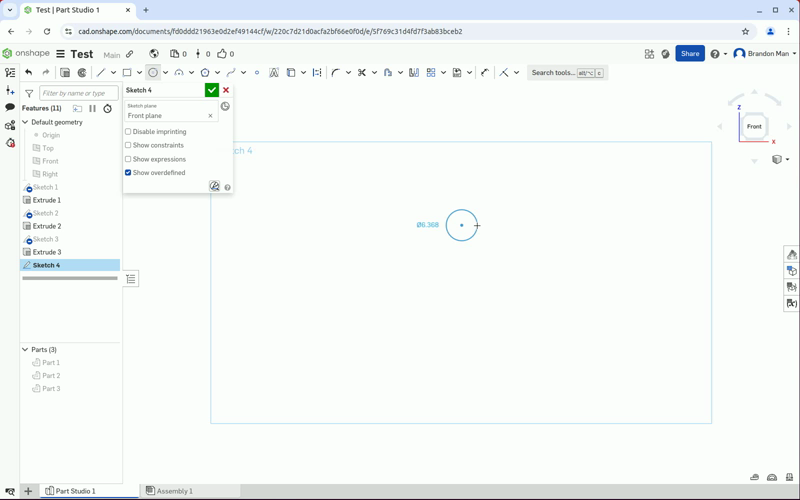
key(esc)
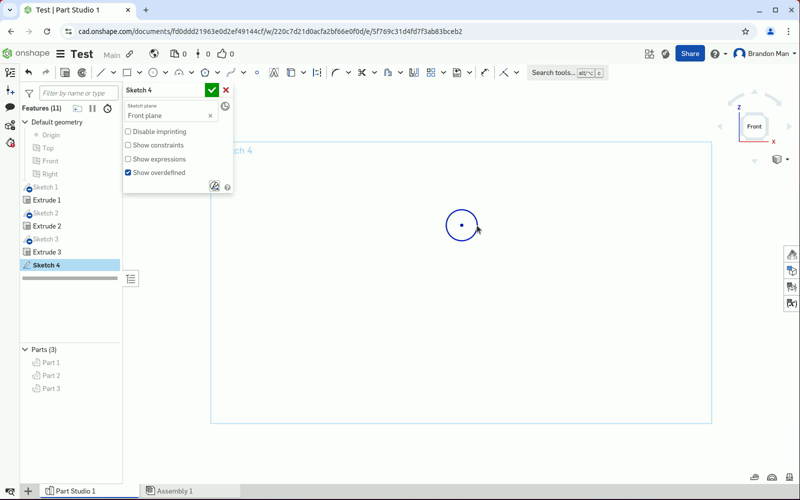
key(c)
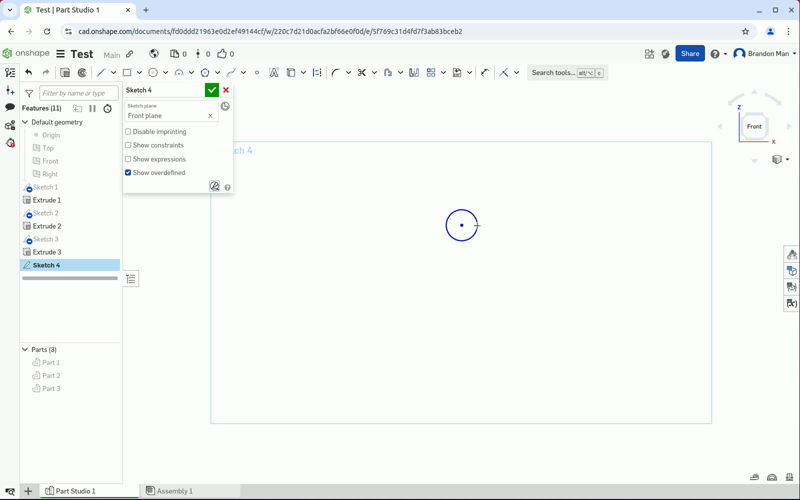
key_down(shift)
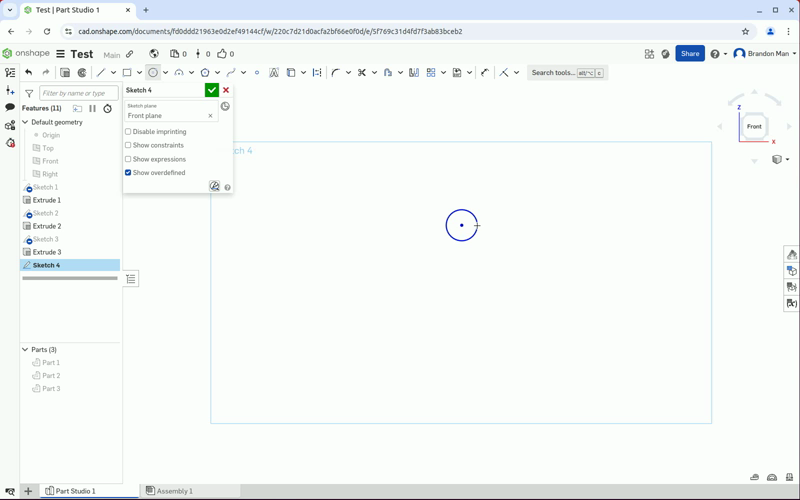
mouse_move(461, 225)
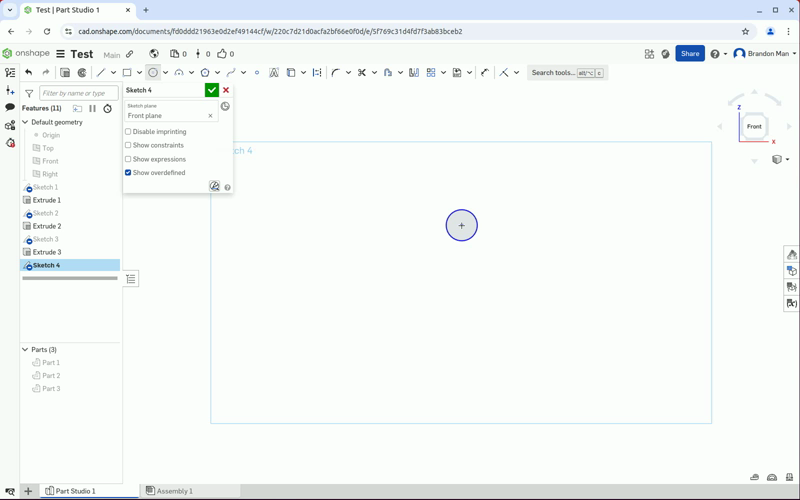
click(461, 225)
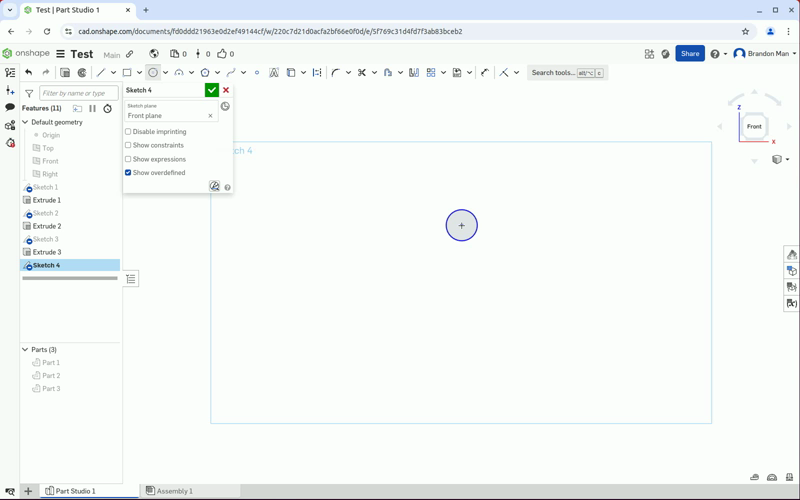
key_up(shift)
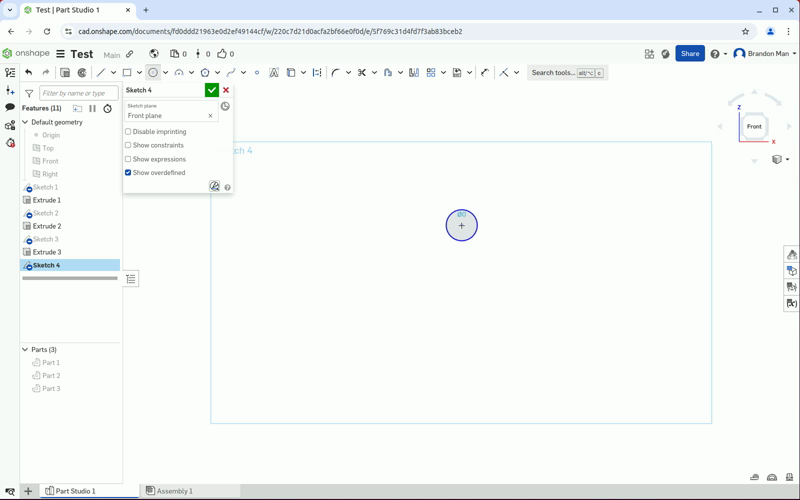
mouse_move(465, 225)
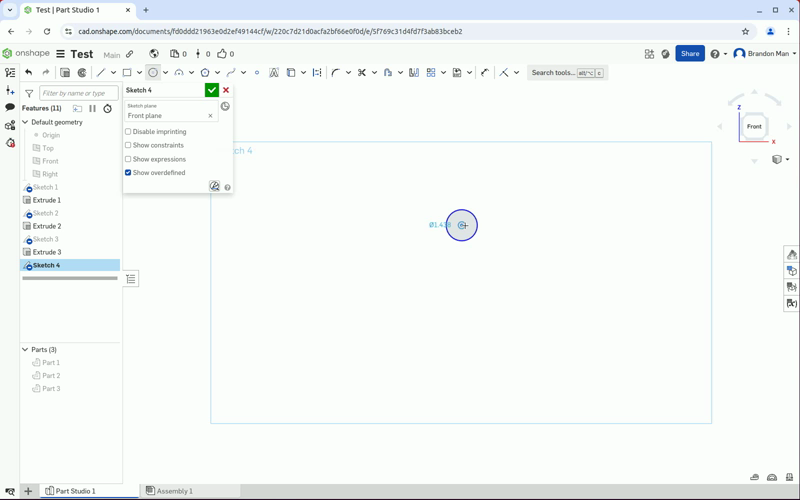
scroll(6)
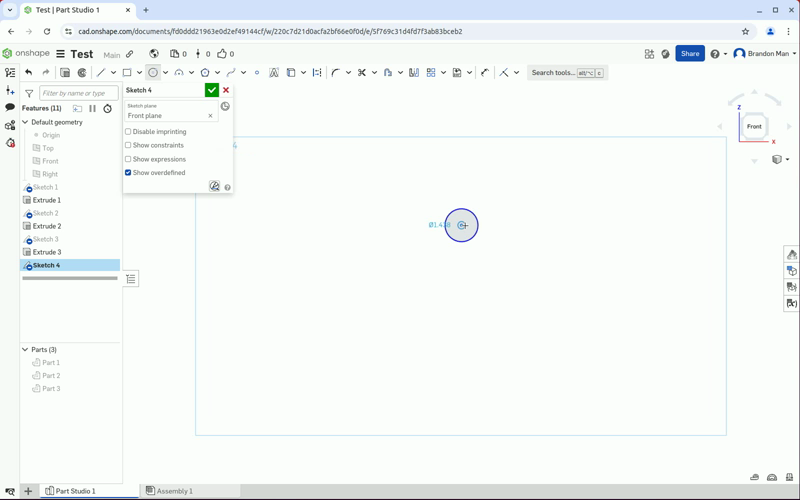
scroll(6)
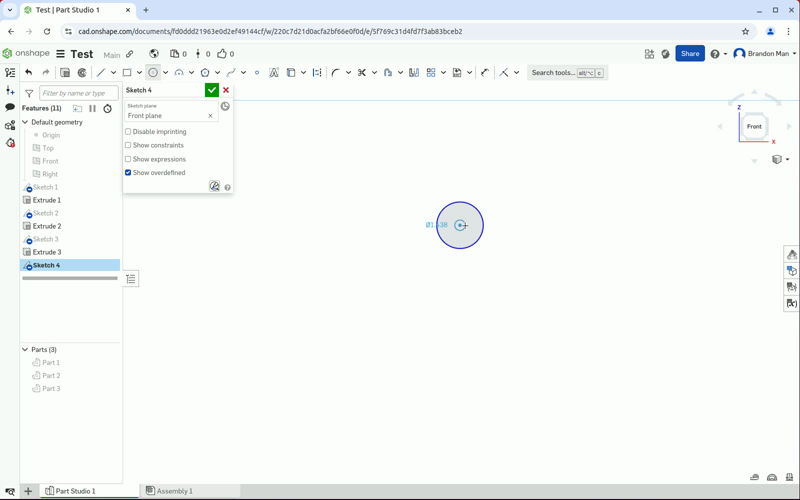
scroll(6)
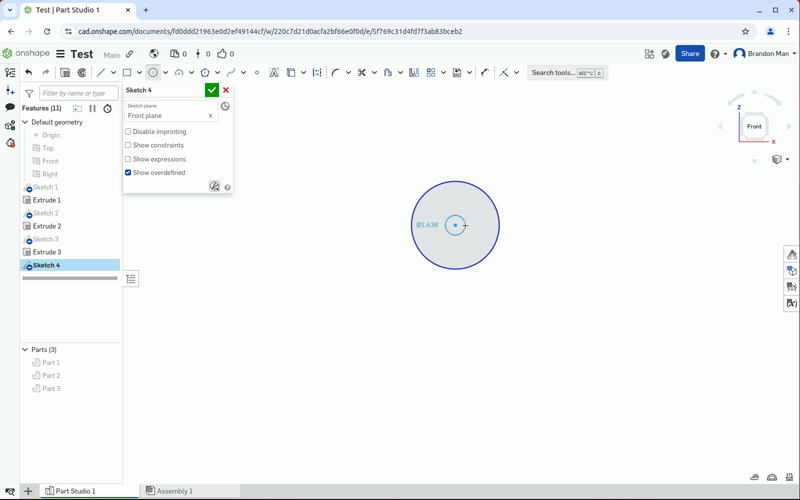
scroll(6)
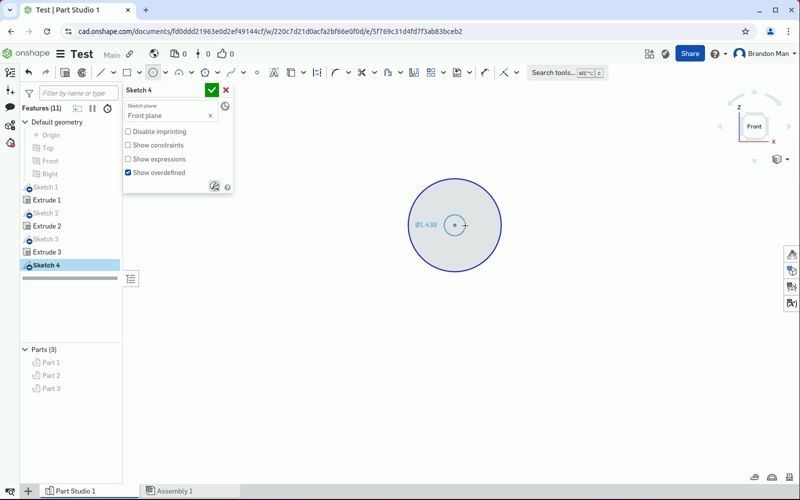
scroll(6)
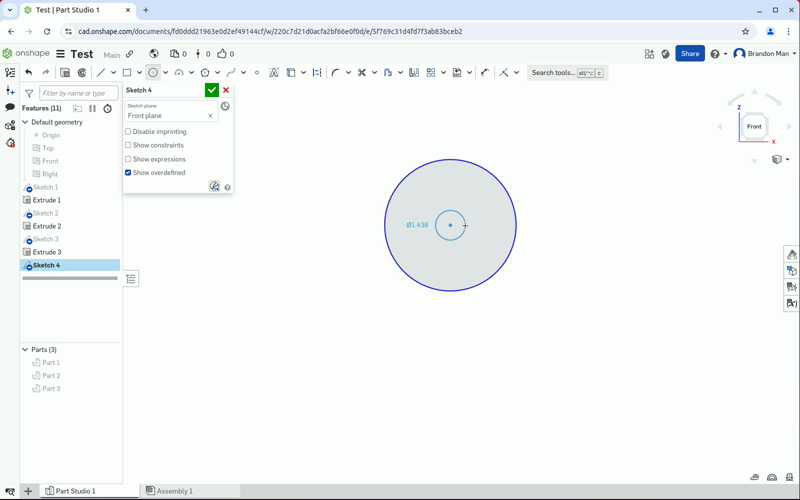
scroll(6)
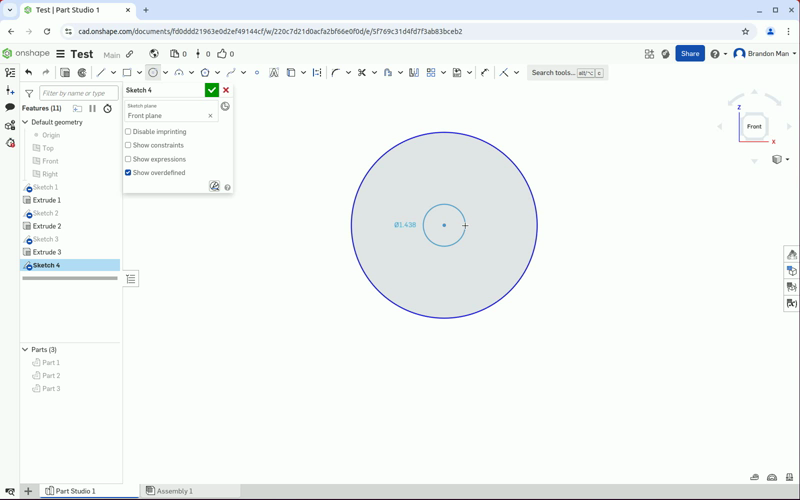
scroll(6)
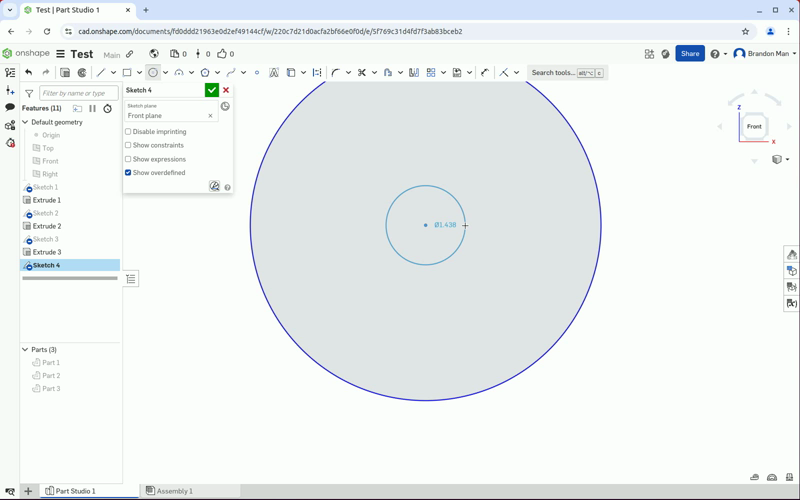
click(465, 225)
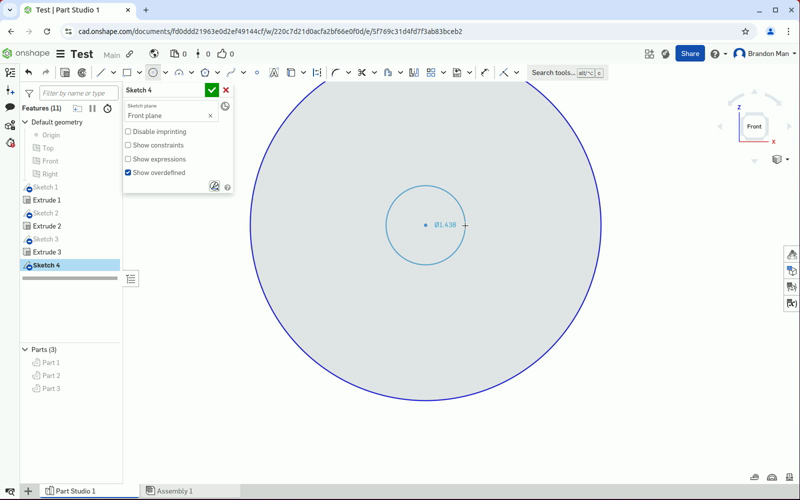
scroll(-6)
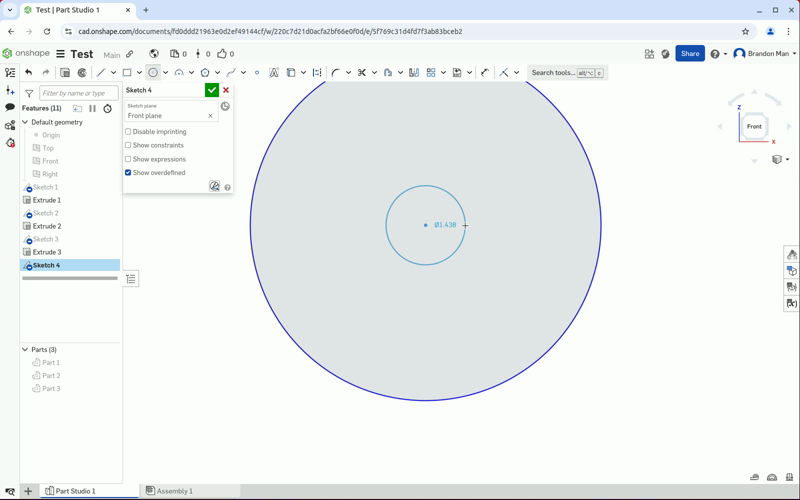
scroll(-6)
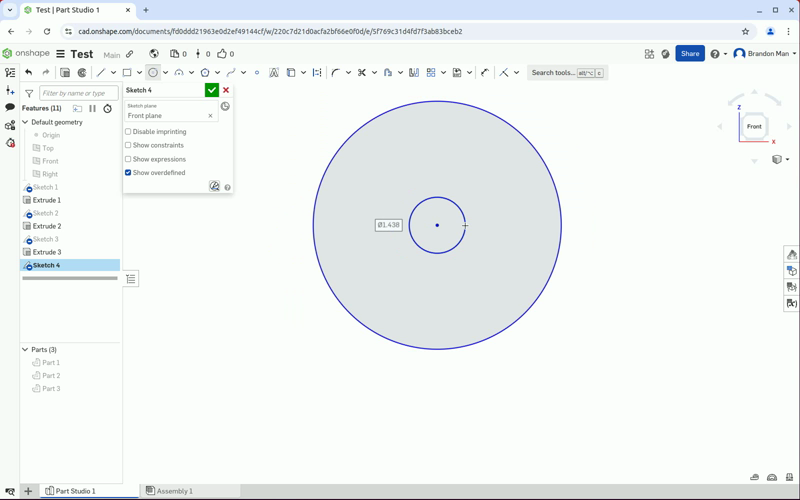
scroll(-6)
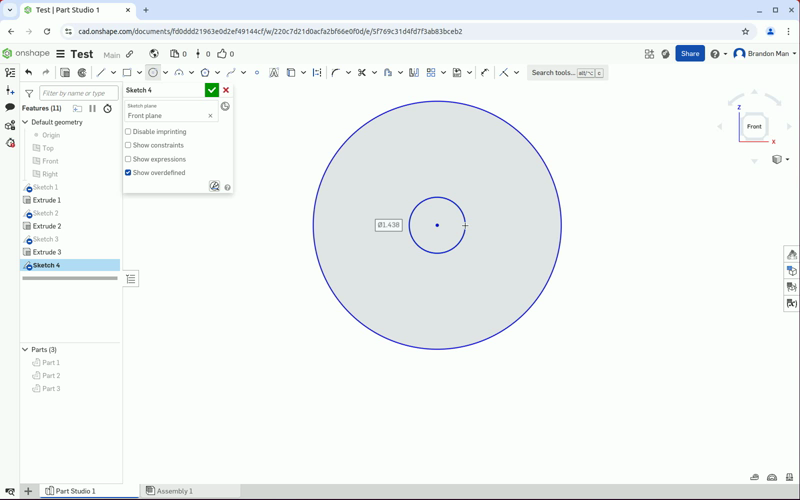
scroll(-6)
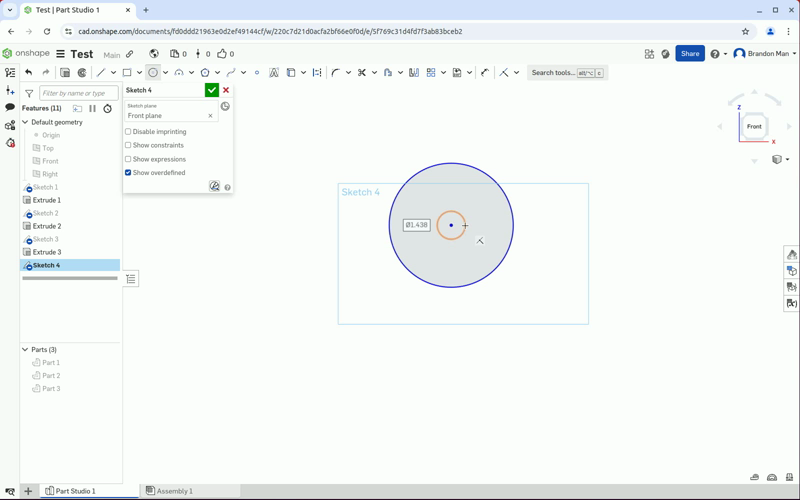
scroll(-6)
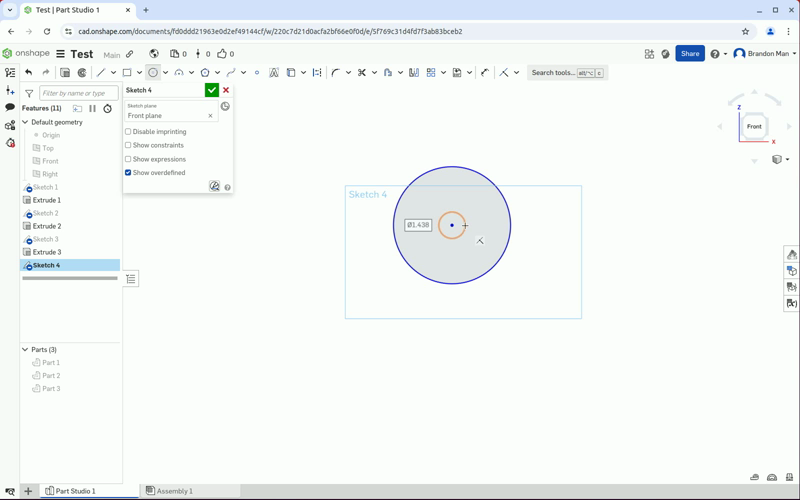
scroll(-6)
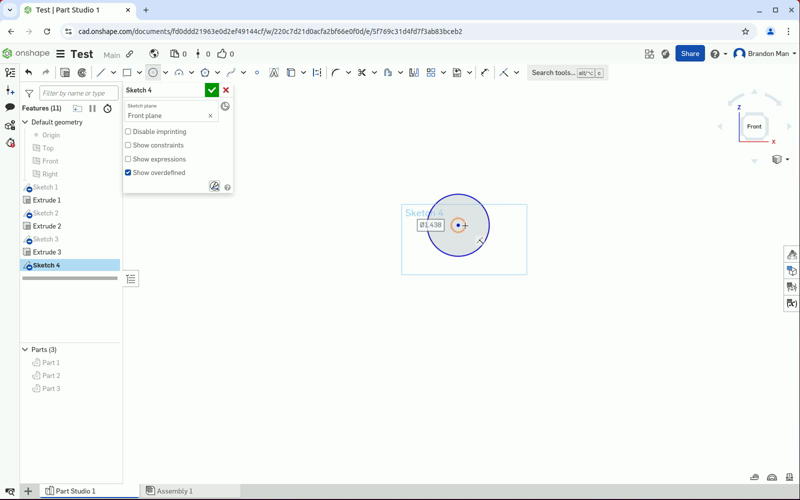
scroll(-6)
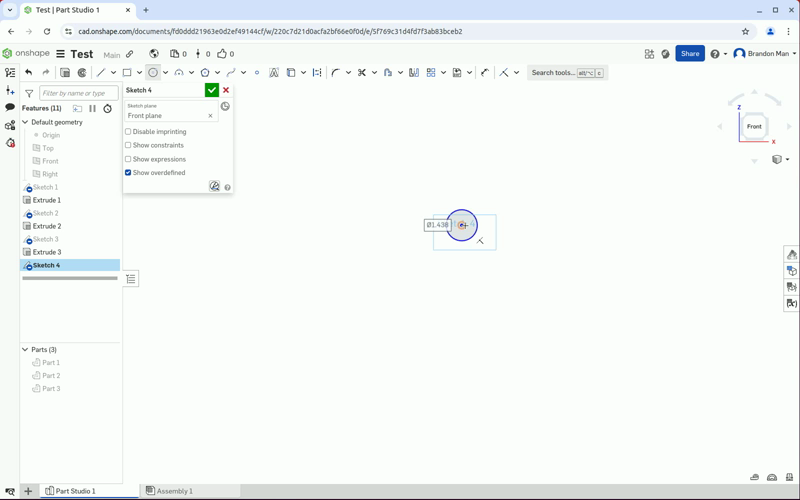
key(esc)
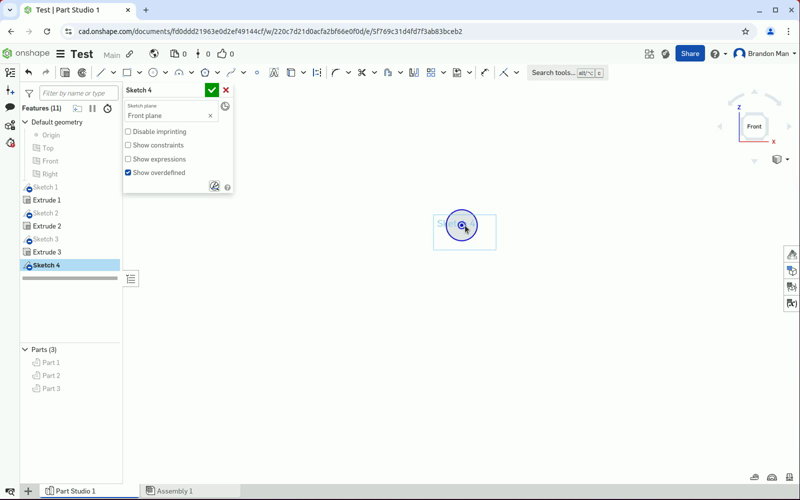
mouse_move(474, 233)
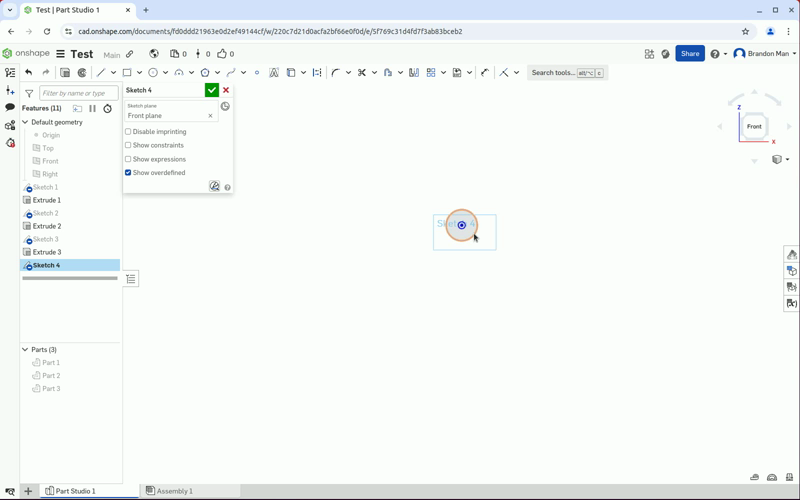
scroll(6)
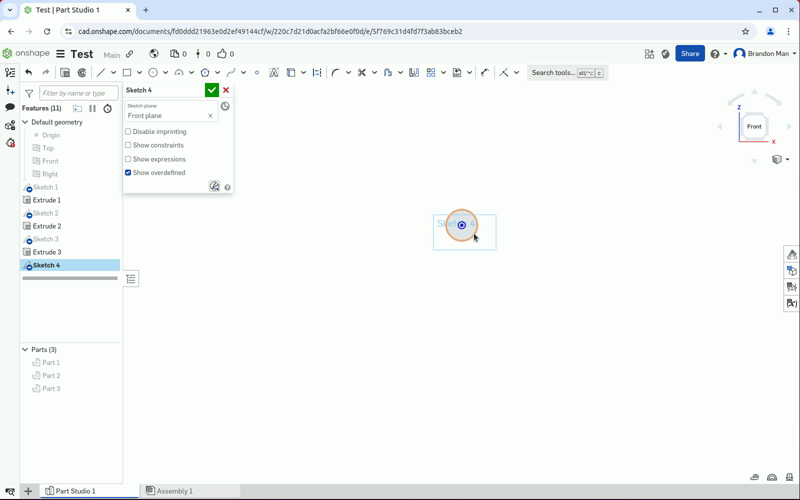
scroll(6)
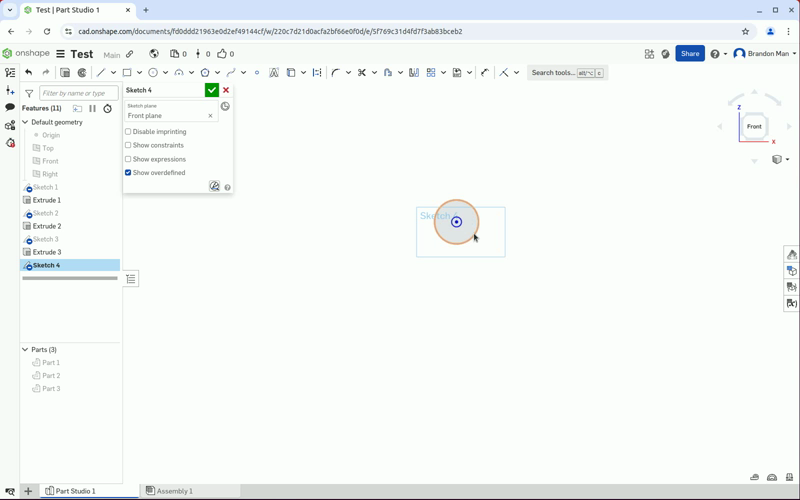
scroll(6)
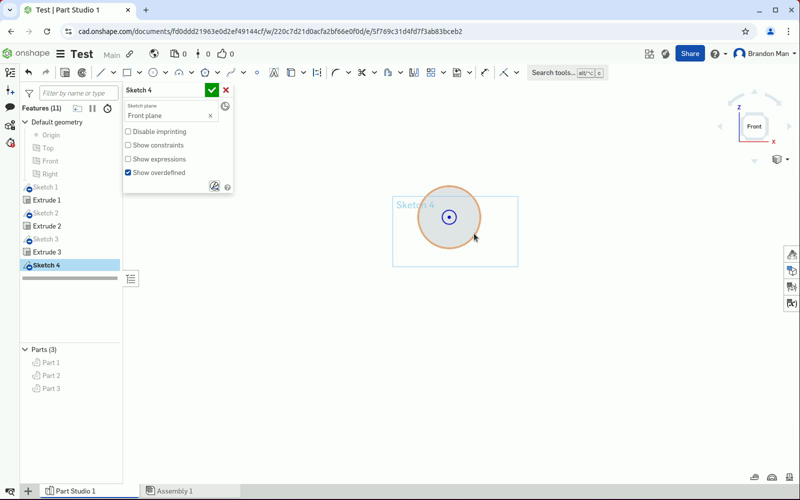
scroll(6)
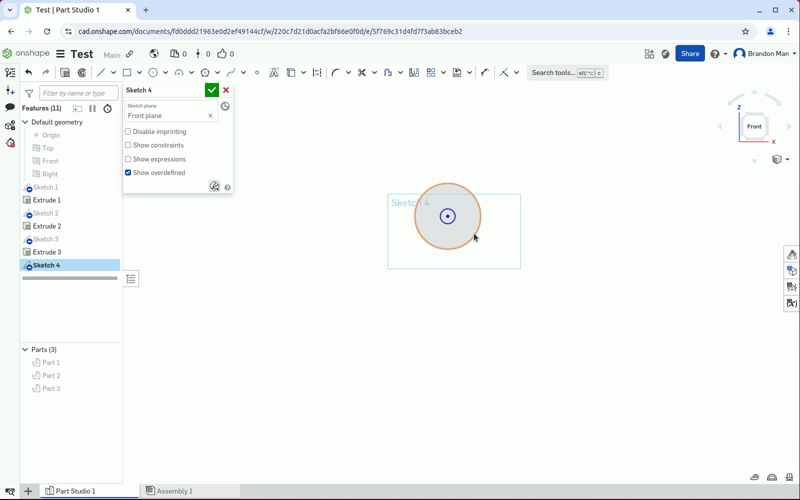
scroll(6)
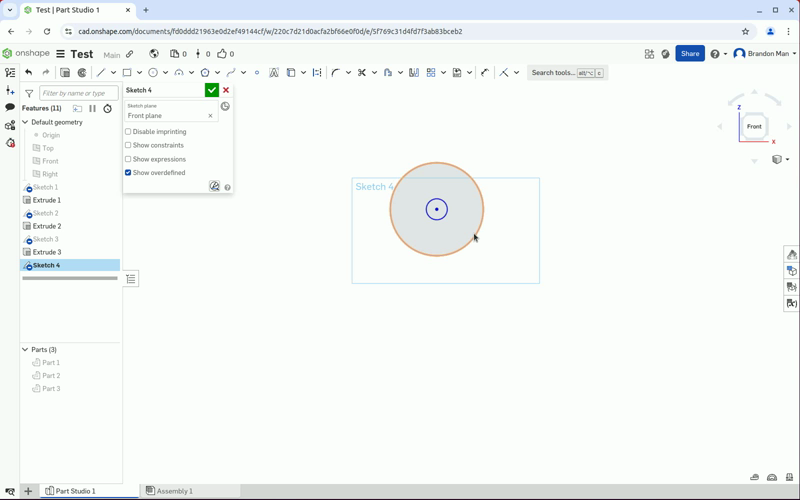
scroll(6)
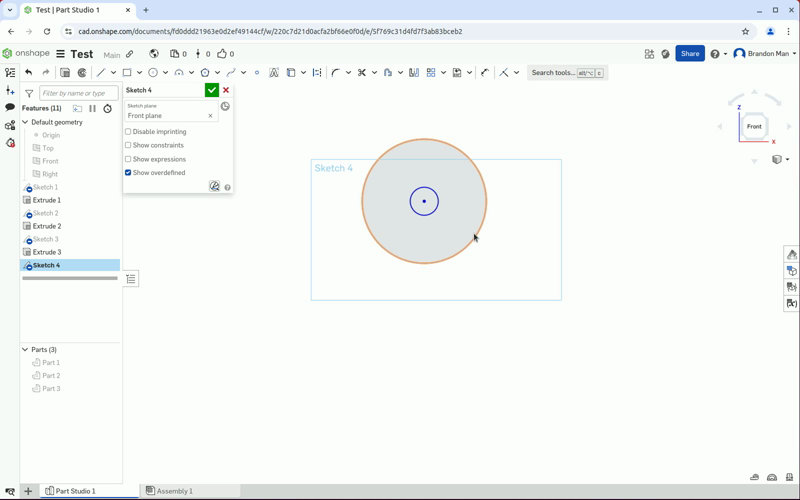
scroll(6)
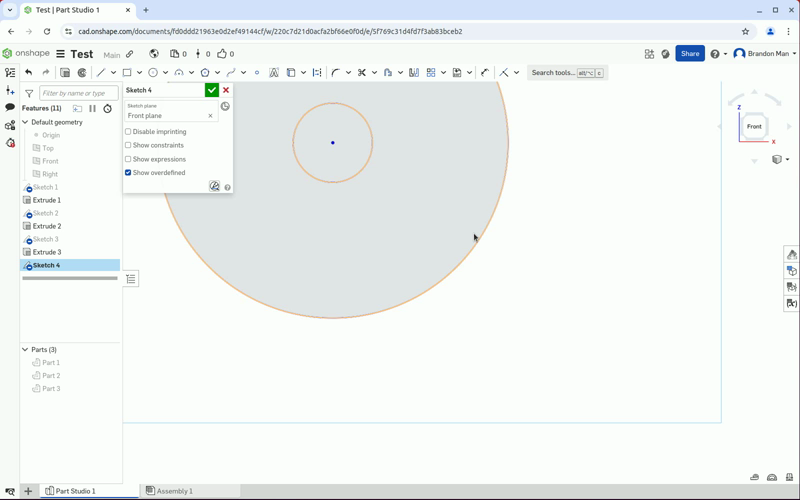
click(474, 233)
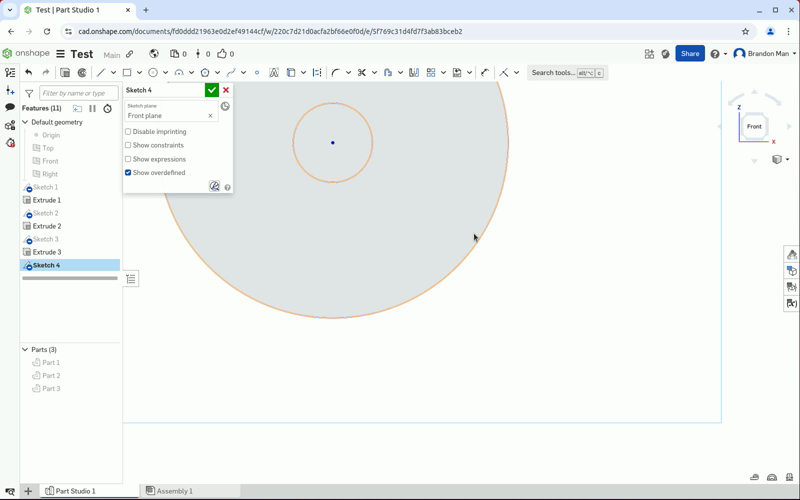
scroll(-6)
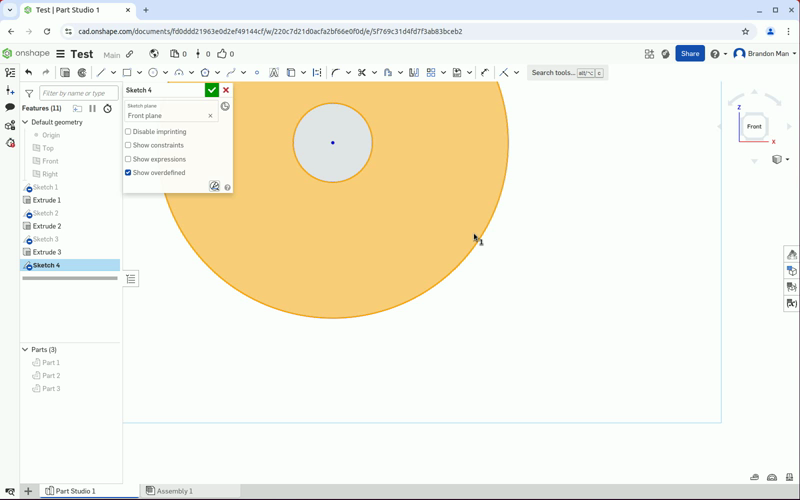
scroll(-6)
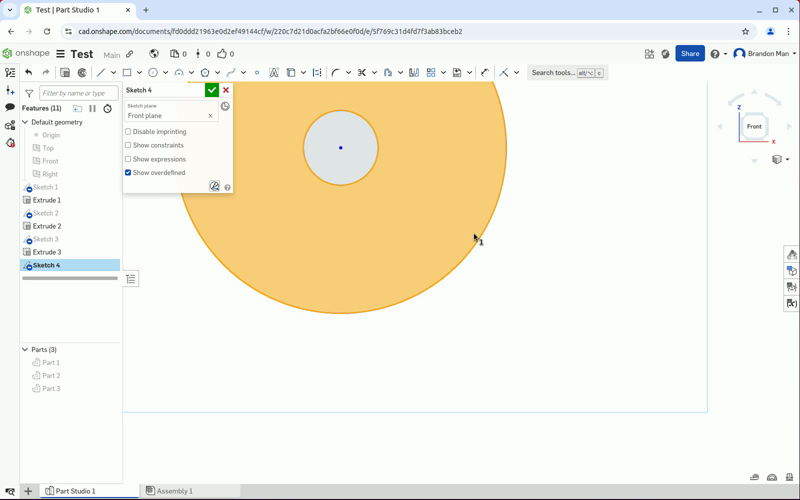
scroll(-6)
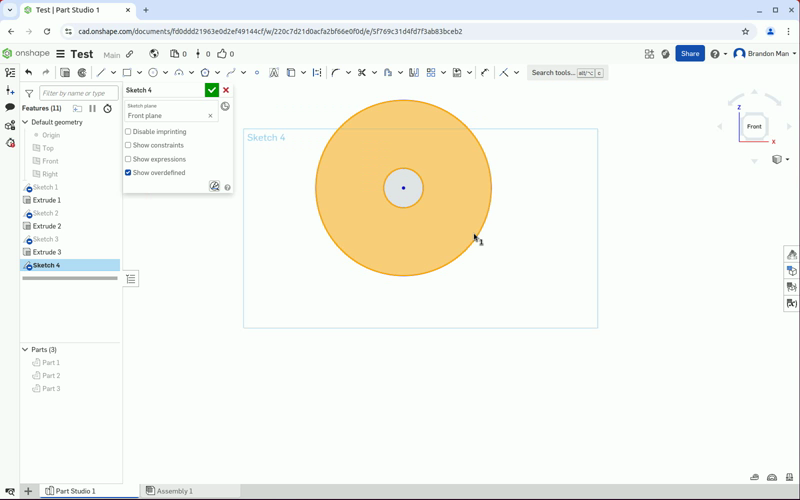
scroll(-6)
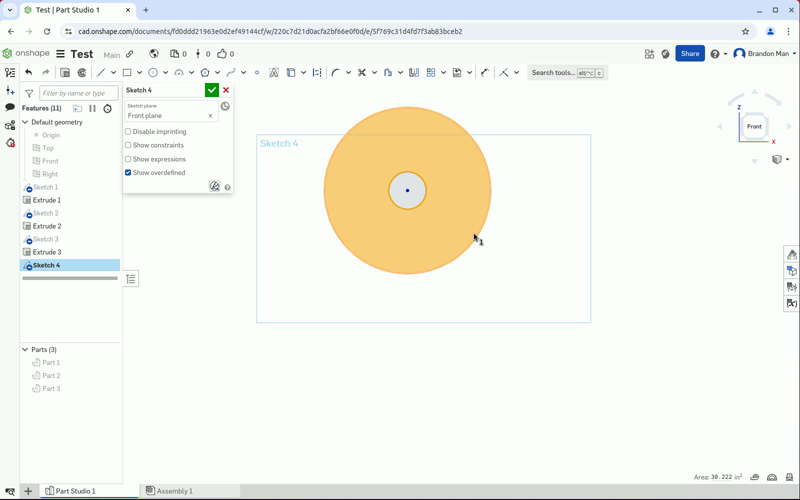
scroll(-6)
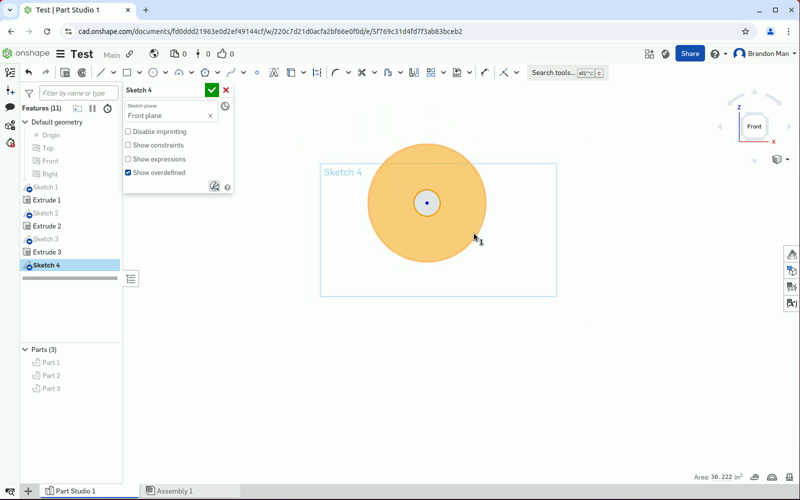
scroll(-6)
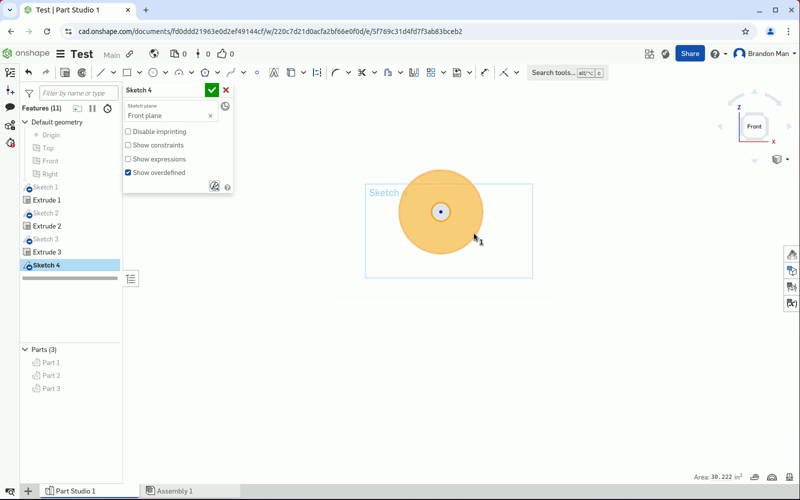
scroll(-6)
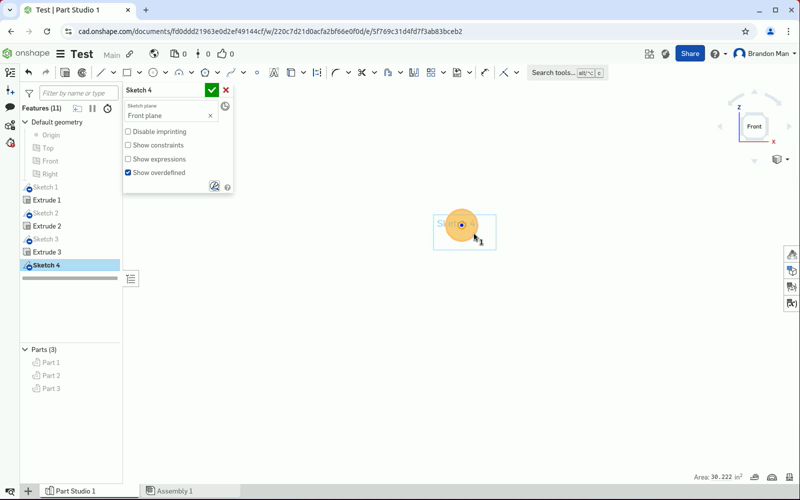
mouse_move(73, 352)
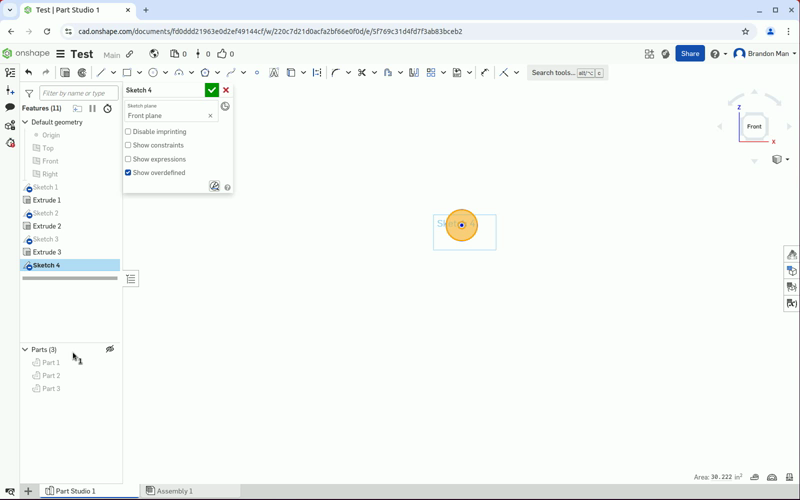
key(shift+y)
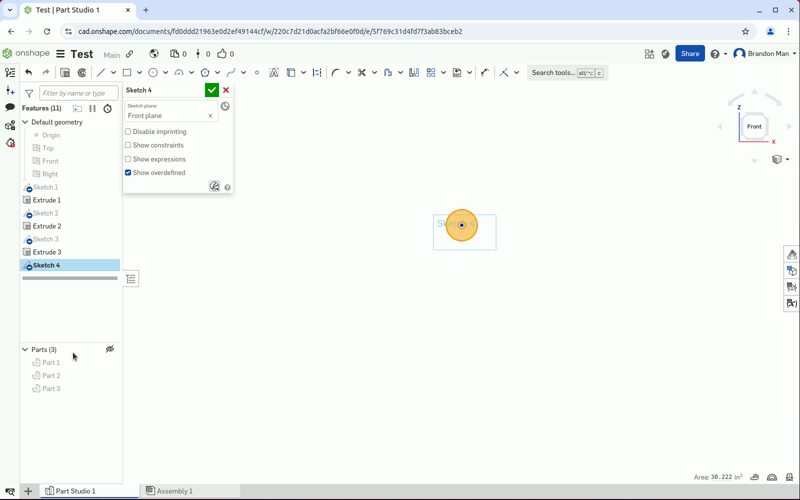
key(shift+e)
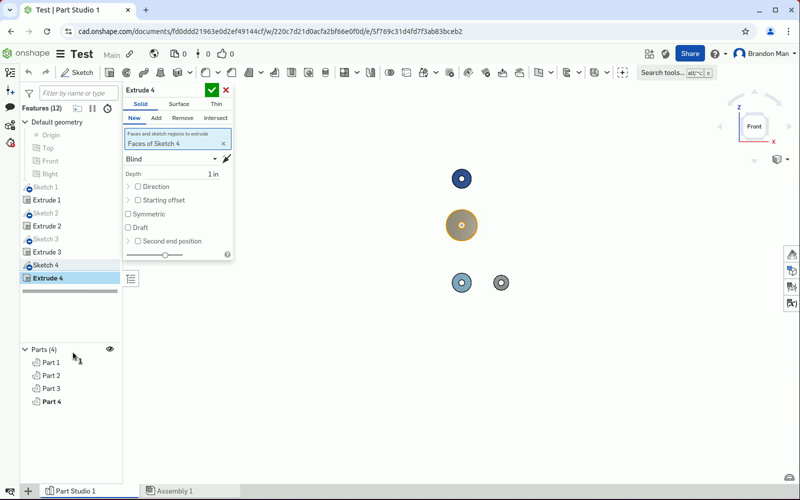
mouse_move(143, 106)
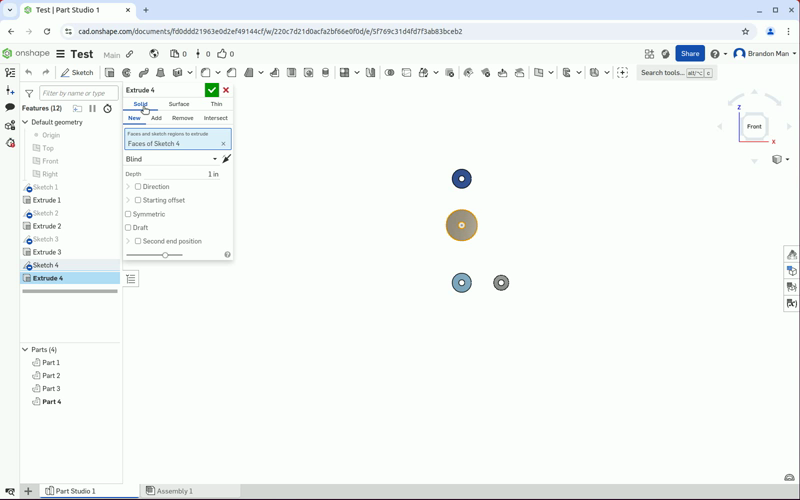
click(143, 106)
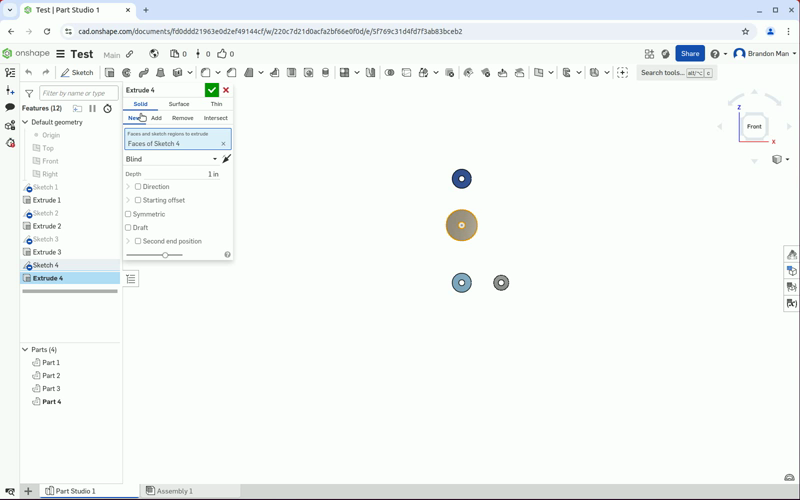
mouse_move(137, 120)
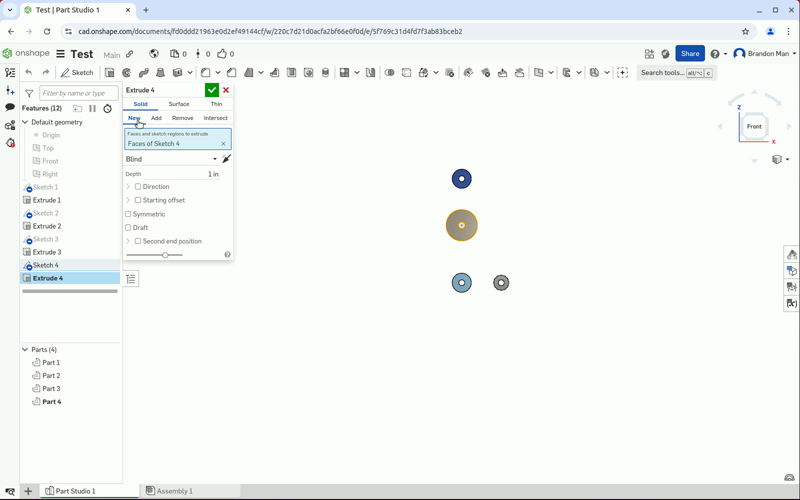
click(137, 120)
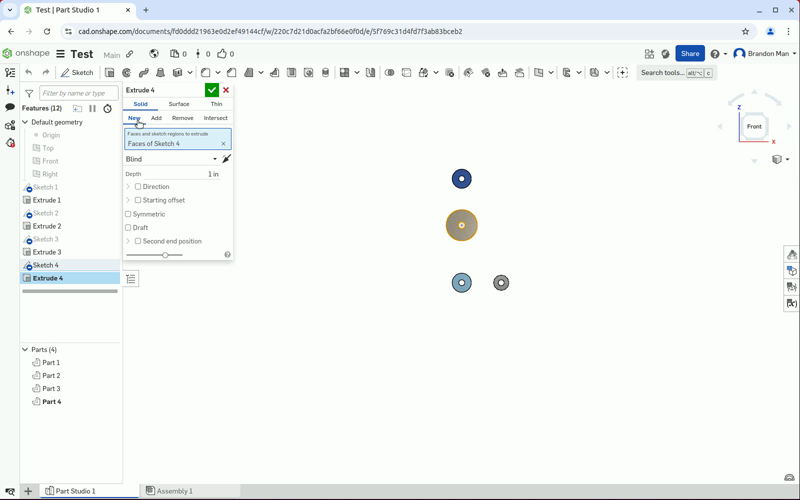
key(tab, 4)
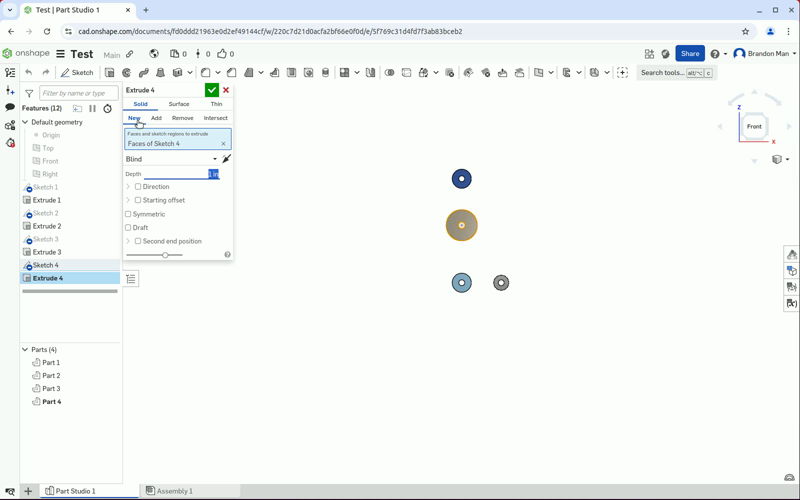
text(0.481)
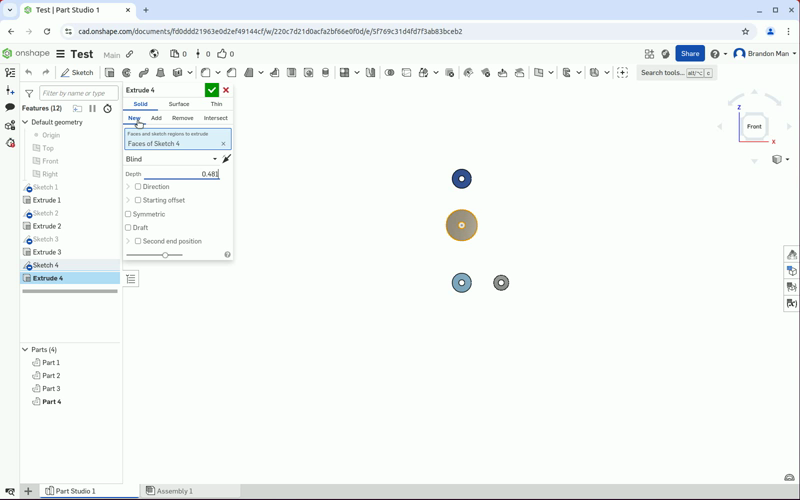
key(enter)
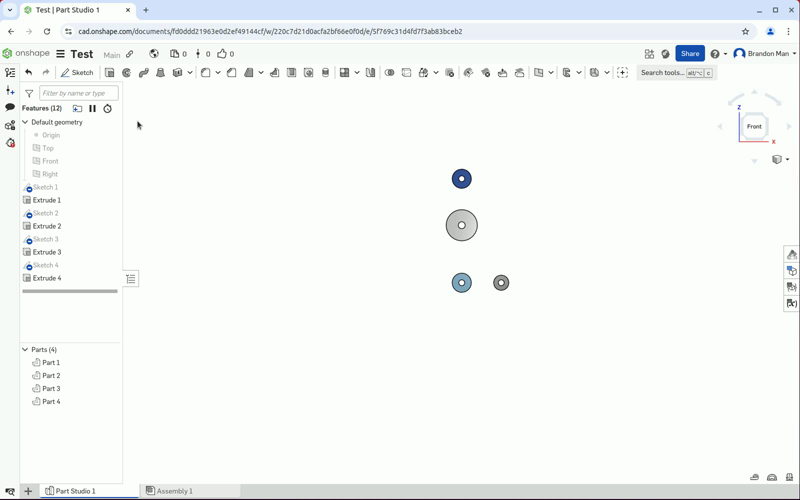
key(shift+h)
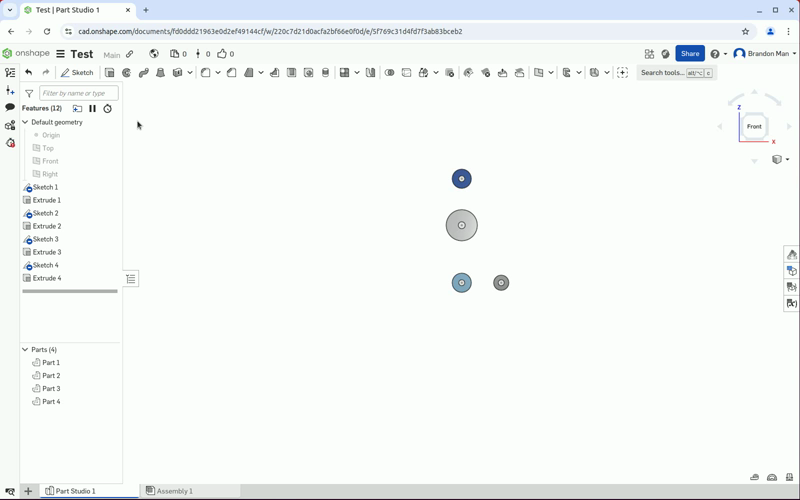
key(shift+h)
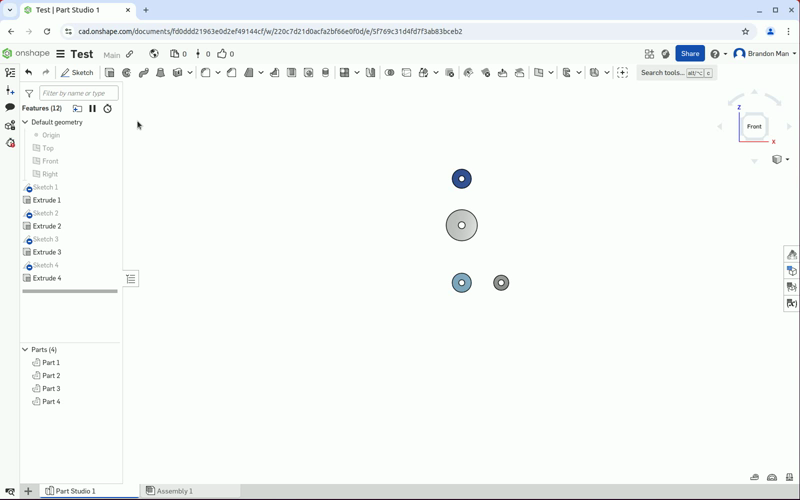
mouse_move(73, 189)
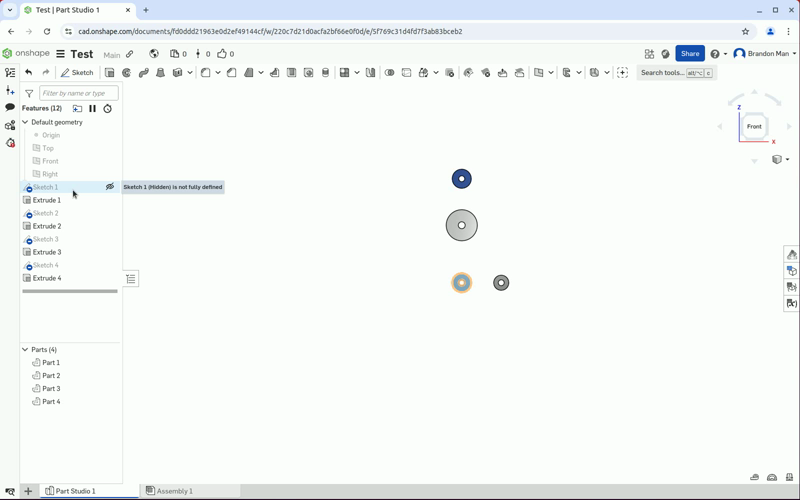
click(73, 189)
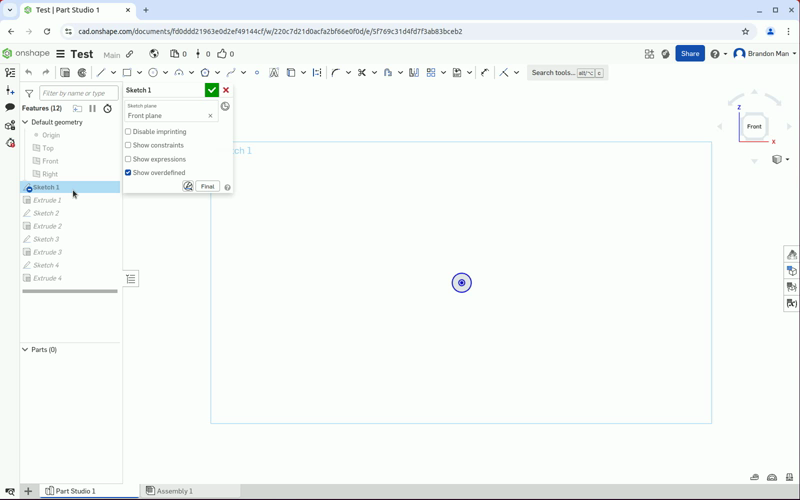
mouse_move(229, 92)
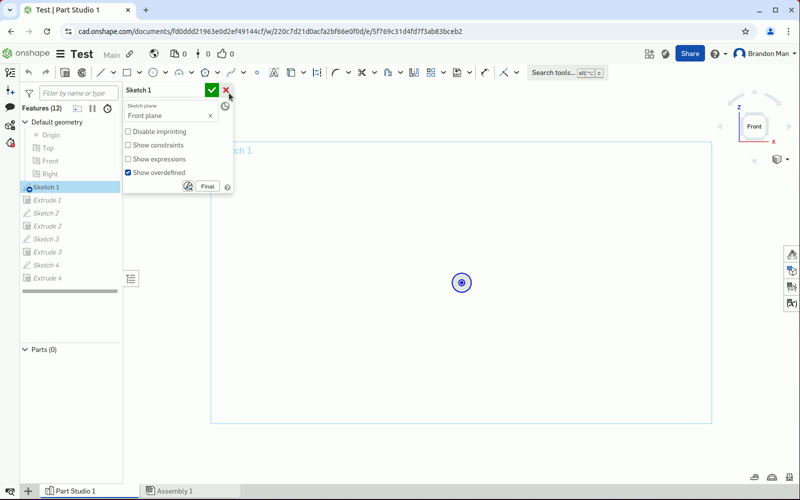
click(229, 92)
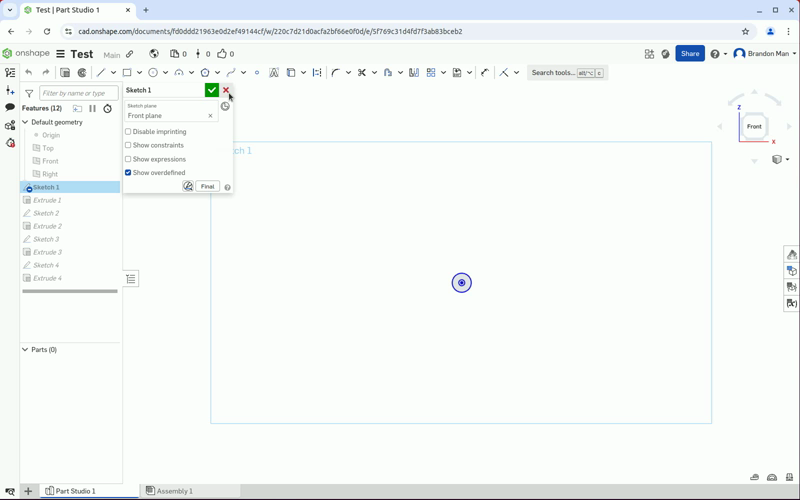
key(shift+s)
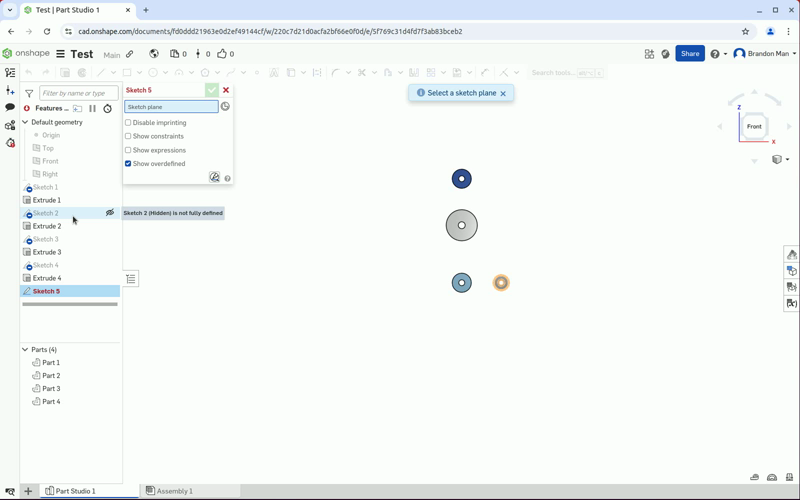
scroll(3)
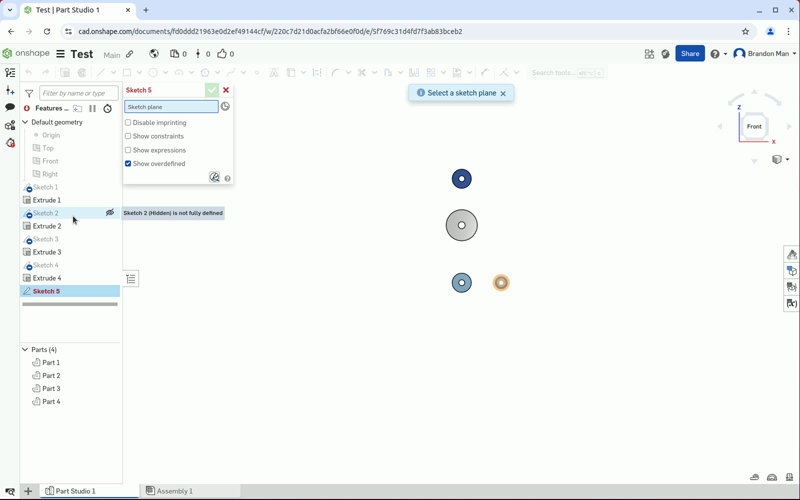
mouse_move(73, 163)
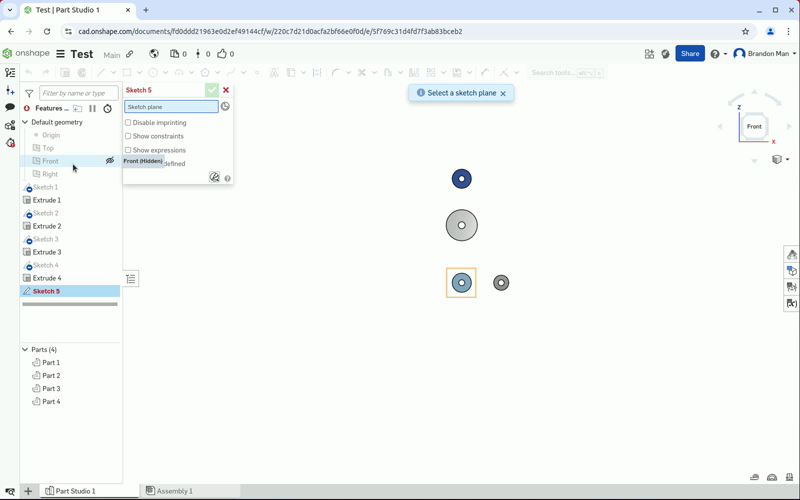
click(73, 163)
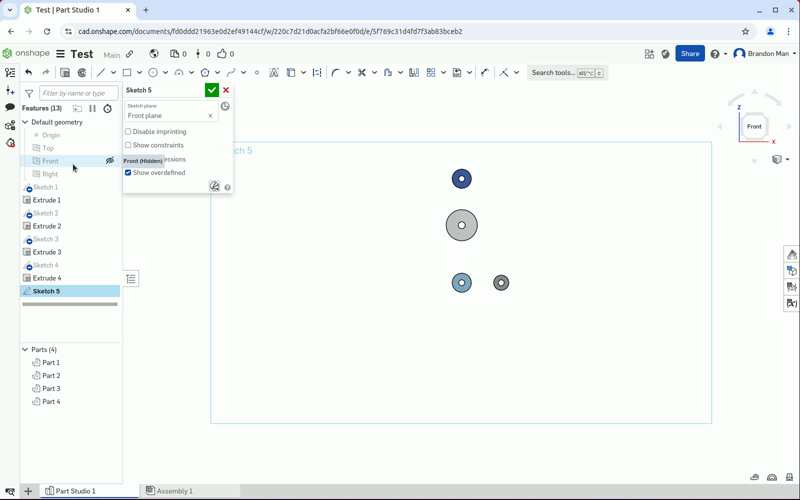
mouse_move(73, 352)
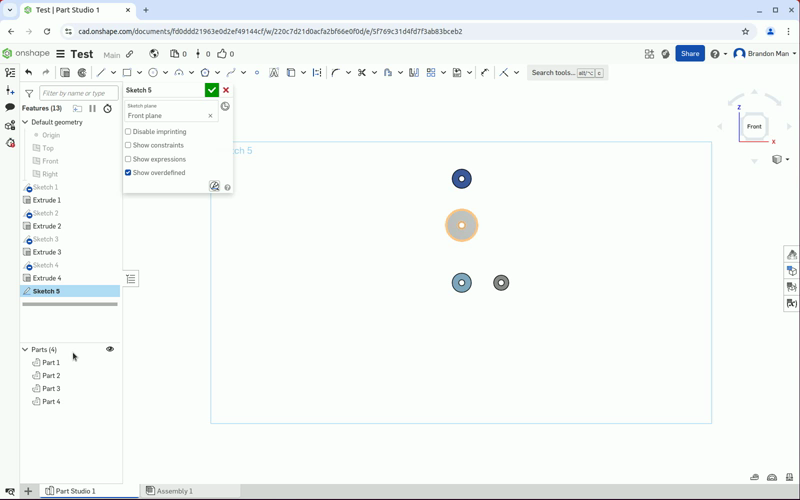
key(y)
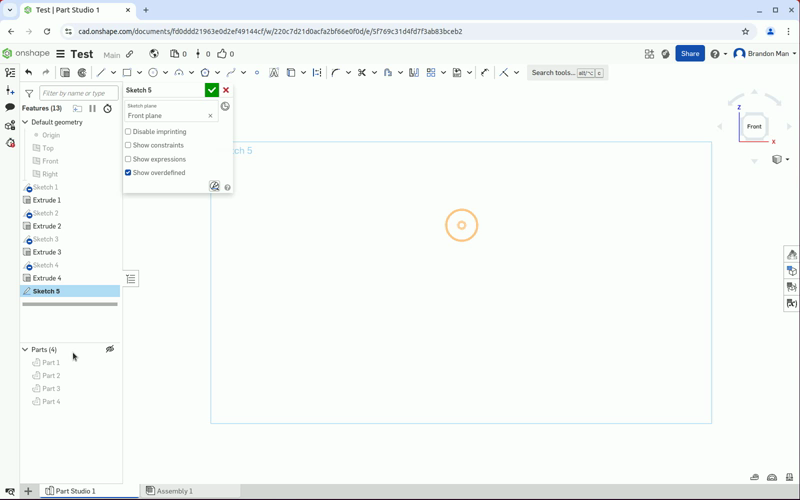
key(a)
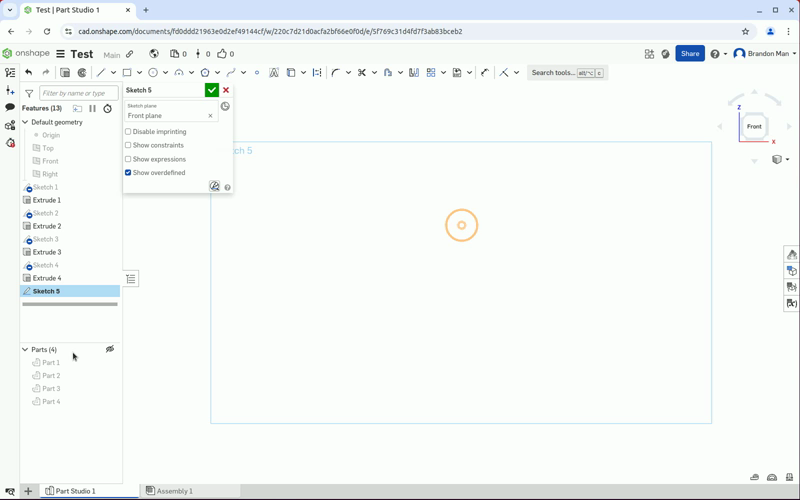
key_down(shift)
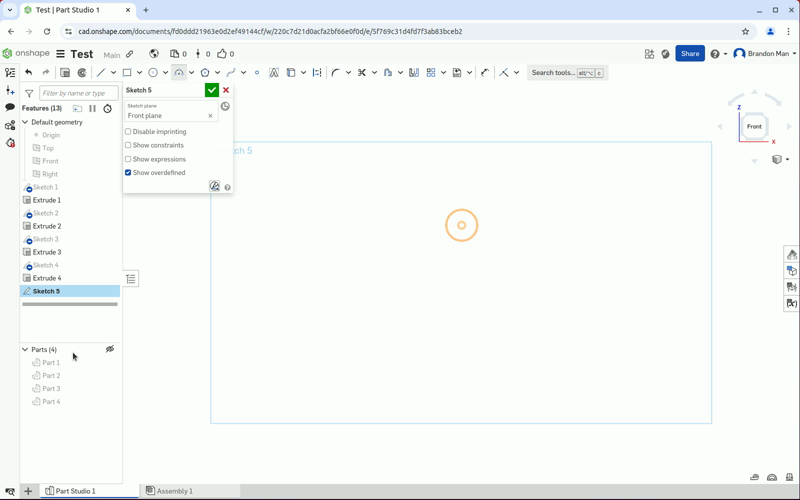
mouse_move(446, 223)
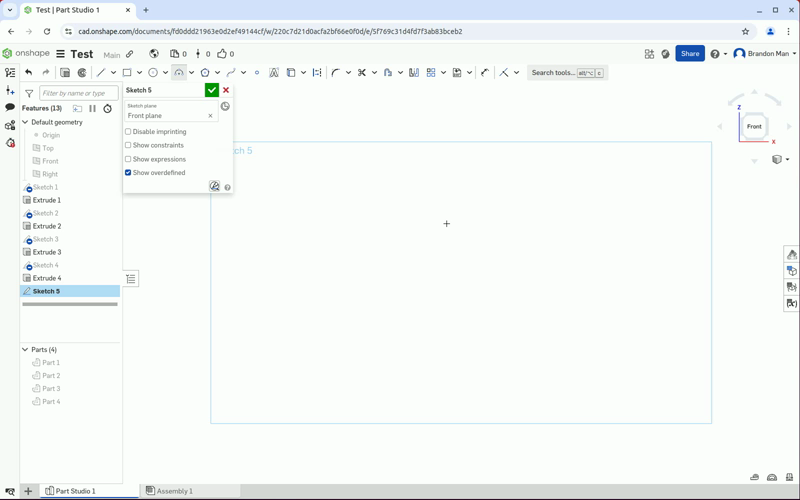
click(446, 223)
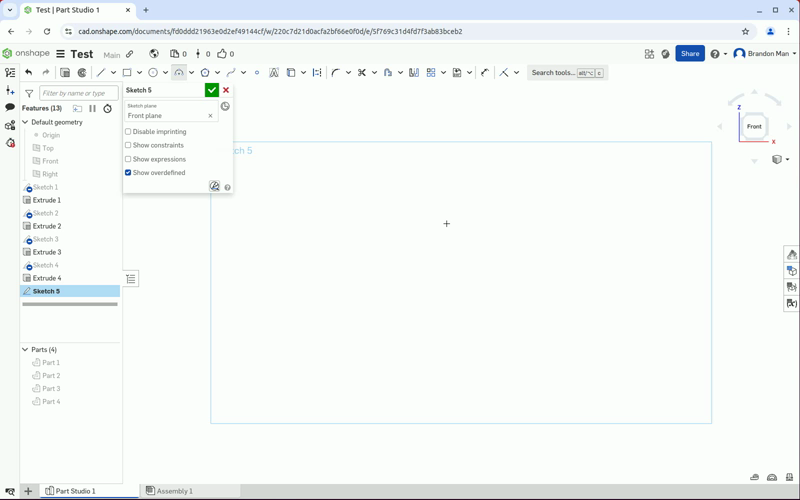
key_up(shift)
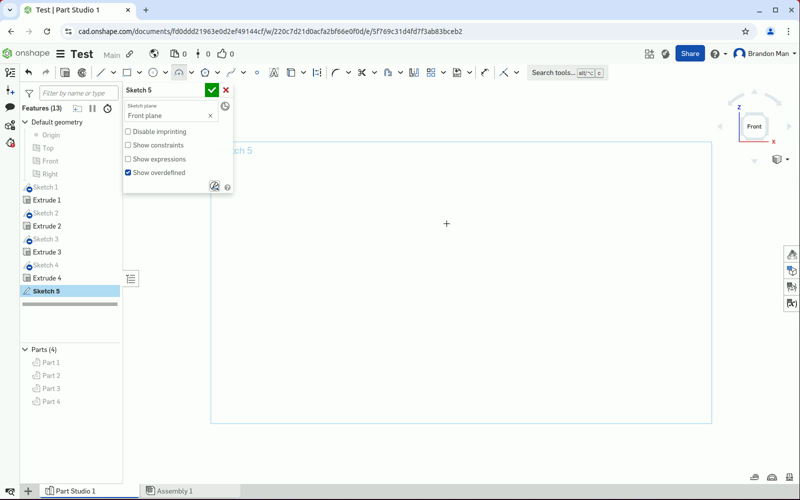
key_down(shift)
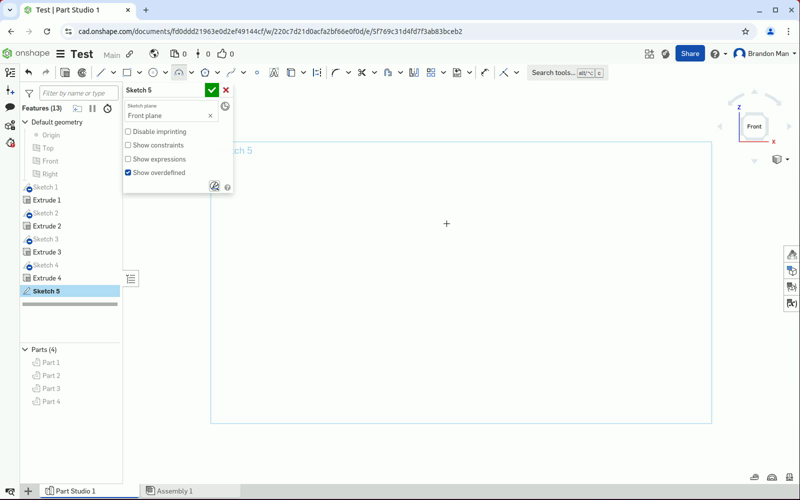
mouse_move(476, 223)
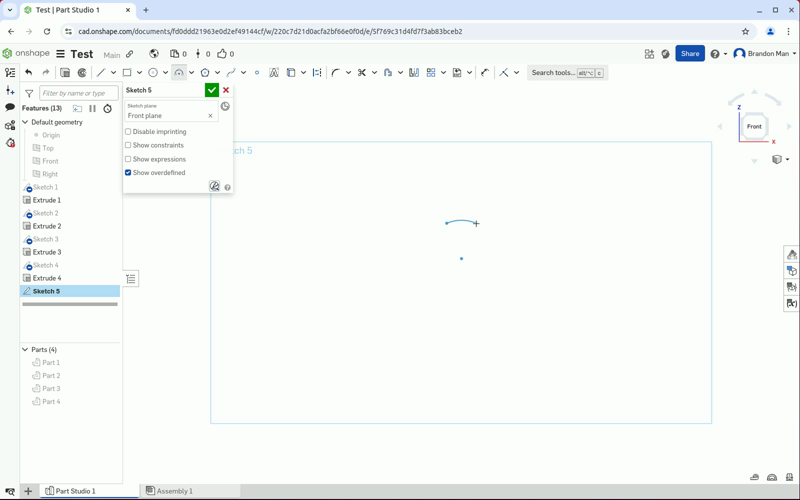
click(476, 223)
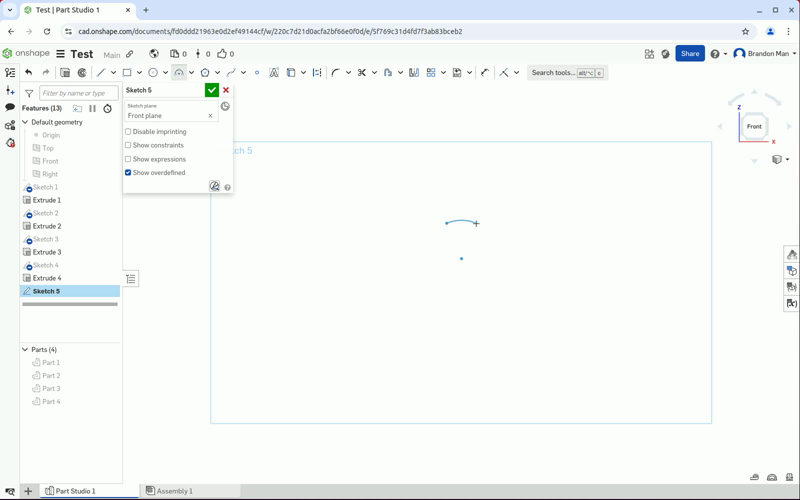
mouse_move(461, 210)
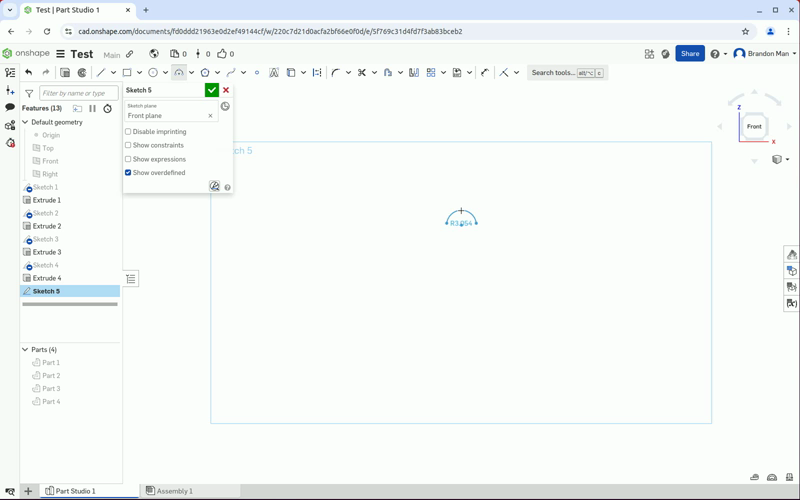
click(461, 210)
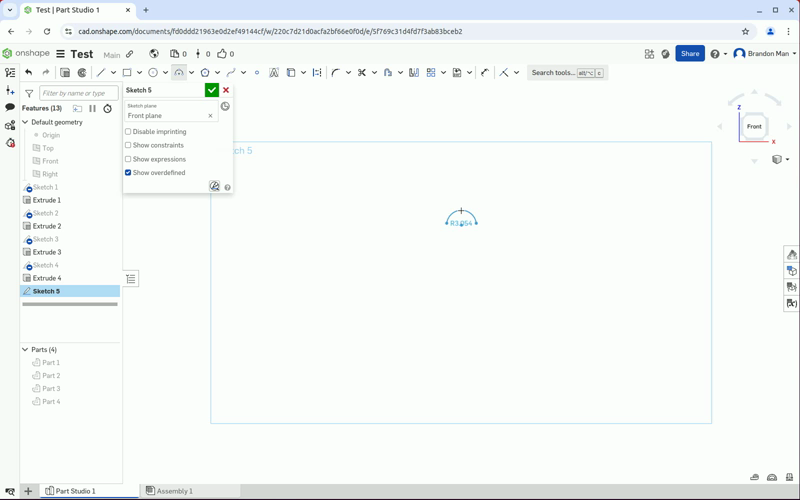
key_up(shift)
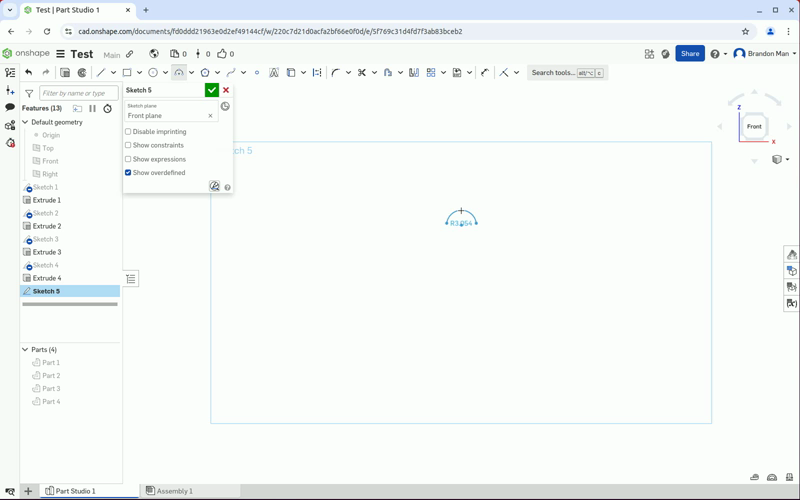
key(esc)
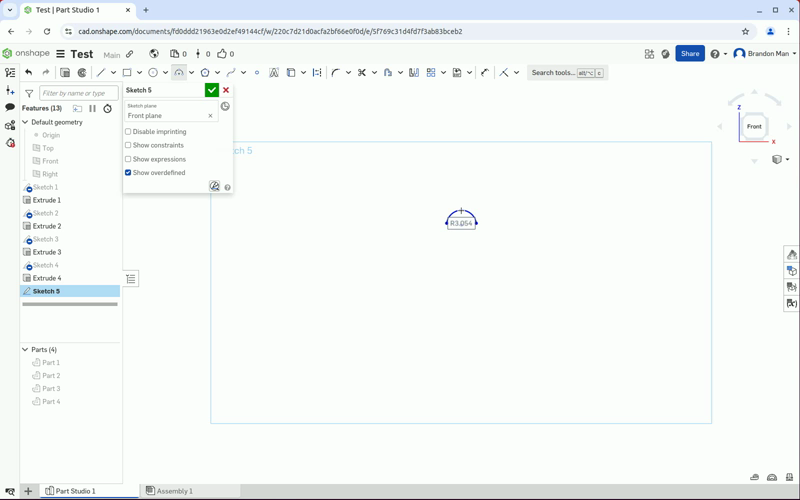
key(l)
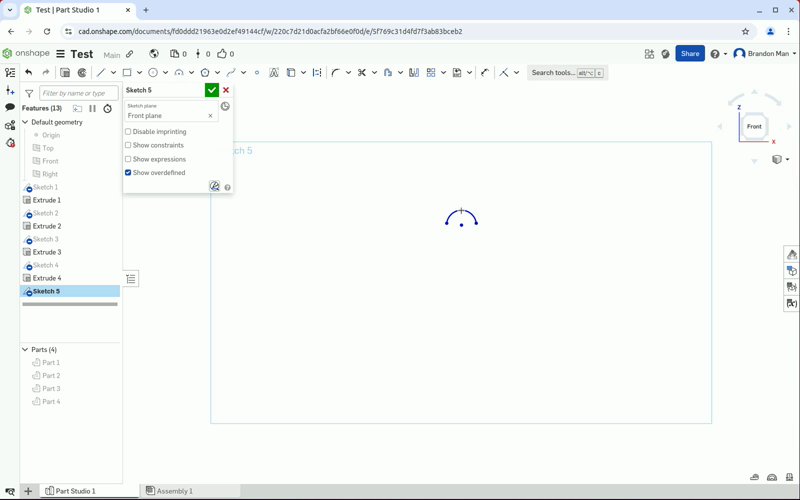
mouse_move(476, 223)
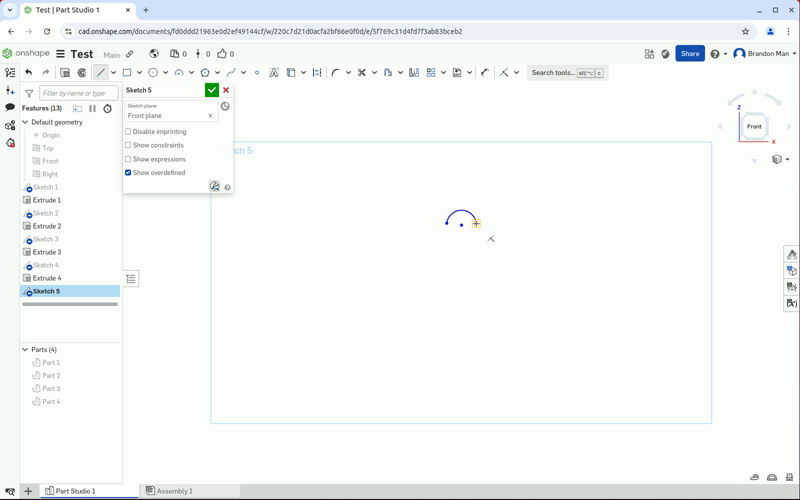
click(476, 223)
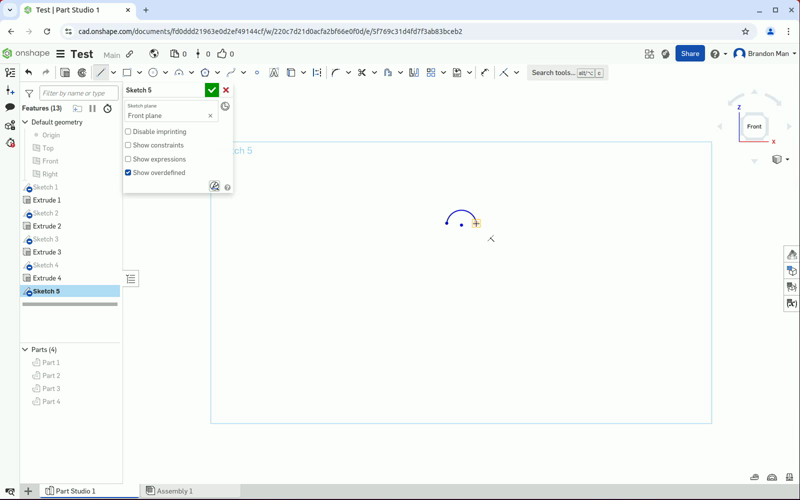
key_down(shift)
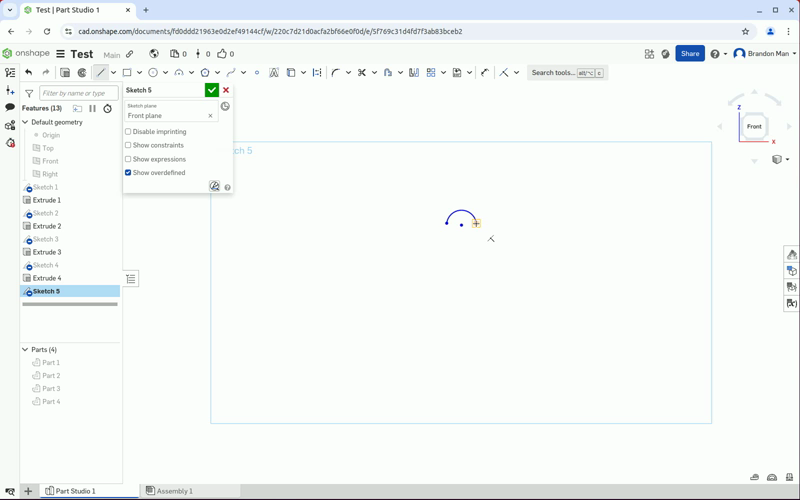
mouse_move(506, 223)
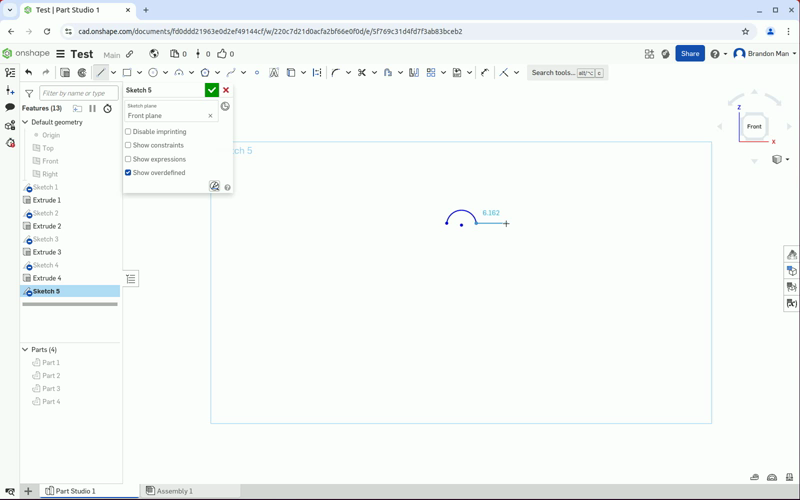
mouse_move(470, 176)
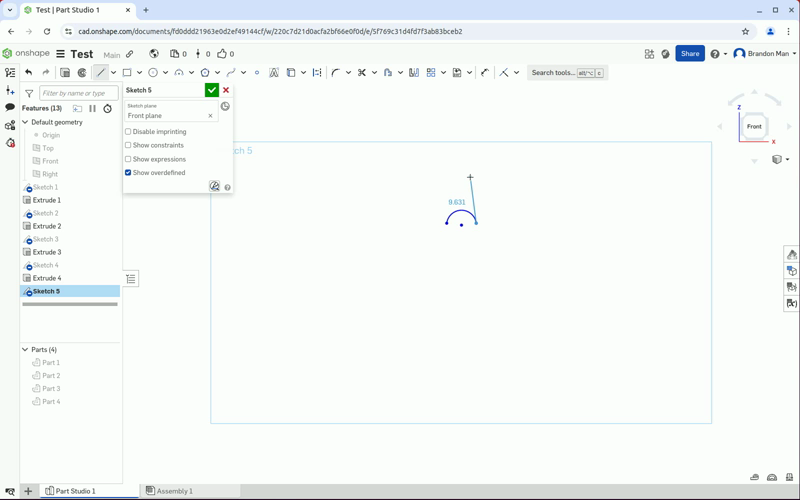
click(470, 176)
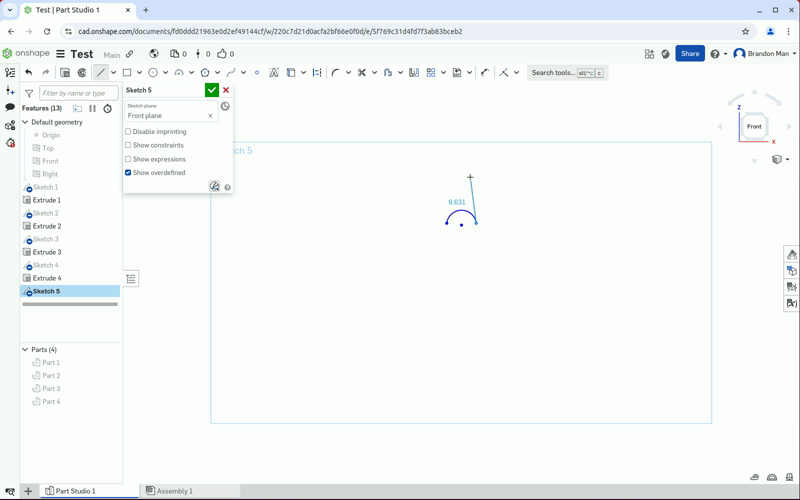
key_up(shift)
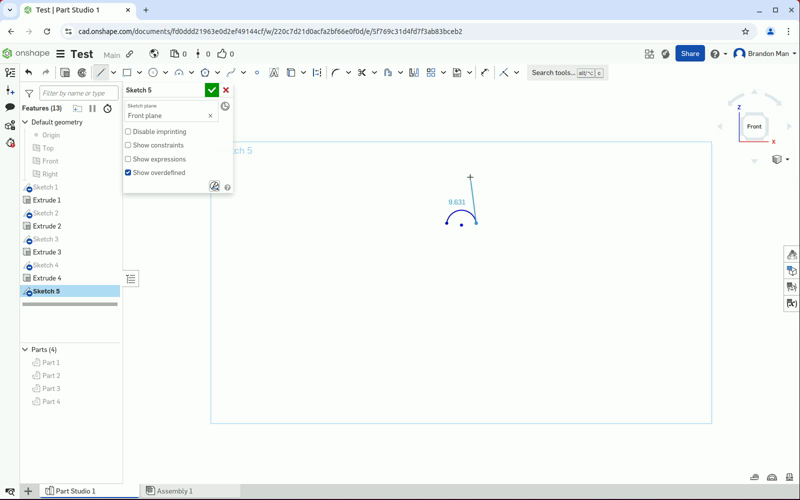
key(esc)
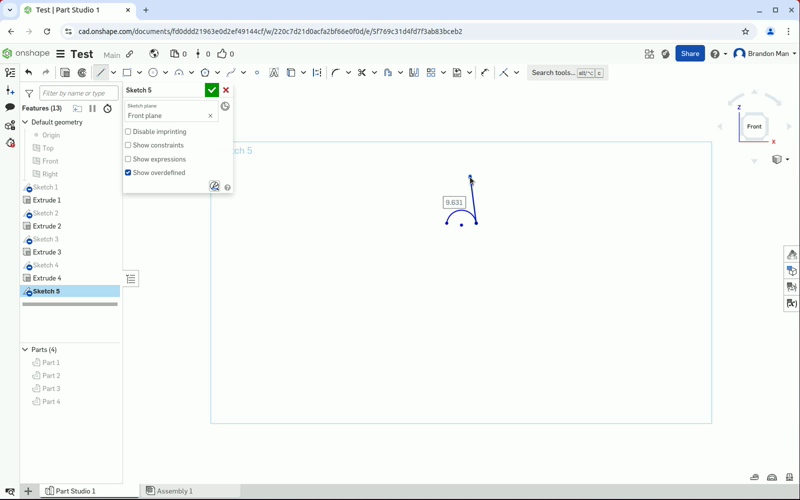
key(a)
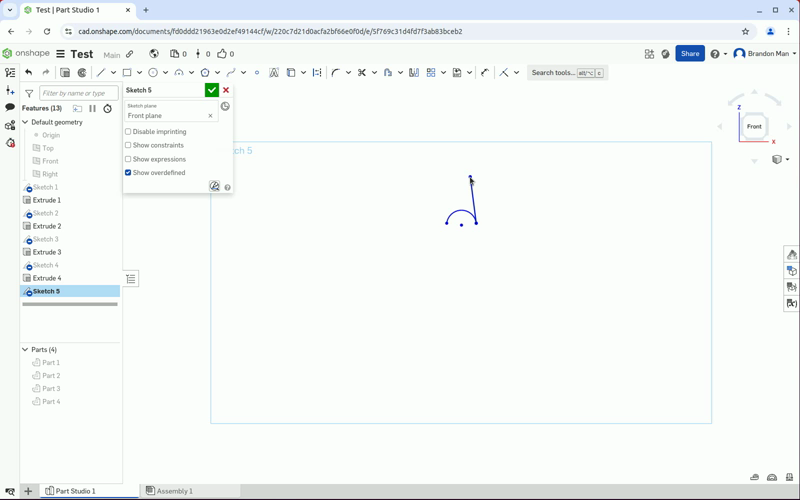
mouse_move(470, 176)
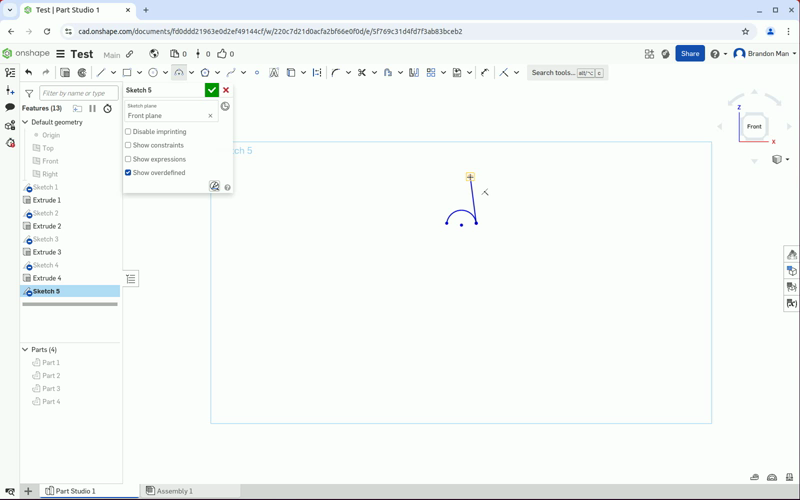
click(470, 176)
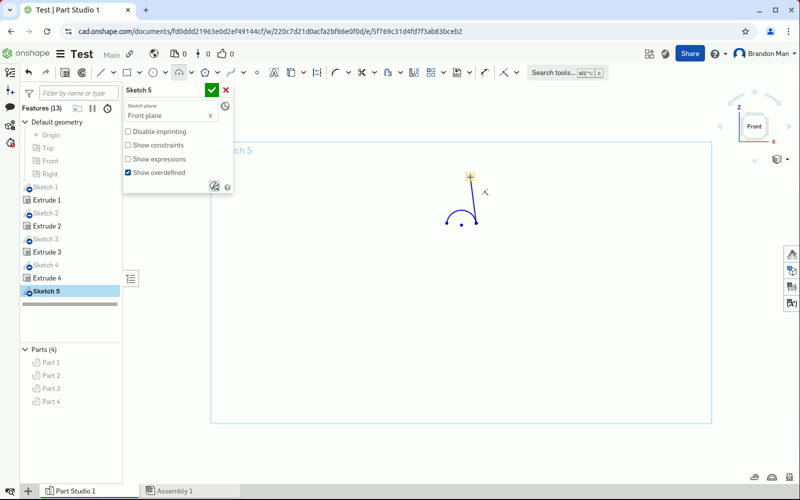
key_down(shift)
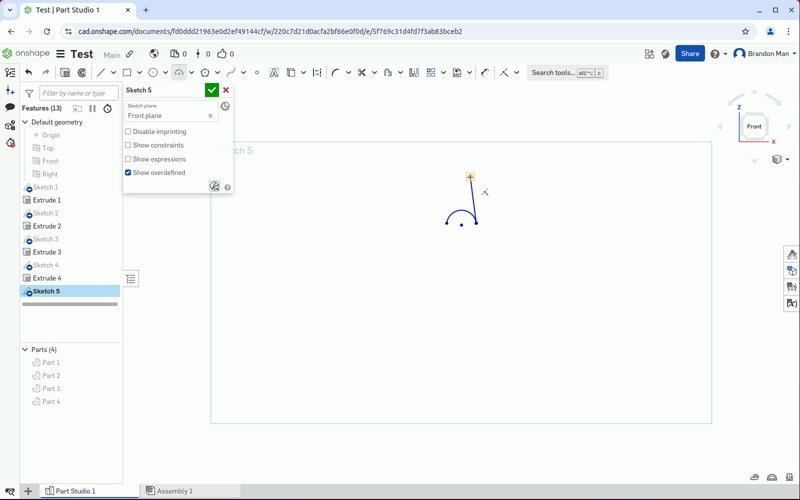
mouse_move(452, 176)
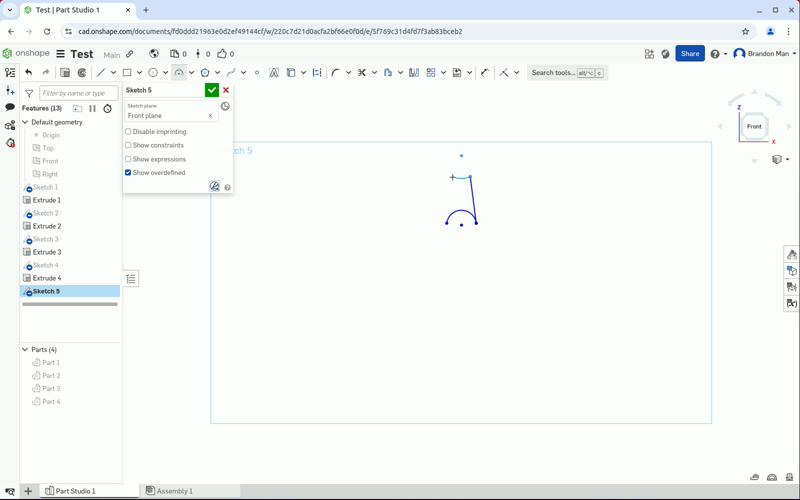
click(452, 176)
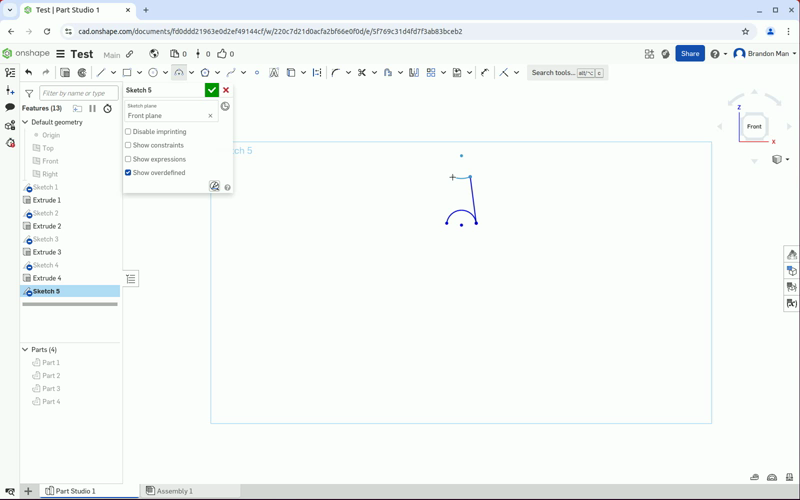
mouse_move(461, 186)
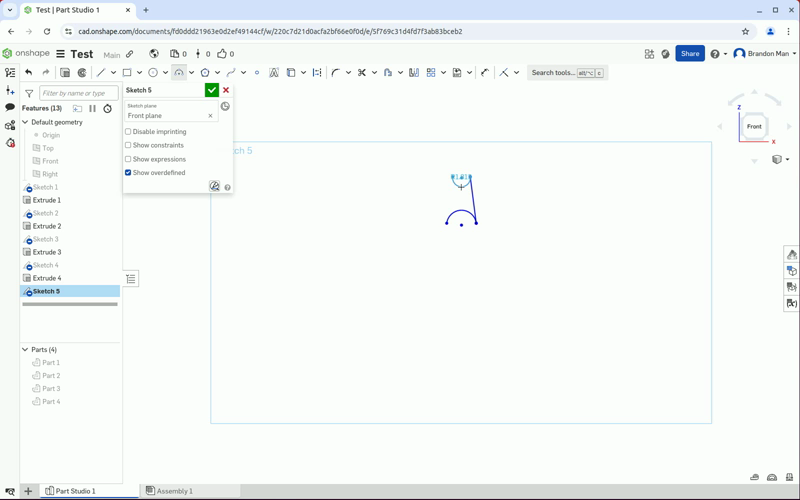
click(461, 186)
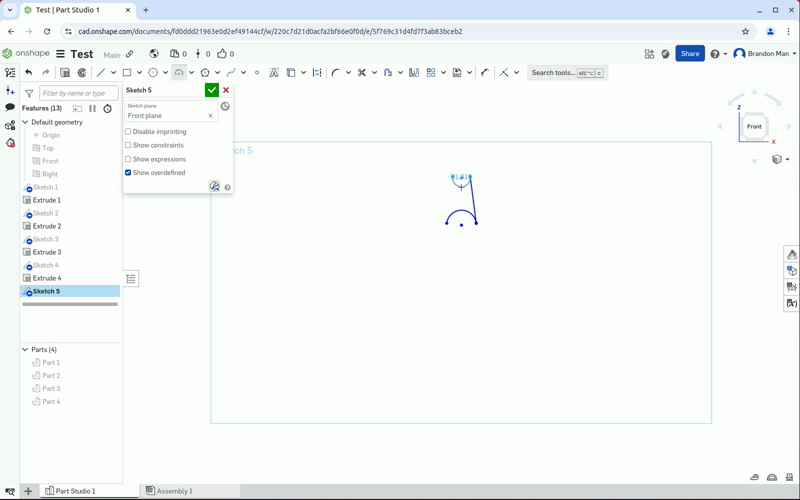
key_up(shift)
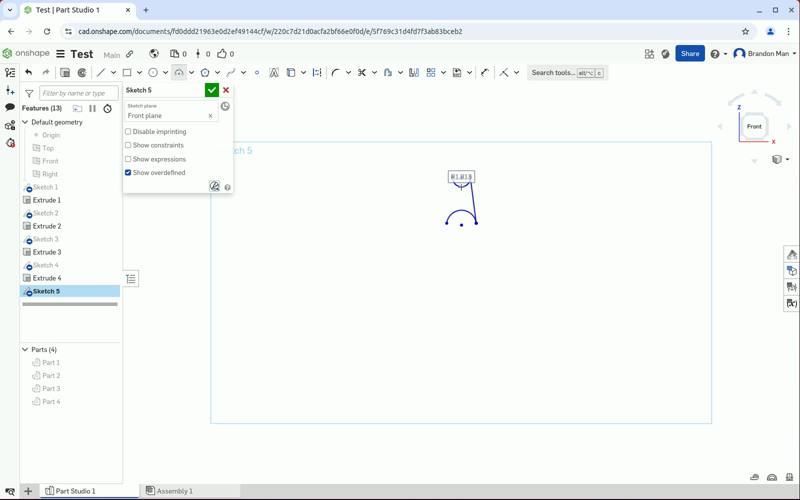
key(esc)
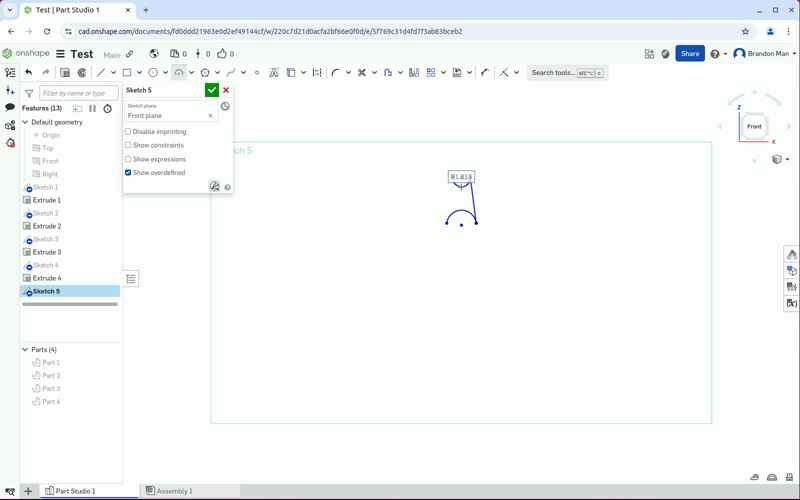
key(l)
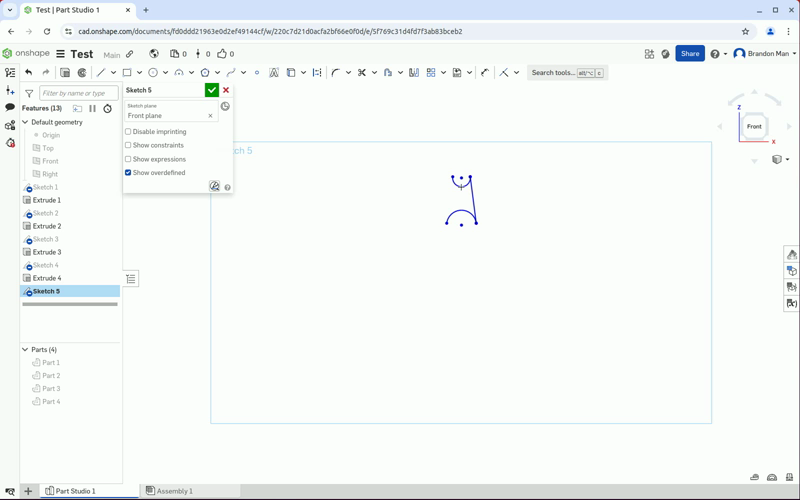
mouse_move(452, 176)
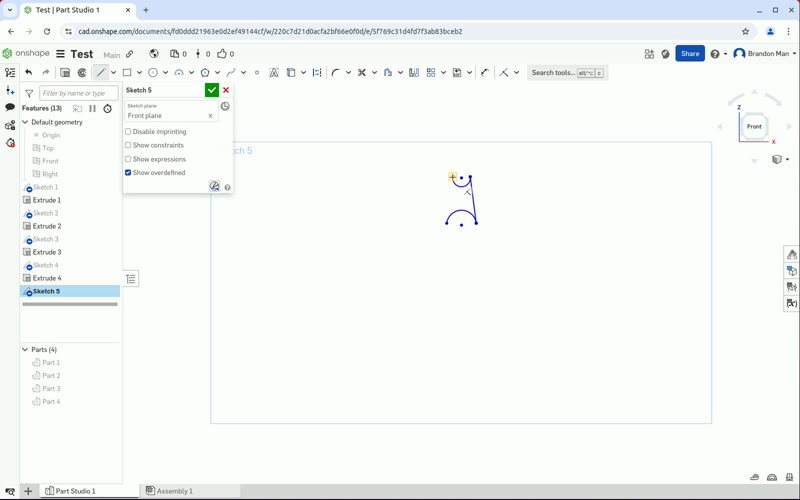
click(452, 176)
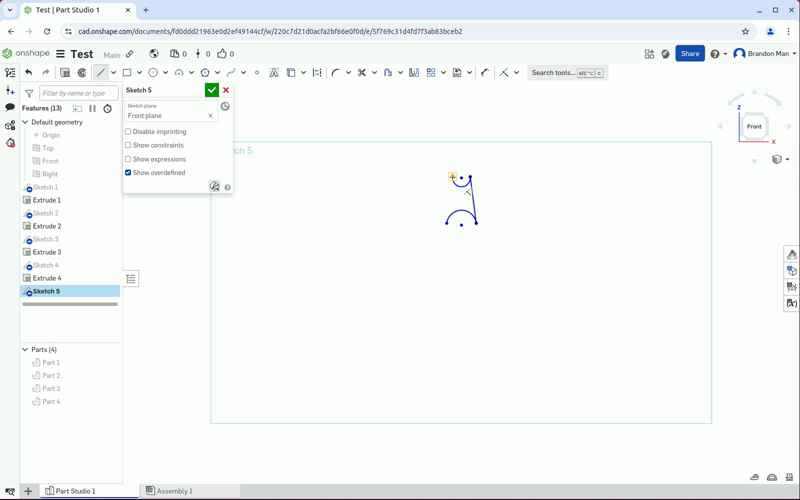
mouse_move(482, 176)
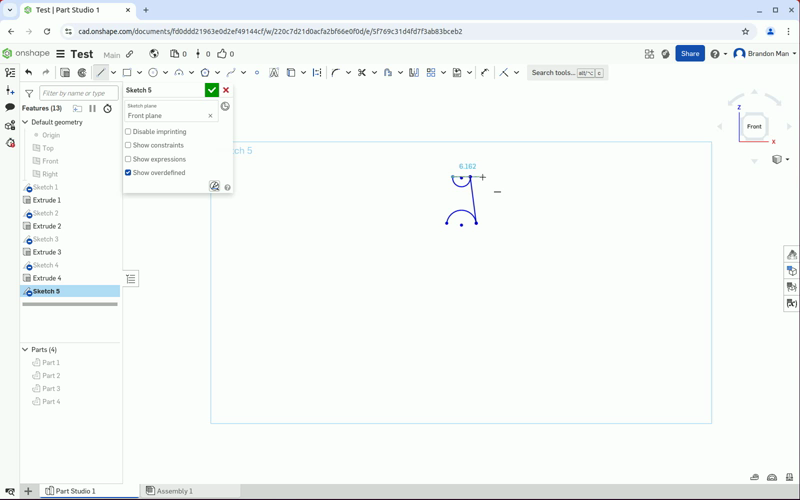
key_down(shift)
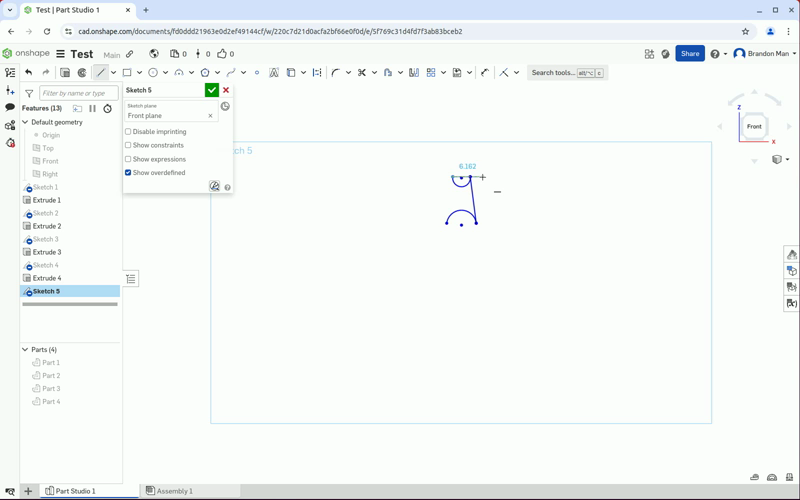
mouse_move(446, 223)
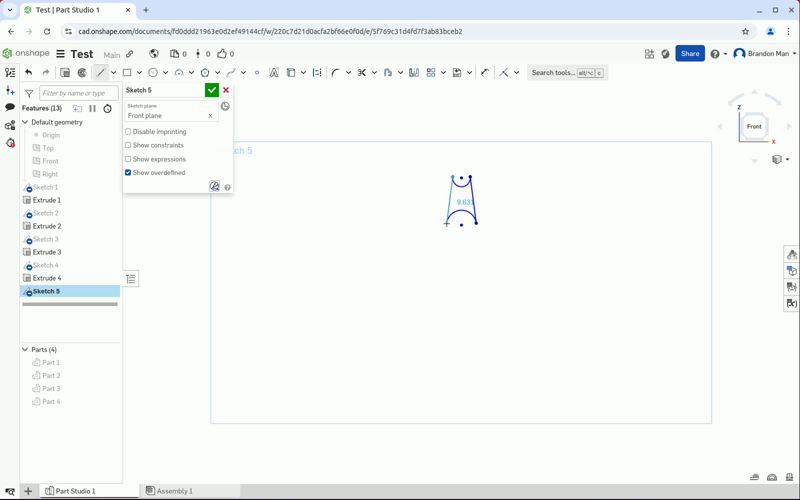
key_up(shift)
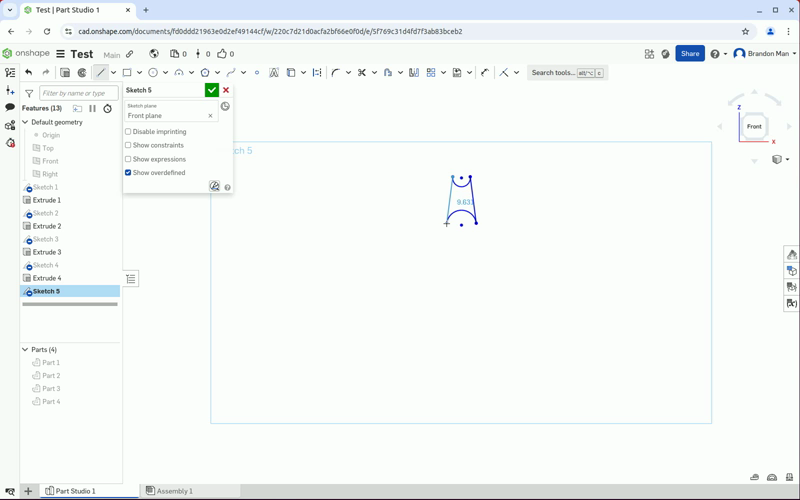
click(446, 223)
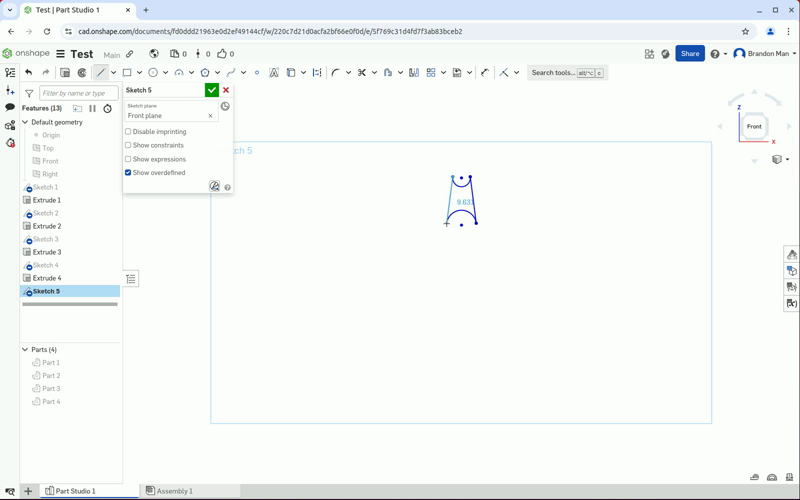
key(esc)
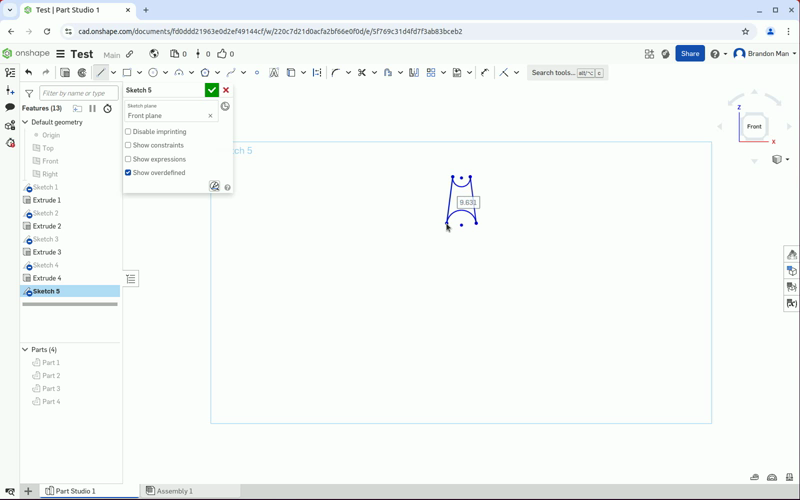
key(c)
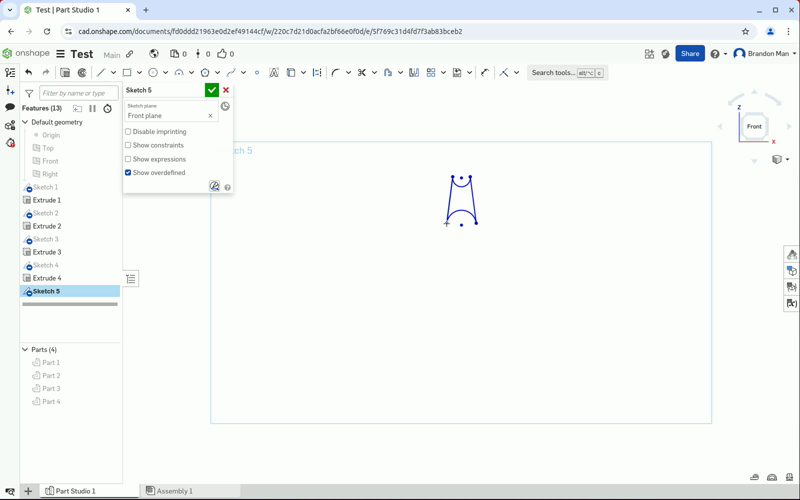
key_down(shift)
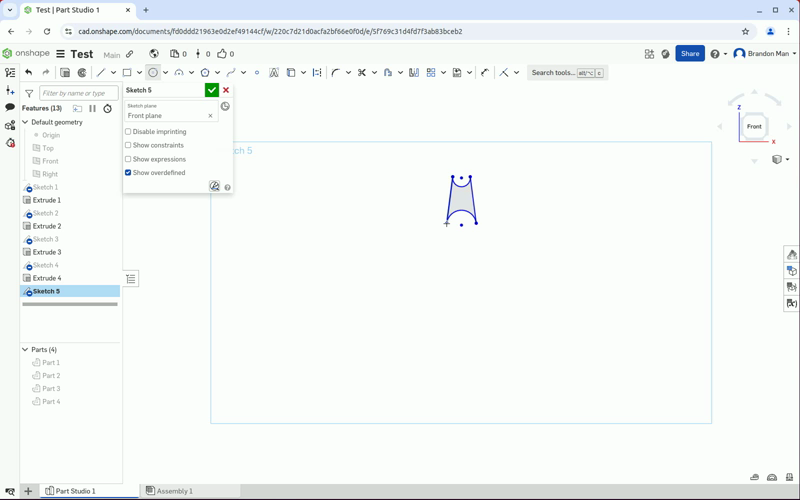
mouse_move(458, 191)
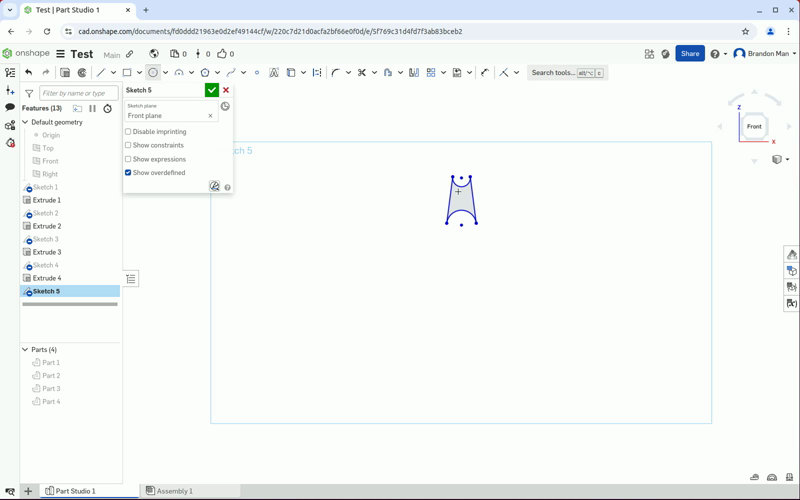
click(458, 191)
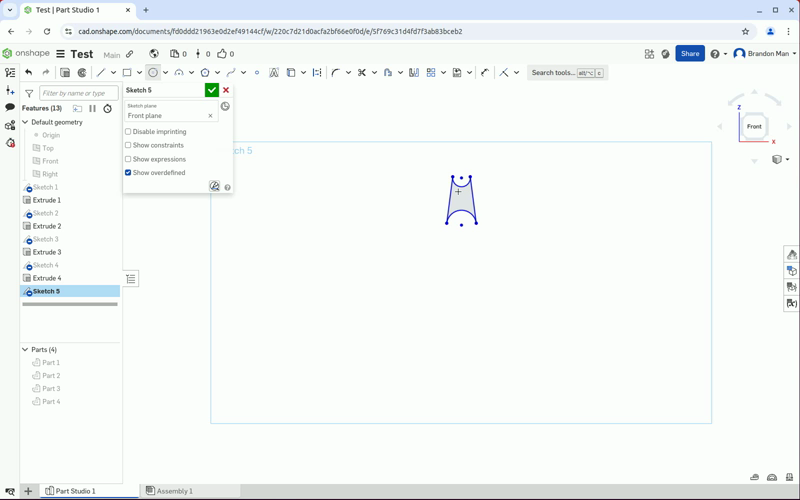
key_up(shift)
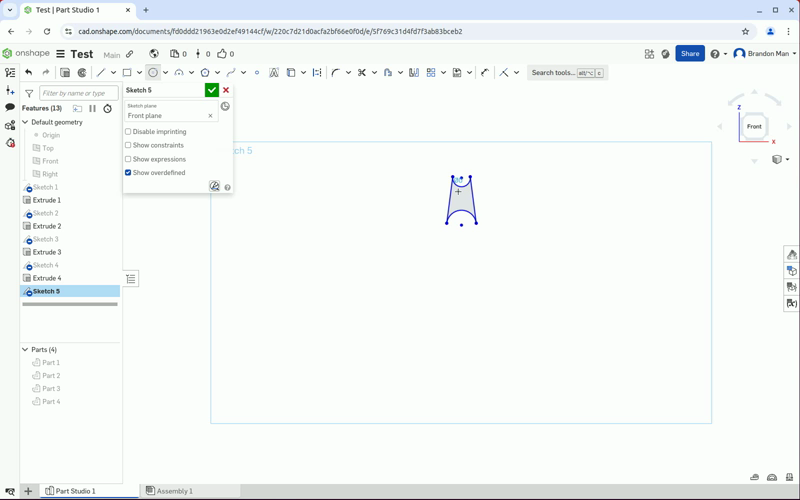
mouse_move(461, 191)
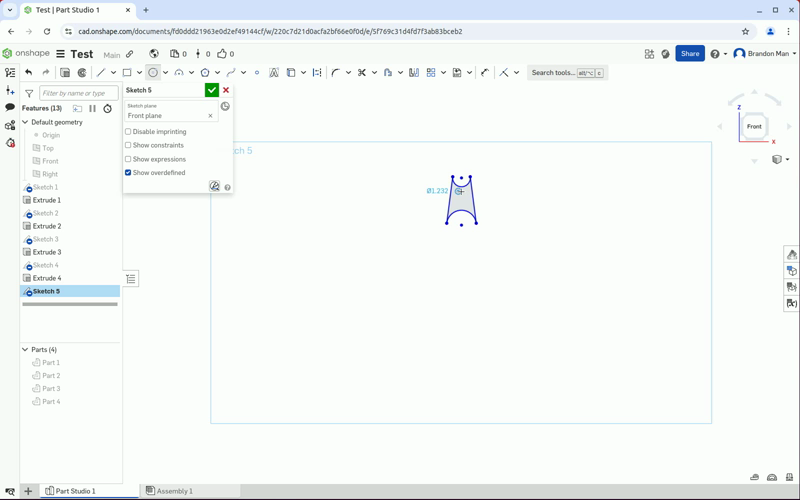
scroll(6)
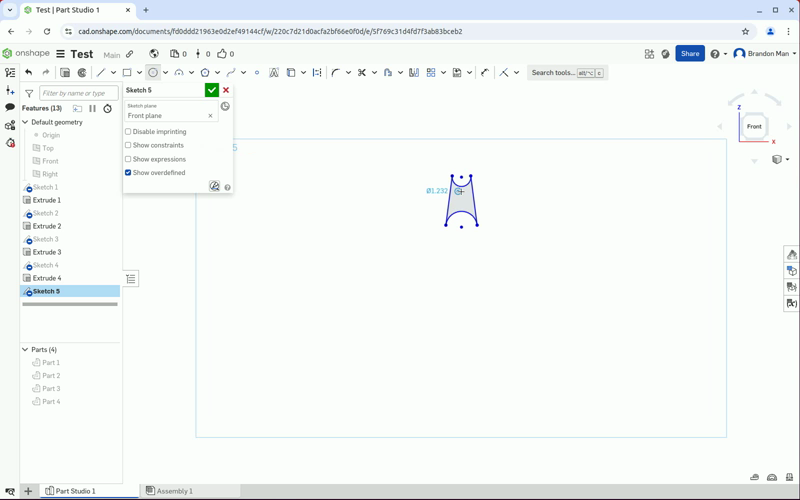
scroll(6)
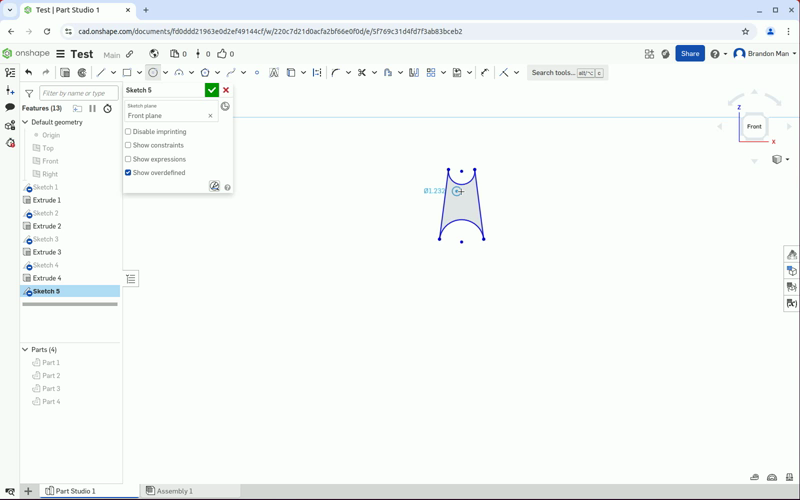
scroll(6)
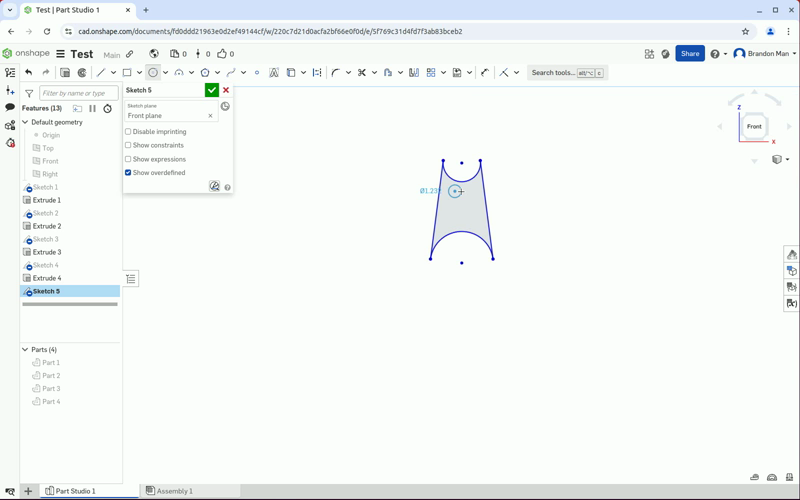
scroll(6)
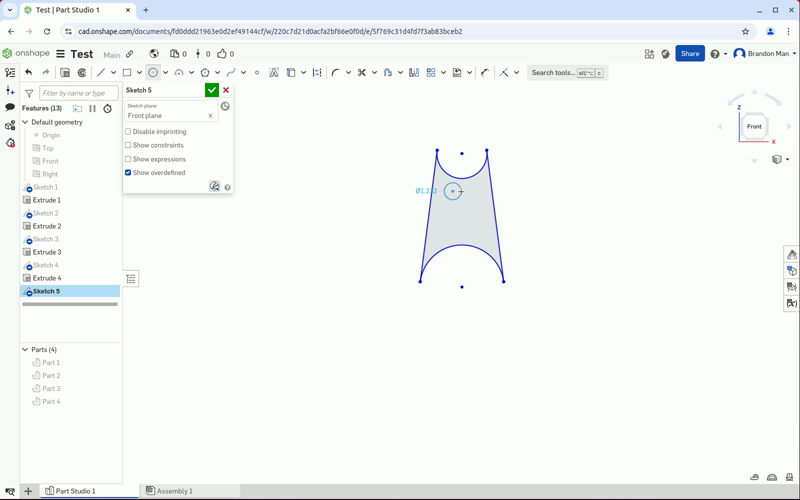
scroll(6)
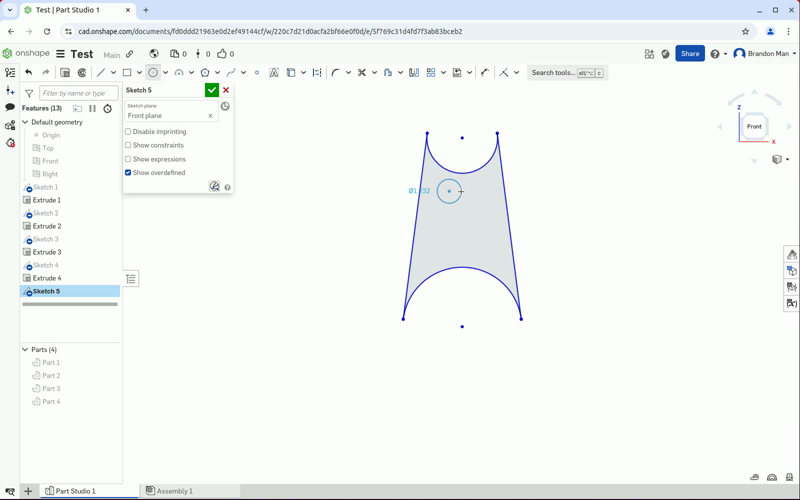
scroll(6)
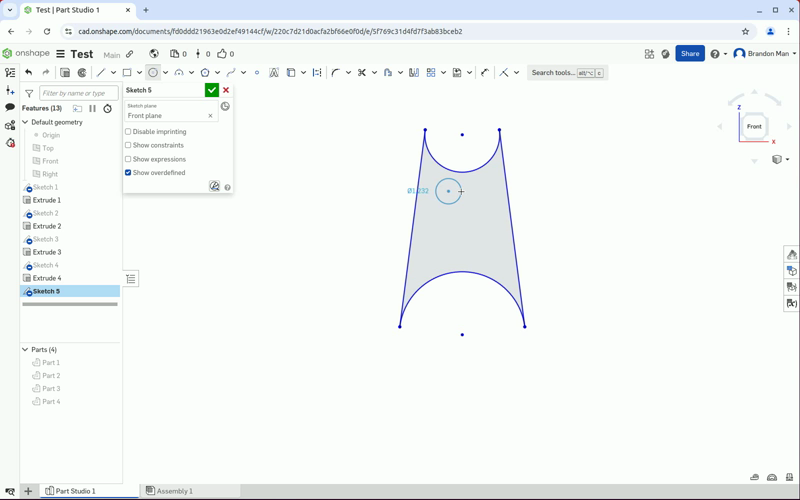
scroll(6)
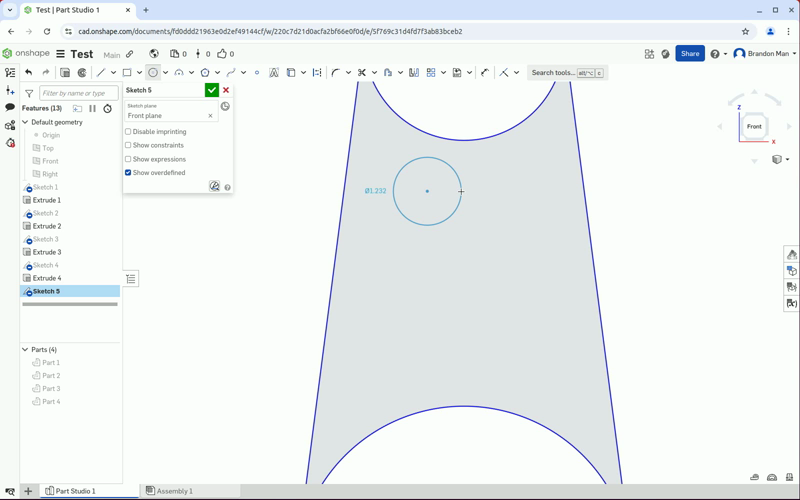
click(461, 191)
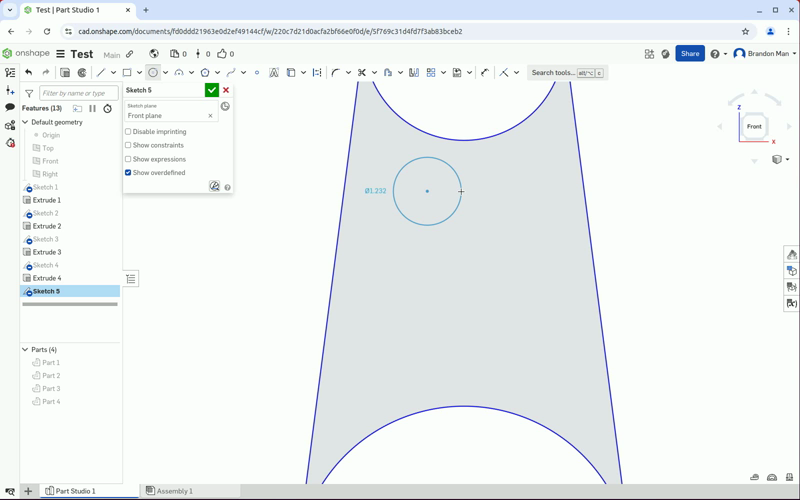
scroll(-6)
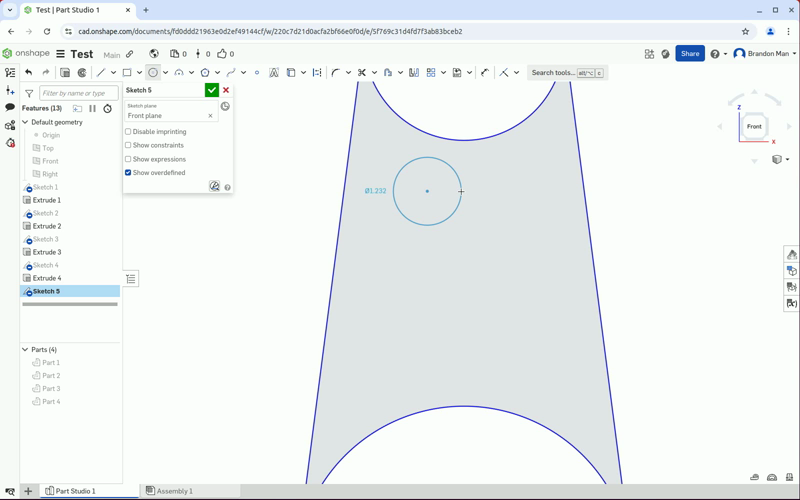
scroll(-6)
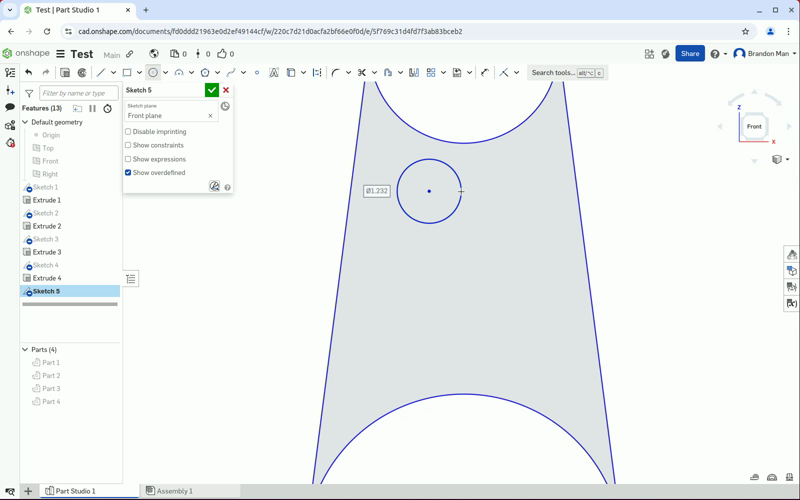
scroll(-6)
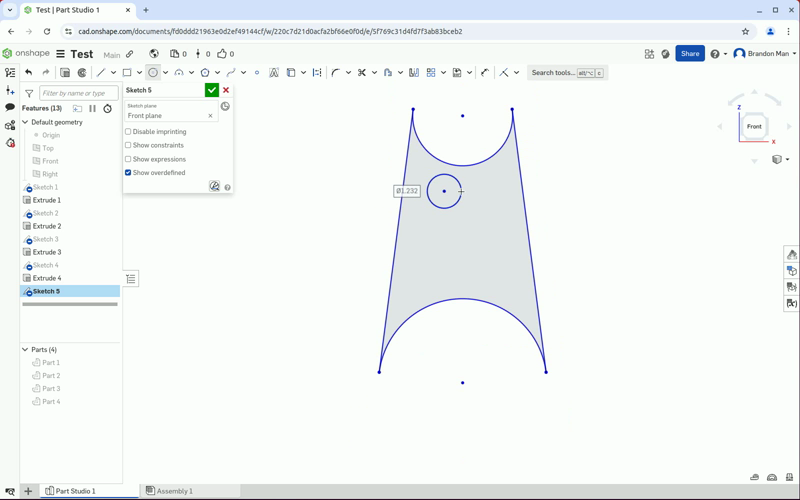
scroll(-6)
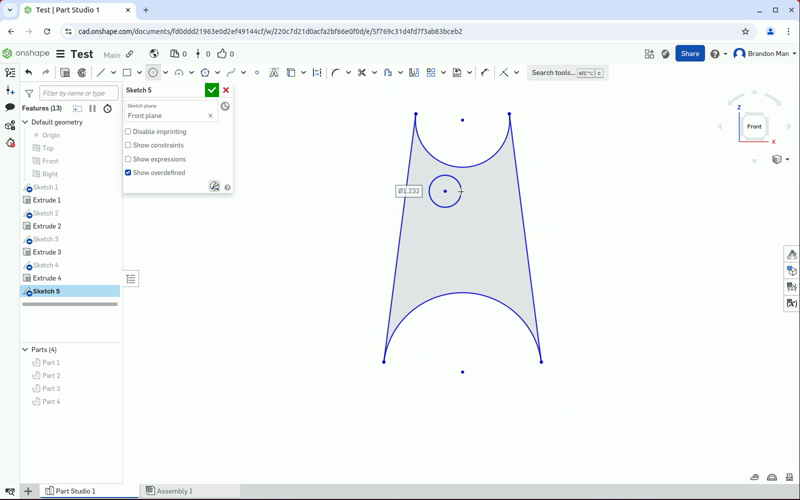
scroll(-6)
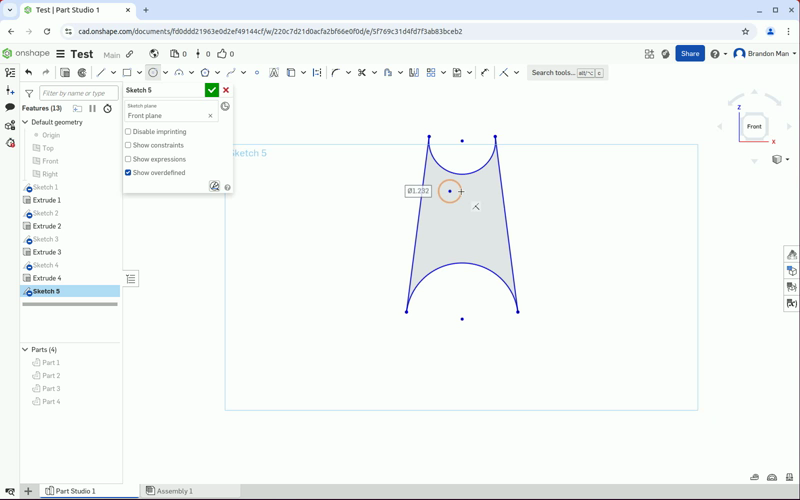
scroll(-6)
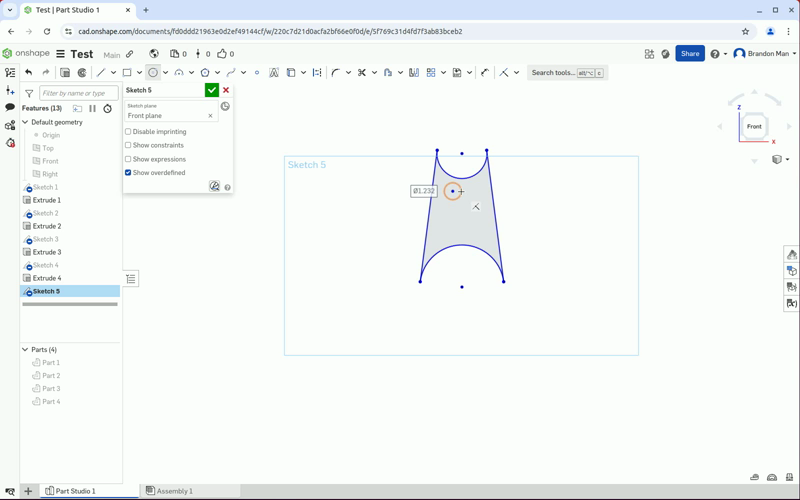
scroll(-6)
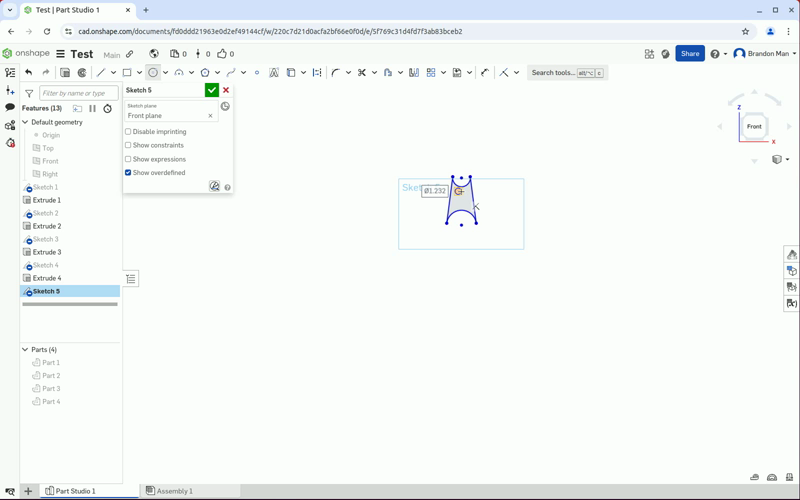
key(esc)
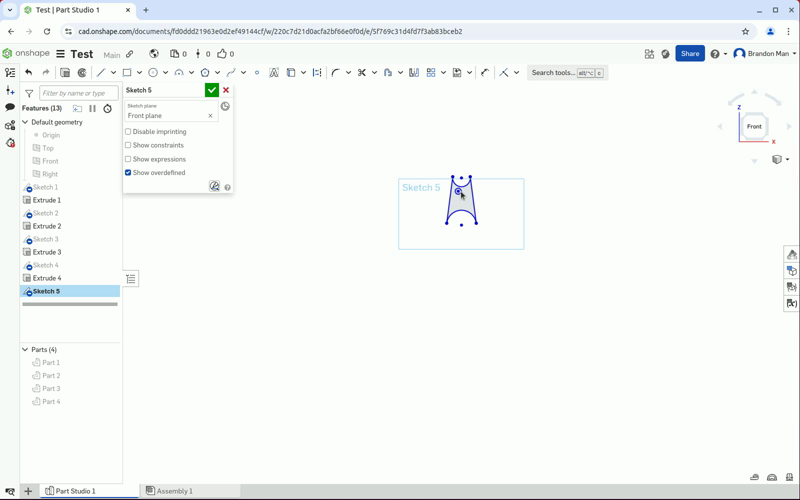
mouse_move(471, 193)
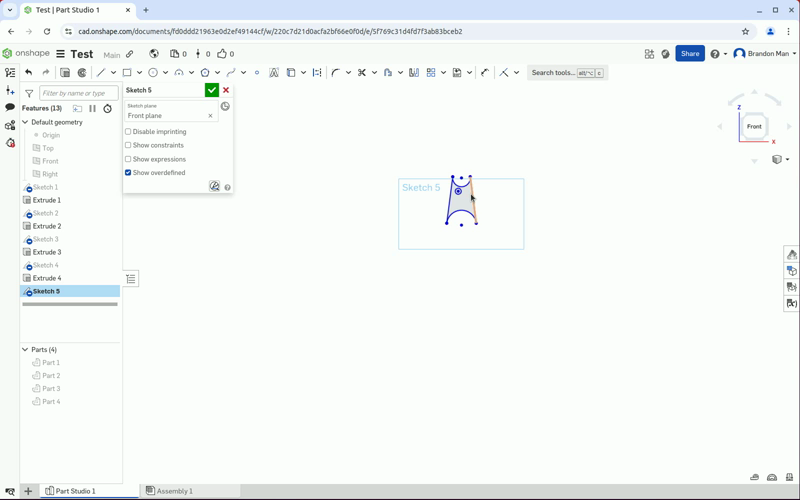
scroll(6)
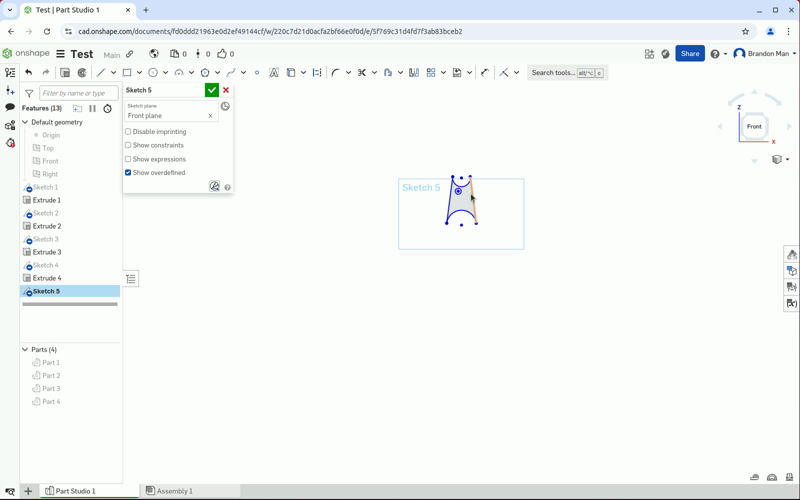
scroll(6)
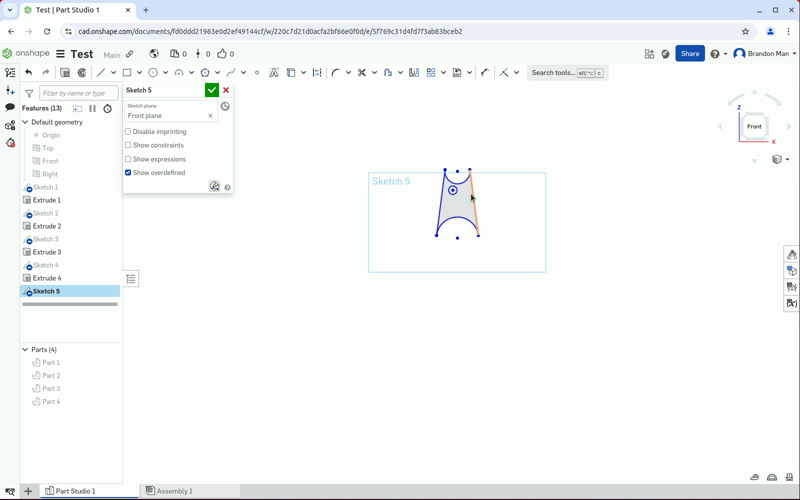
scroll(6)
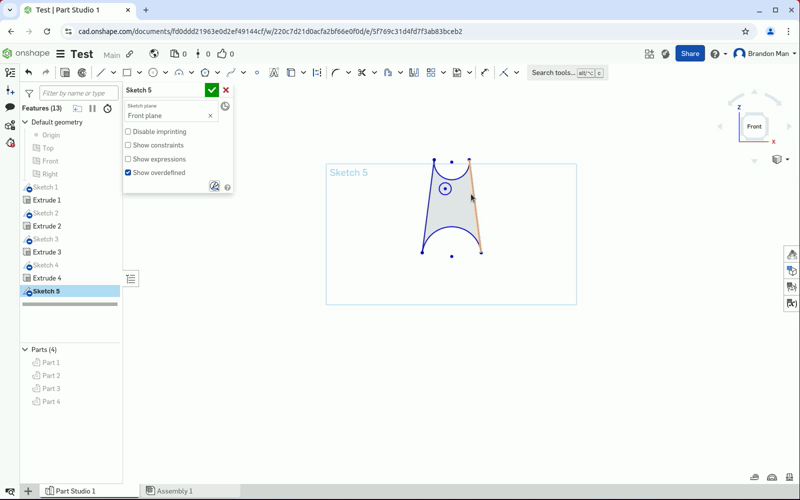
scroll(6)
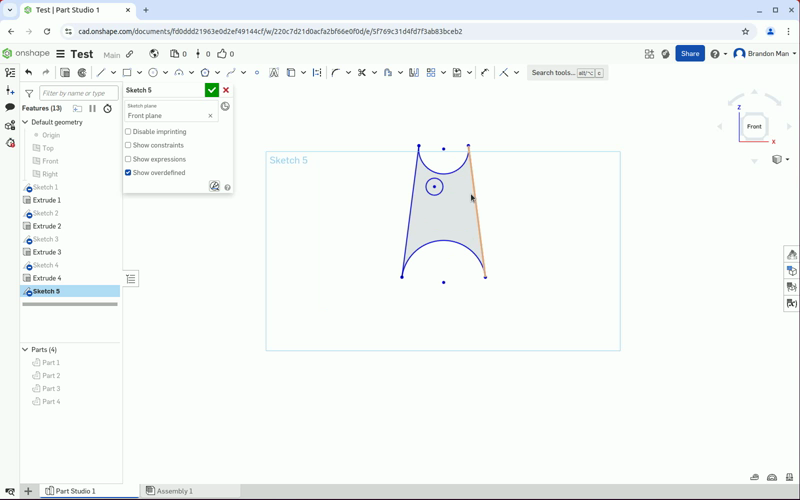
scroll(6)
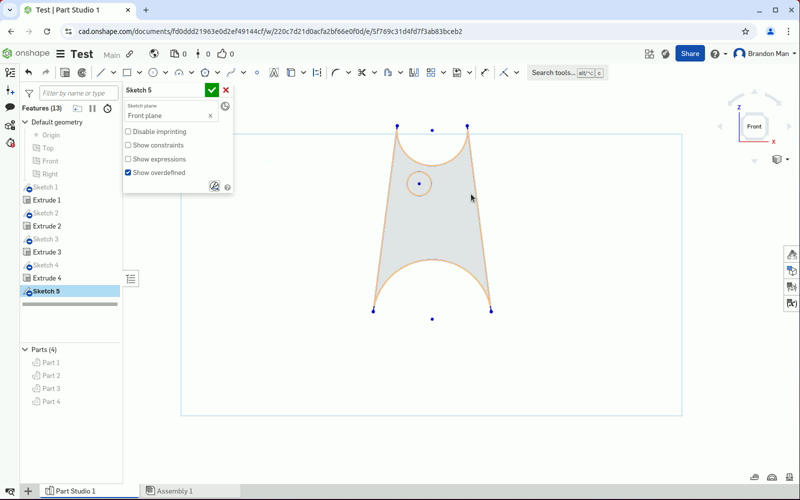
scroll(6)
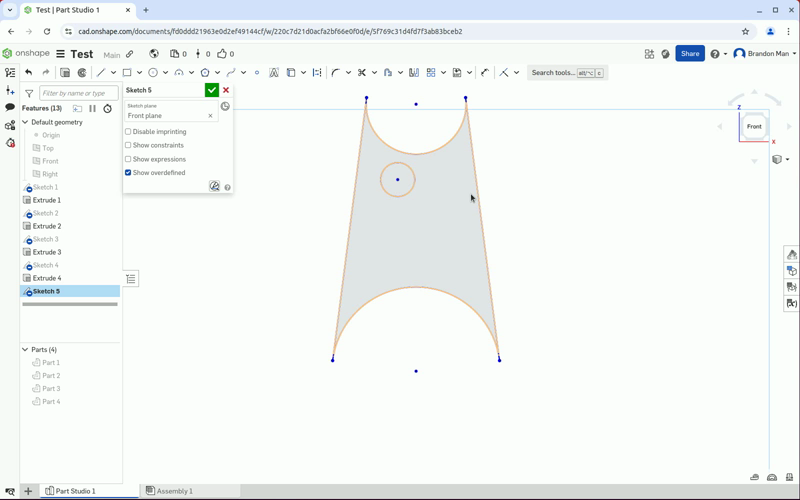
scroll(6)
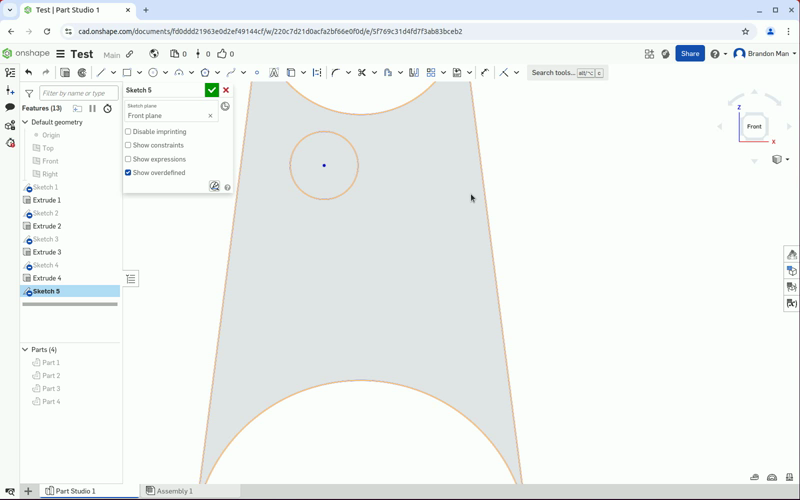
click(471, 193)
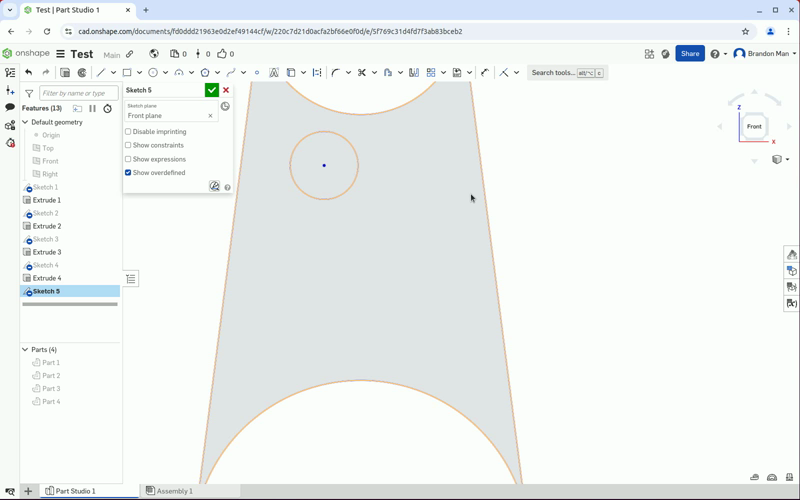
scroll(-6)
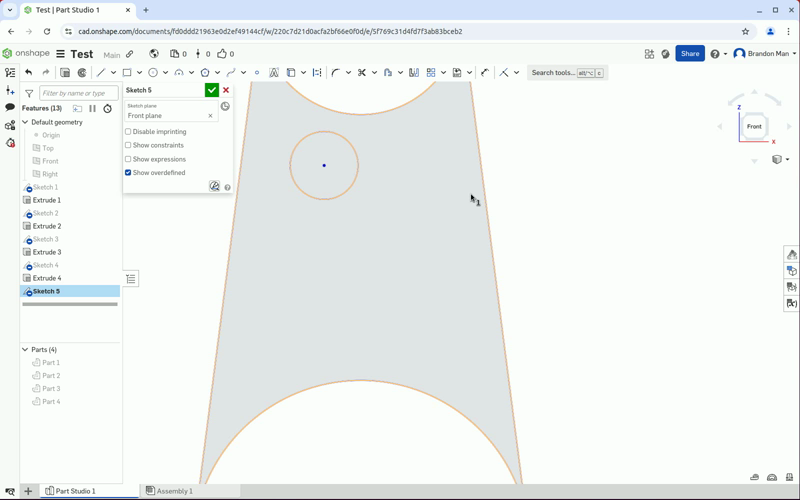
scroll(-6)
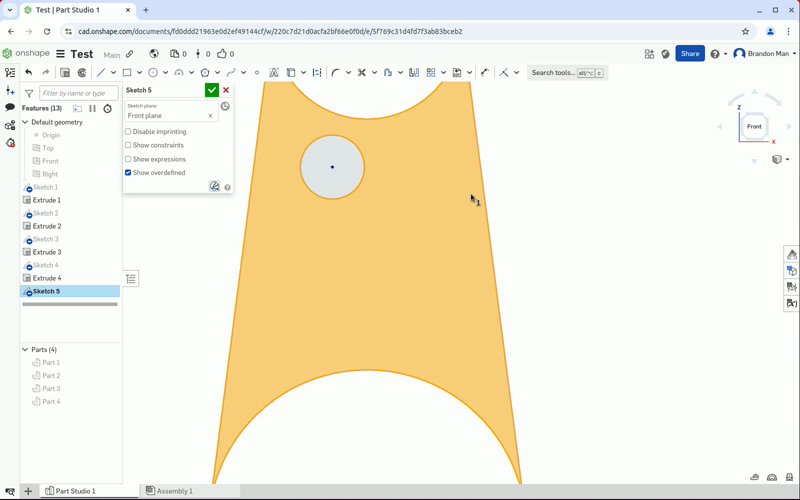
scroll(-6)
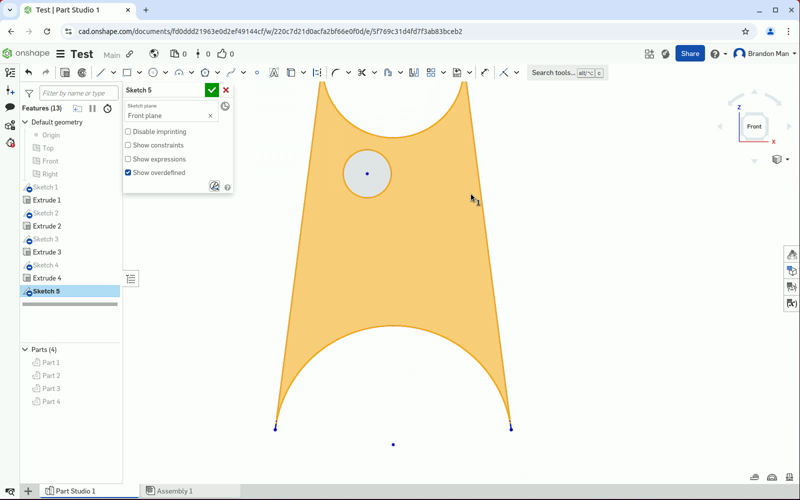
scroll(-6)
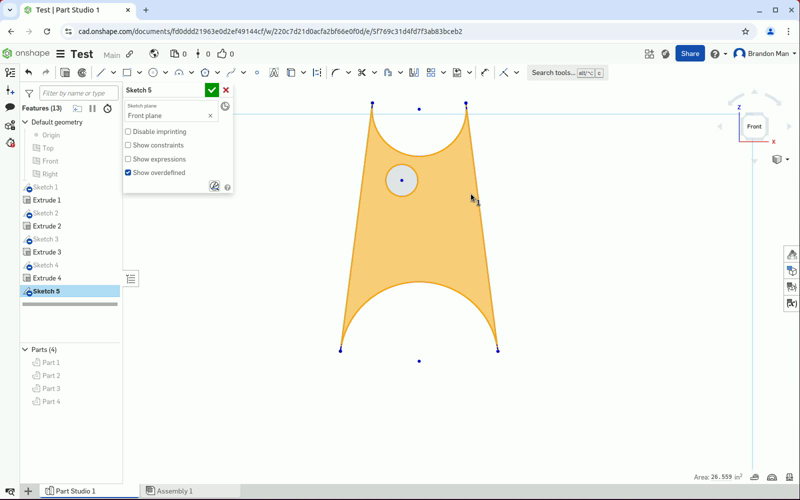
scroll(-6)
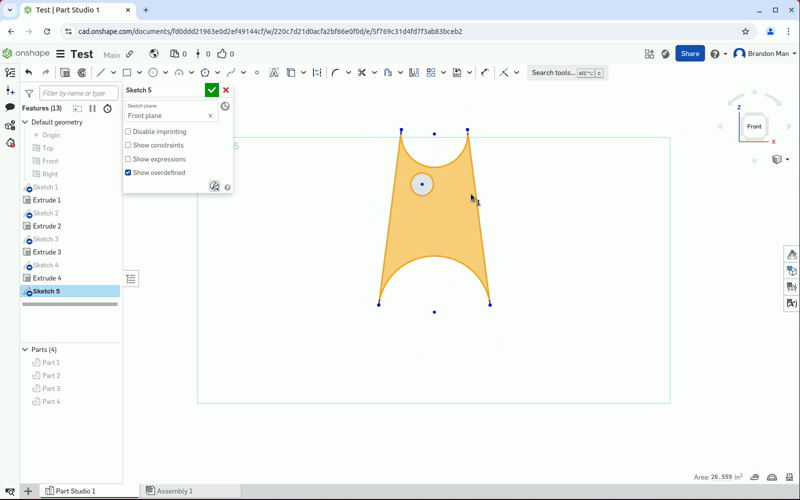
scroll(-6)
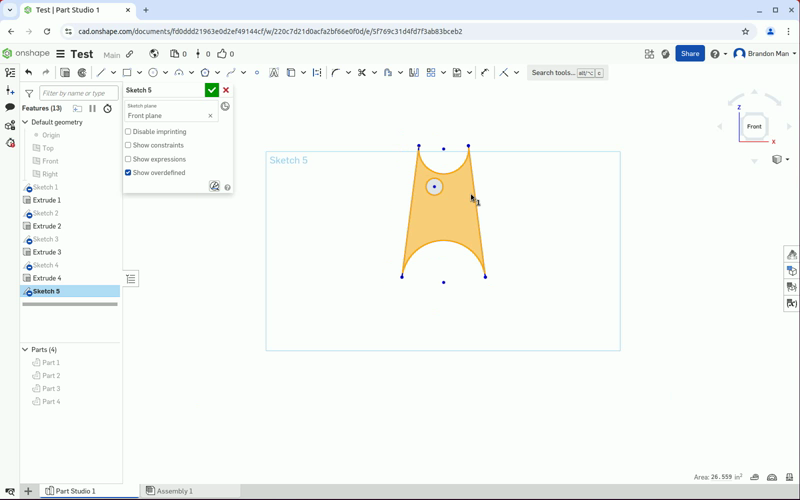
scroll(-6)
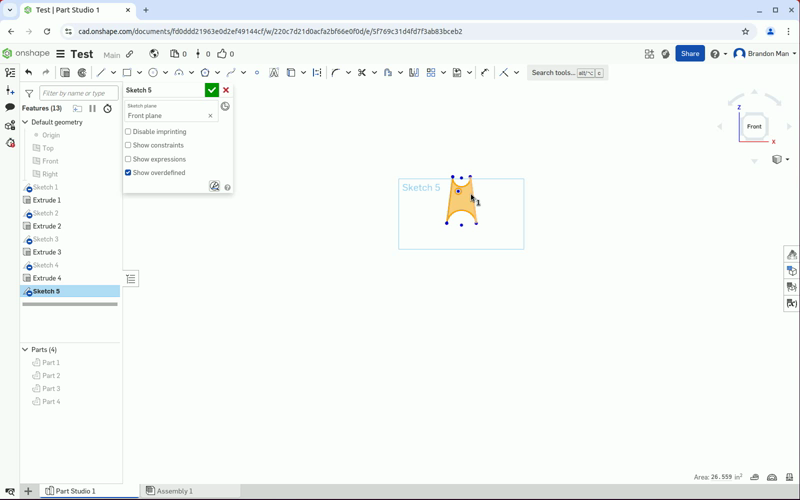
mouse_move(73, 352)
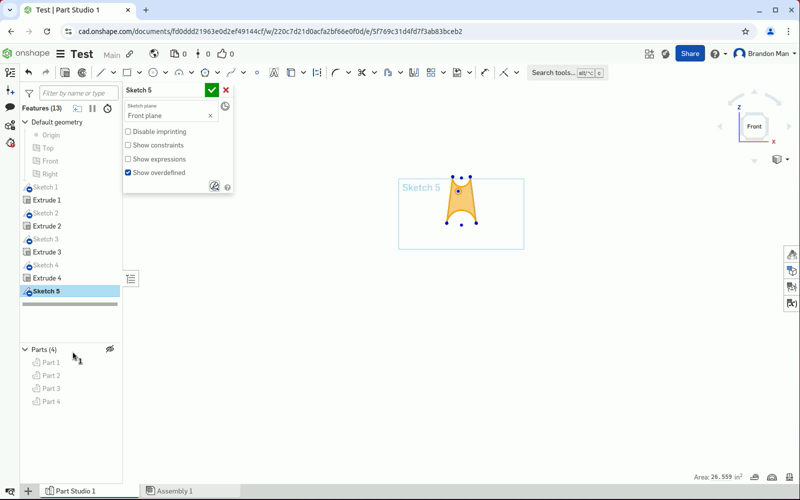
key(shift+y)
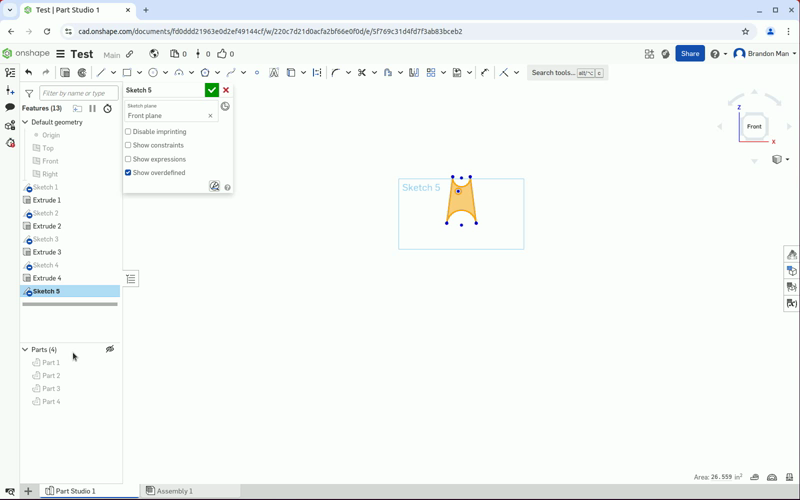
key(shift+e)
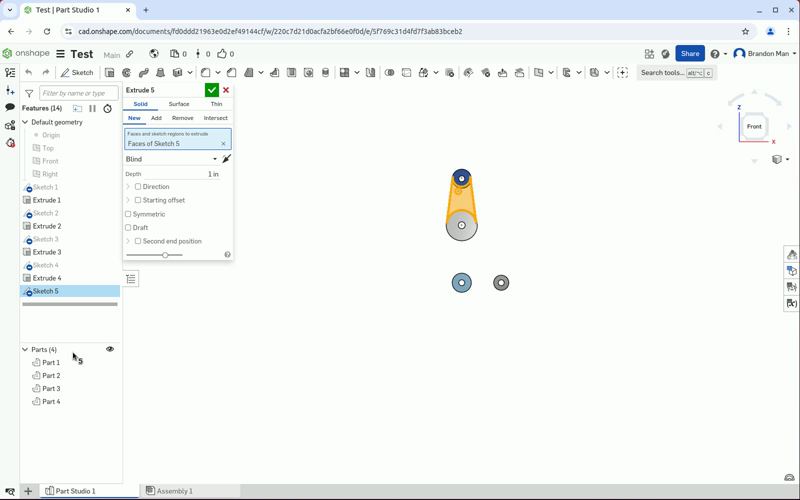
mouse_move(143, 106)
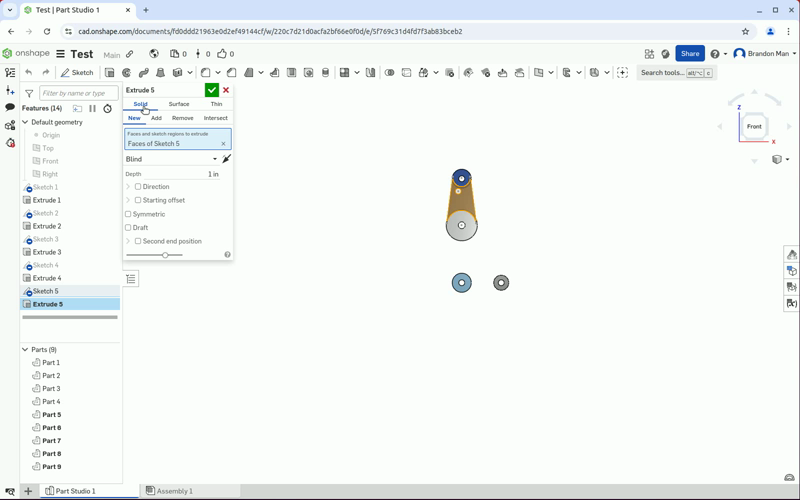
click(143, 106)
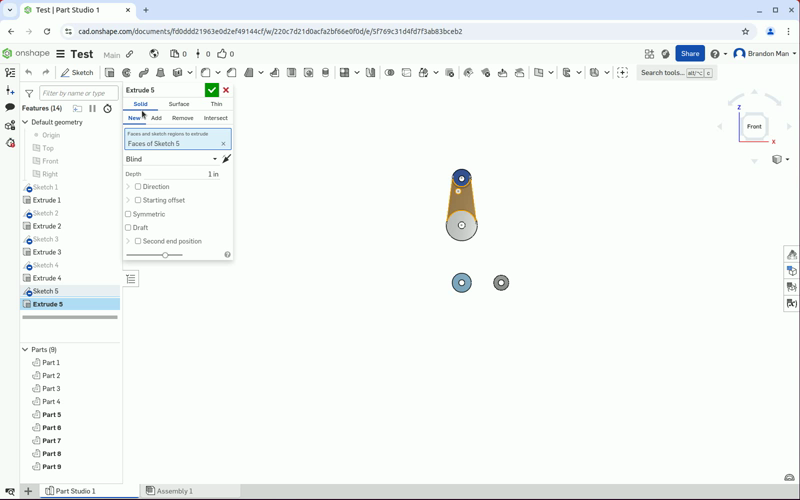
mouse_move(137, 120)
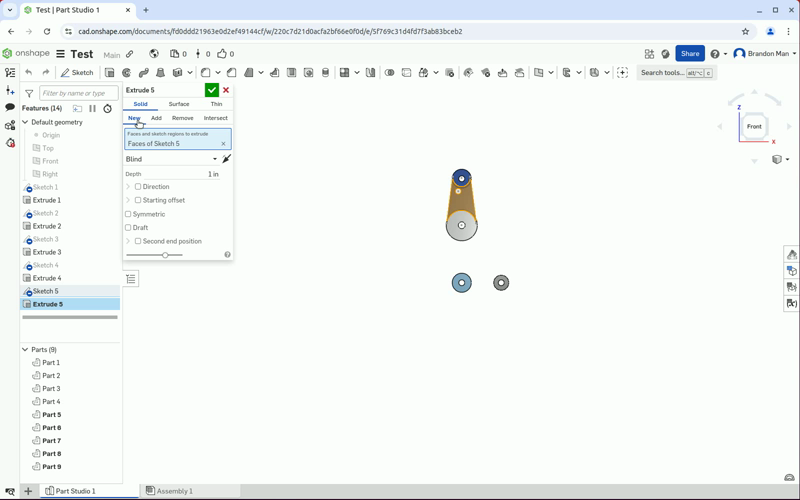
click(137, 120)
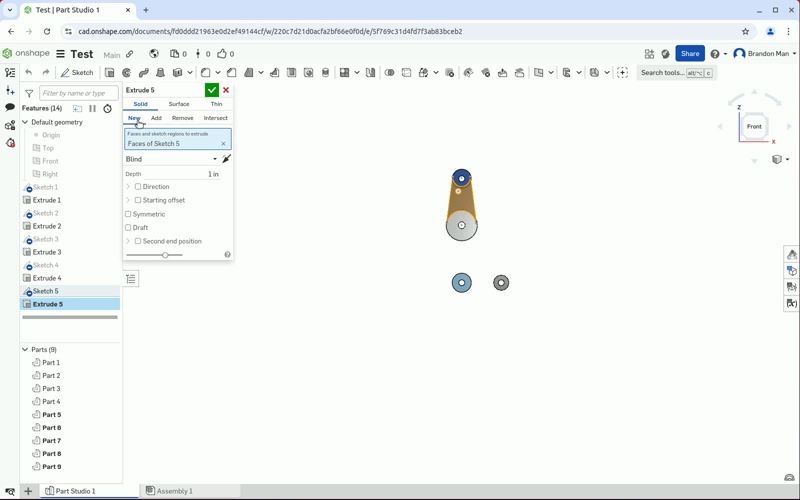
key(tab, 4)
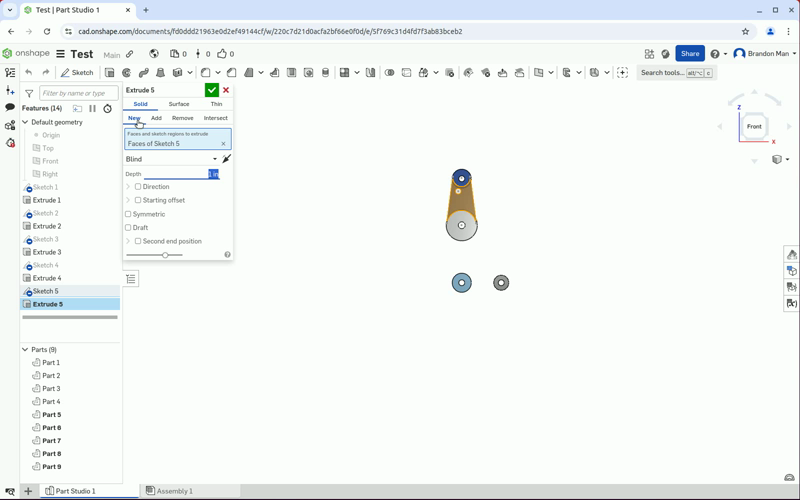
text(0.481)
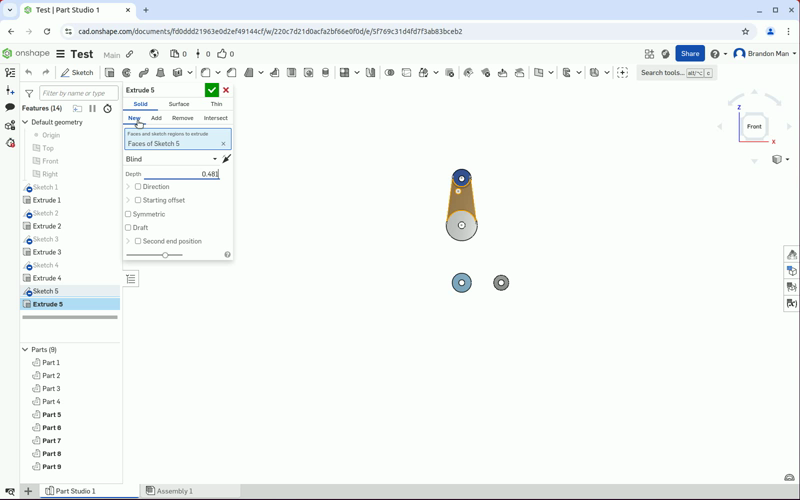
key(enter)
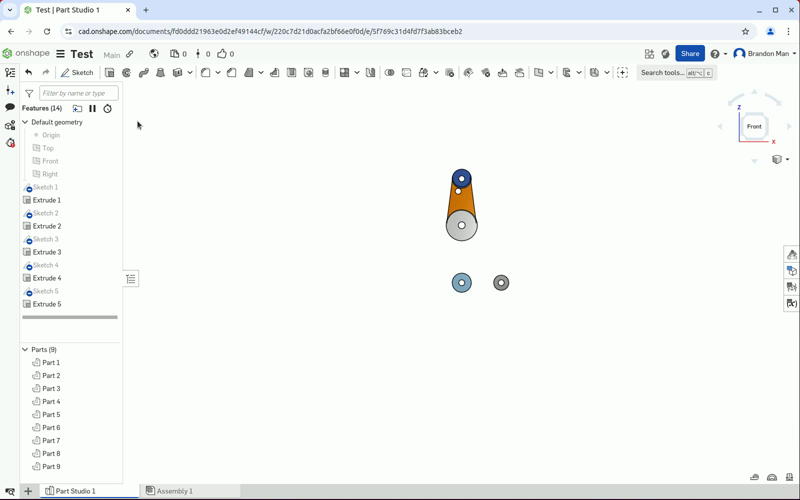
key(shift+h)
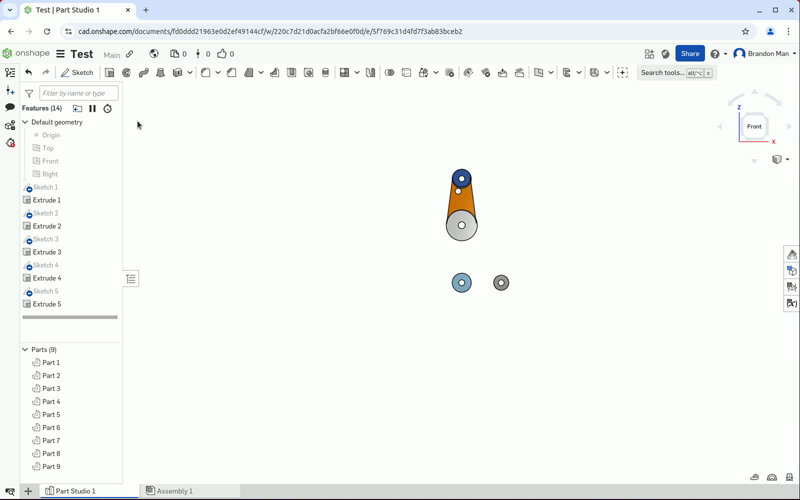
key(shift+h)
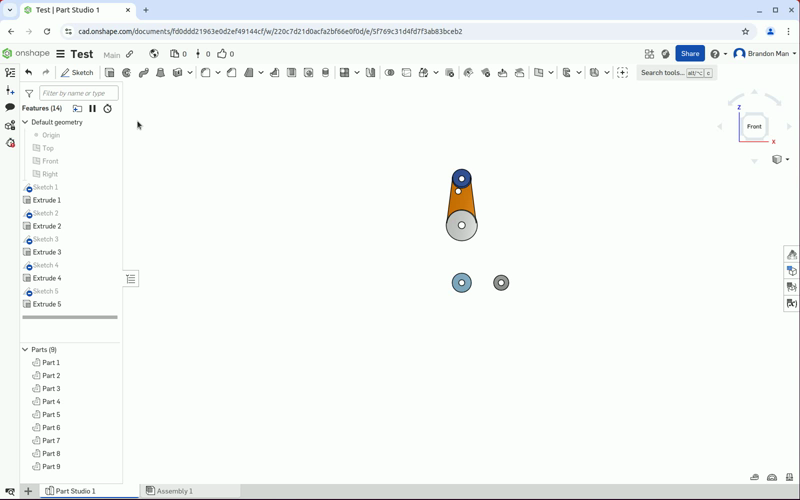
key(shift+7)
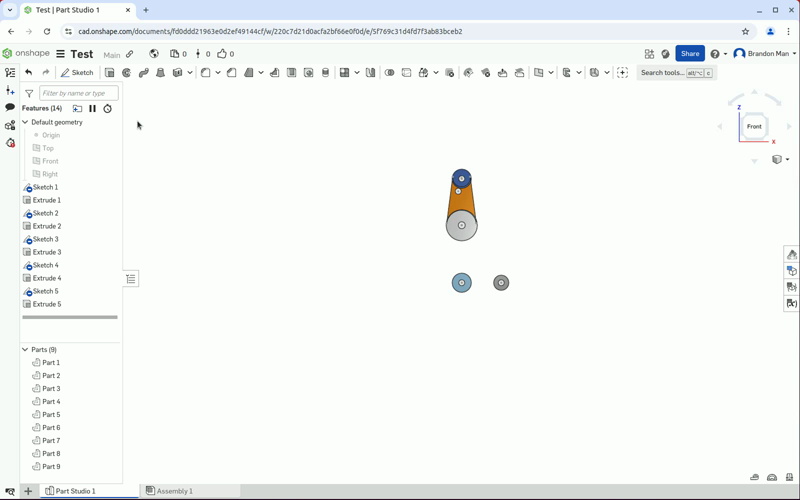
key(left, 2)
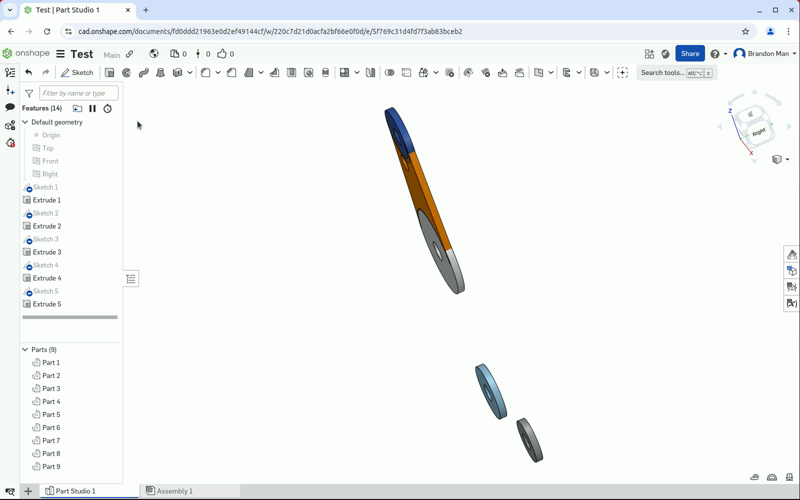
key(down, 2)
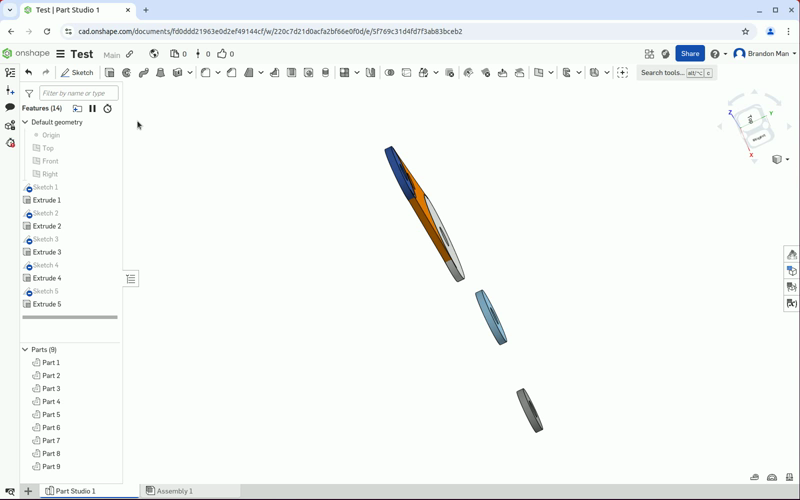
key(up, 2)
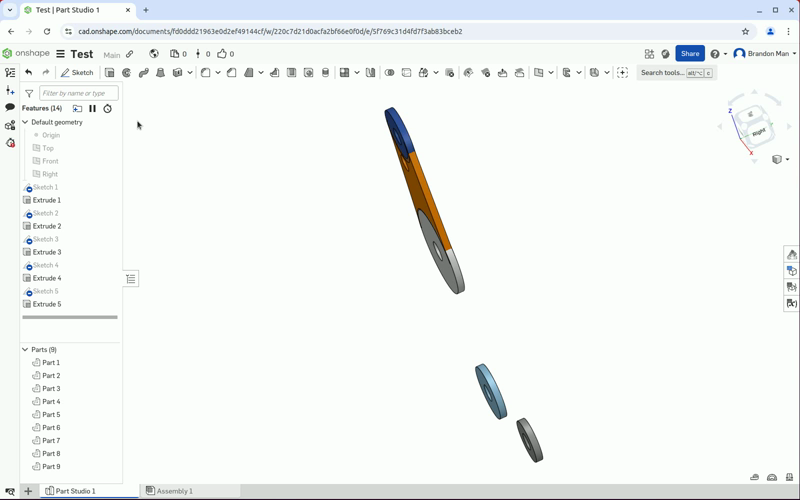
key(right, 2)
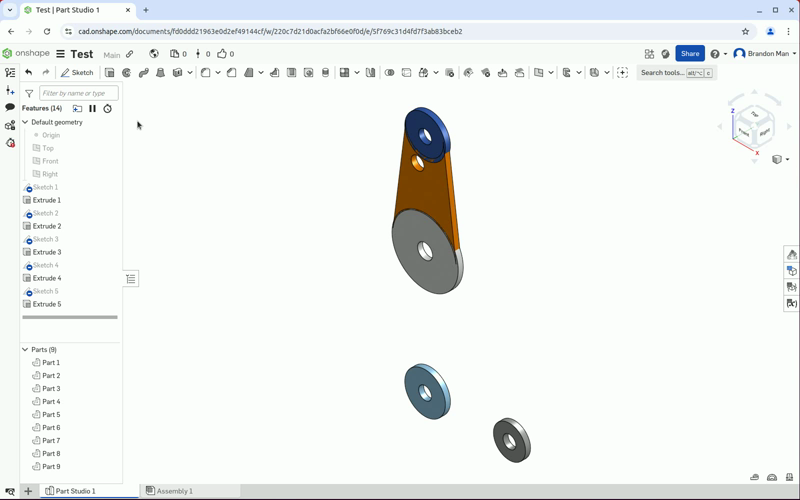
mouse_move(73, 189)
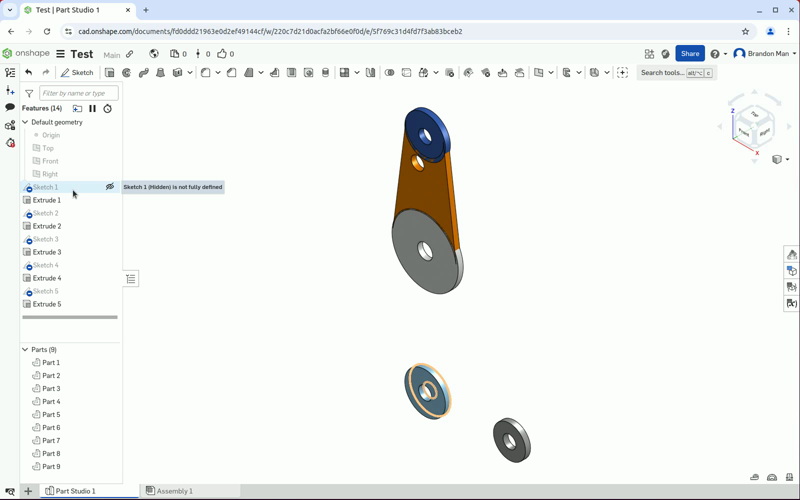
click(73, 189)